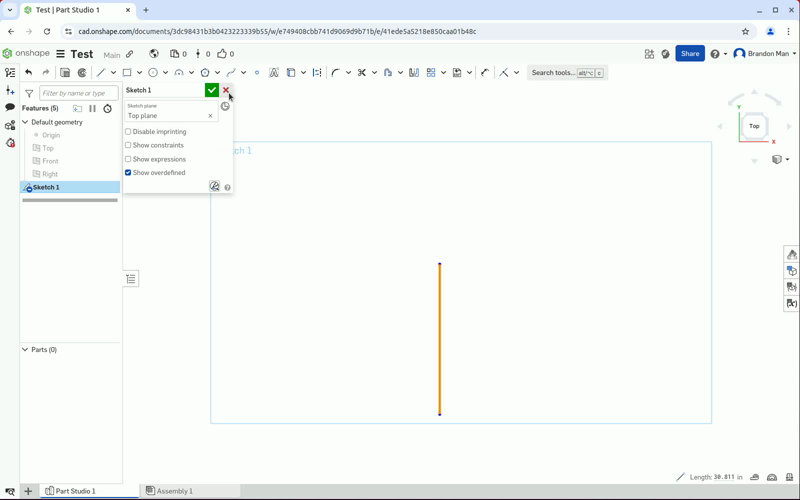
key(shift+h)
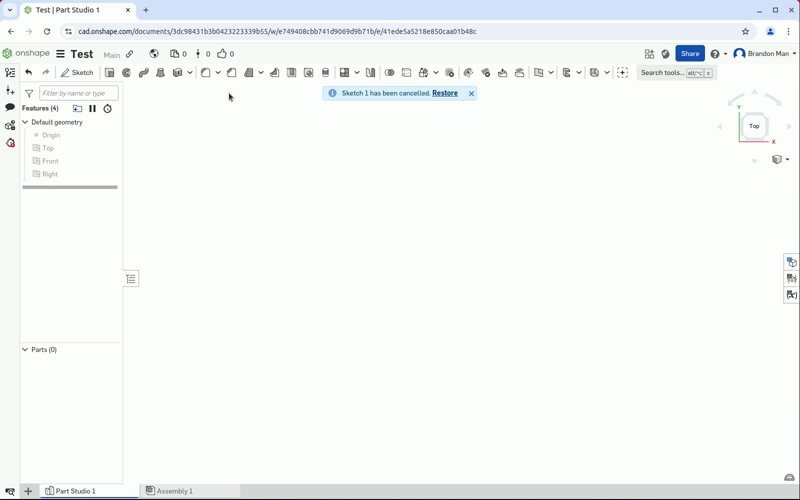
mouse_move(73, 352)
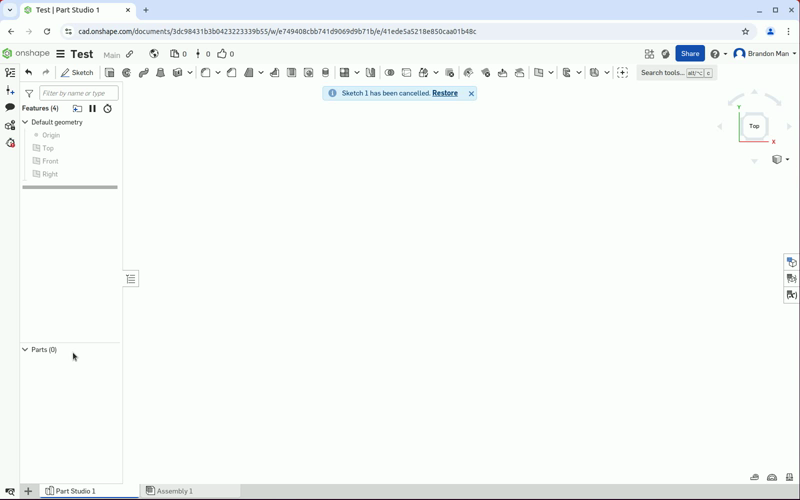
key(y)
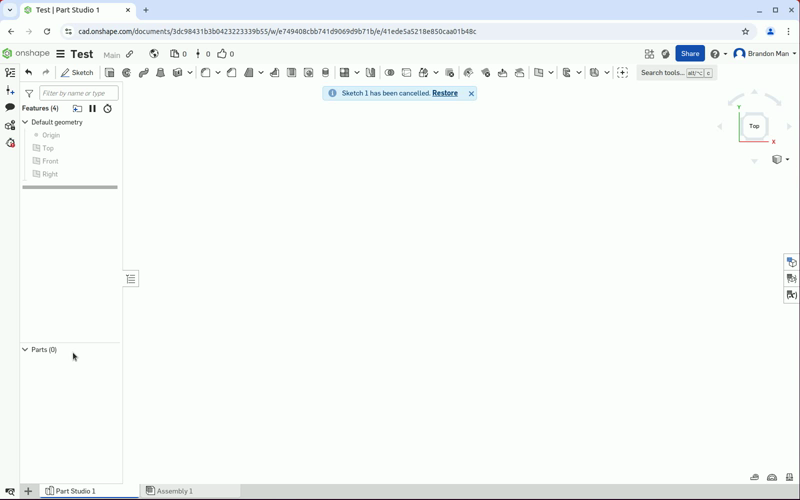
key(shift+p)
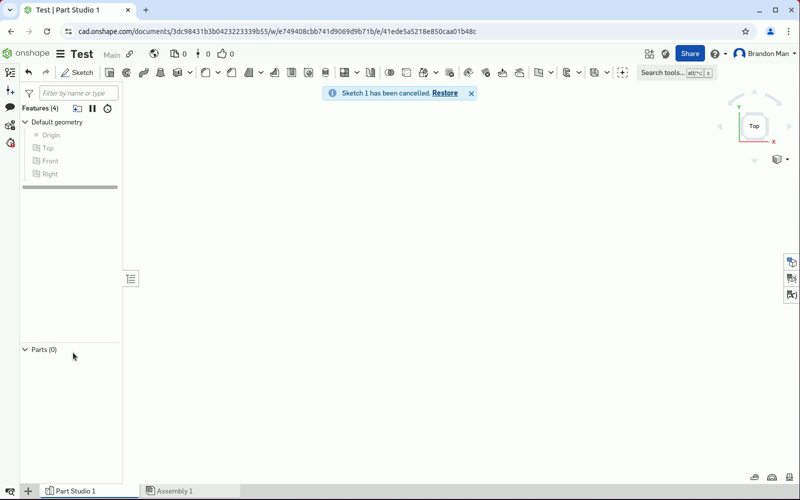
key(space)
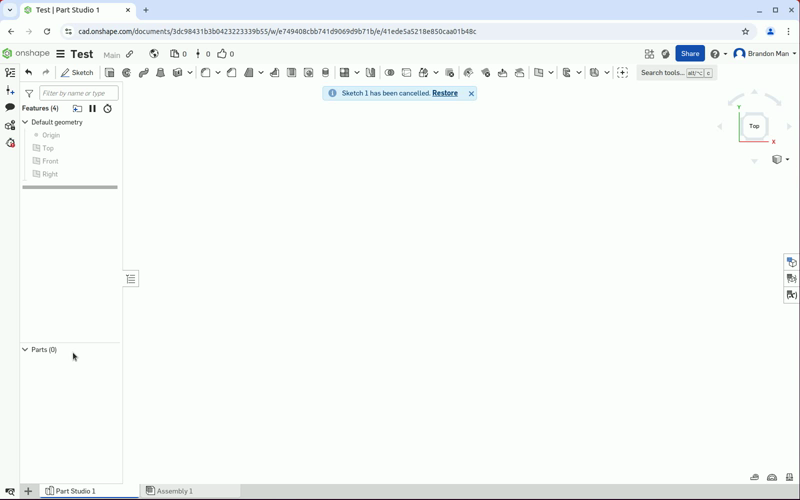
key_down(shift)
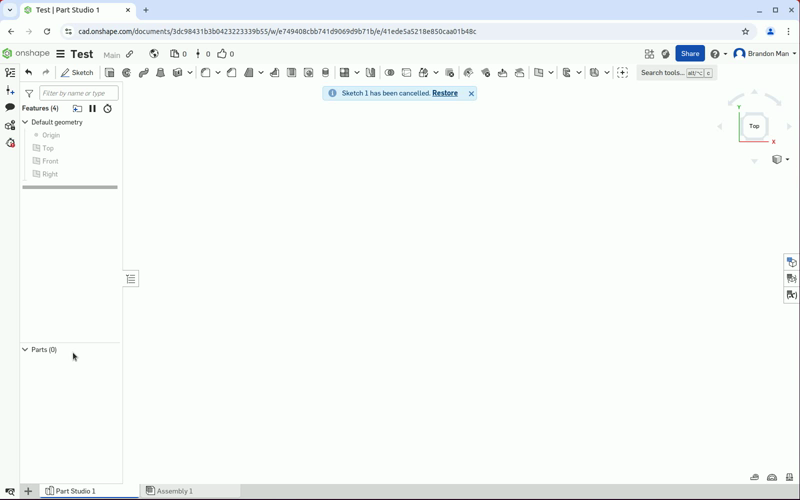
key(up)
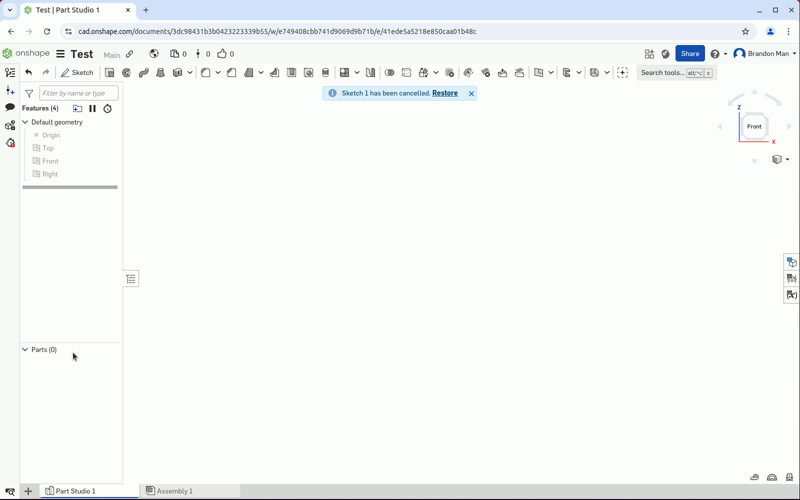
key_up(shift)
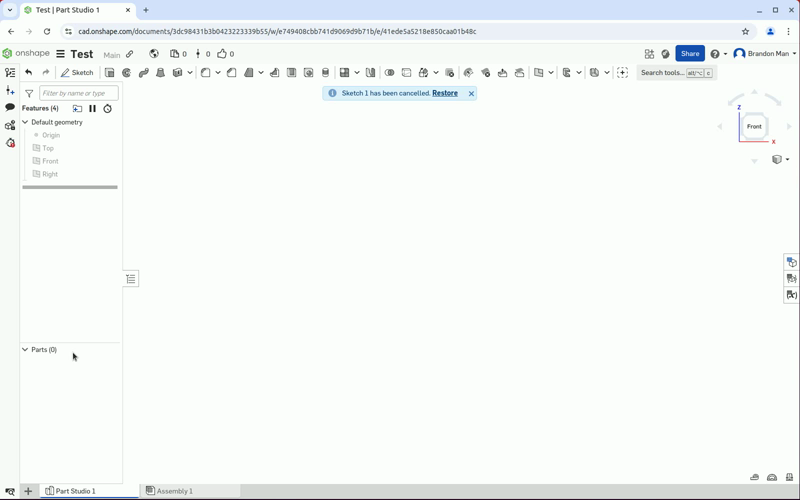
mouse_move(73, 352)
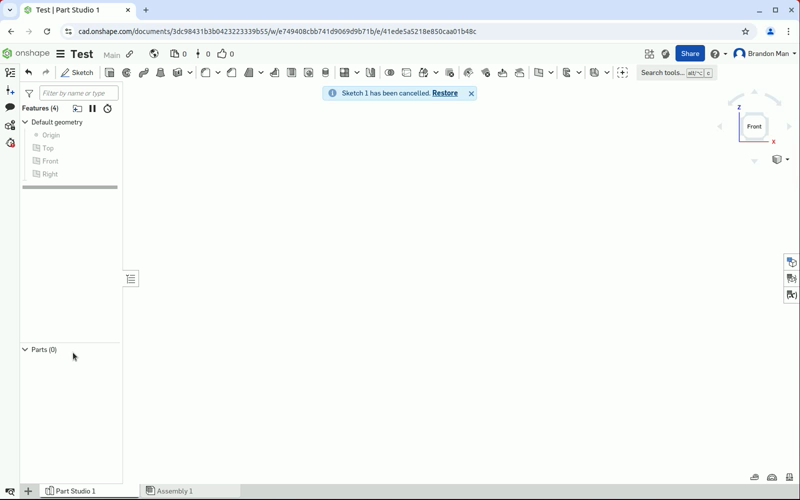
key(shift+y)
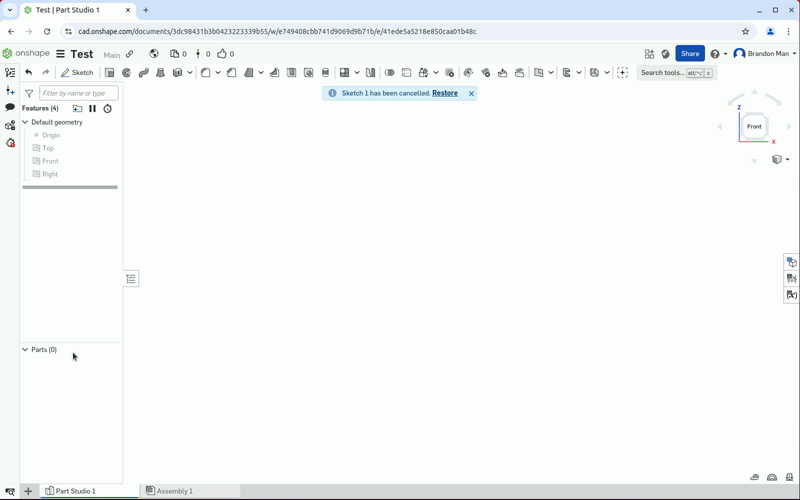
key(shift+s)
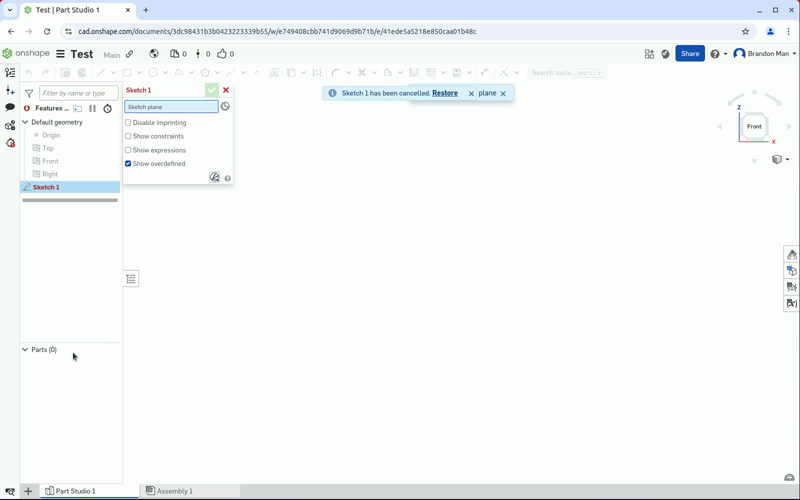
mouse_move(73, 163)
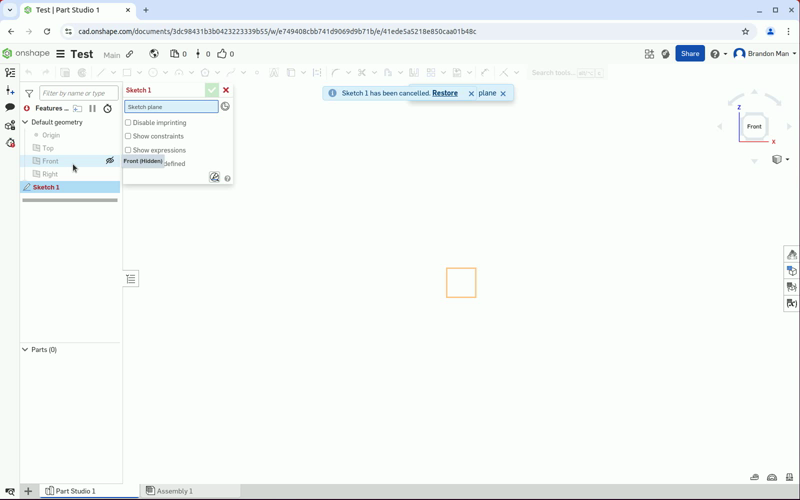
click(73, 163)
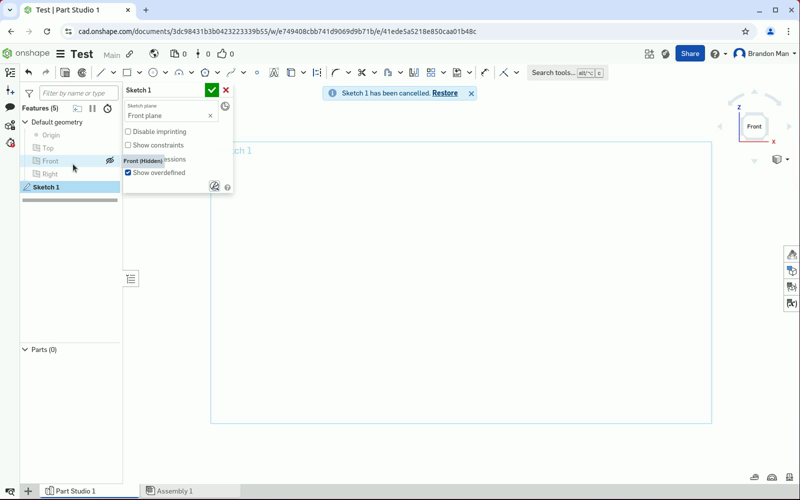
mouse_move(73, 352)
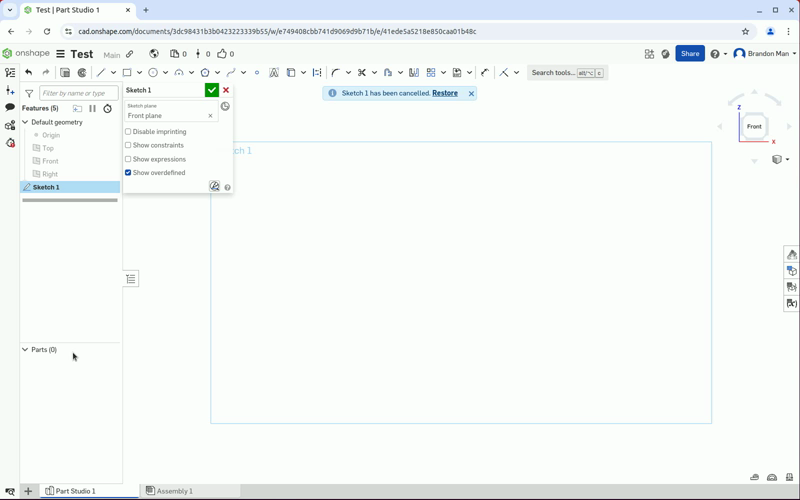
key(y)
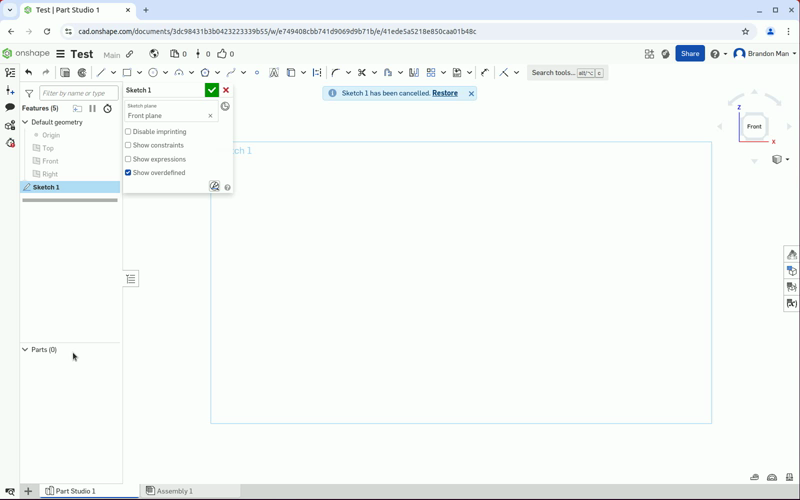
key(c)
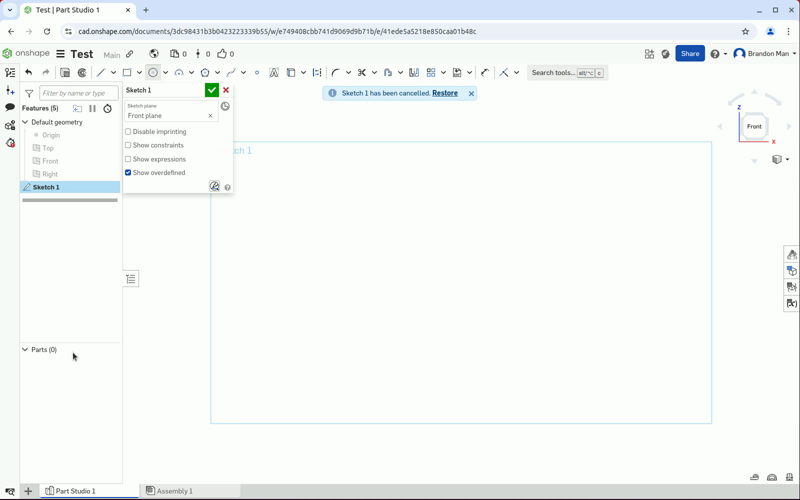
key_down(shift)
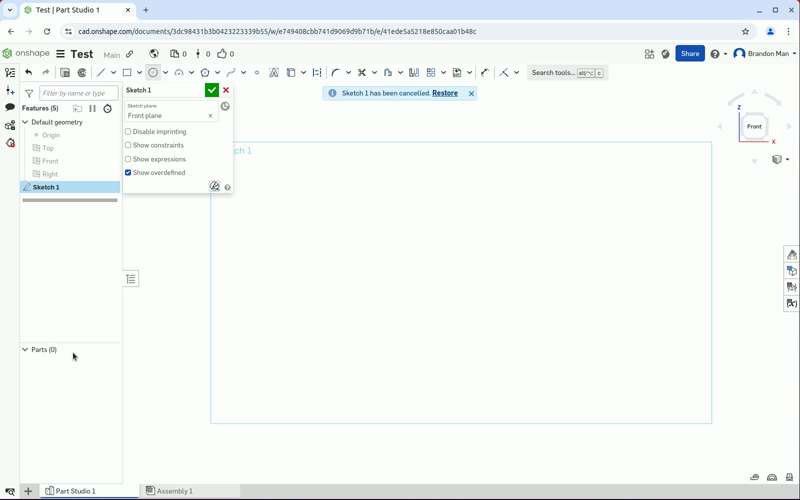
mouse_move(461, 282)
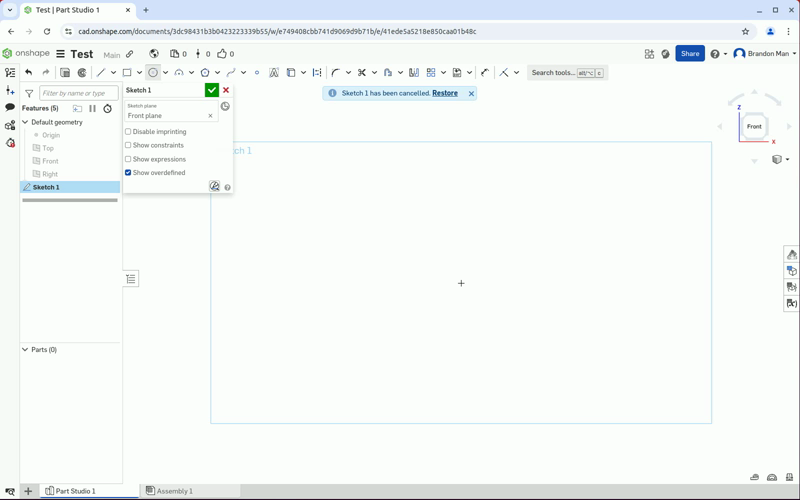
click(461, 282)
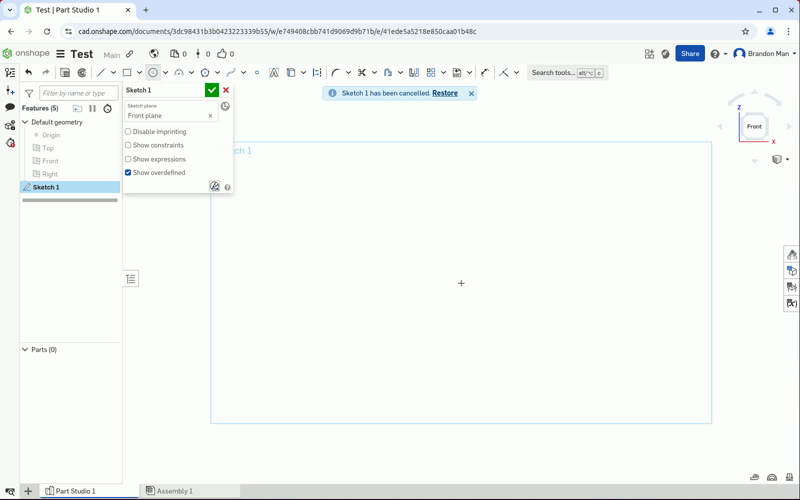
key_up(shift)
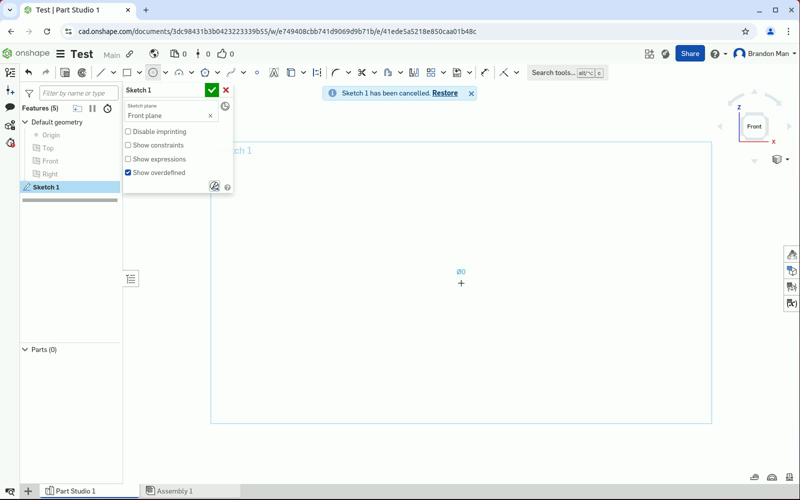
mouse_move(574, 282)
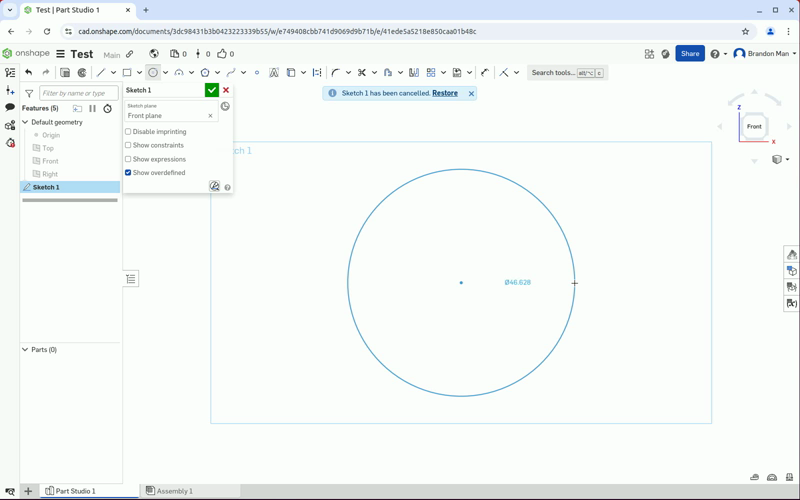
click(574, 282)
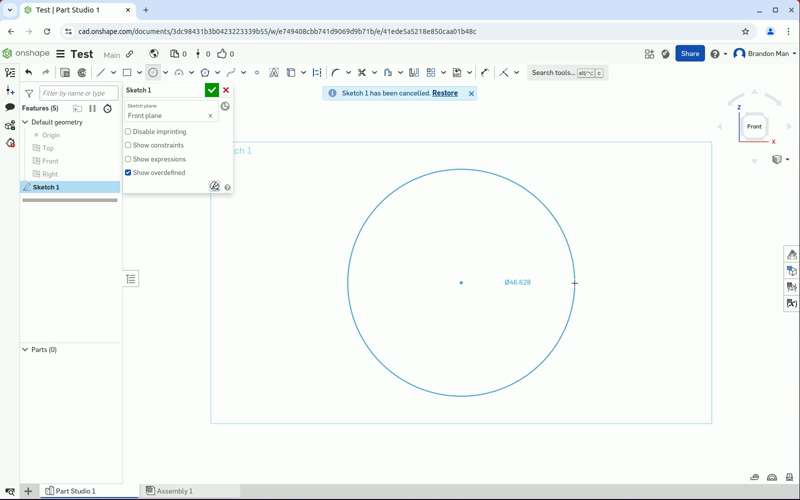
key(esc)
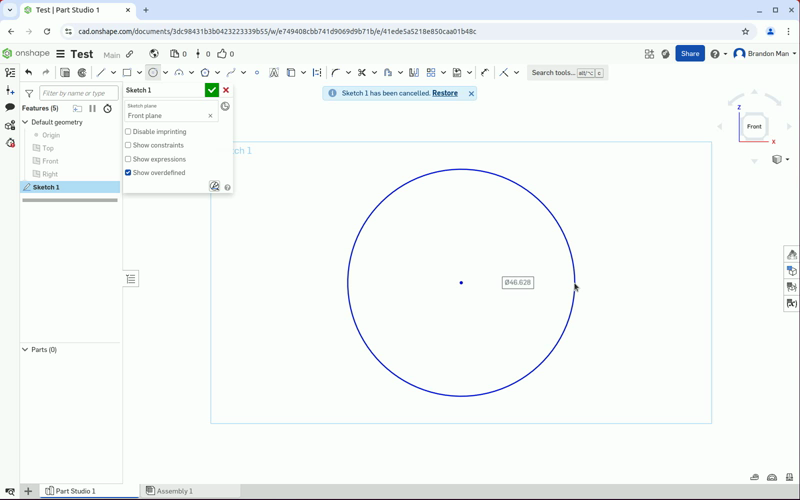
mouse_move(393, 299)
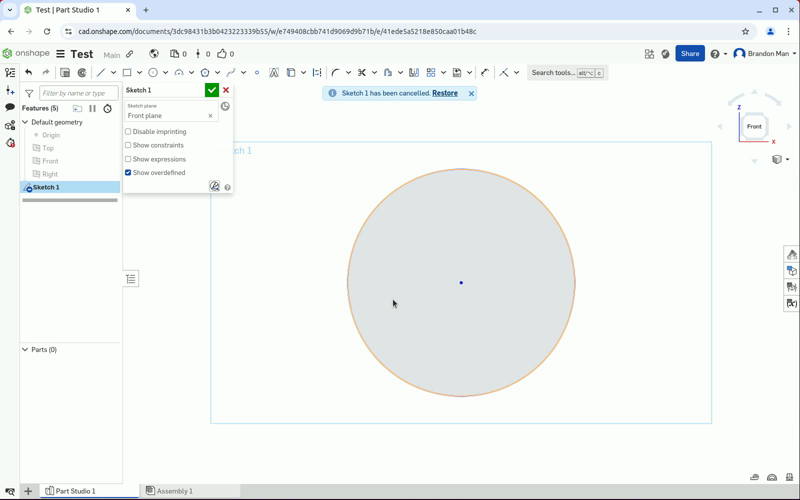
click(393, 299)
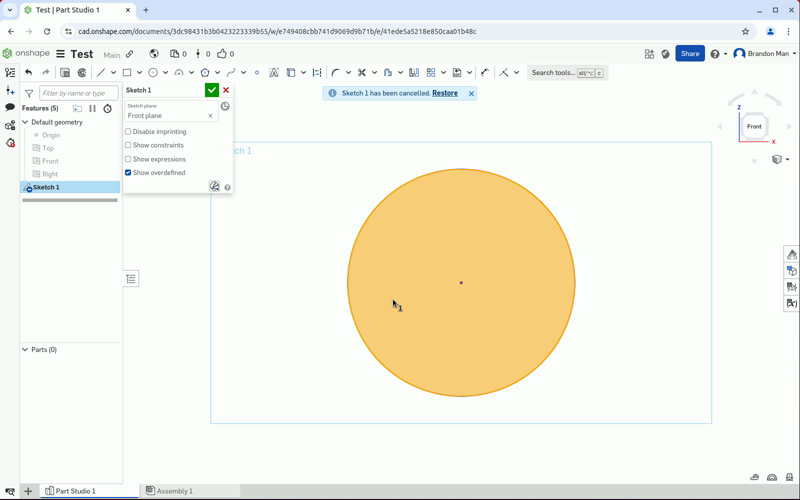
mouse_move(73, 352)
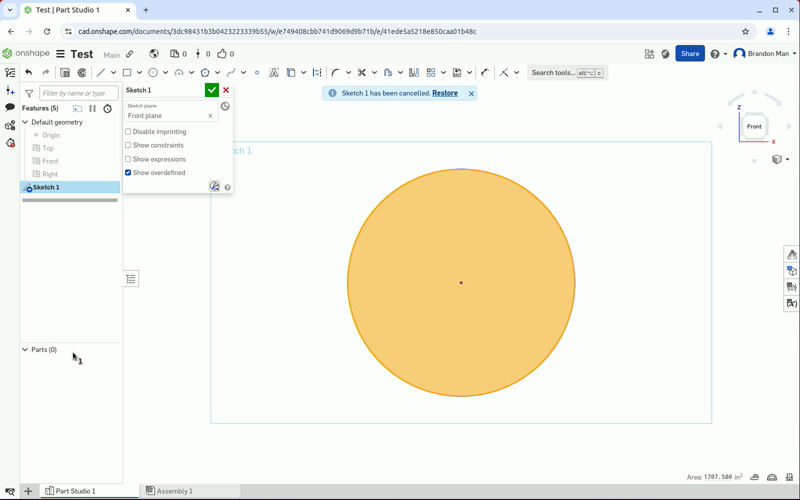
key(shift+y)
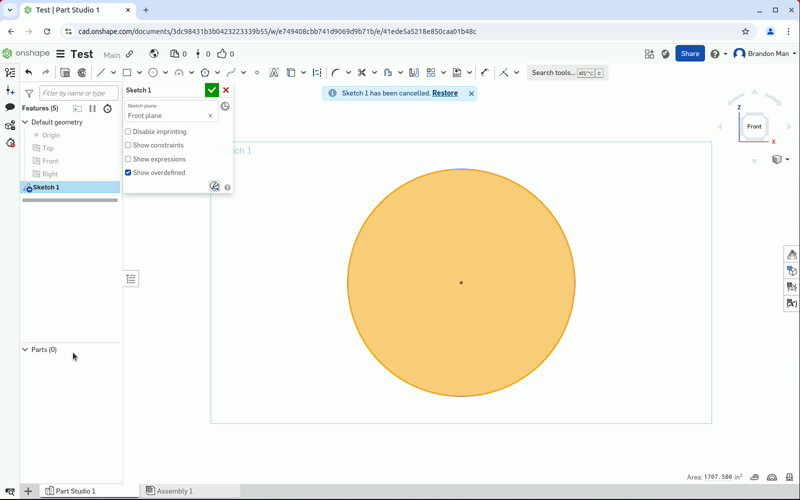
key(shift+e)
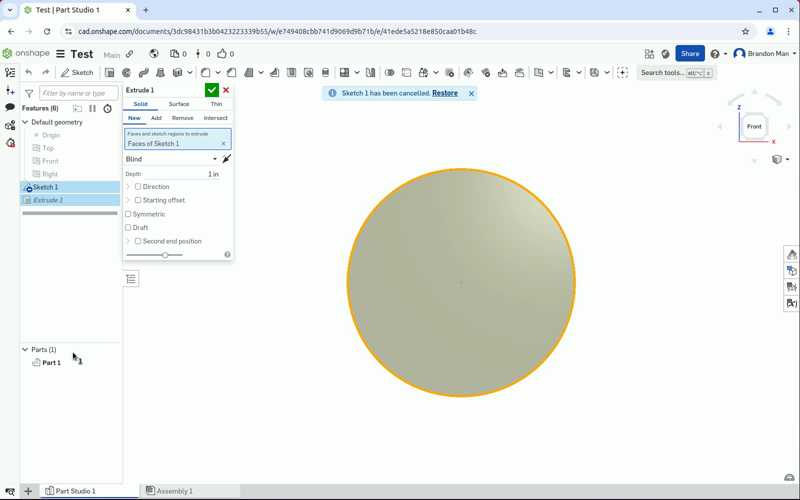
mouse_move(143, 106)
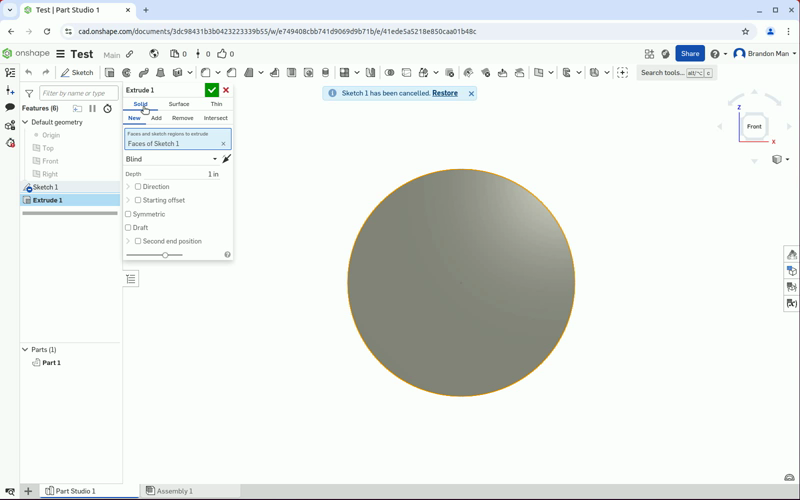
click(143, 106)
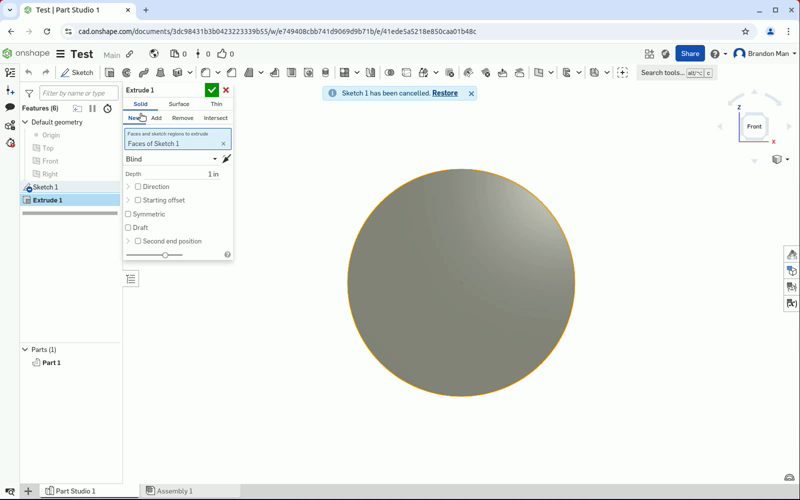
mouse_move(137, 120)
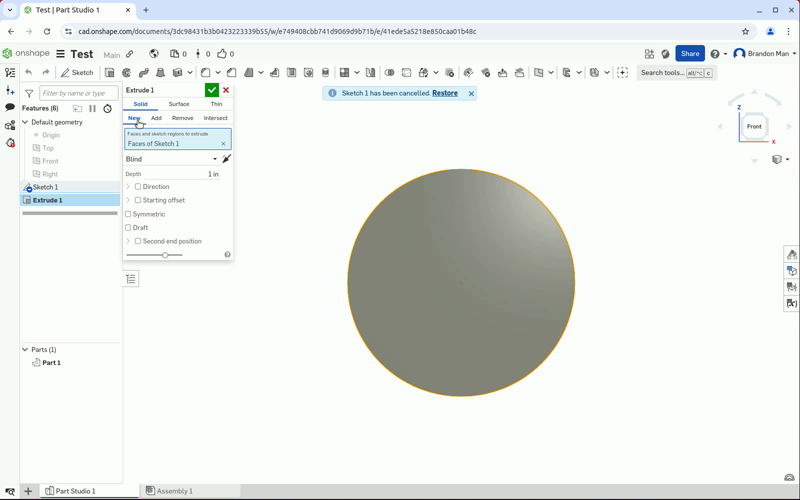
click(137, 120)
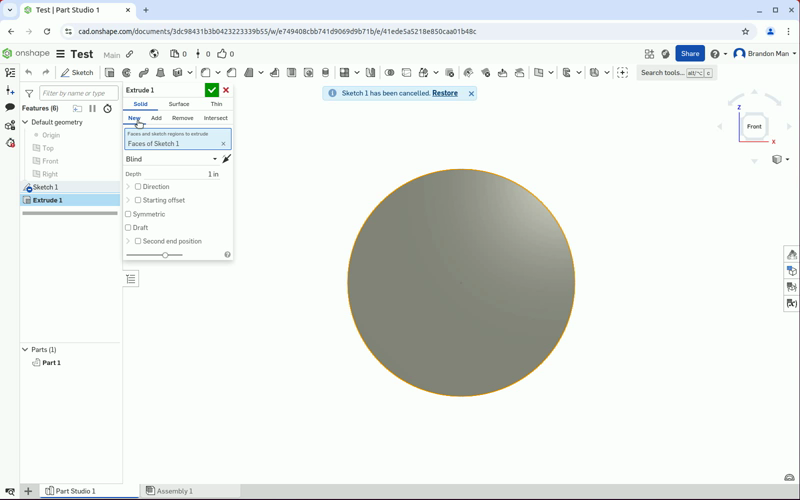
key(tab, 4)
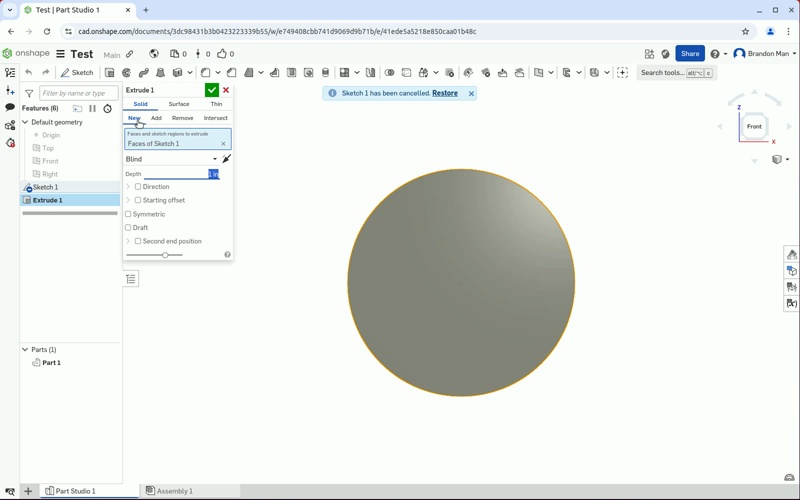
text(17.331)
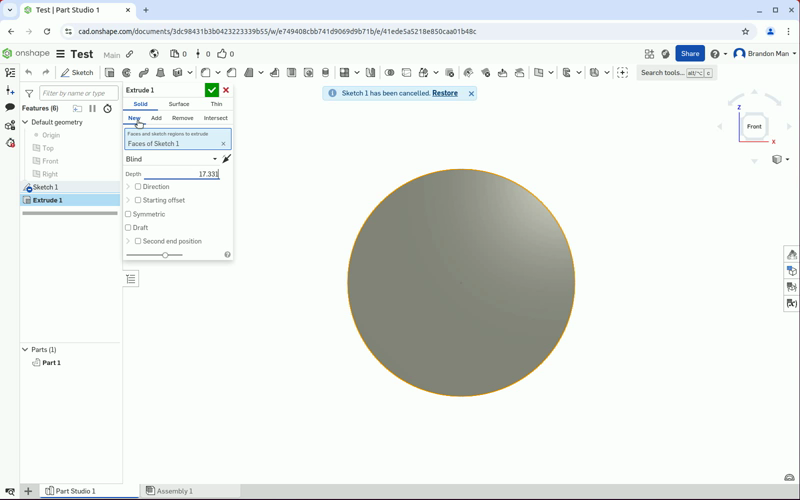
key(enter)
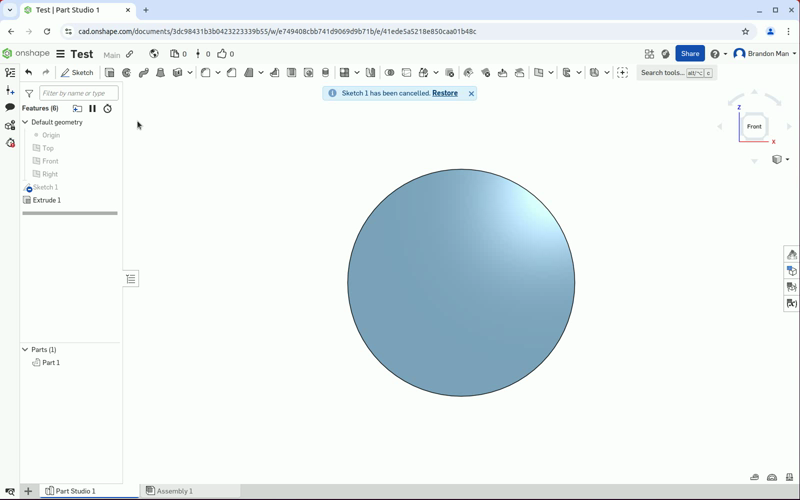
key(shift+h)
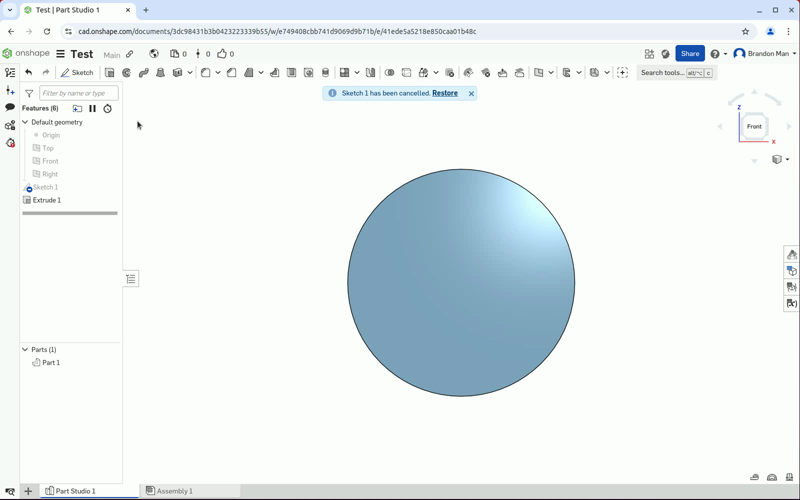
key(shift+h)
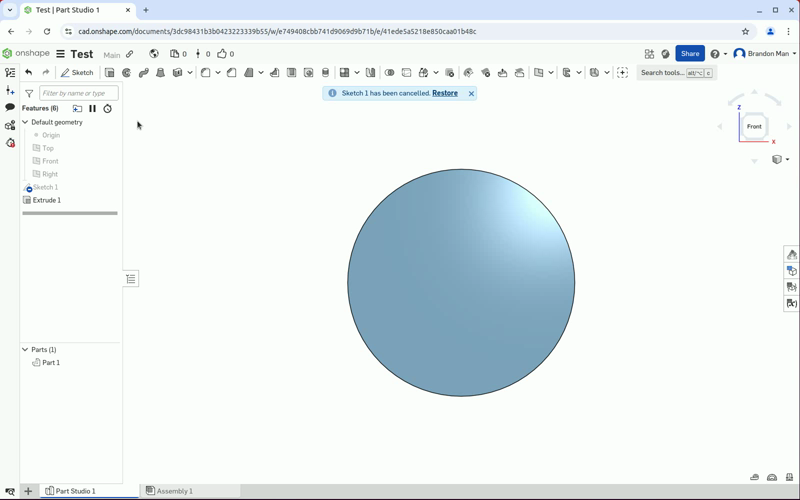
mouse_move(73, 189)
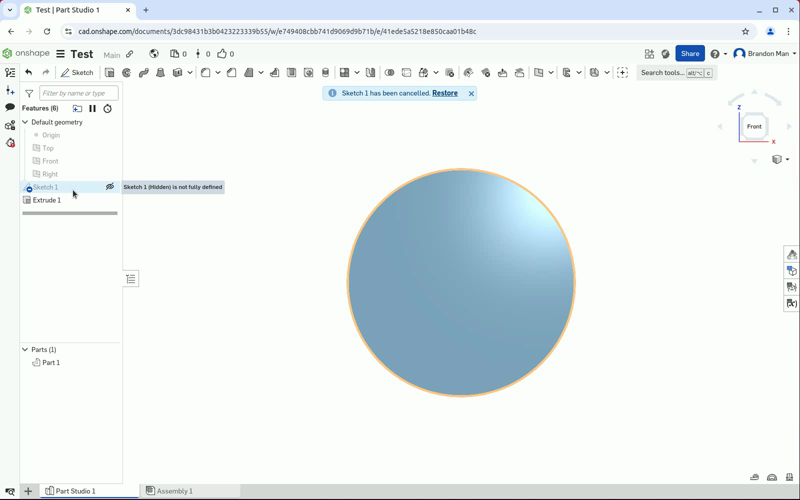
click(73, 189)
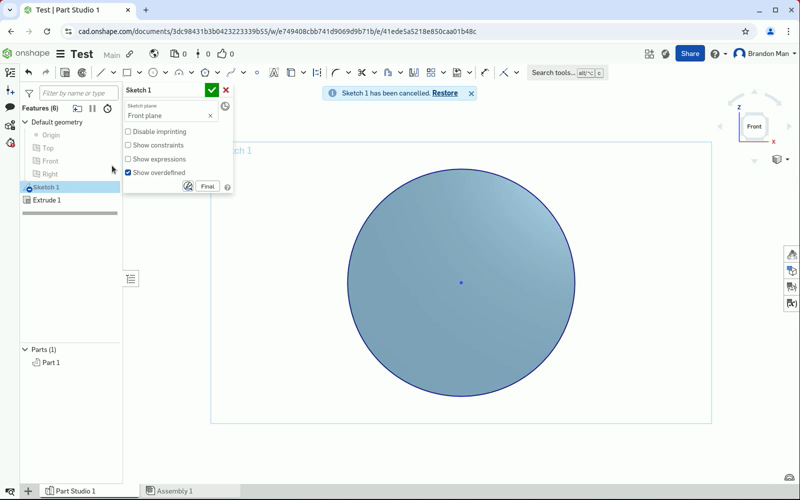
mouse_move(229, 92)
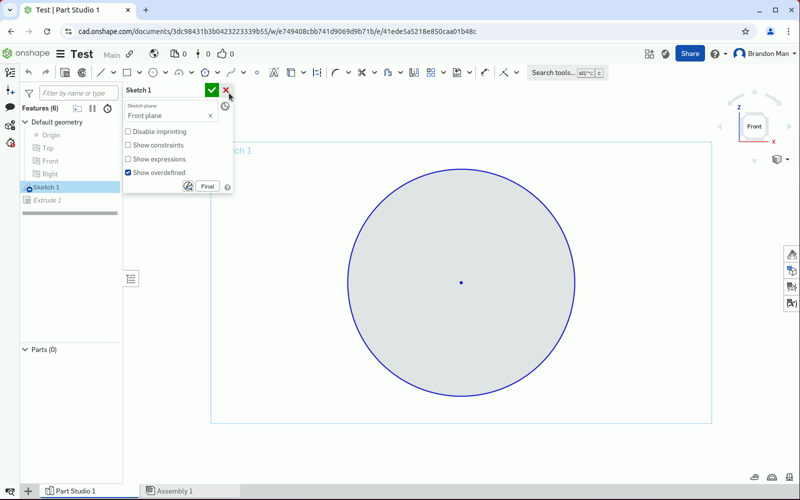
click(229, 92)
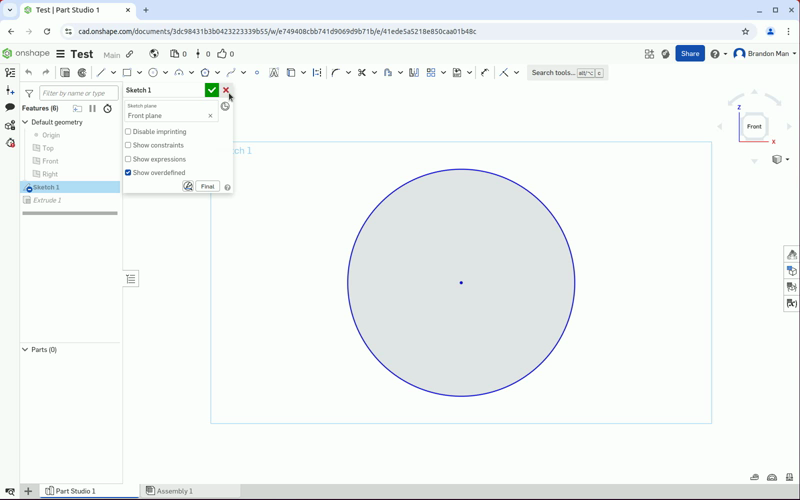
key(shift+s)
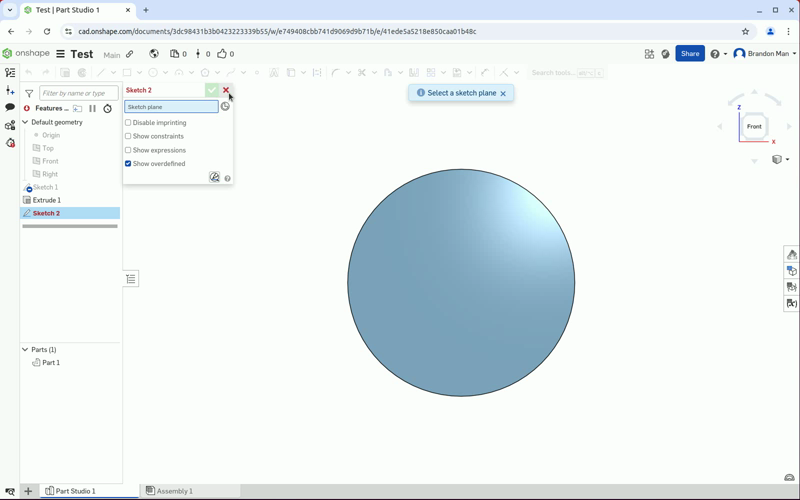
mouse_move(73, 163)
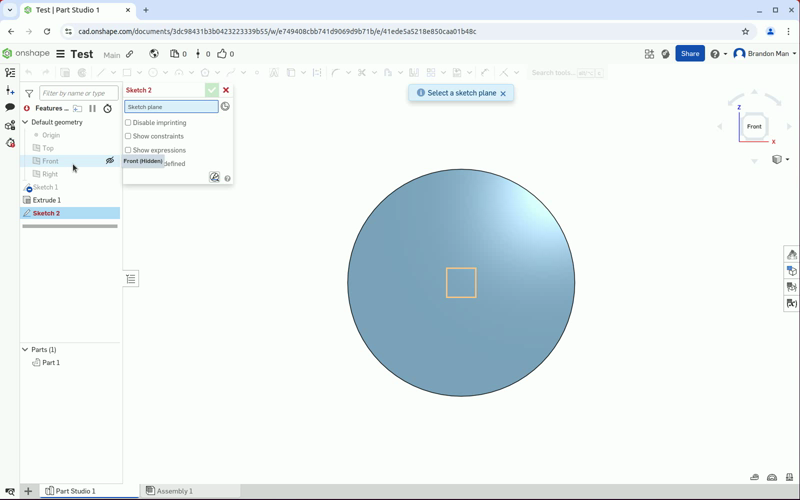
click(73, 163)
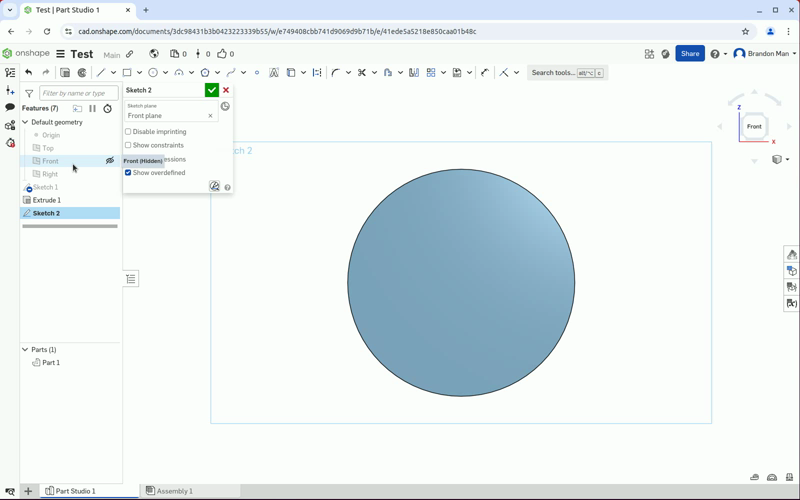
mouse_move(73, 352)
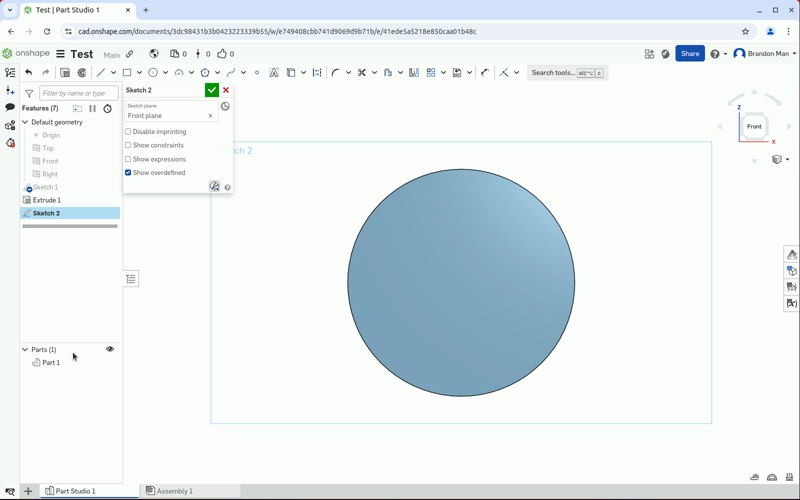
key(y)
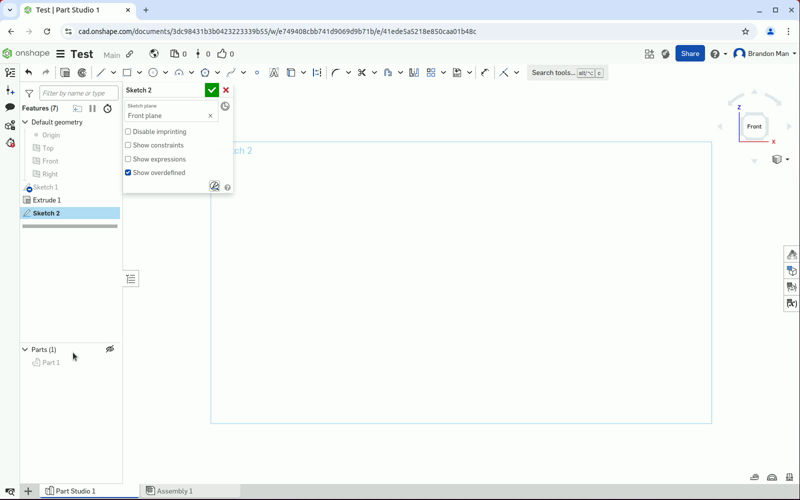
key(l)
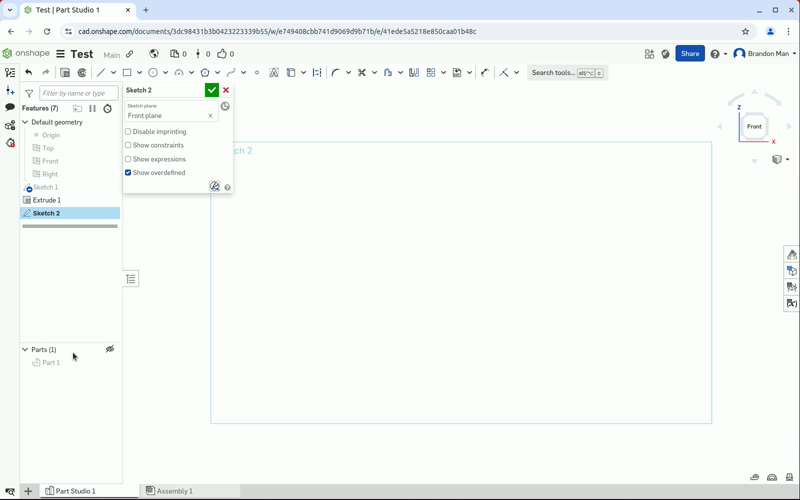
key_down(shift)
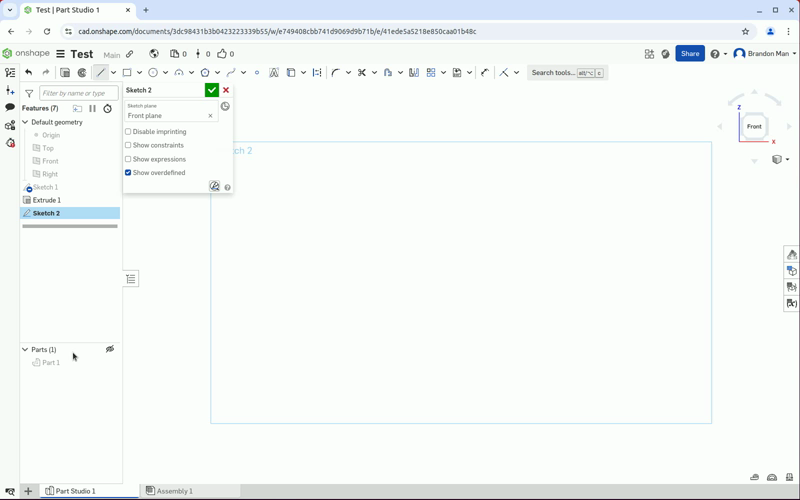
mouse_move(399, 297)
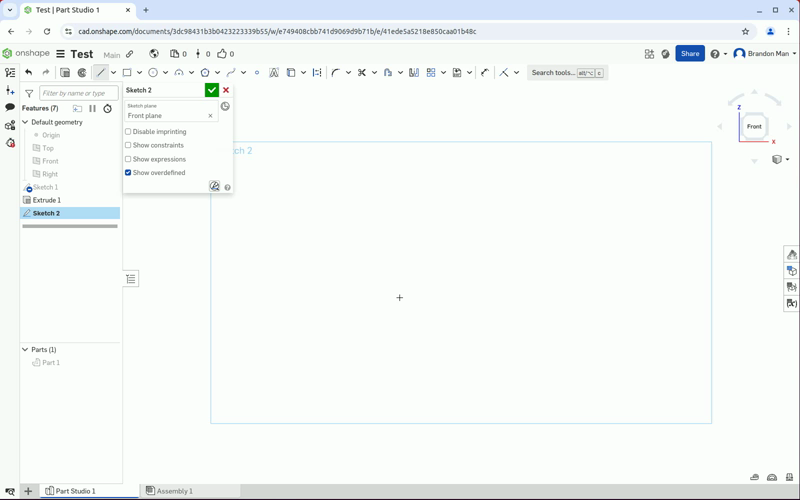
click(399, 297)
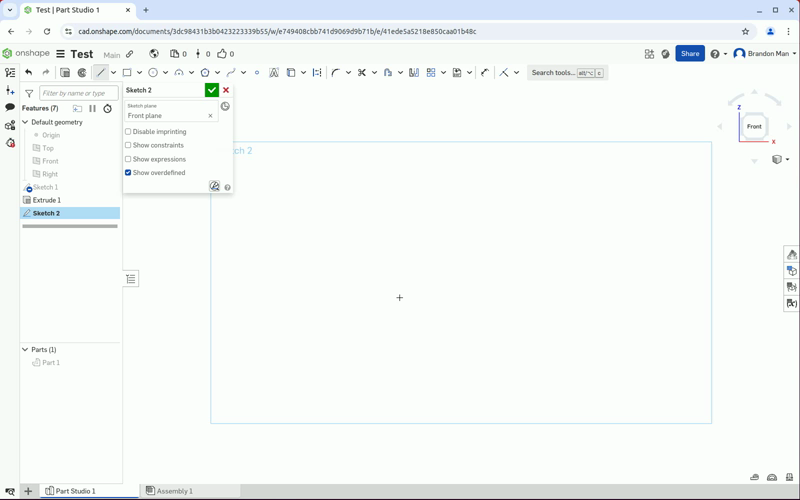
key_up(shift)
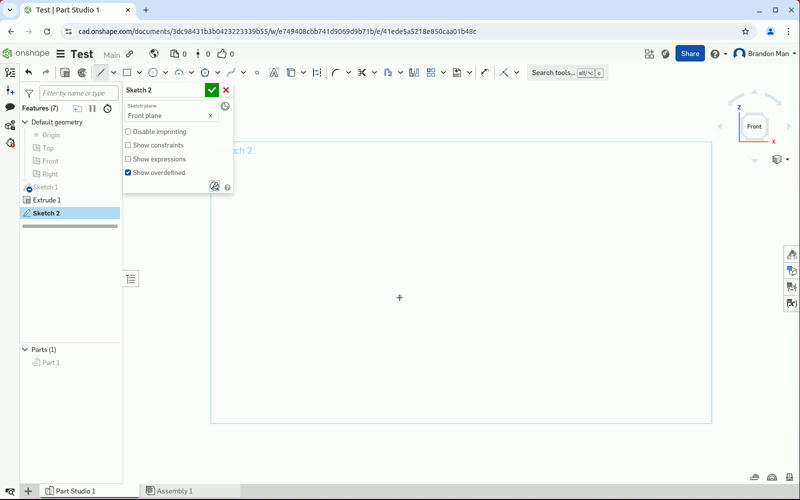
key_down(shift)
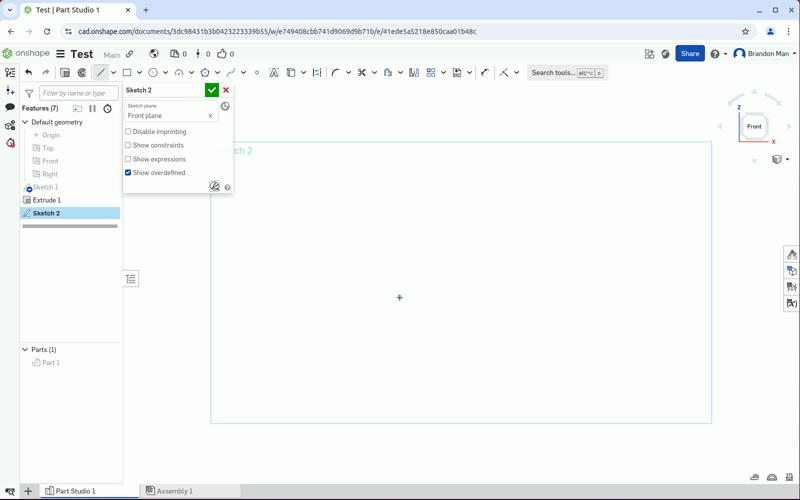
mouse_move(429, 297)
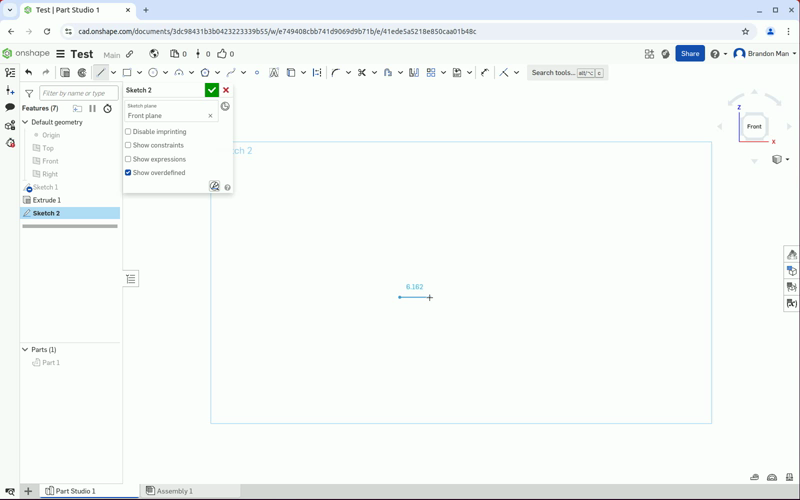
mouse_move(447, 297)
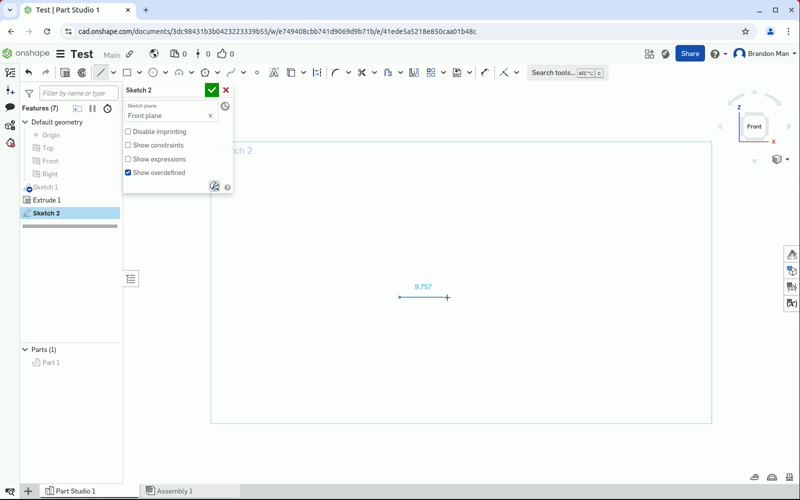
click(447, 297)
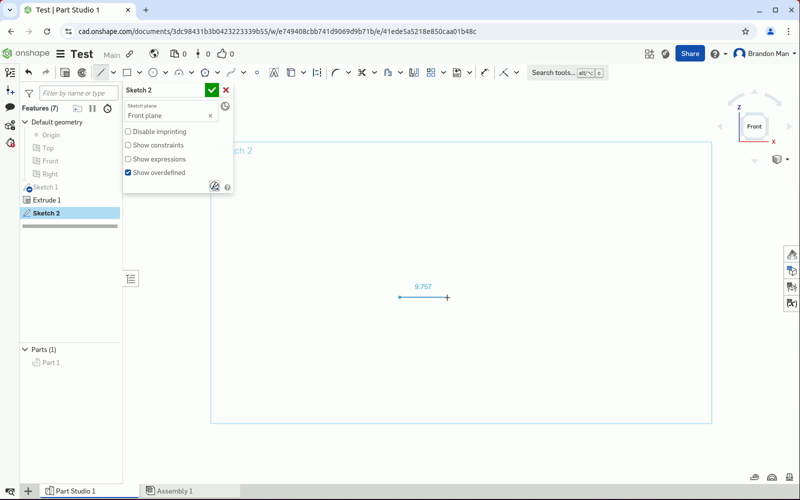
key_up(shift)
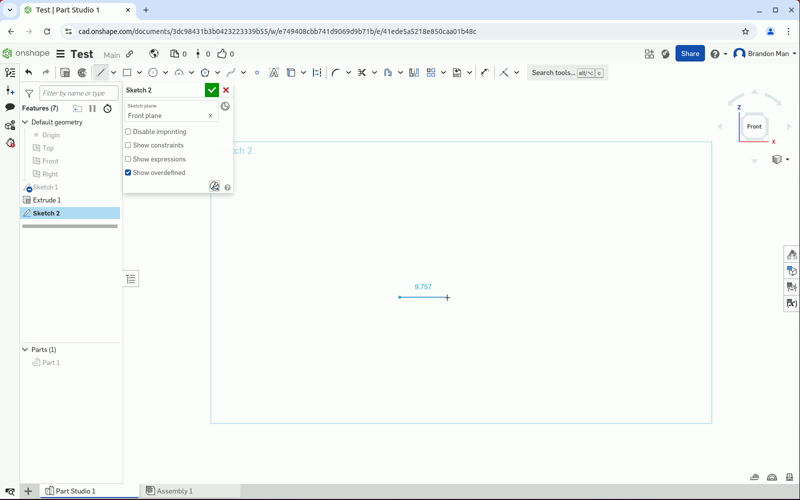
key_down(shift)
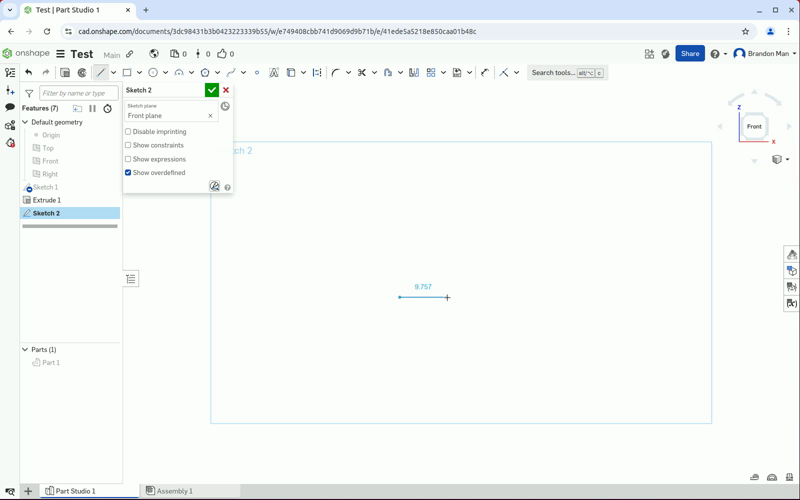
mouse_move(477, 297)
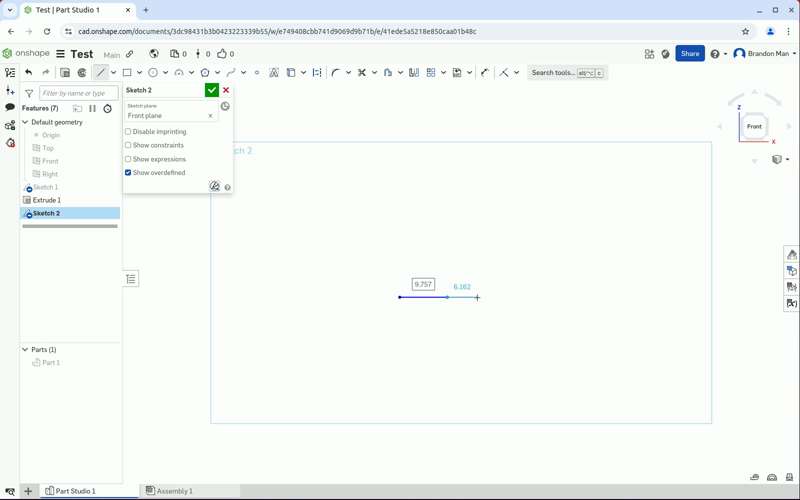
mouse_move(447, 268)
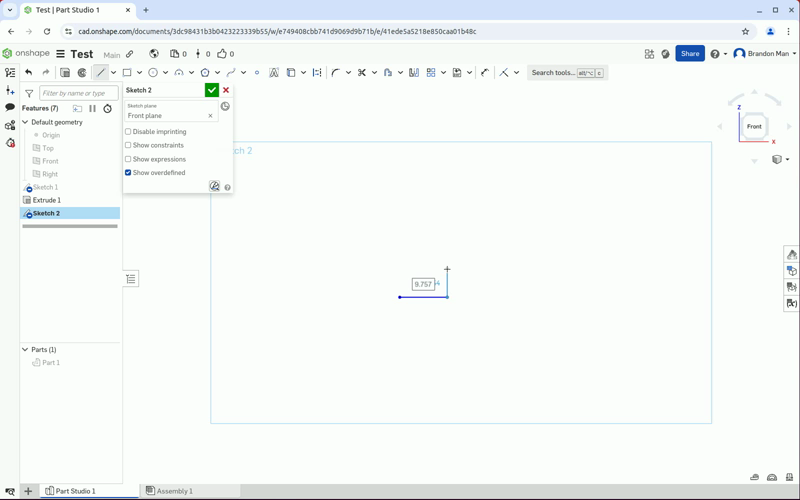
click(447, 268)
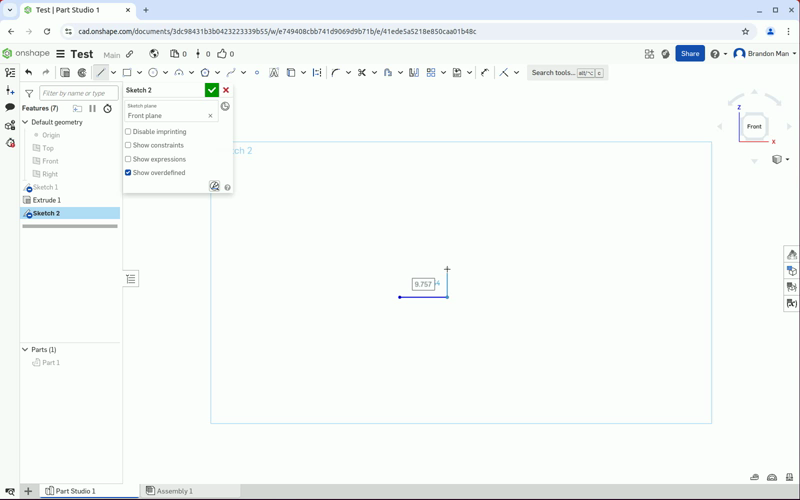
key_up(shift)
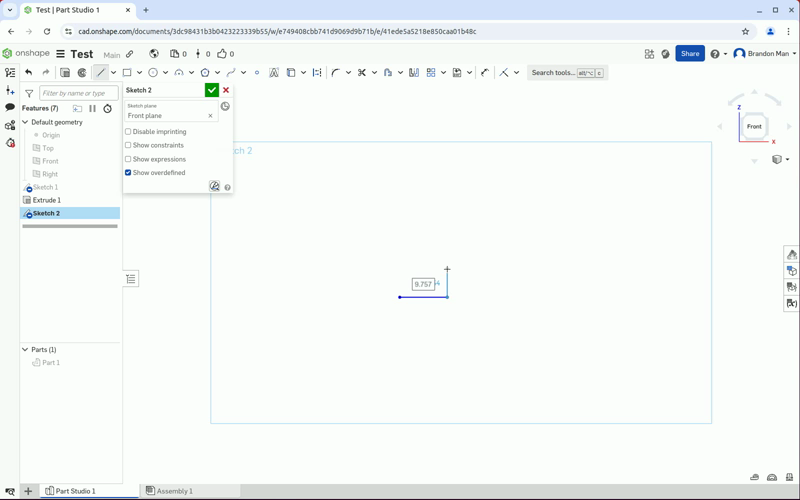
key_down(shift)
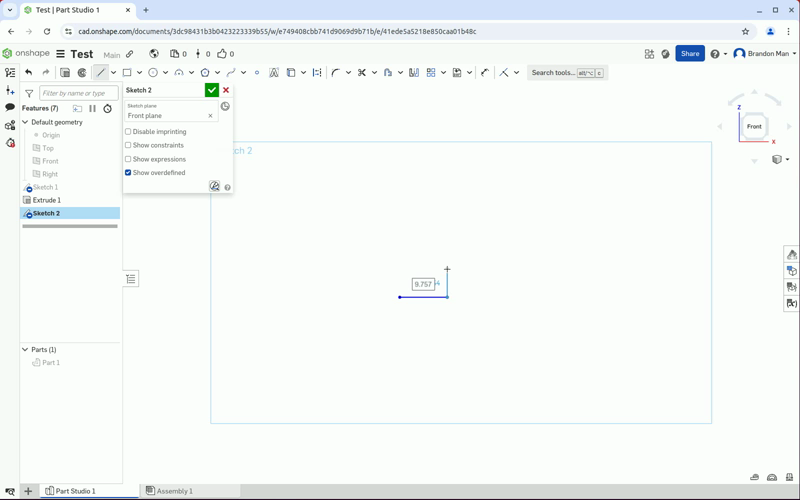
mouse_move(477, 268)
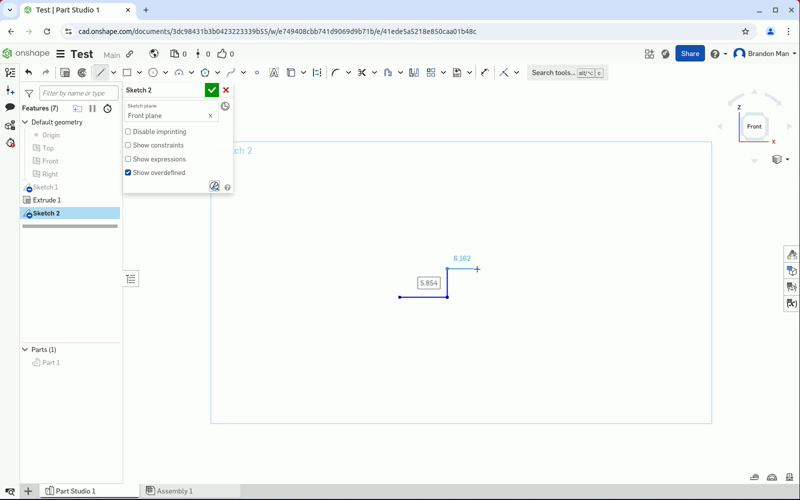
mouse_move(399, 268)
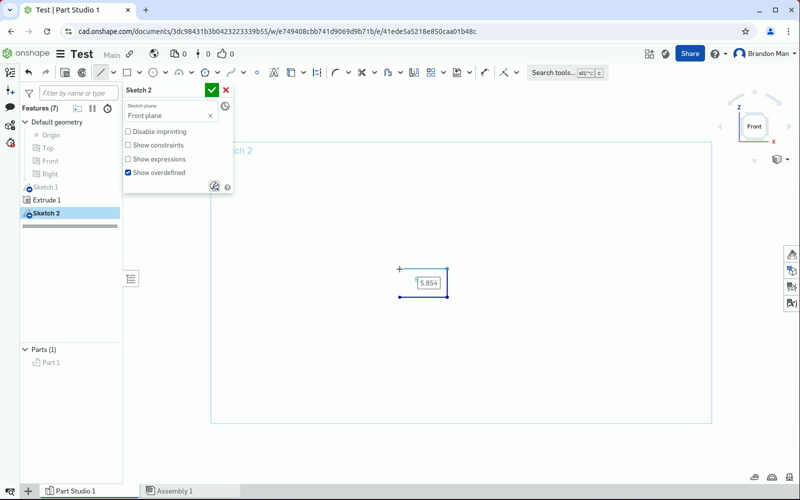
click(399, 268)
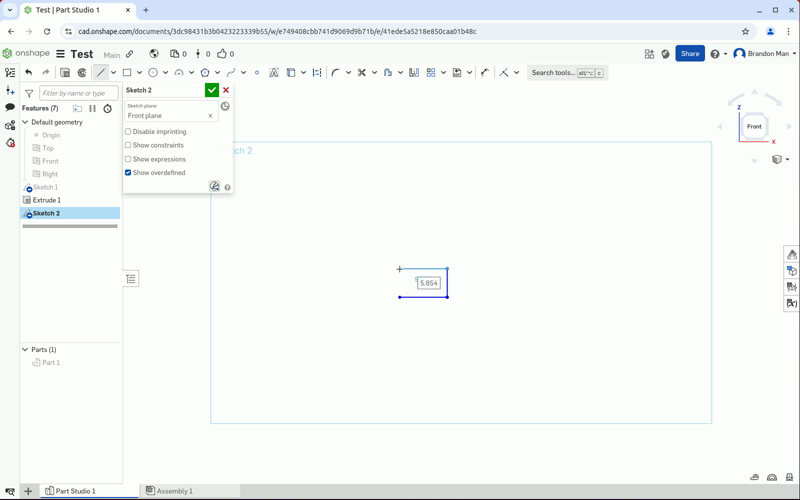
key_up(shift)
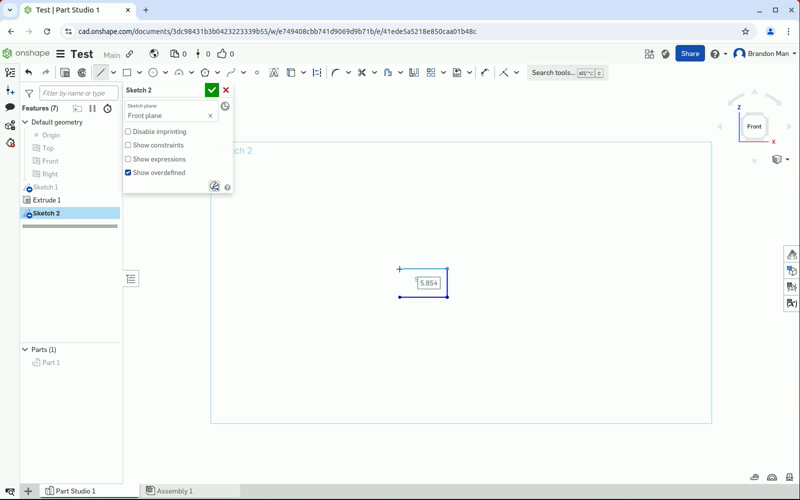
mouse_move(429, 268)
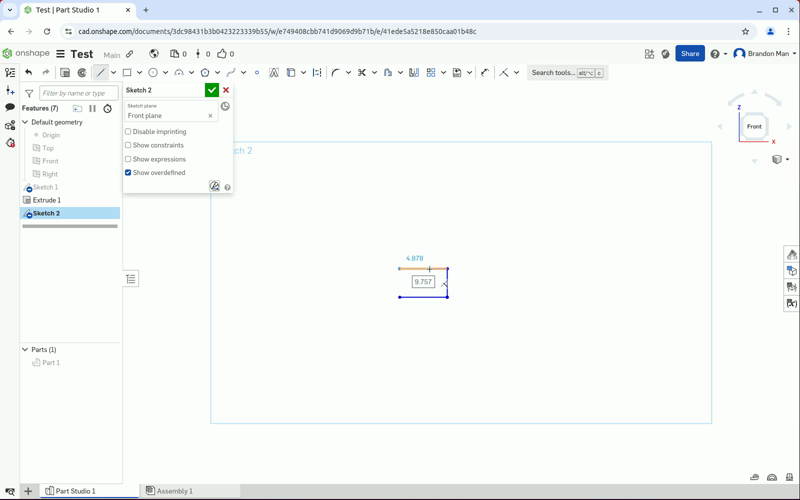
key_down(shift)
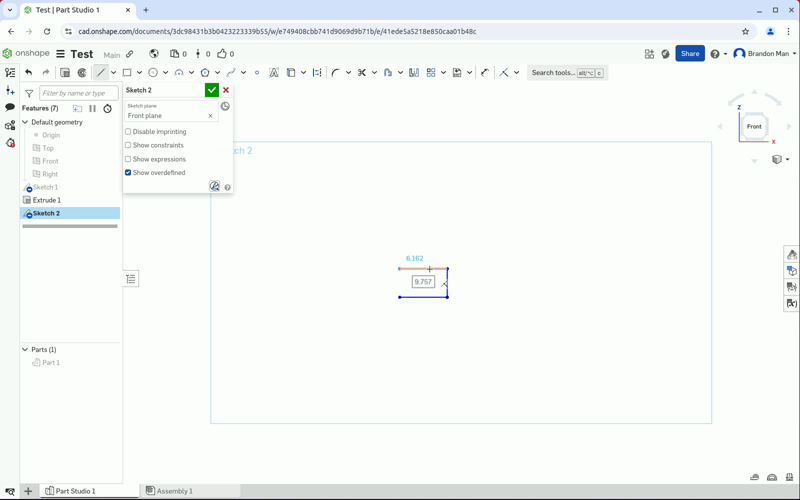
mouse_move(399, 297)
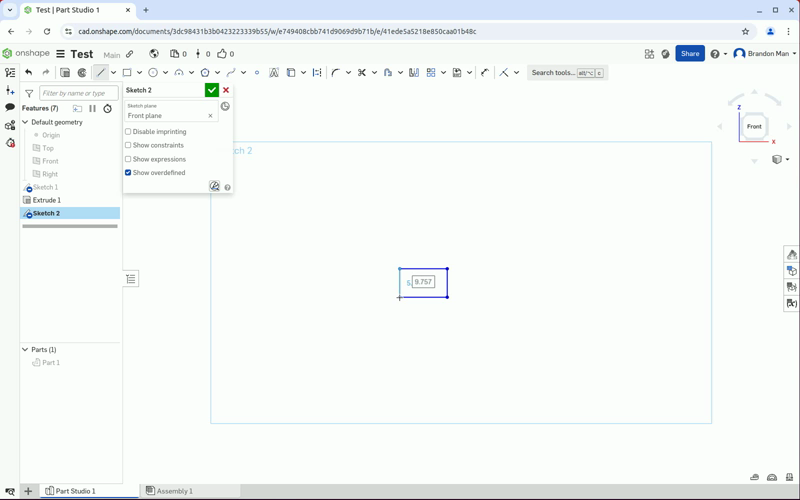
key_up(shift)
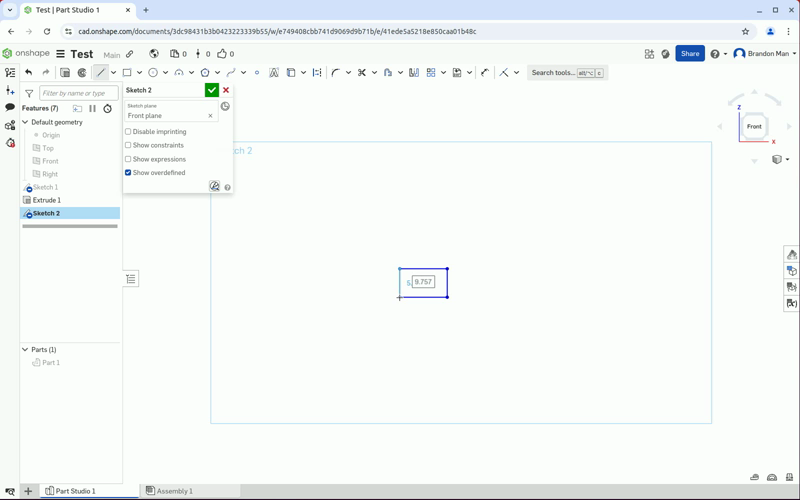
click(399, 297)
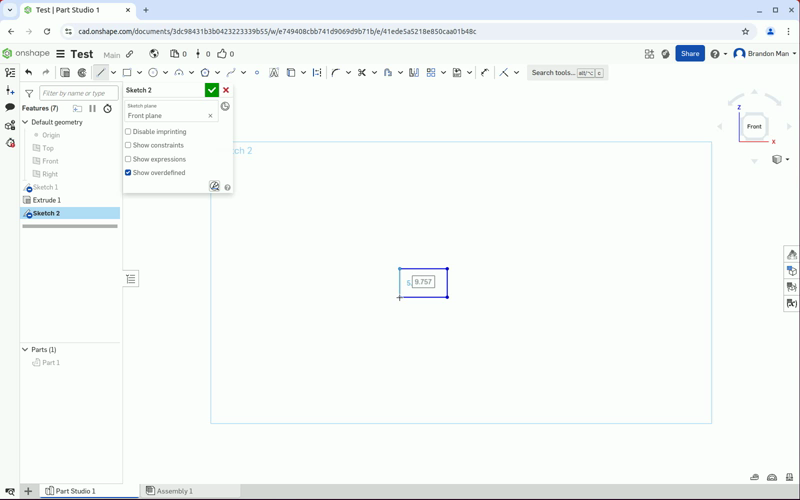
key(esc)
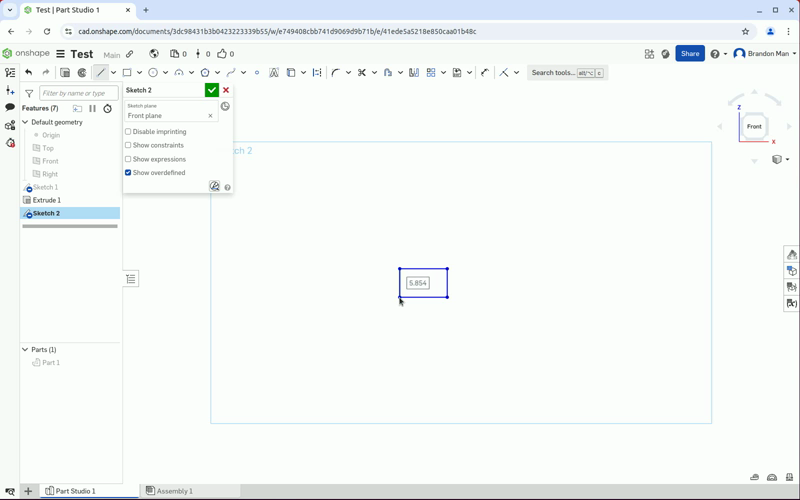
mouse_move(416, 294)
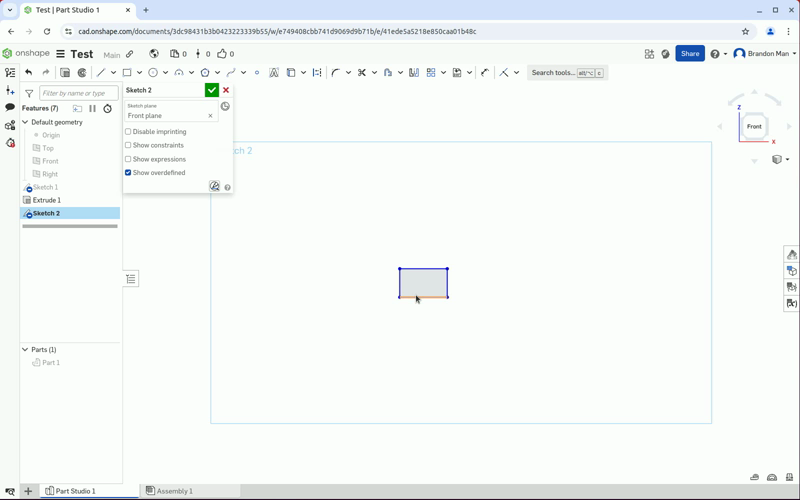
scroll(6)
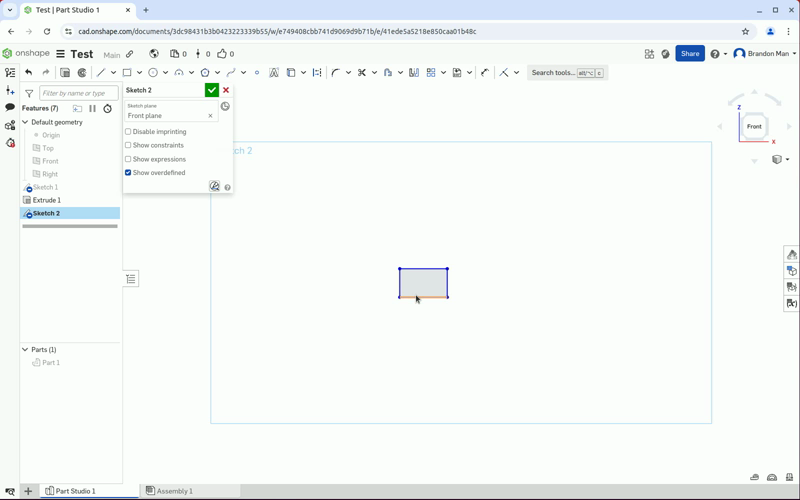
scroll(6)
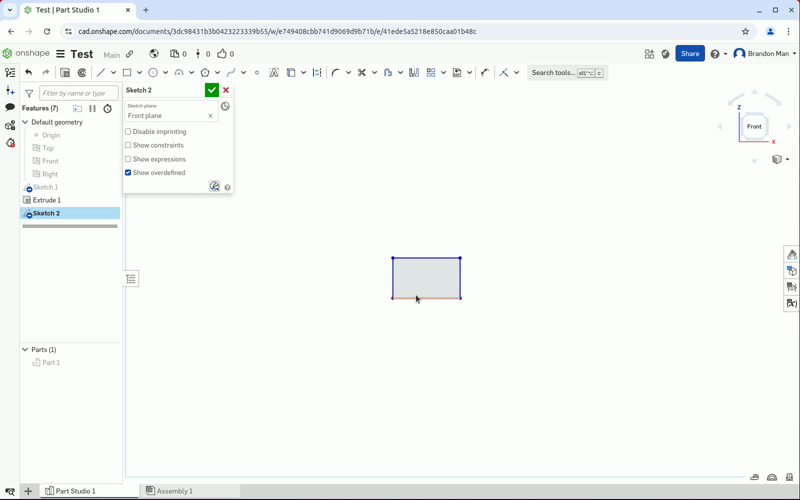
scroll(6)
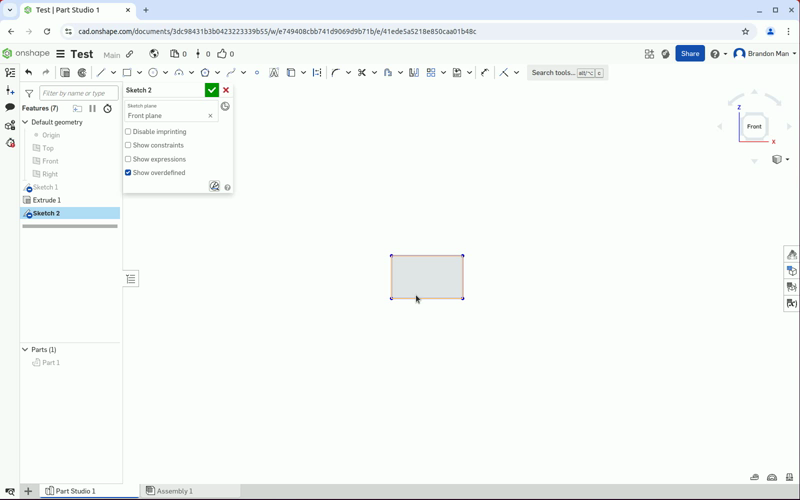
scroll(6)
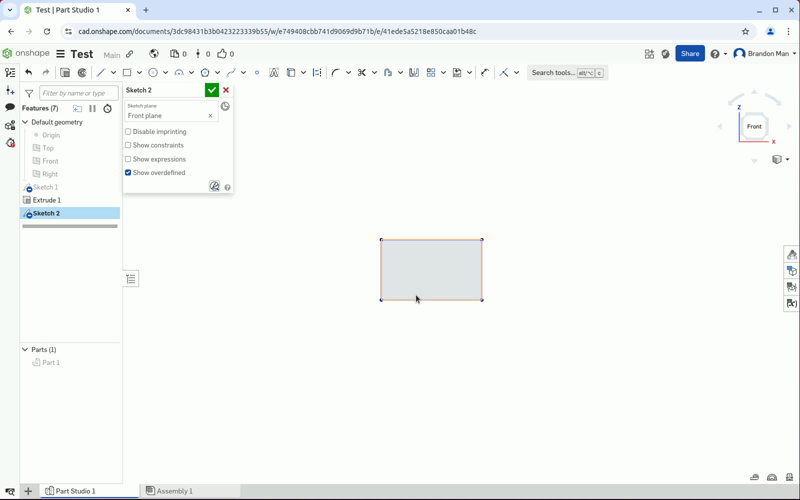
scroll(6)
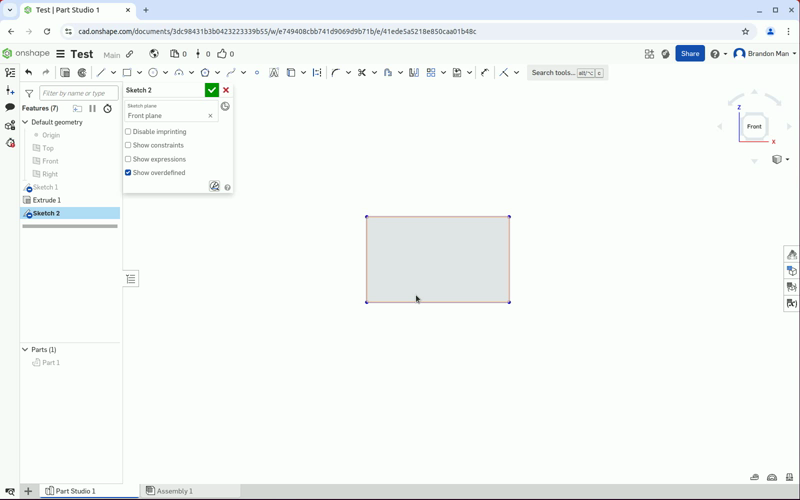
scroll(6)
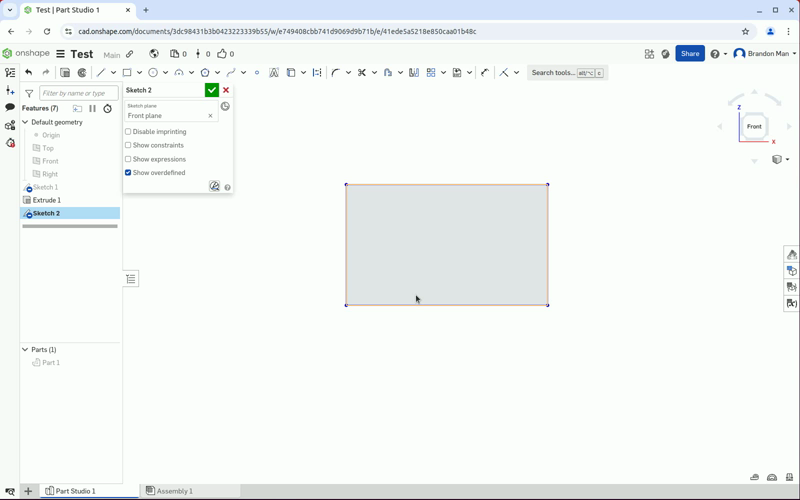
scroll(6)
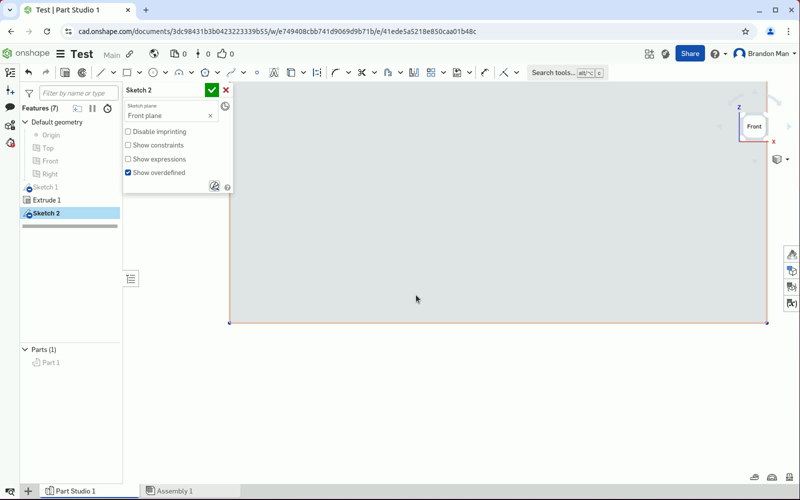
click(416, 294)
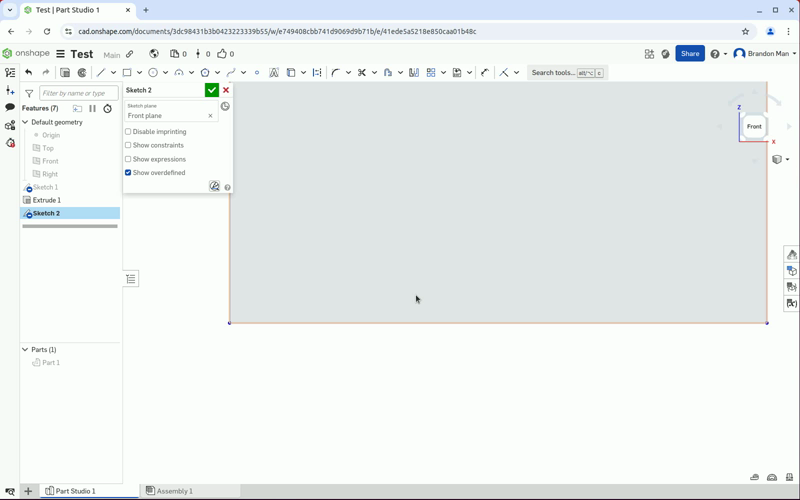
scroll(-6)
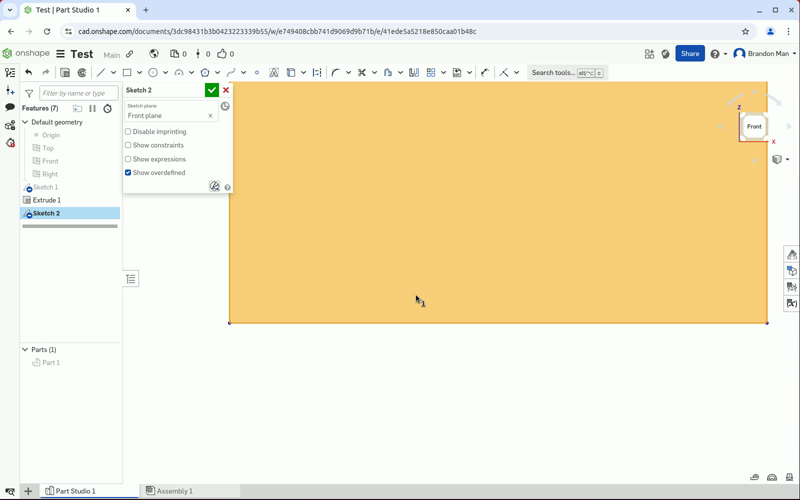
scroll(-6)
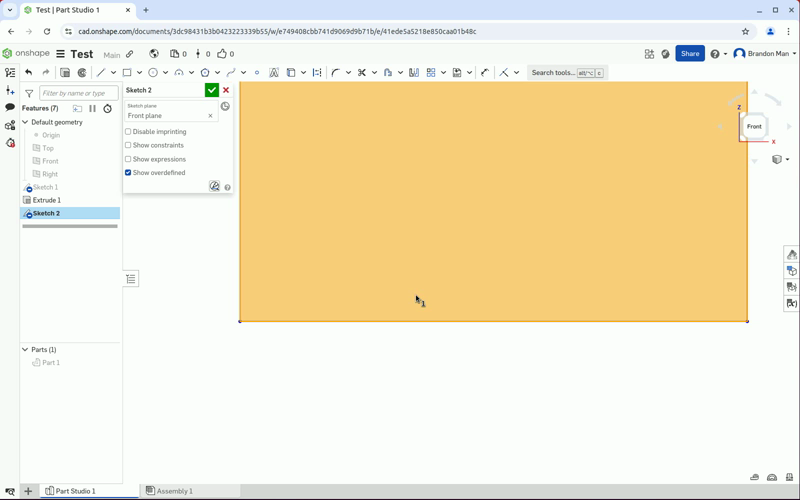
scroll(-6)
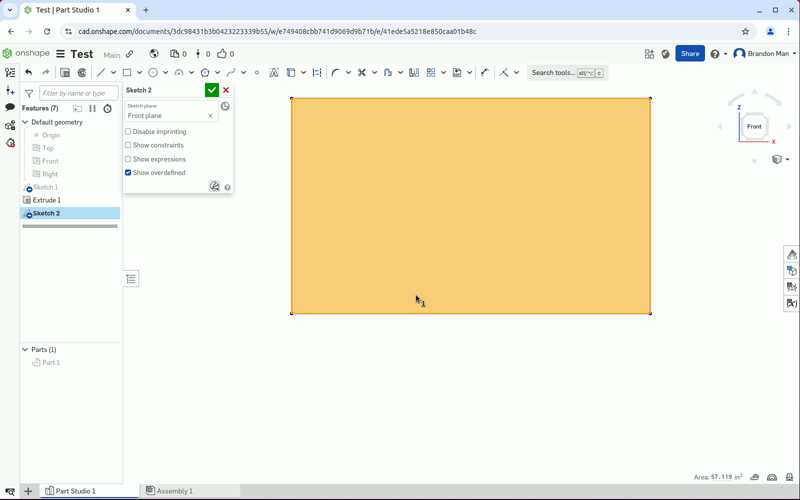
scroll(-6)
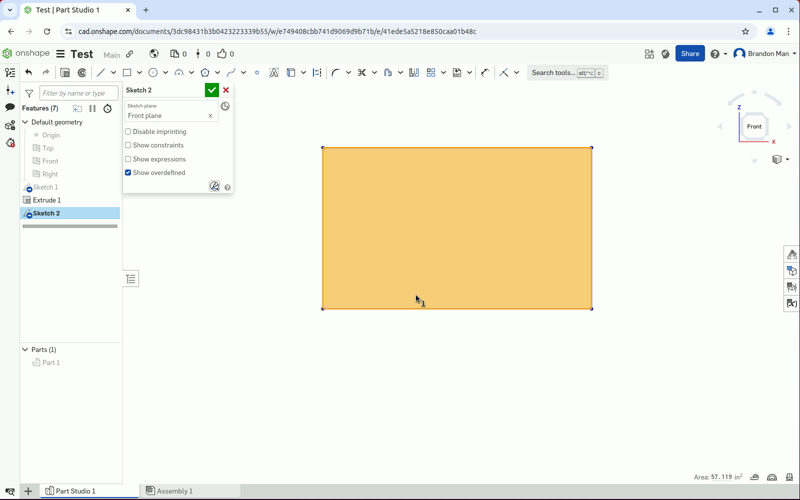
scroll(-6)
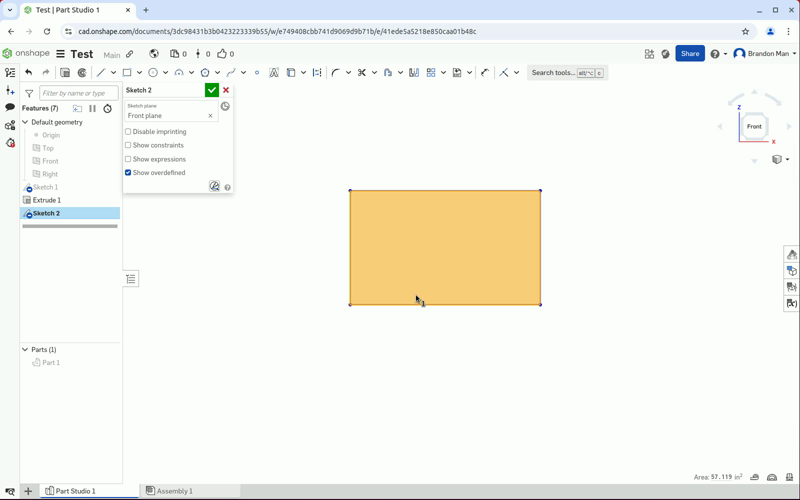
scroll(-6)
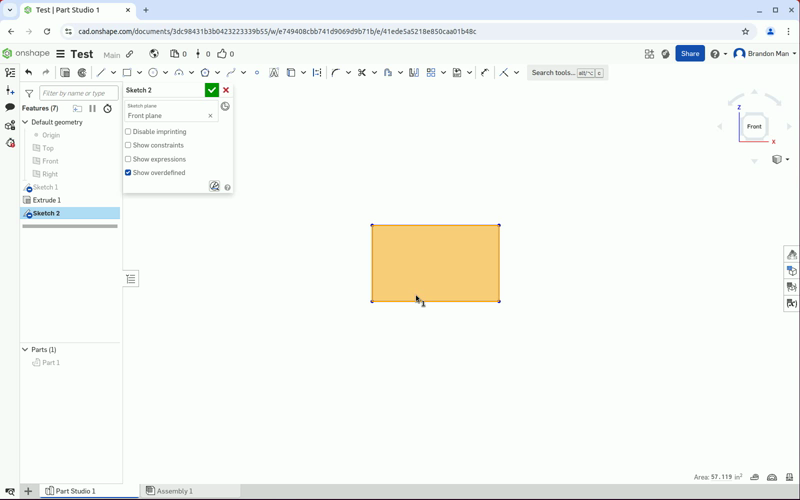
scroll(-6)
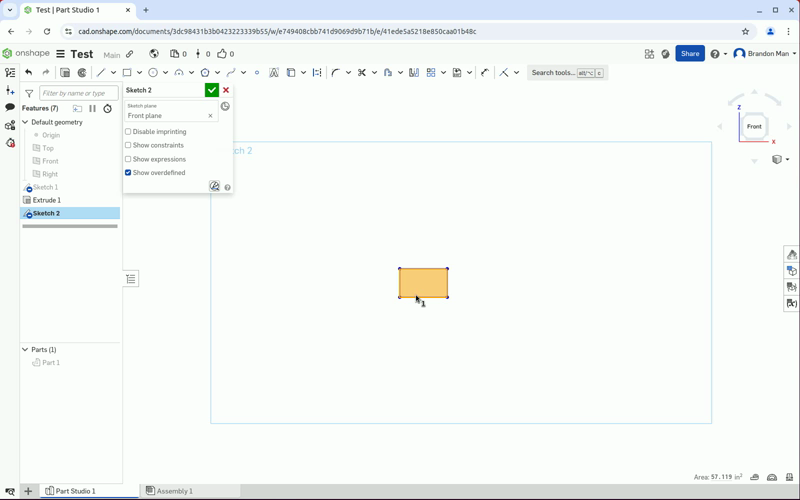
mouse_move(73, 352)
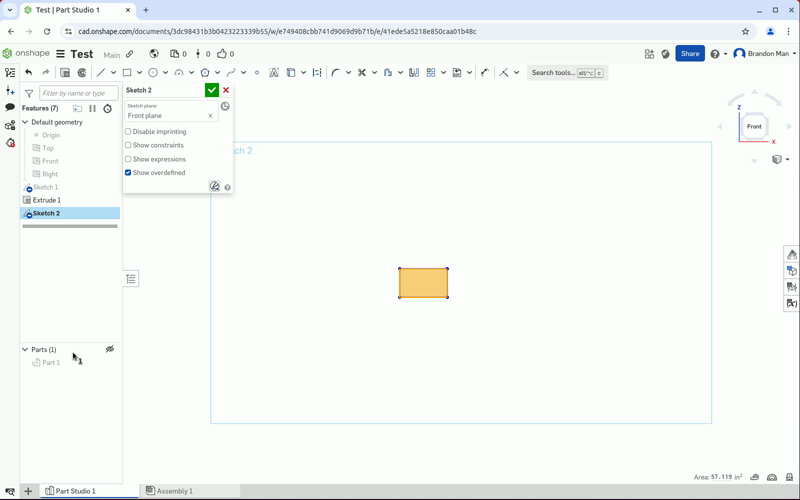
key(shift+y)
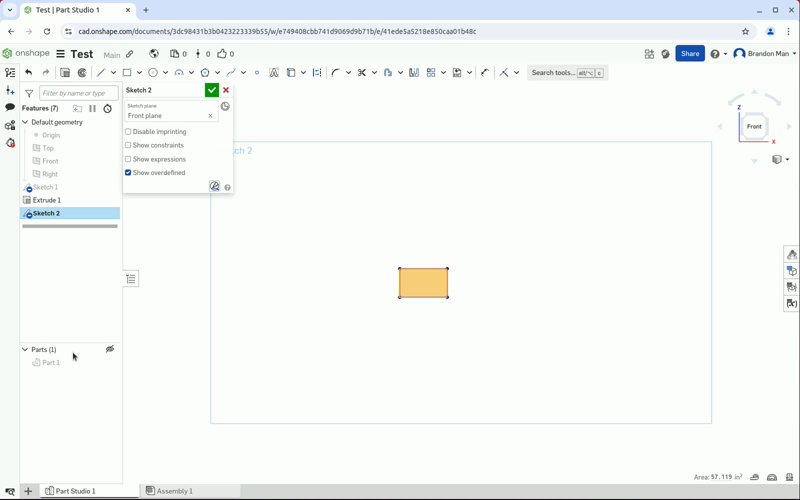
key(shift+e)
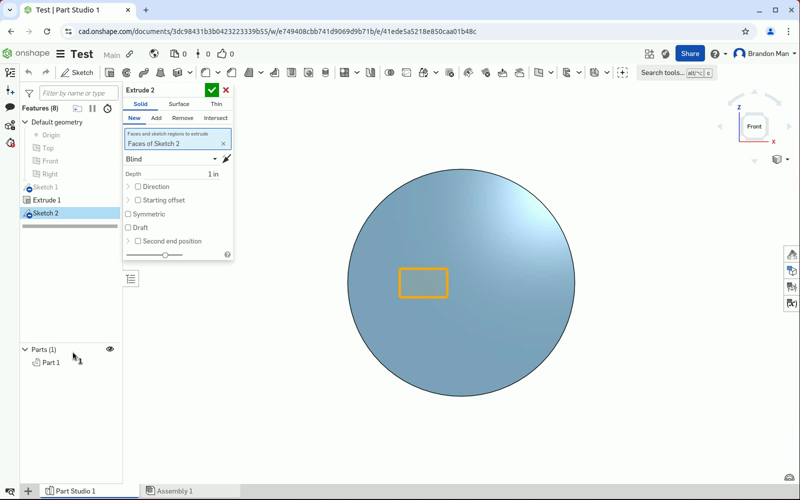
mouse_move(143, 106)
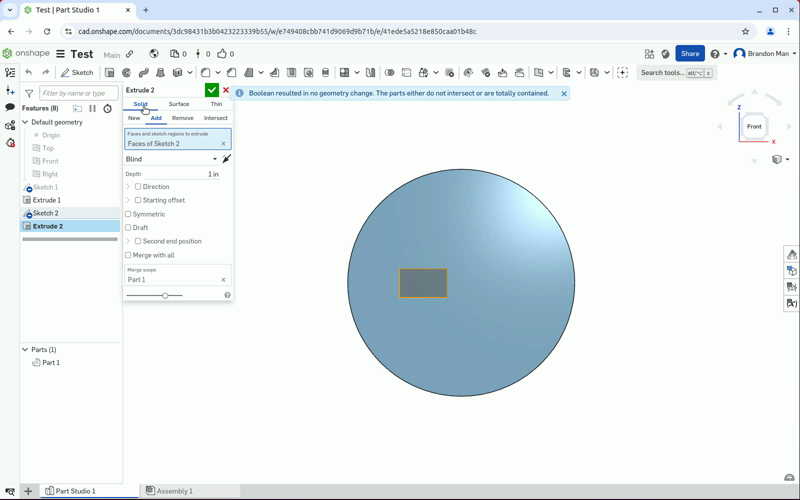
click(143, 106)
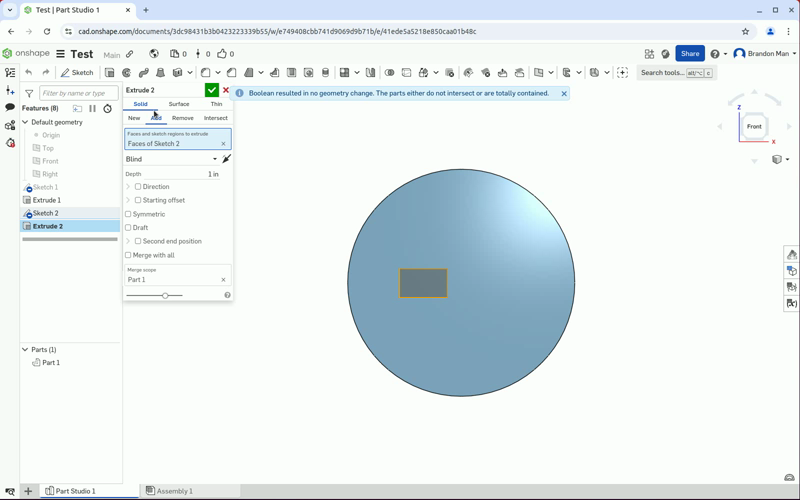
mouse_move(186, 120)
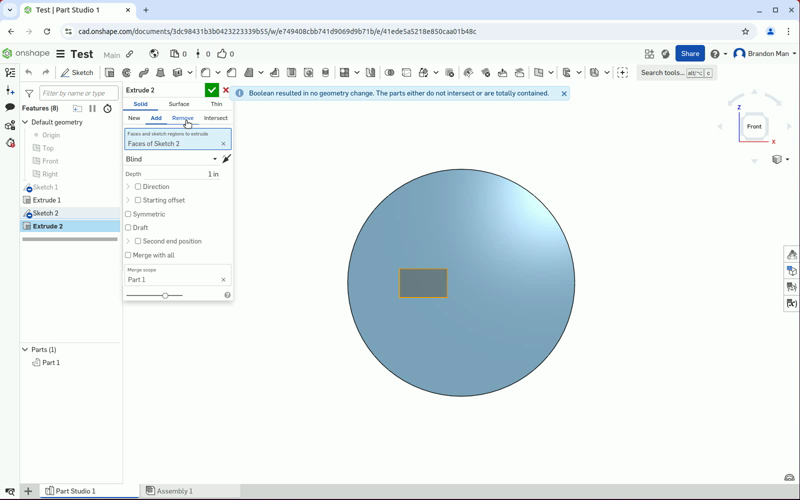
click(186, 120)
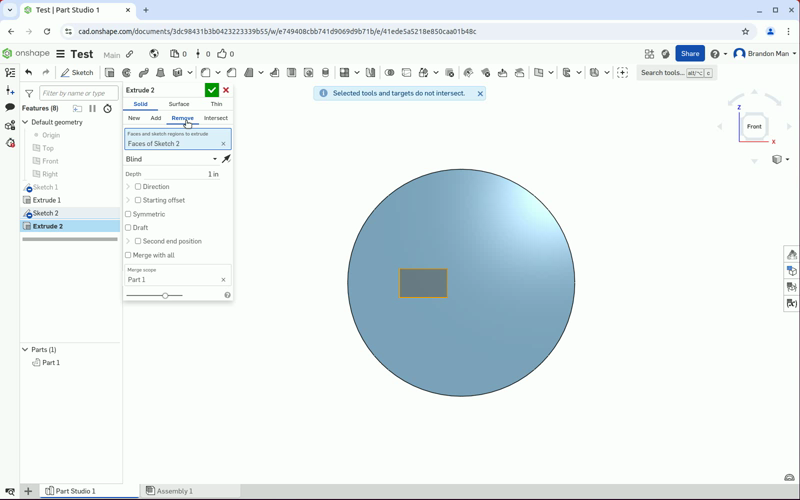
key(tab, 4)
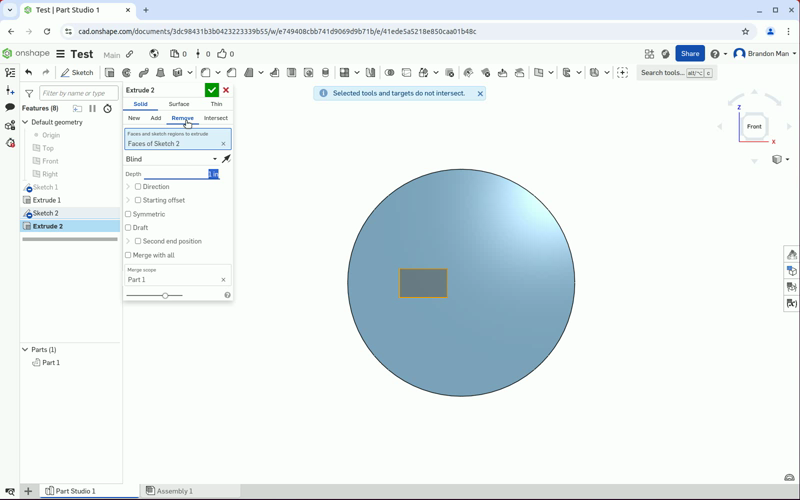
text(-5.777)
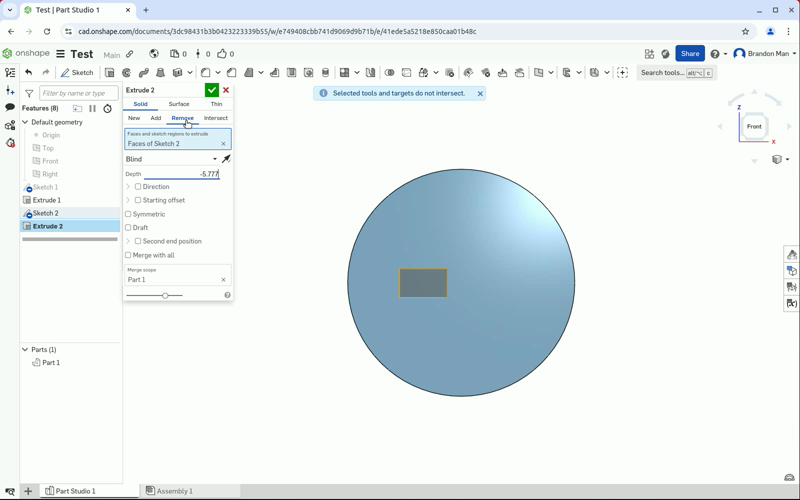
key(tab, 6)
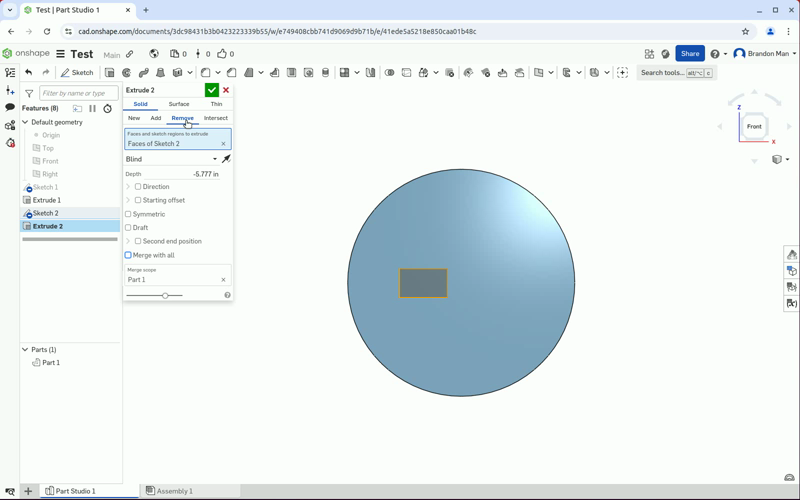
key(space)
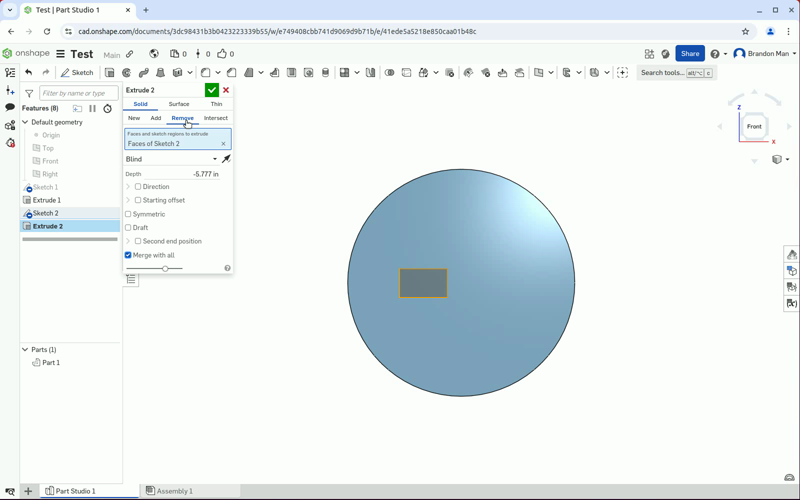
key(enter)
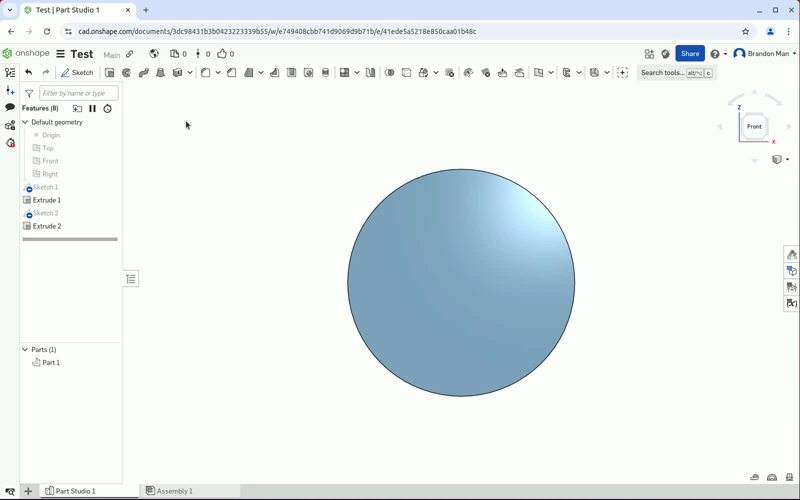
key(shift+h)
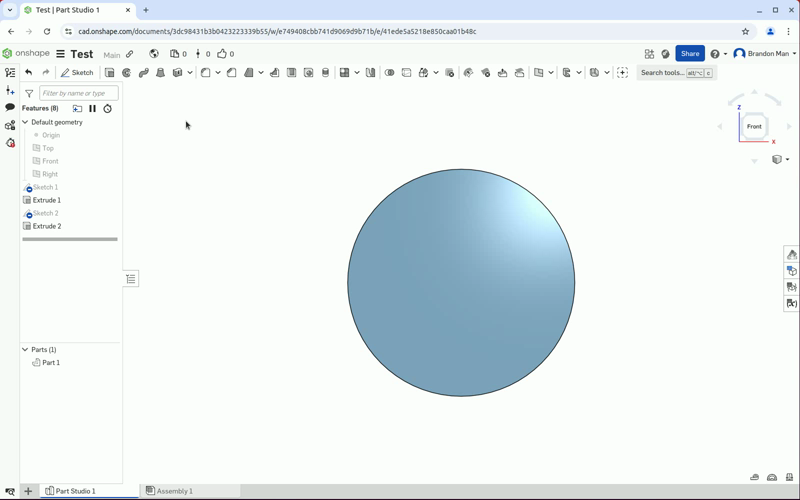
key(shift+h)
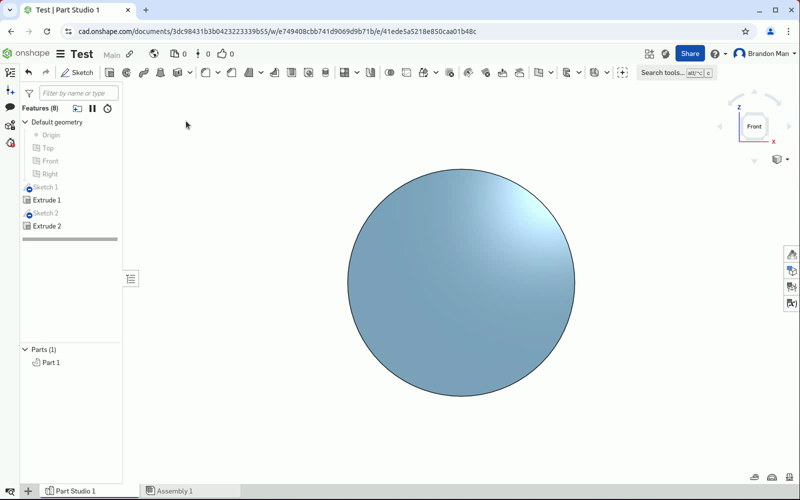
mouse_move(73, 189)
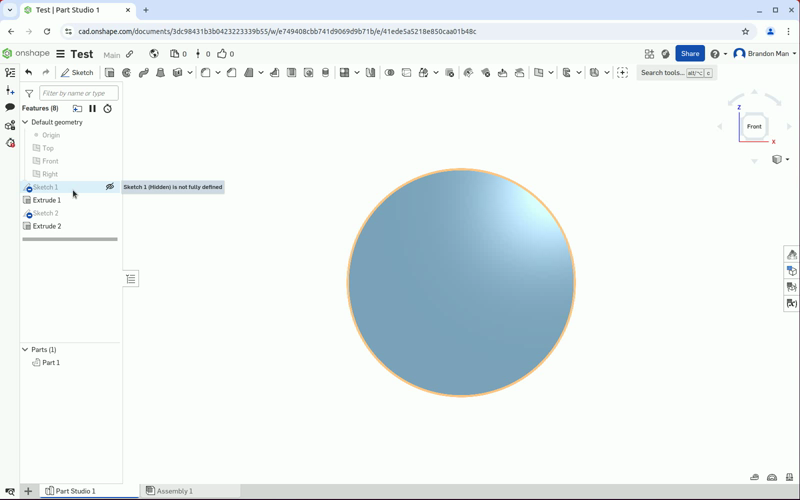
click(73, 189)
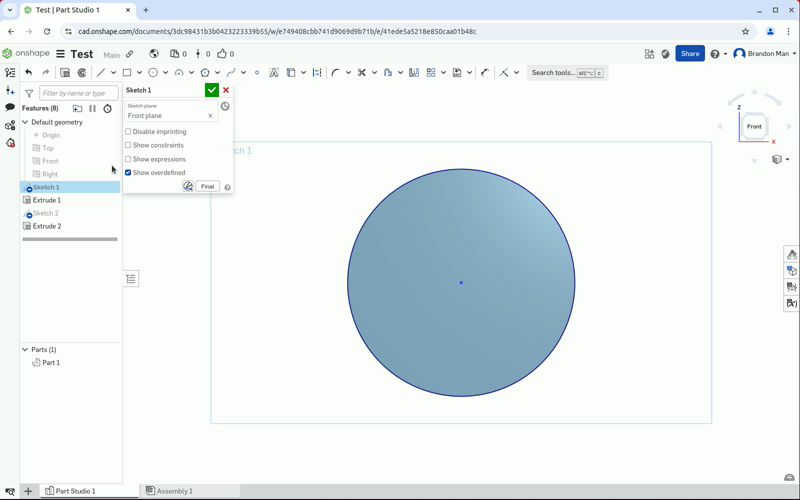
mouse_move(229, 92)
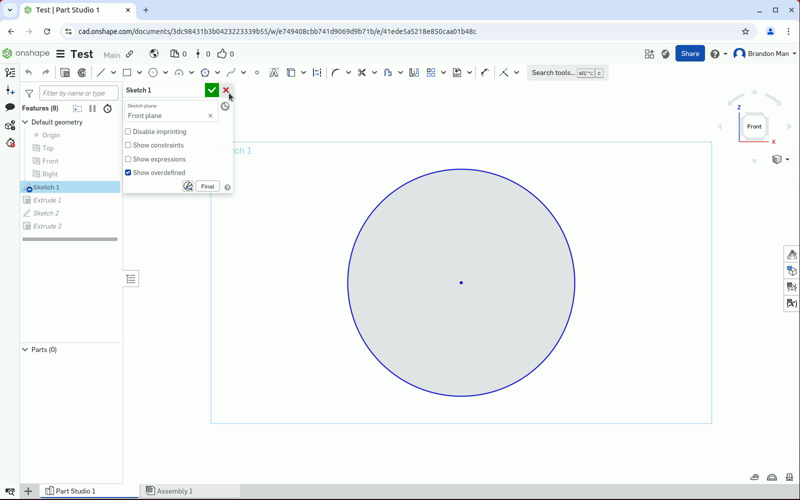
click(229, 92)
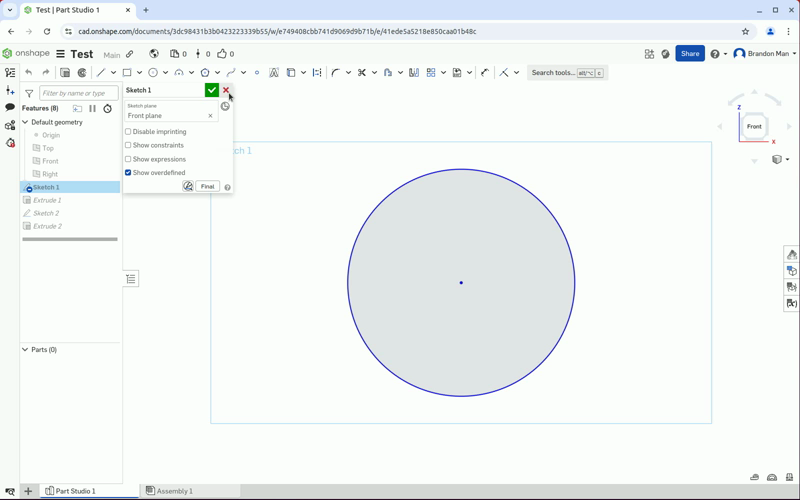
key(shift+s)
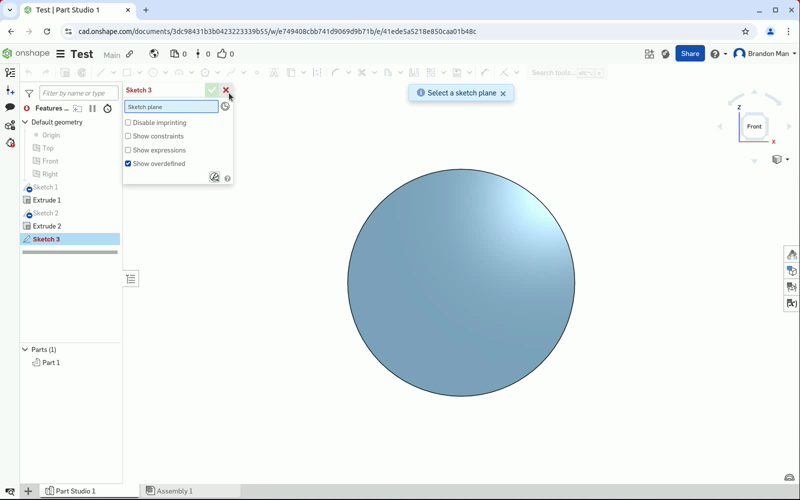
mouse_move(73, 163)
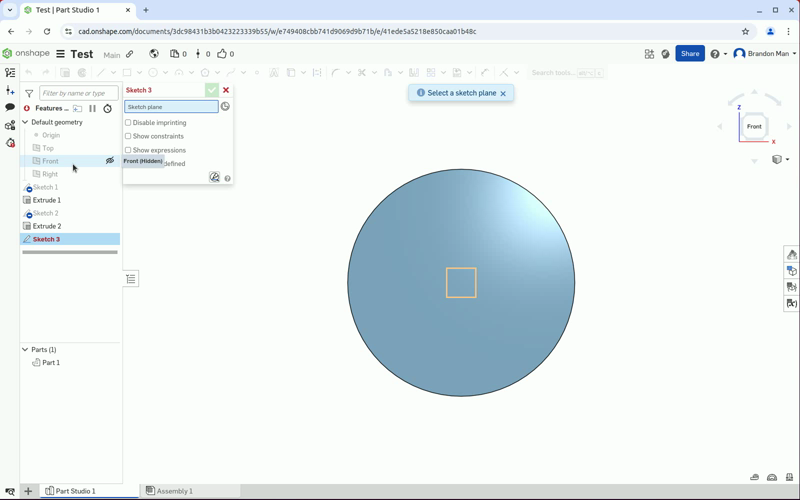
click(73, 163)
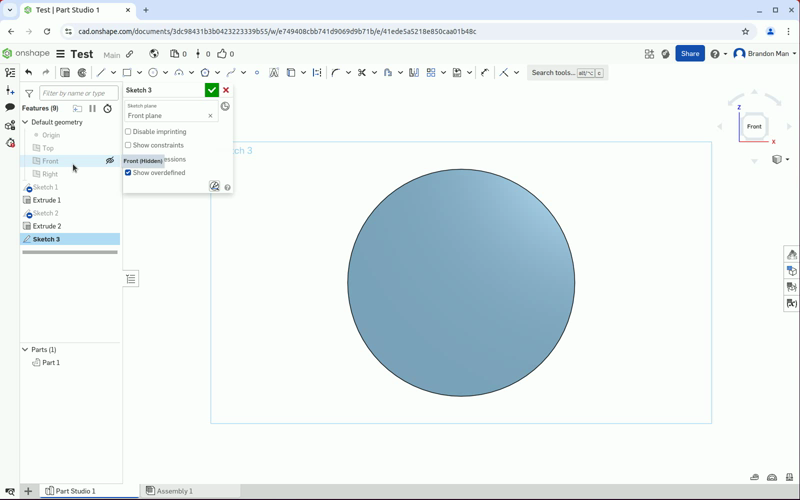
mouse_move(73, 352)
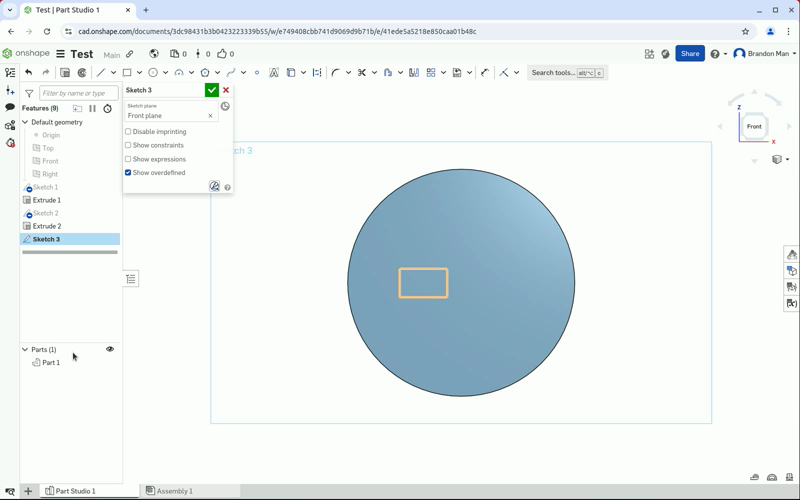
key(y)
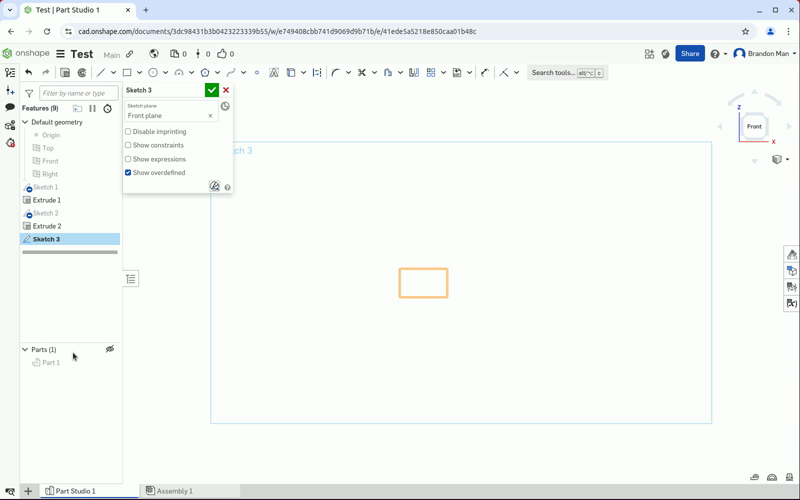
key(l)
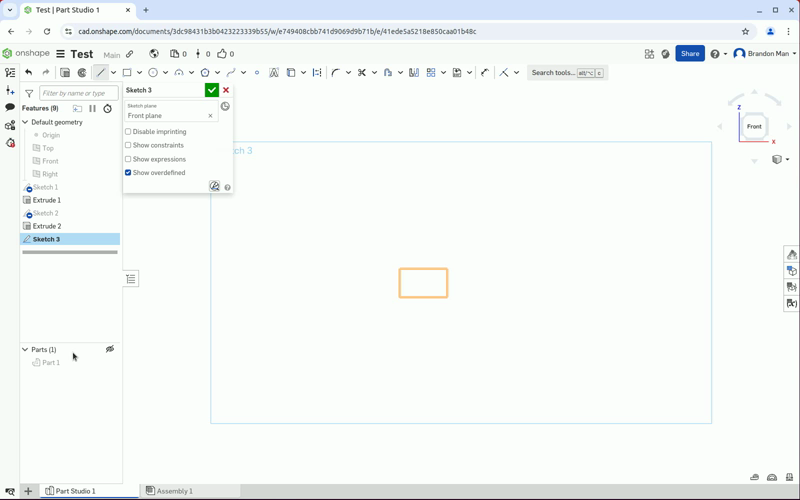
key_down(shift)
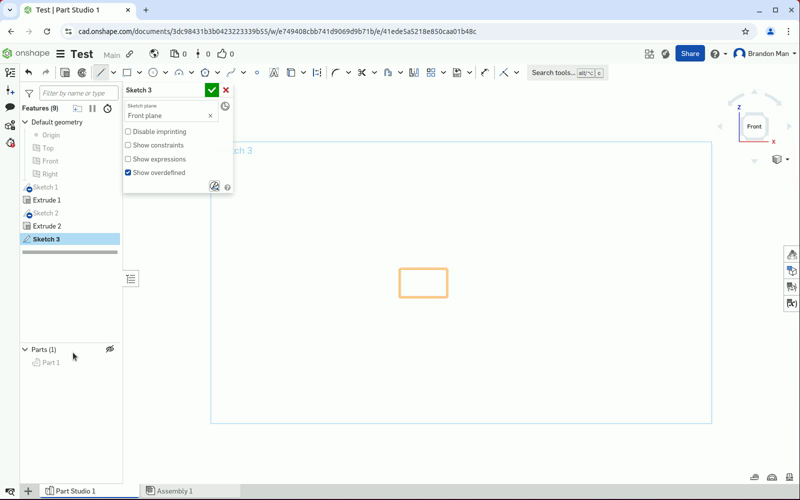
mouse_move(446, 297)
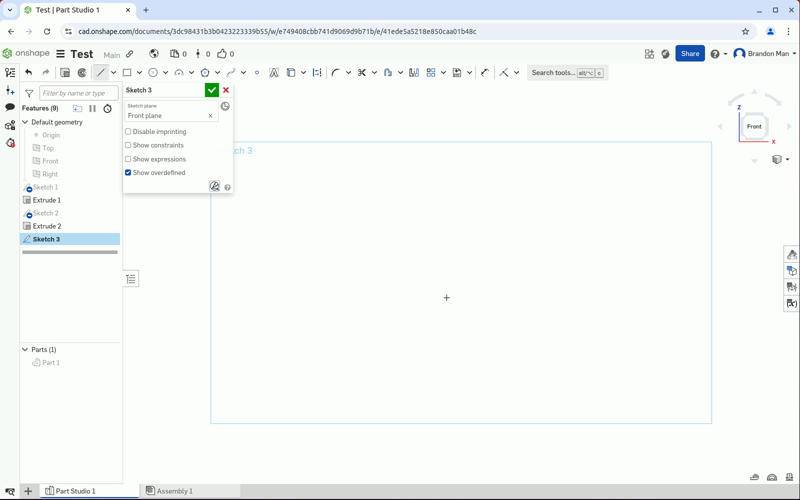
click(446, 297)
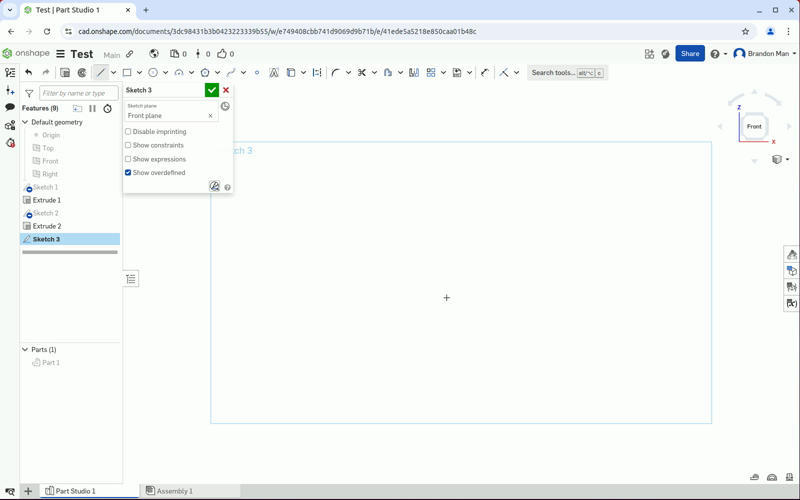
key_up(shift)
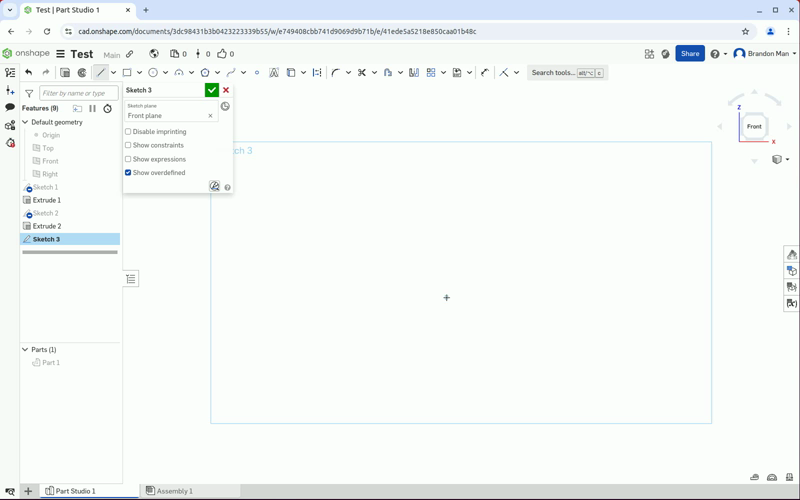
key_down(shift)
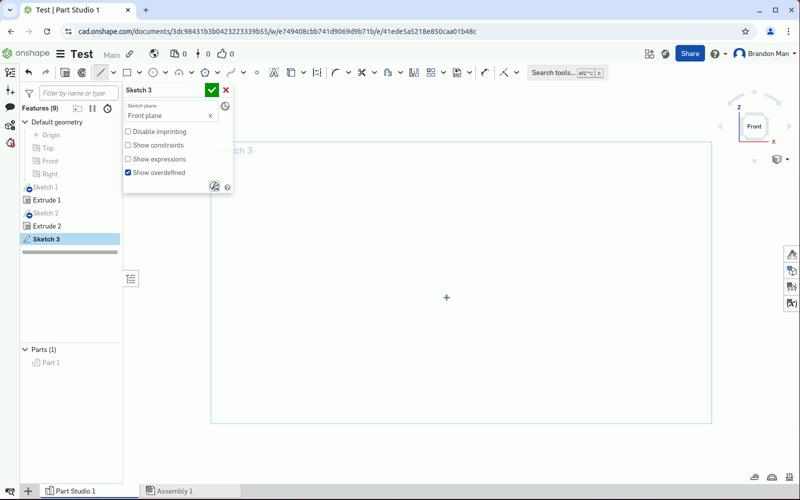
mouse_move(476, 297)
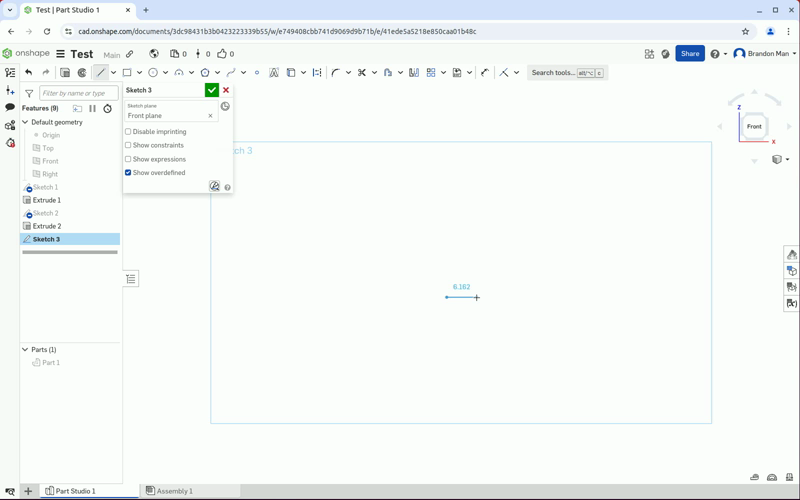
mouse_move(475, 297)
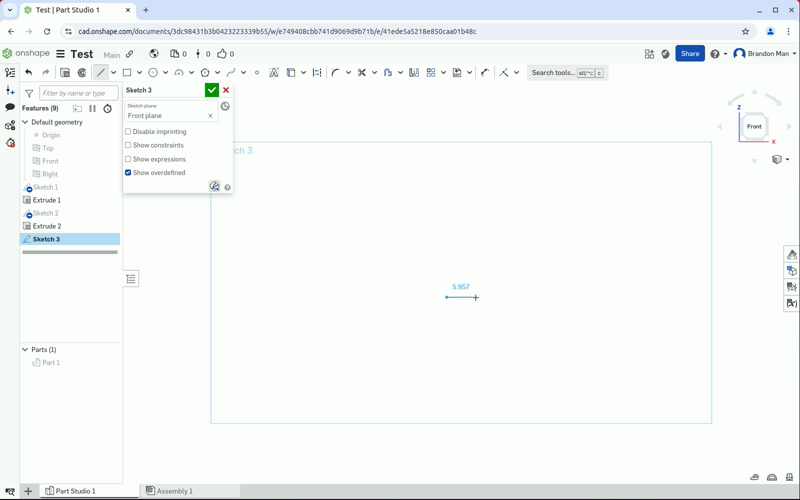
click(475, 297)
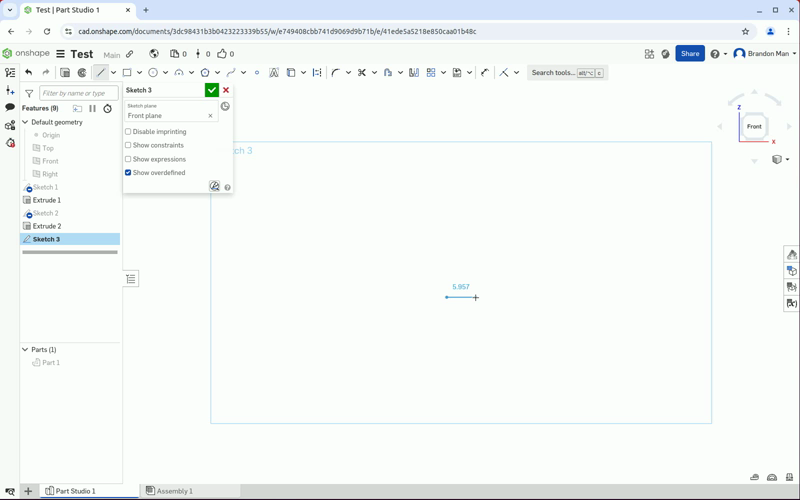
key_up(shift)
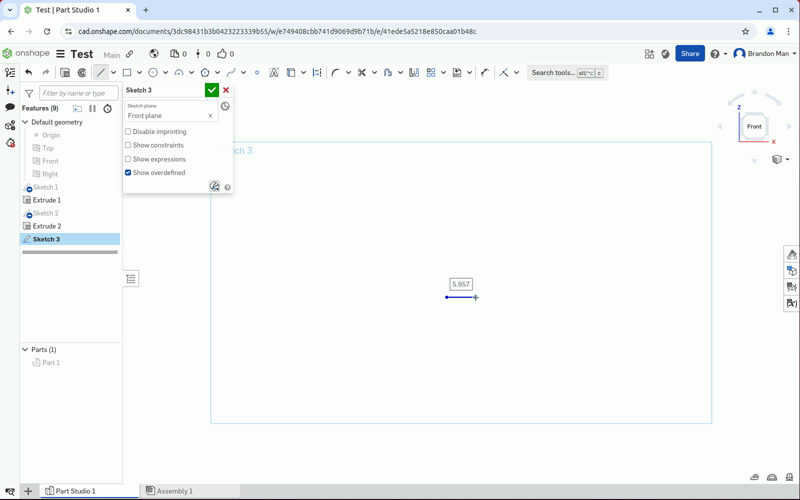
key_down(shift)
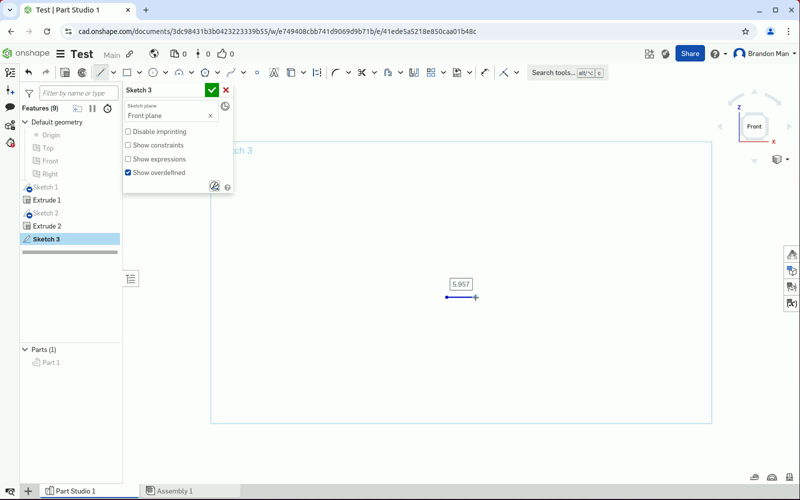
mouse_move(505, 297)
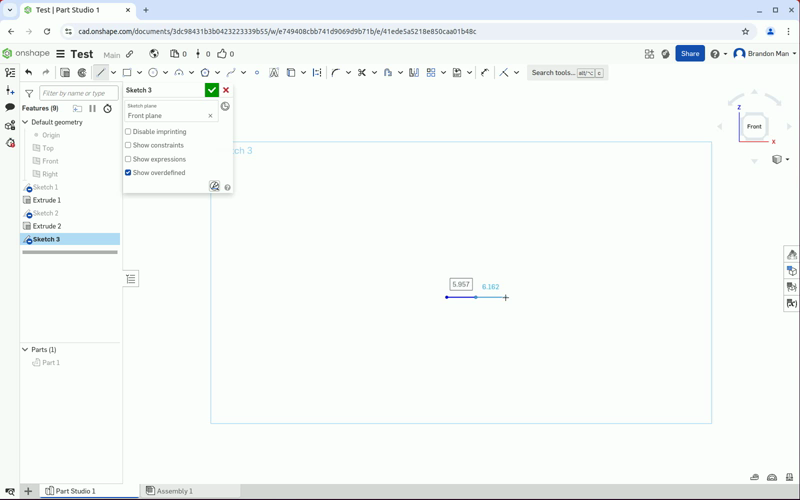
mouse_move(475, 267)
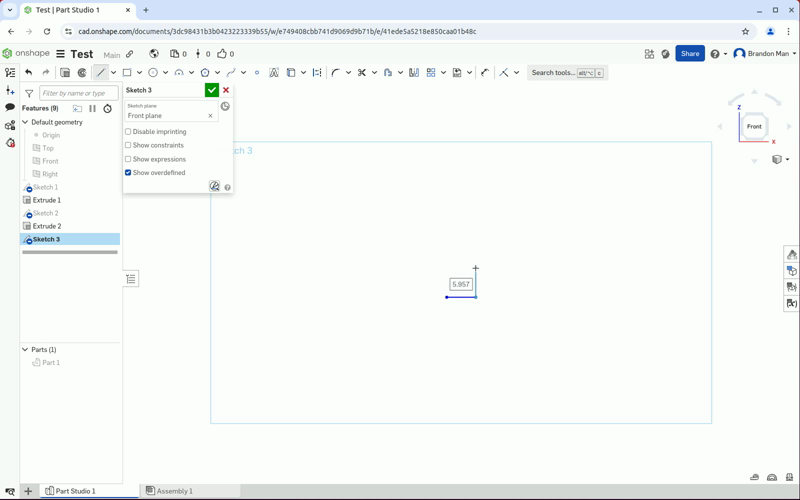
click(475, 267)
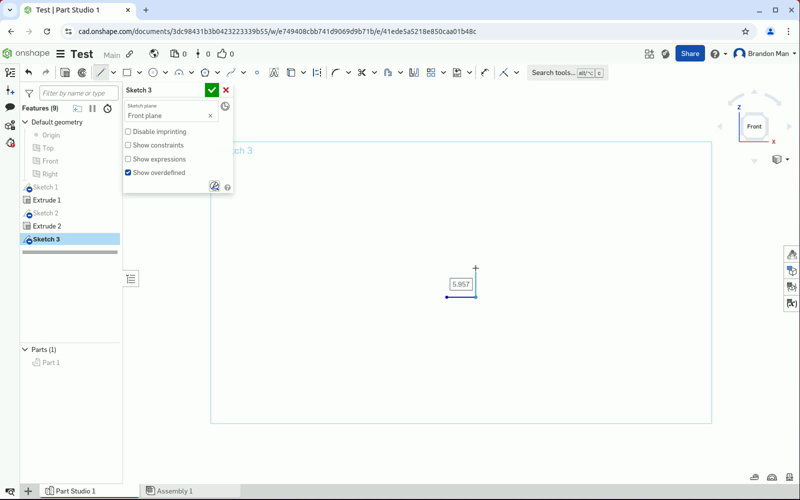
key_up(shift)
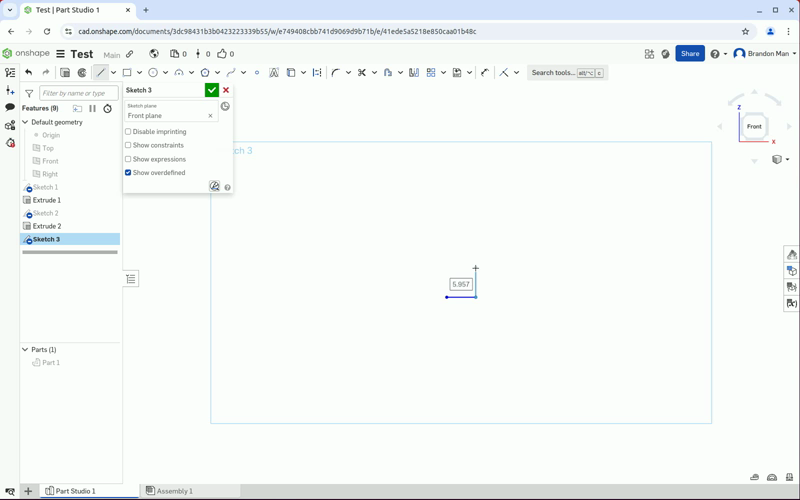
key_down(shift)
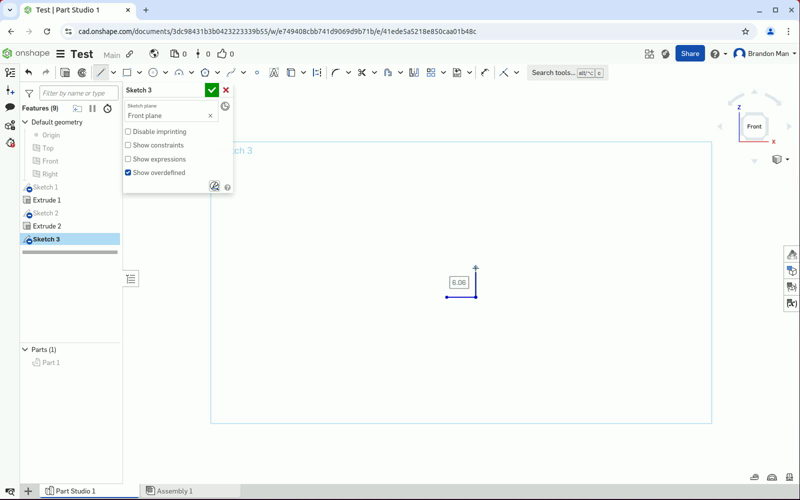
mouse_move(505, 267)
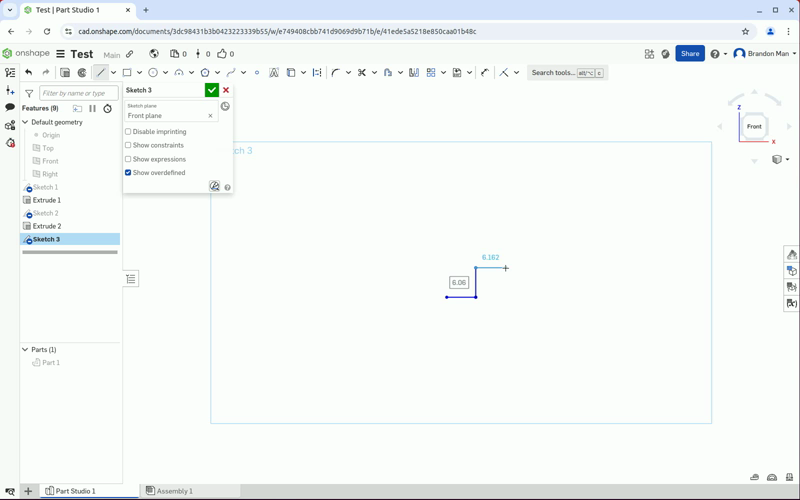
mouse_move(446, 267)
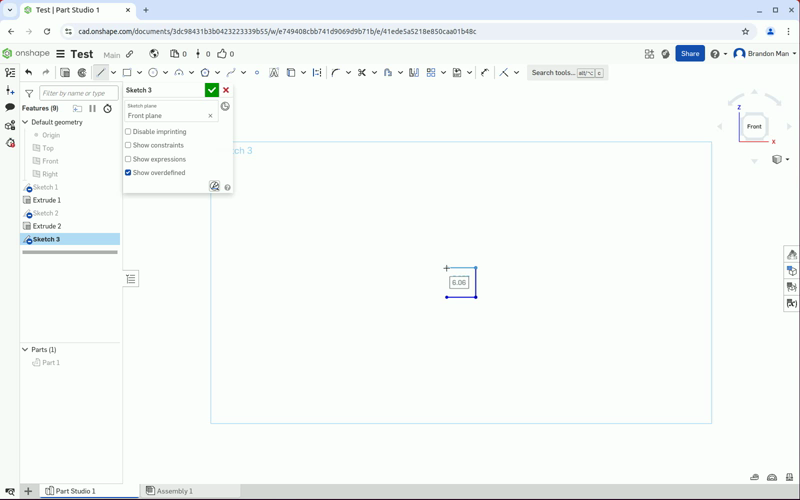
click(446, 267)
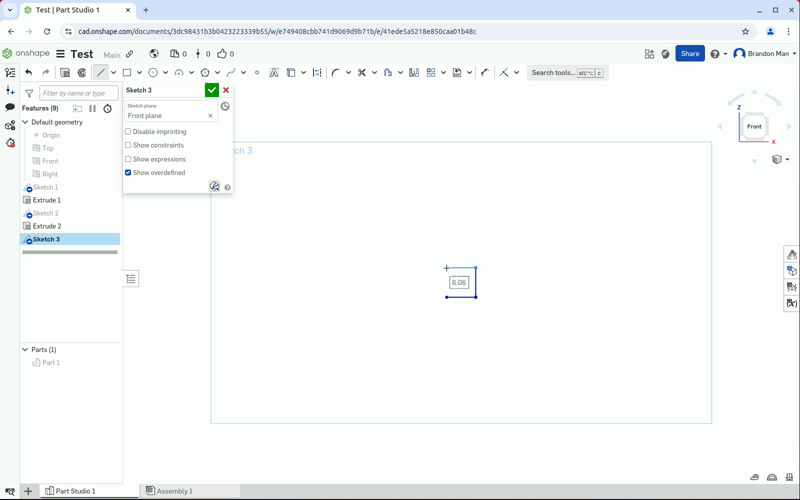
key_up(shift)
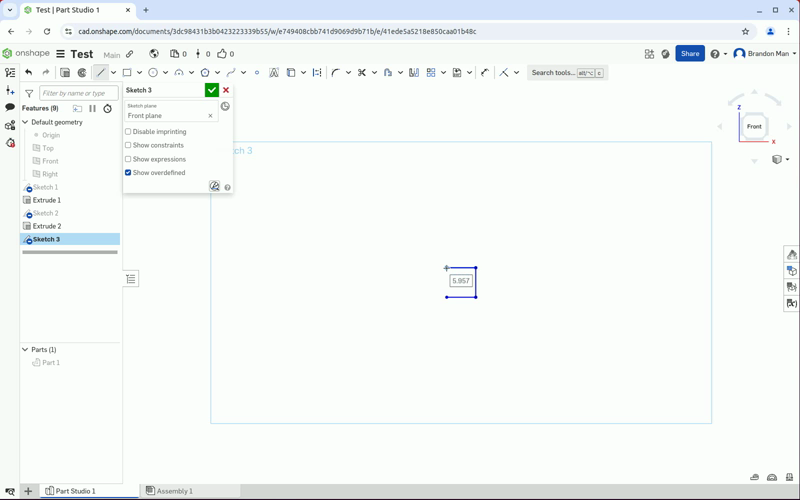
mouse_move(476, 267)
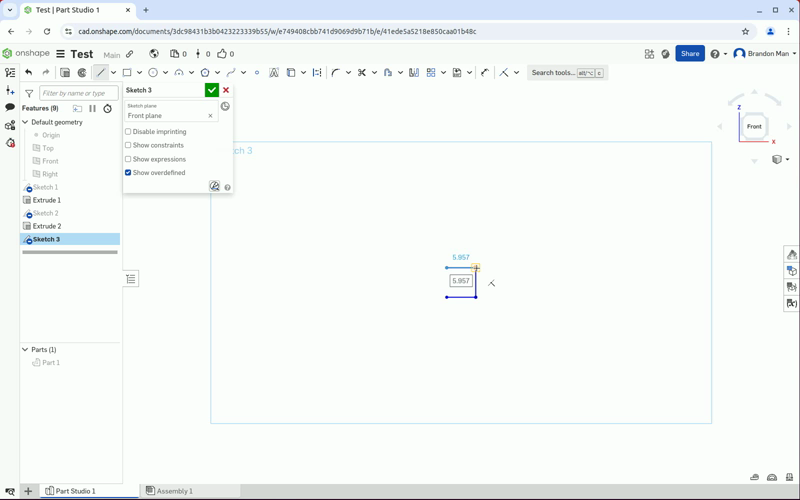
key_down(shift)
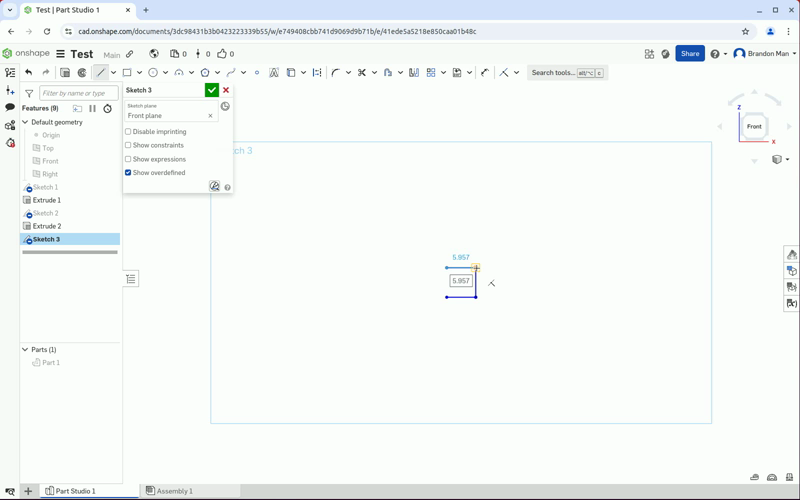
mouse_move(446, 297)
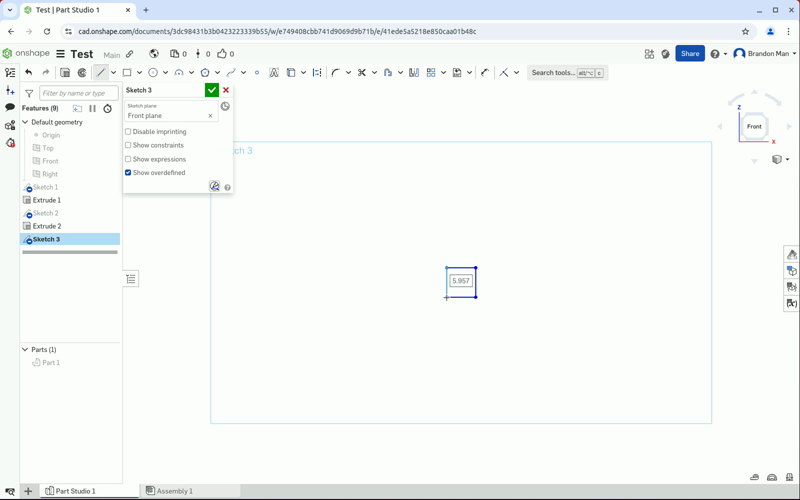
key_up(shift)
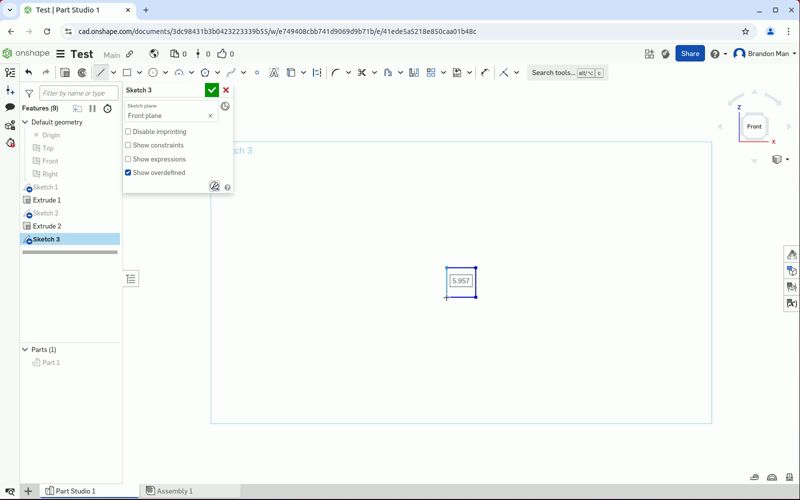
click(446, 297)
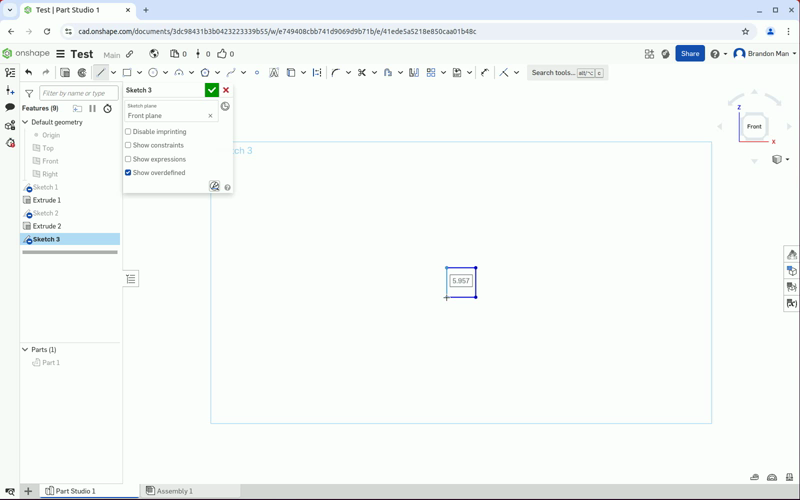
key(esc)
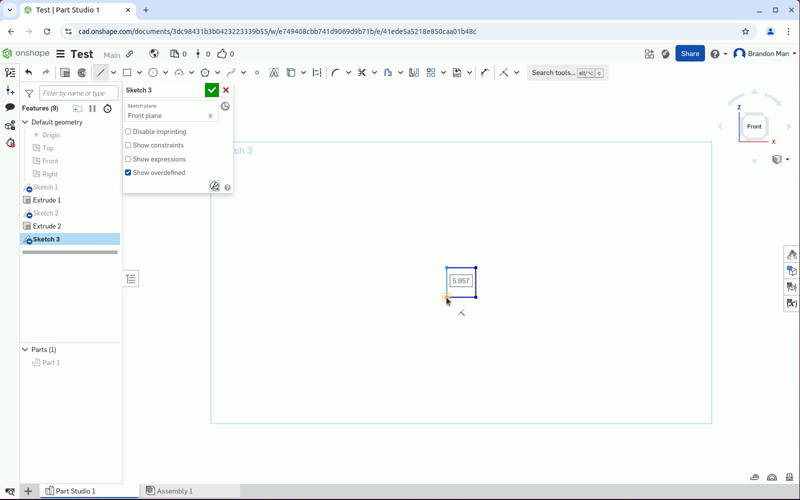
mouse_move(460, 289)
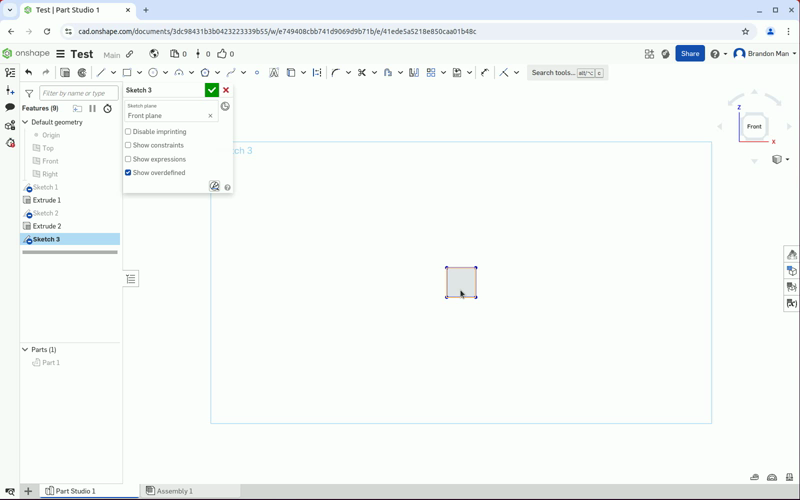
scroll(6)
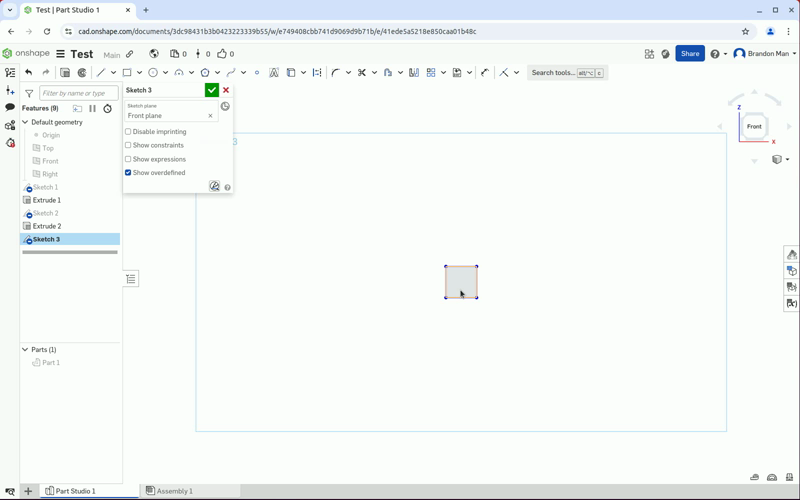
scroll(6)
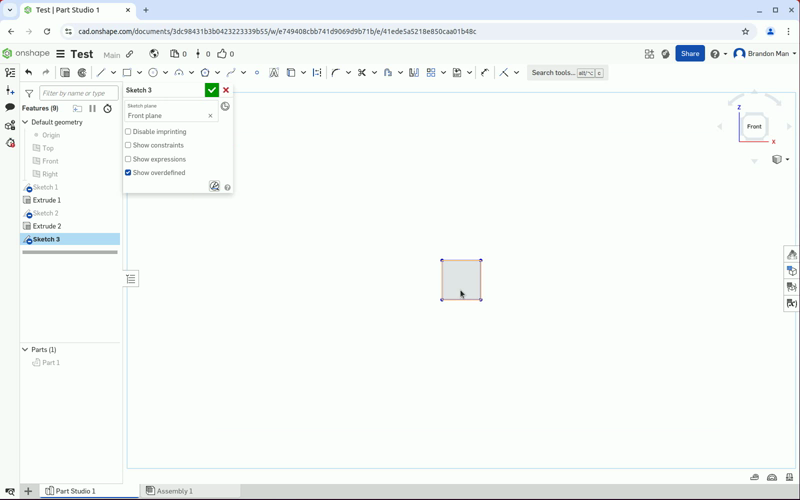
scroll(6)
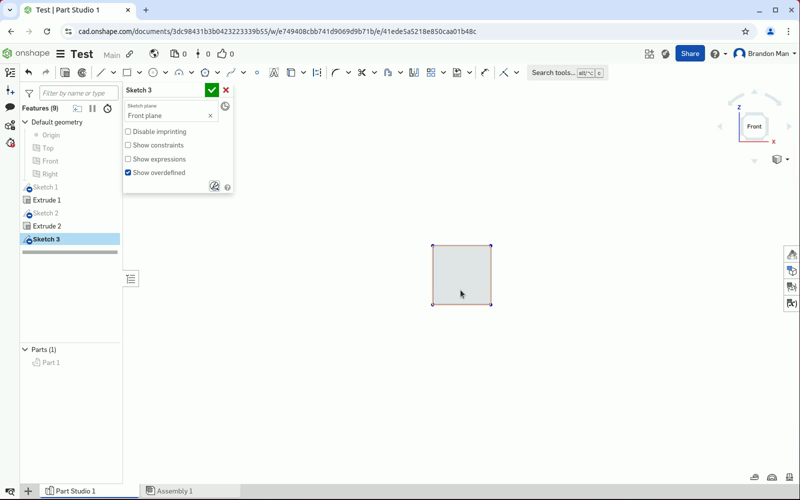
scroll(6)
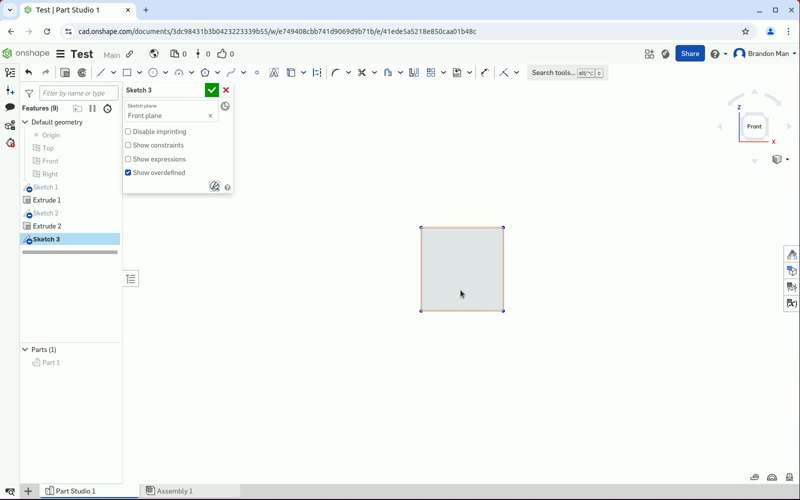
scroll(6)
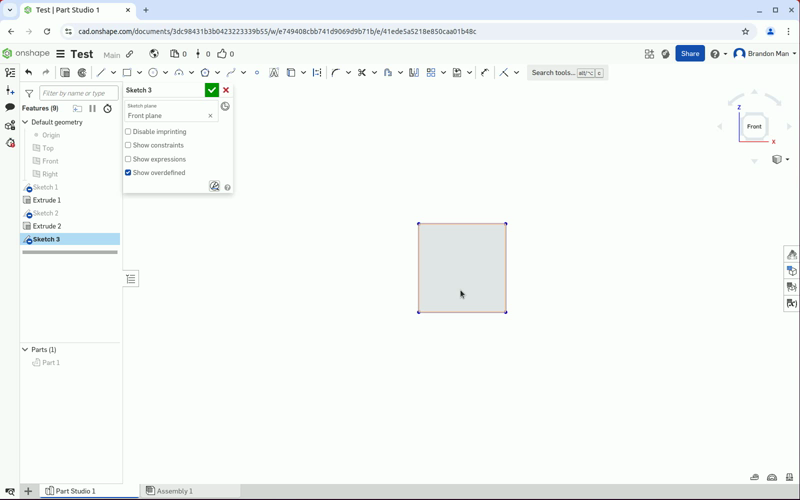
scroll(6)
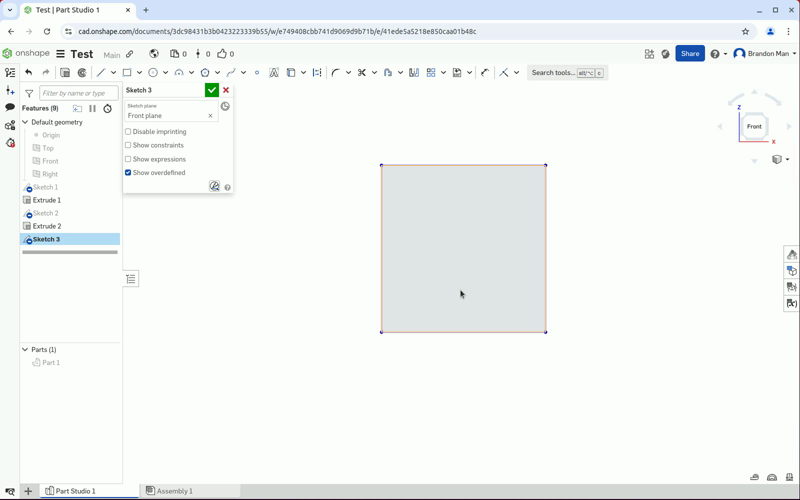
scroll(6)
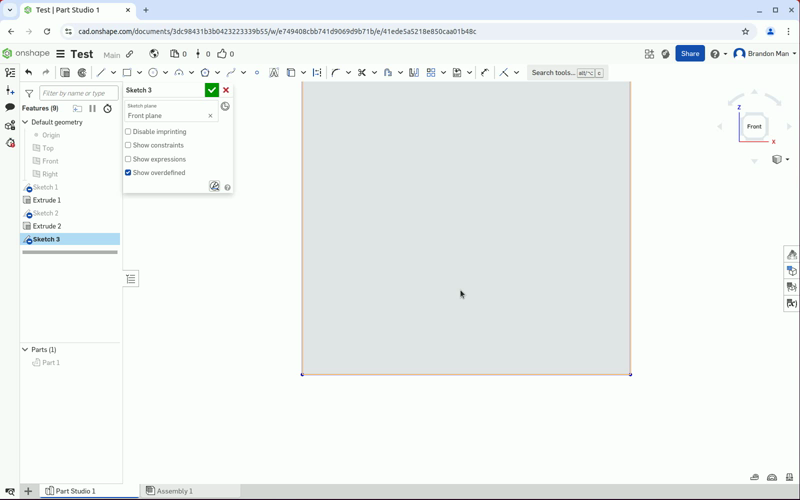
click(460, 289)
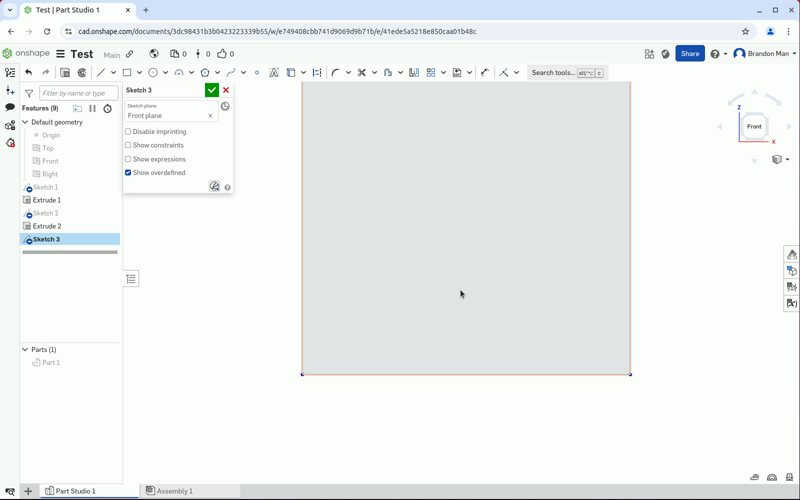
scroll(-6)
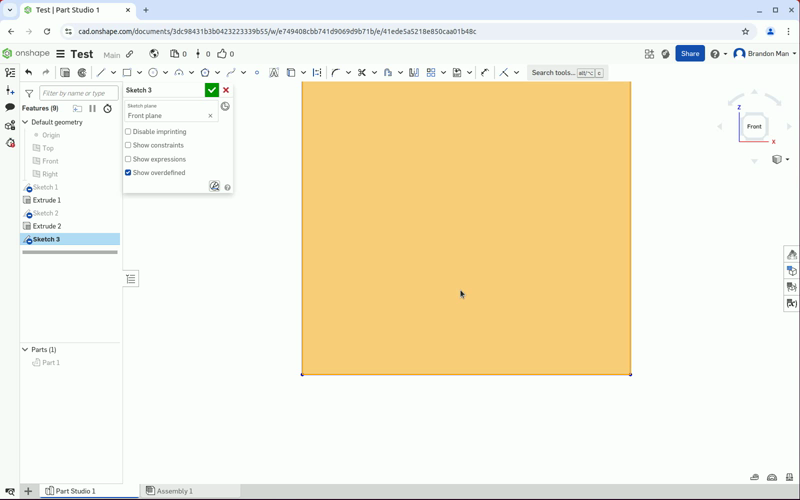
scroll(-6)
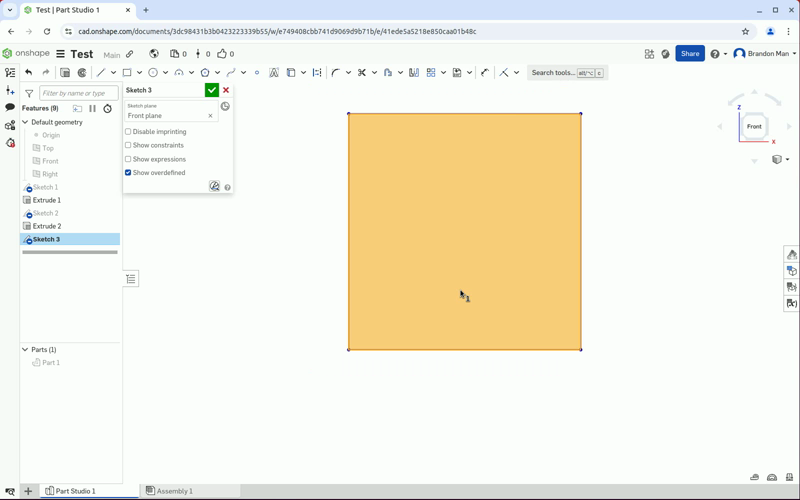
scroll(-6)
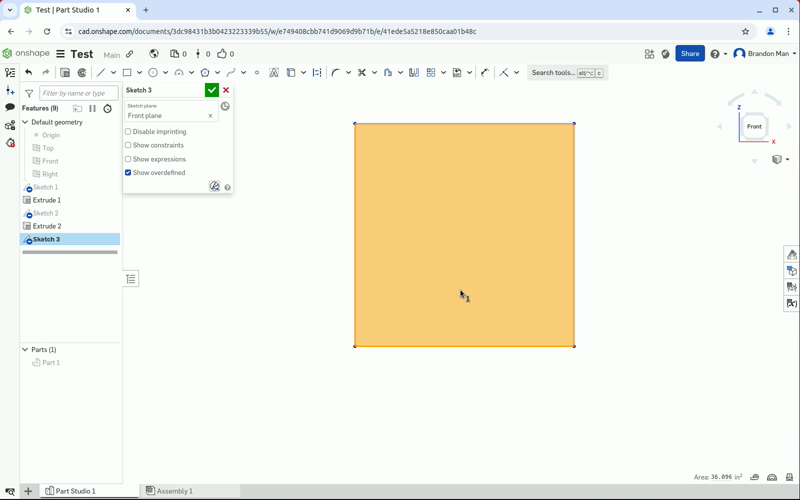
scroll(-6)
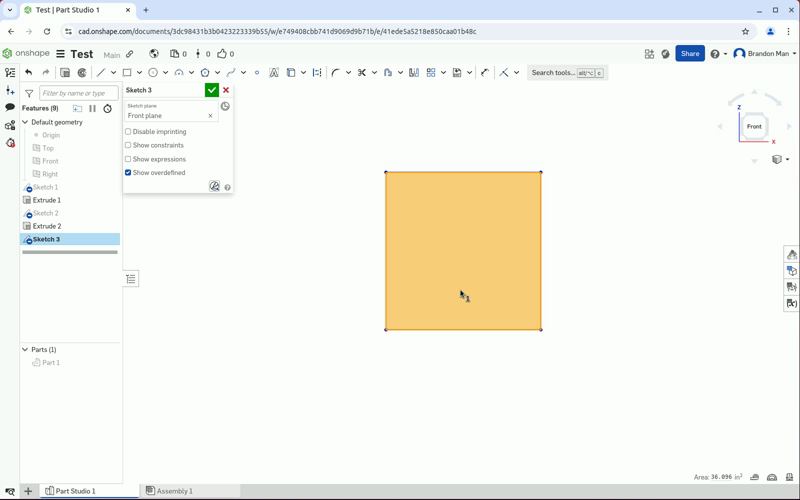
scroll(-6)
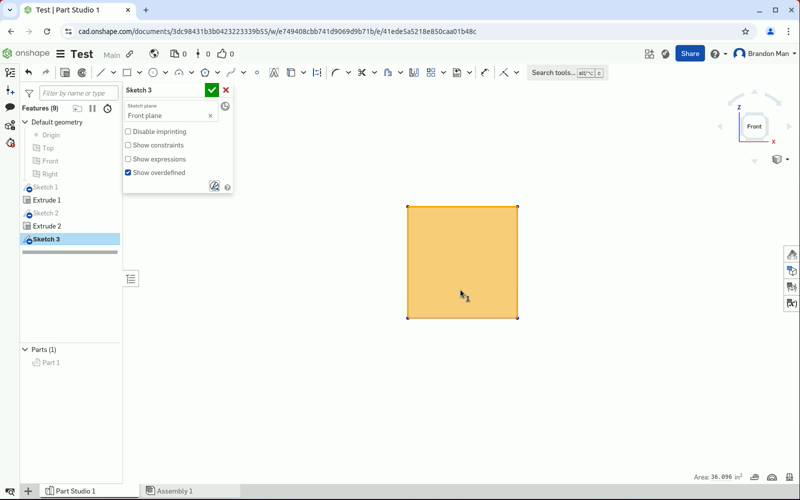
scroll(-6)
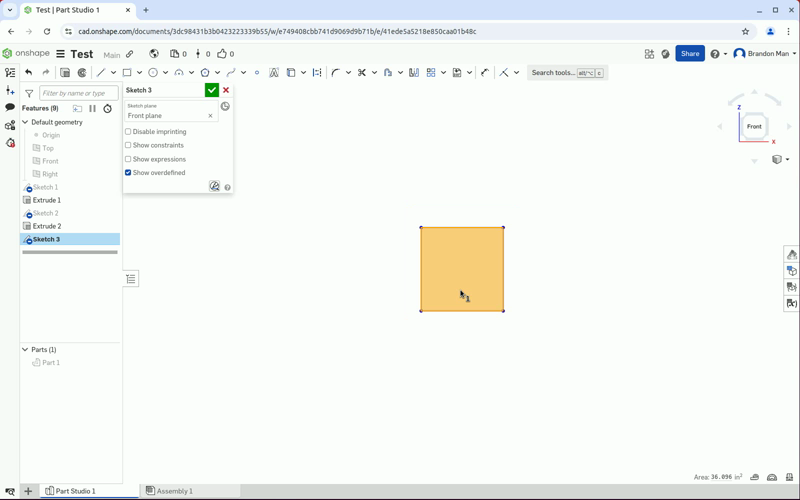
scroll(-6)
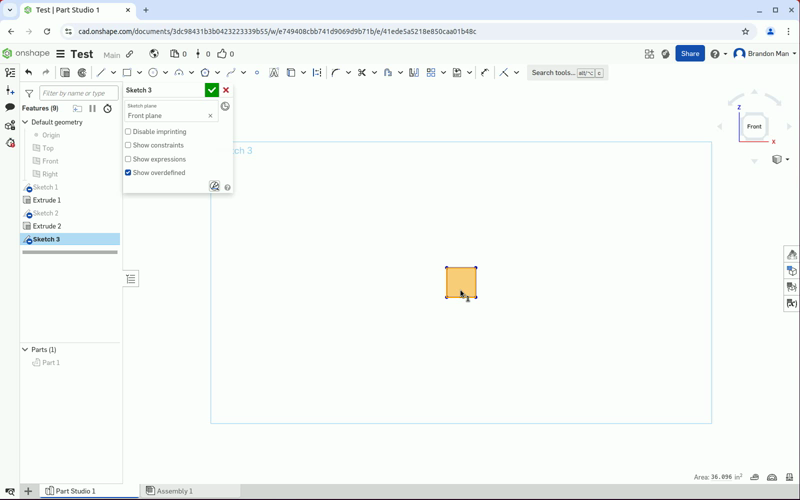
mouse_move(73, 352)
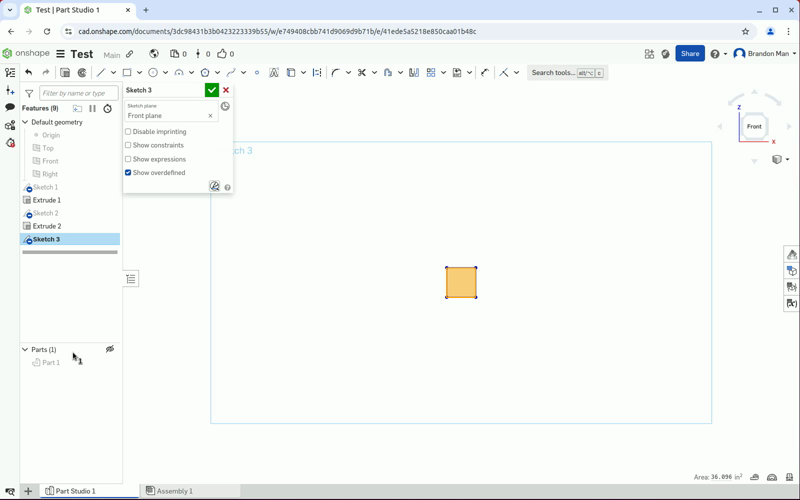
key(shift+y)
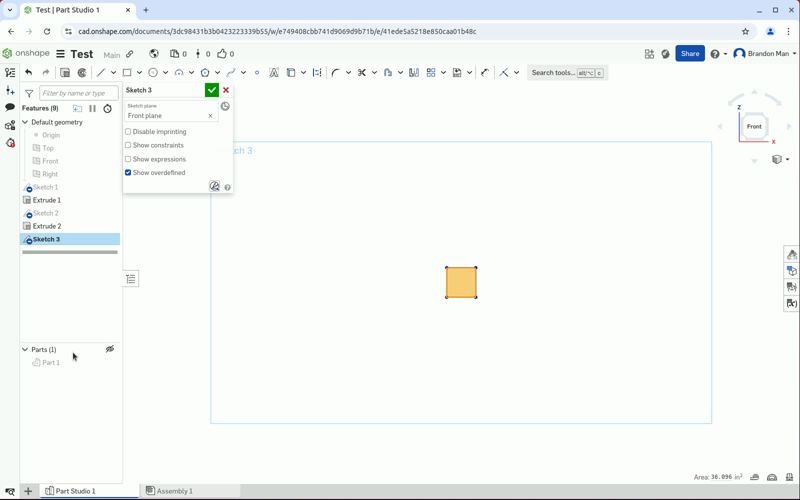
key(shift+e)
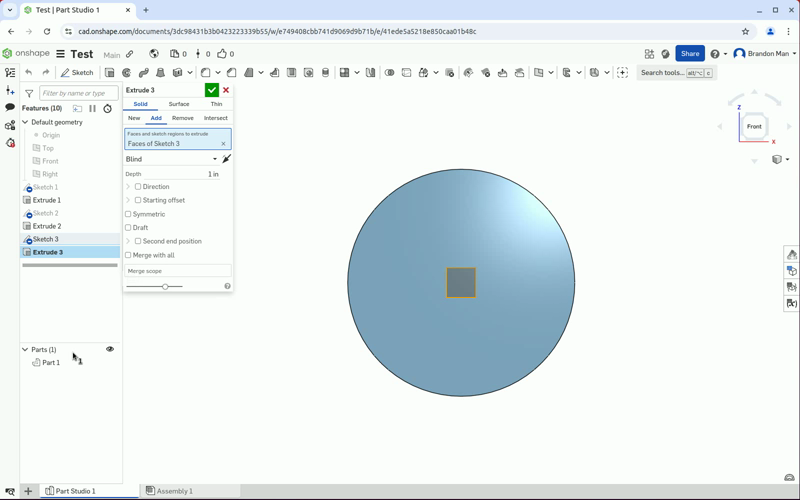
mouse_move(143, 106)
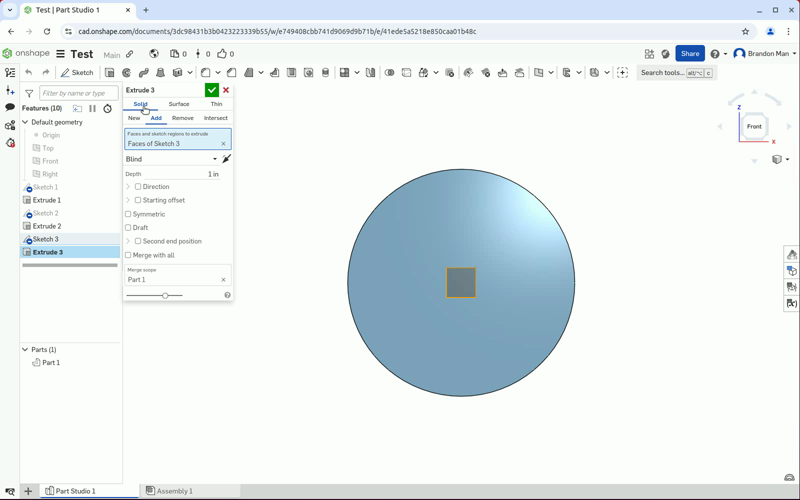
click(143, 106)
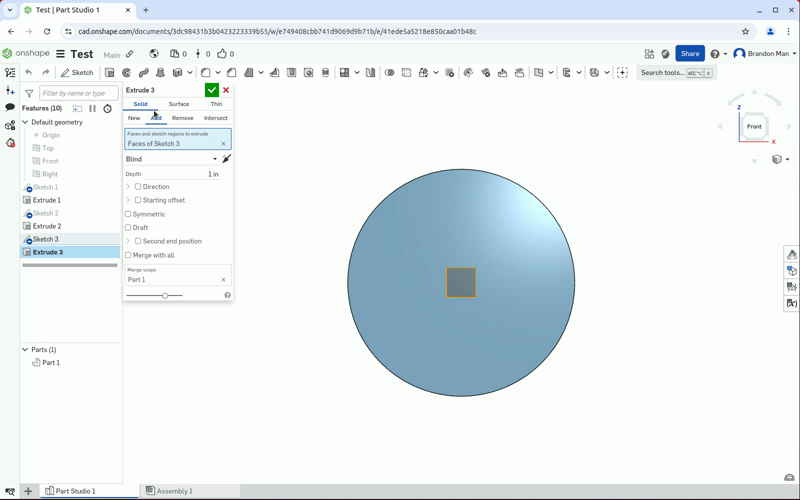
mouse_move(186, 120)
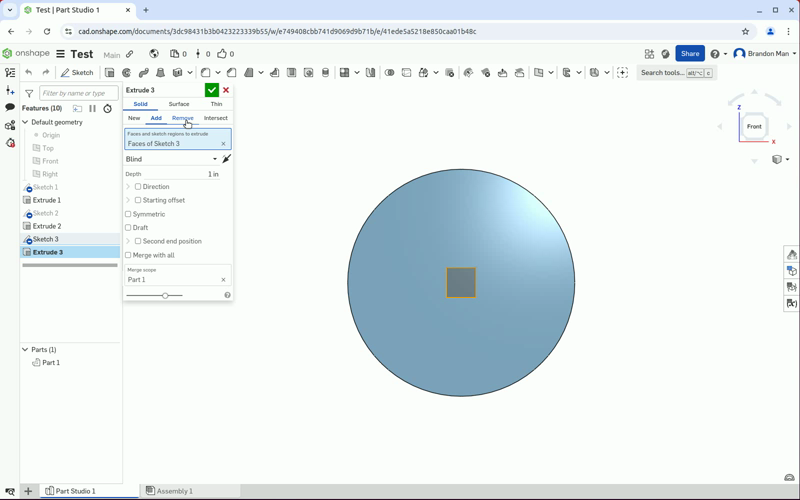
click(186, 120)
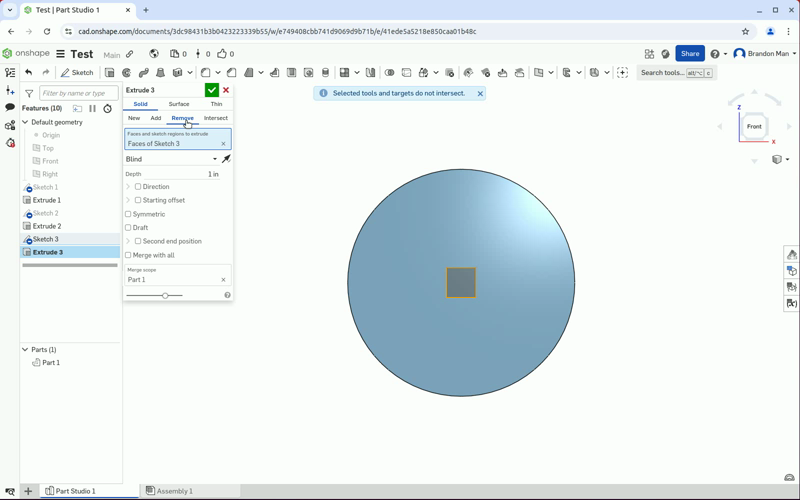
key(tab, 4)
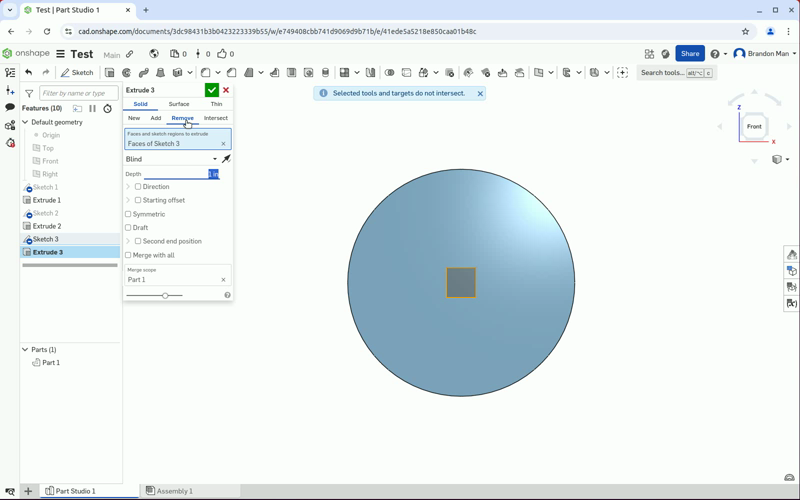
text(-5.777)
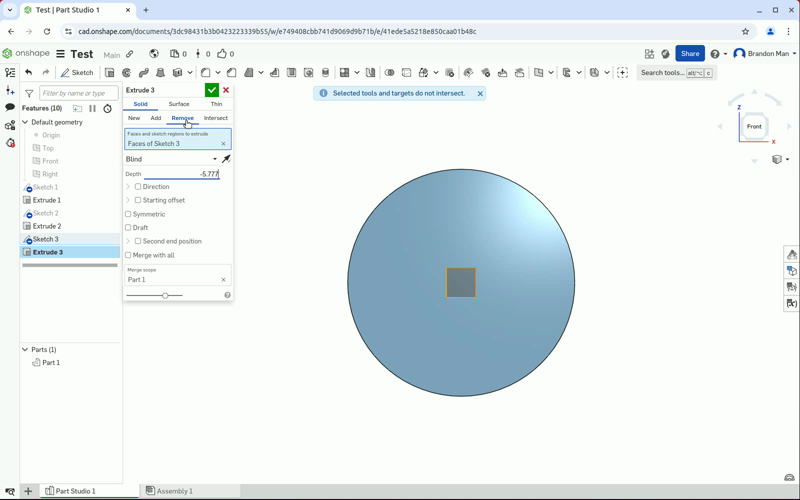
key(tab, 6)
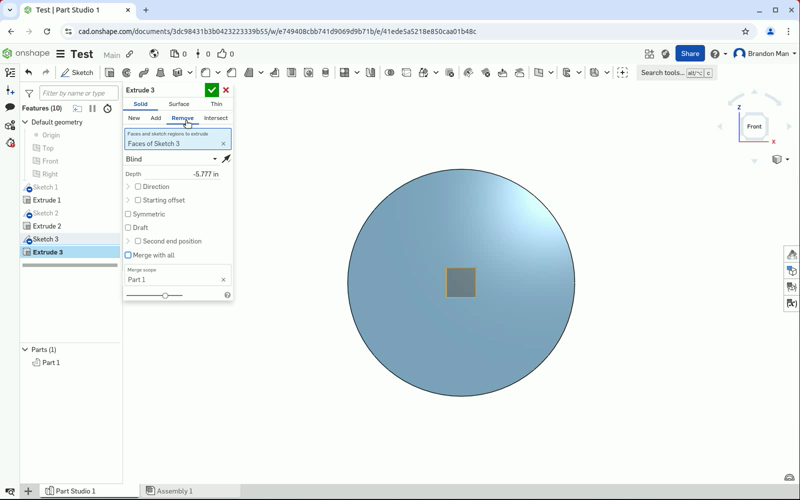
key(space)
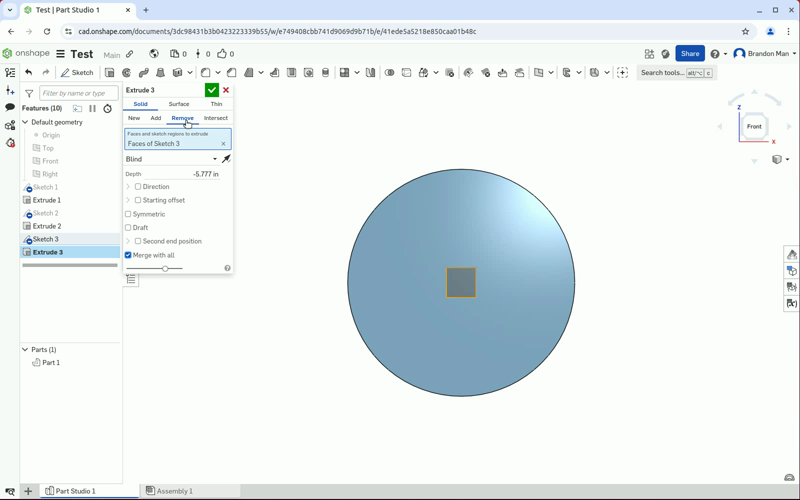
key(enter)
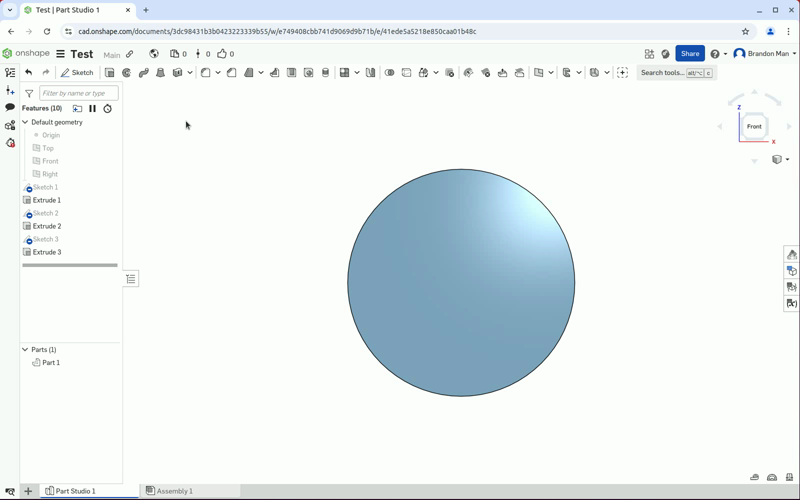
key(shift+h)
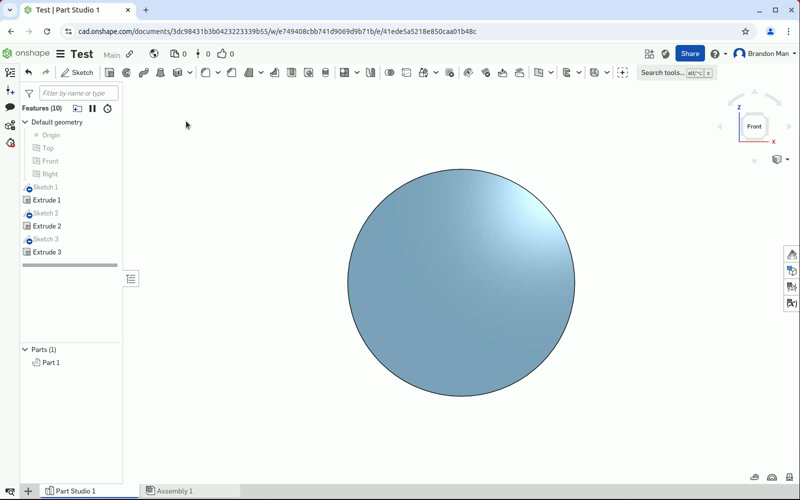
key(shift+h)
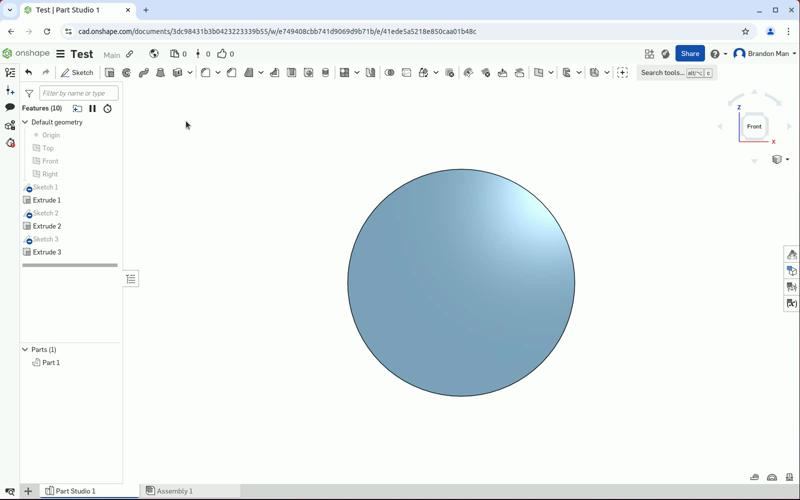
mouse_move(73, 189)
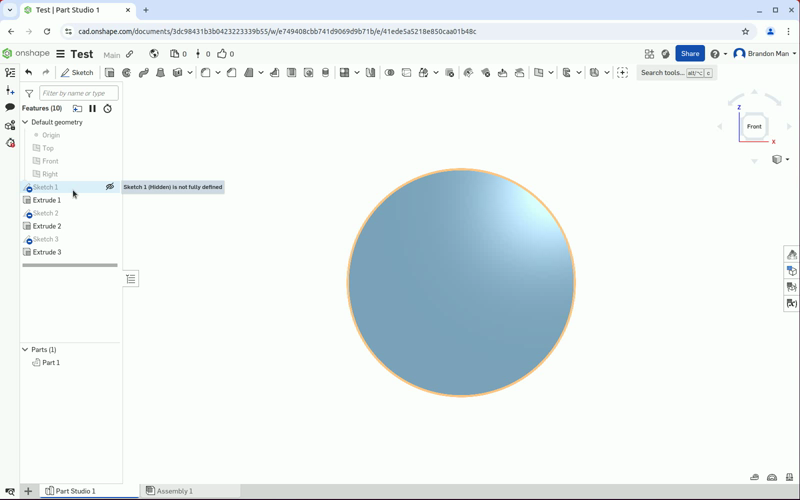
click(73, 189)
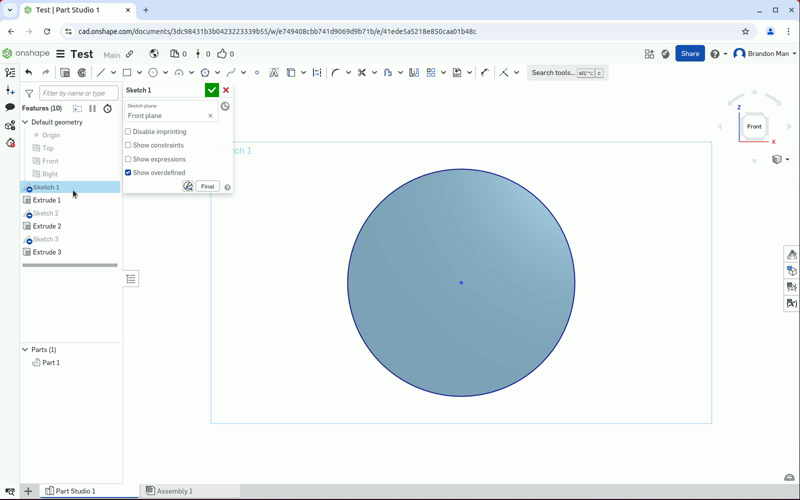
mouse_move(229, 92)
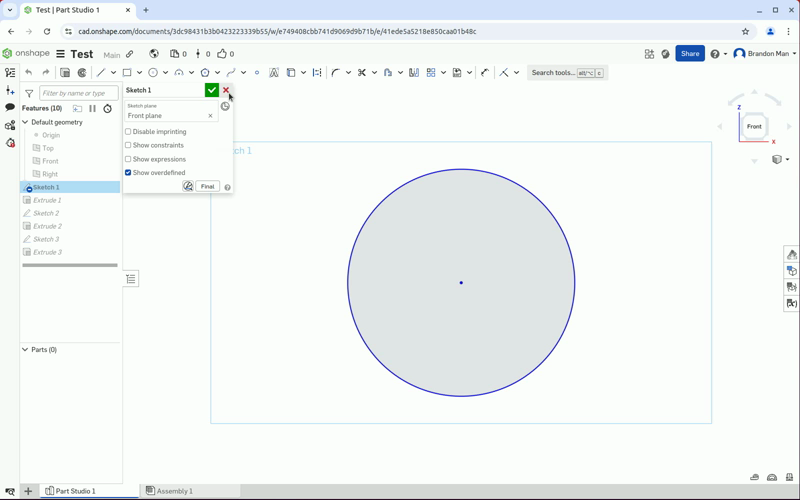
click(229, 92)
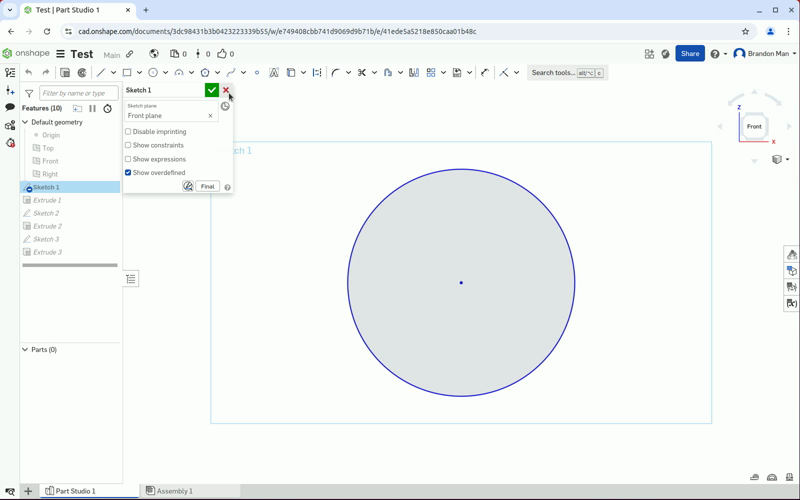
key(shift+s)
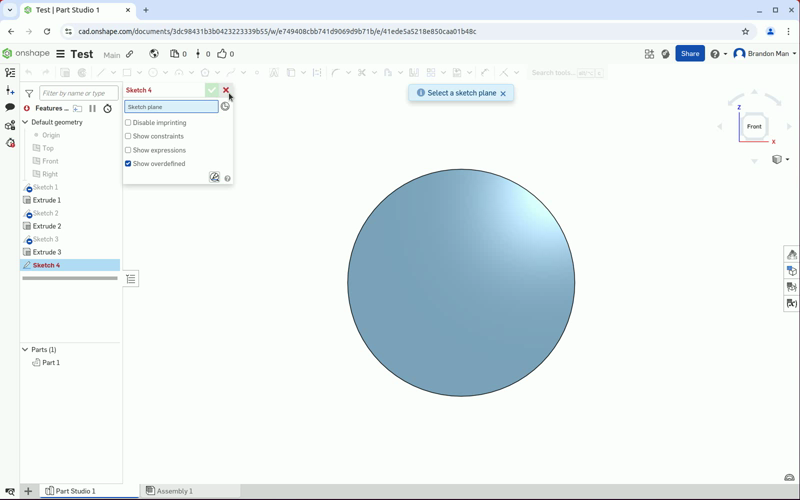
mouse_move(73, 163)
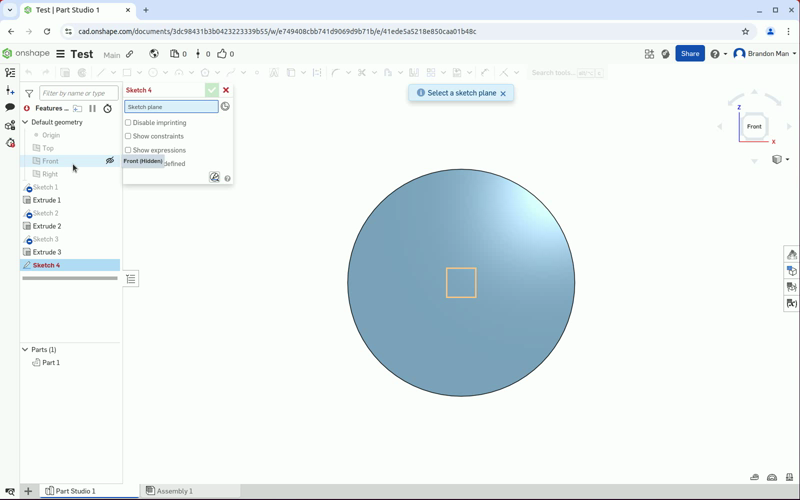
click(73, 163)
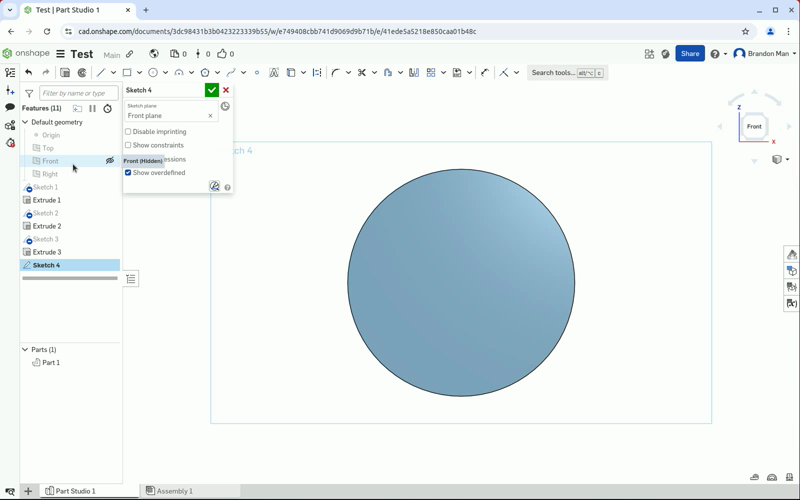
mouse_move(73, 352)
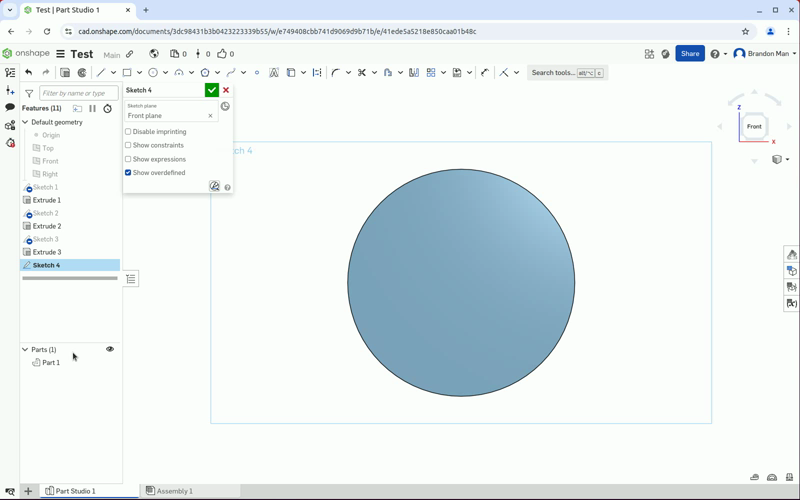
key(y)
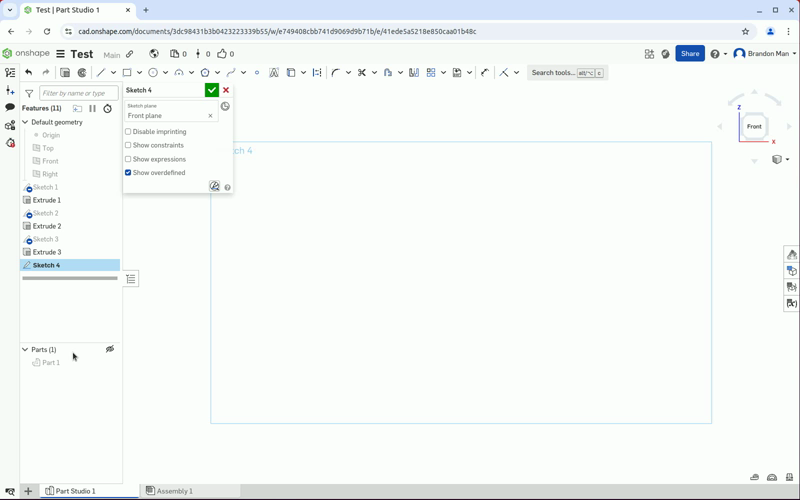
key(l)
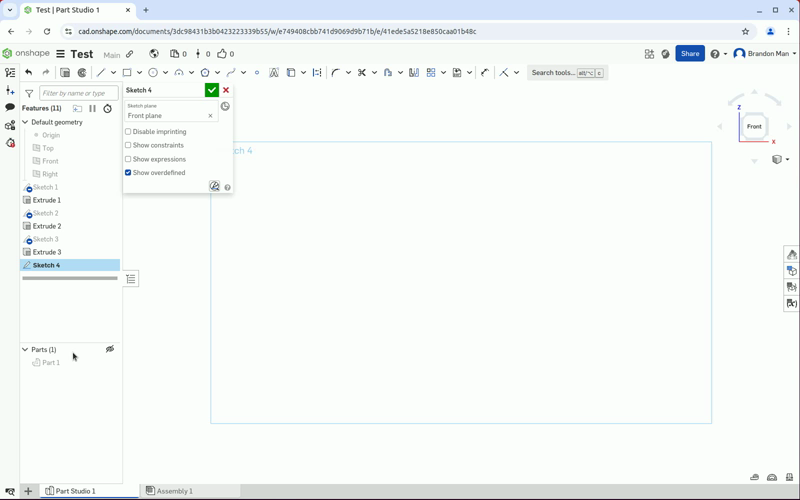
key_down(shift)
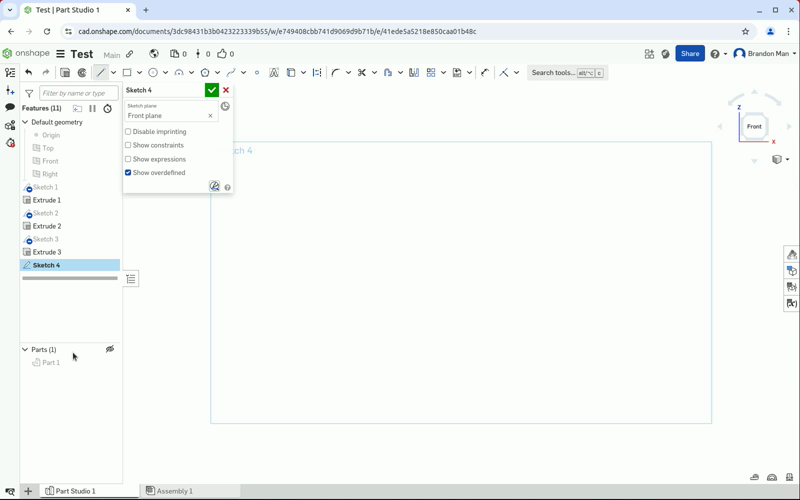
mouse_move(446, 268)
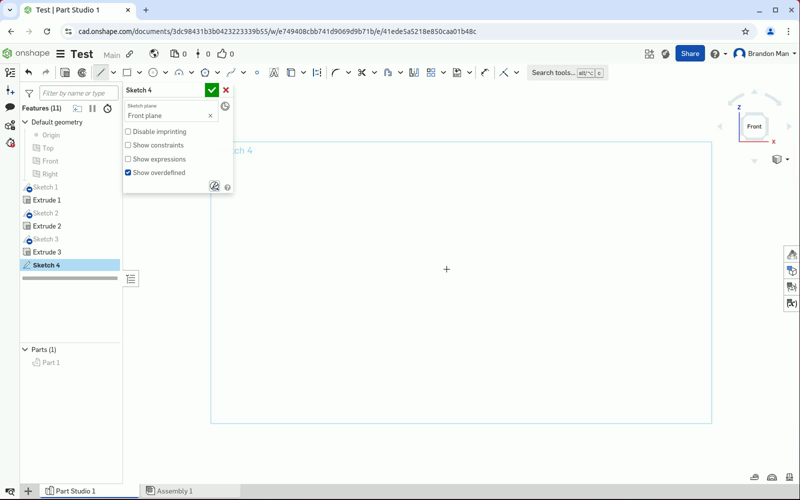
click(446, 268)
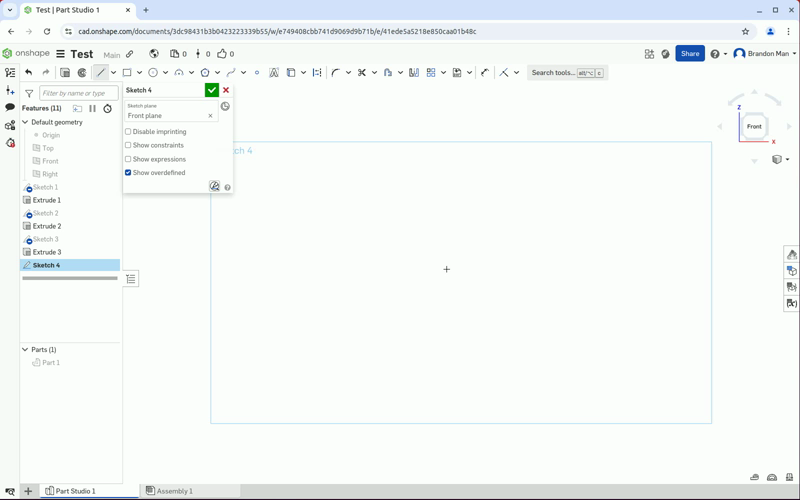
key_up(shift)
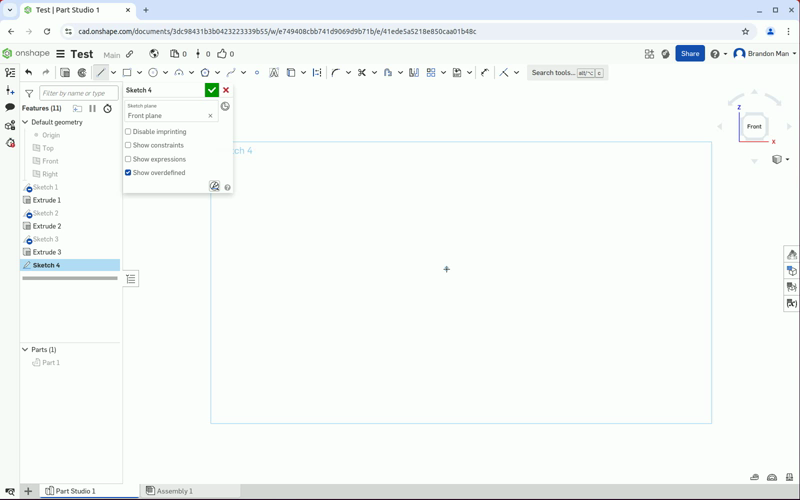
key_down(shift)
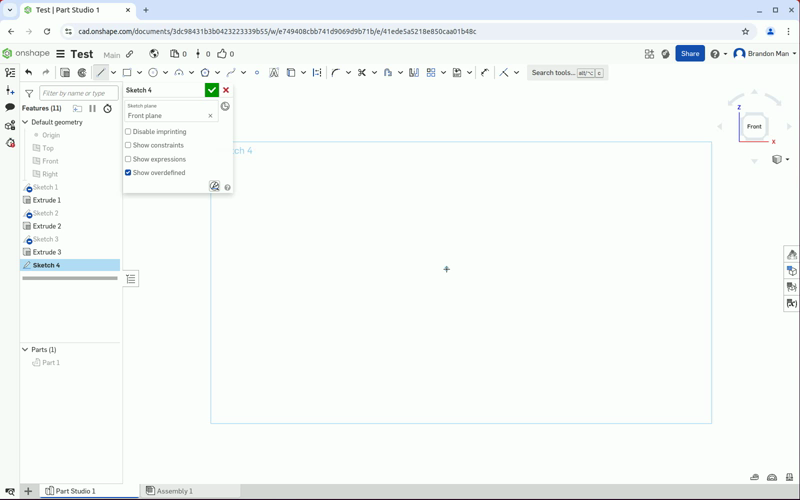
mouse_move(476, 268)
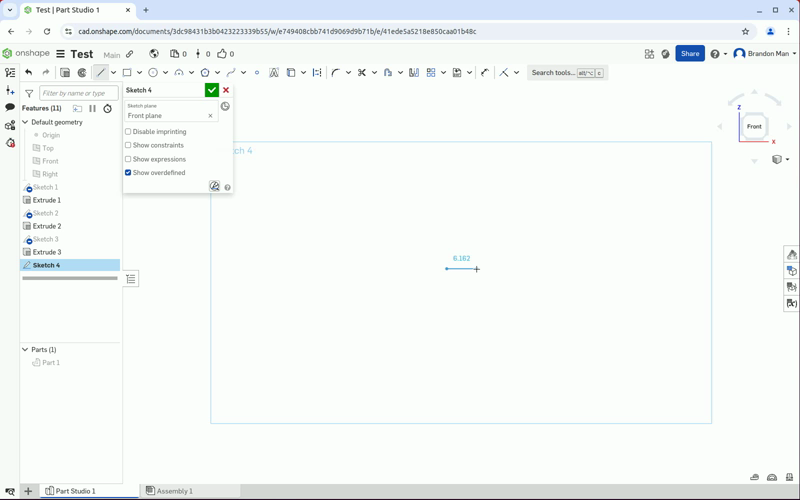
mouse_move(475, 268)
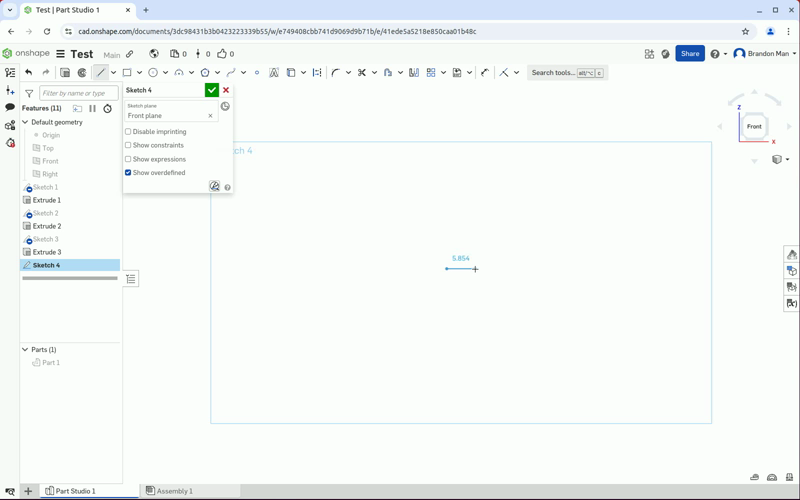
click(475, 268)
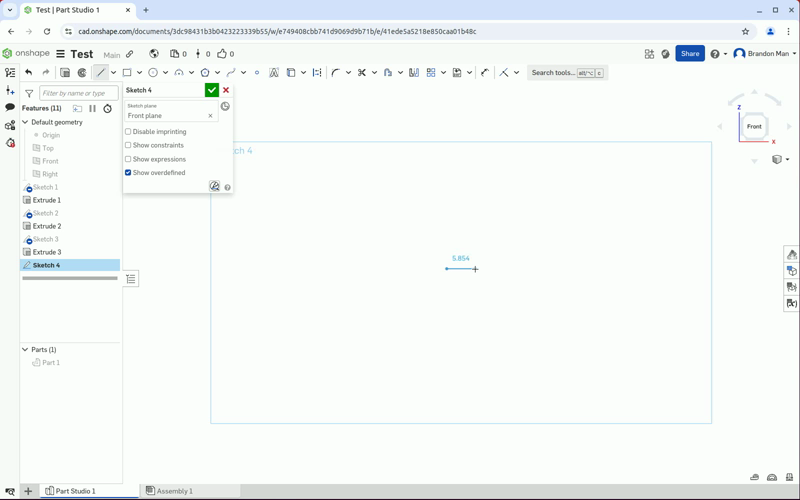
key_up(shift)
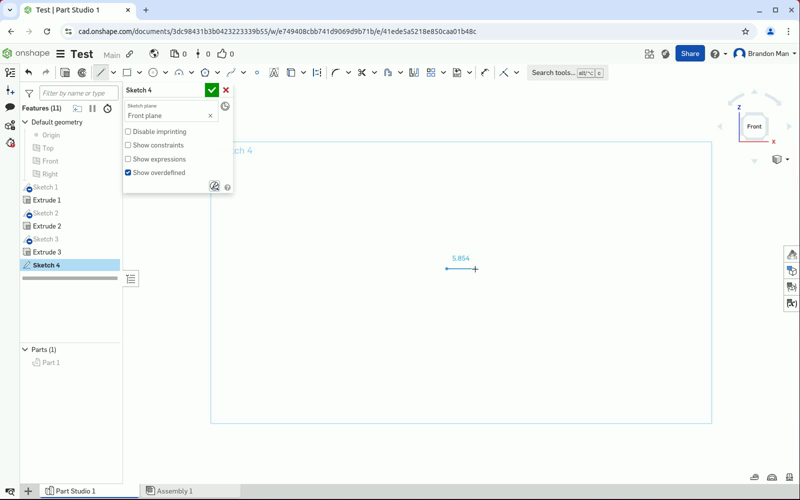
key_down(shift)
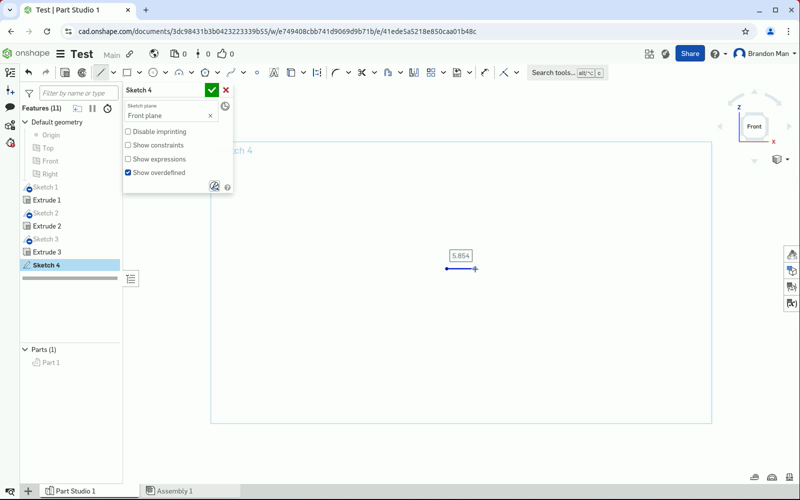
mouse_move(505, 268)
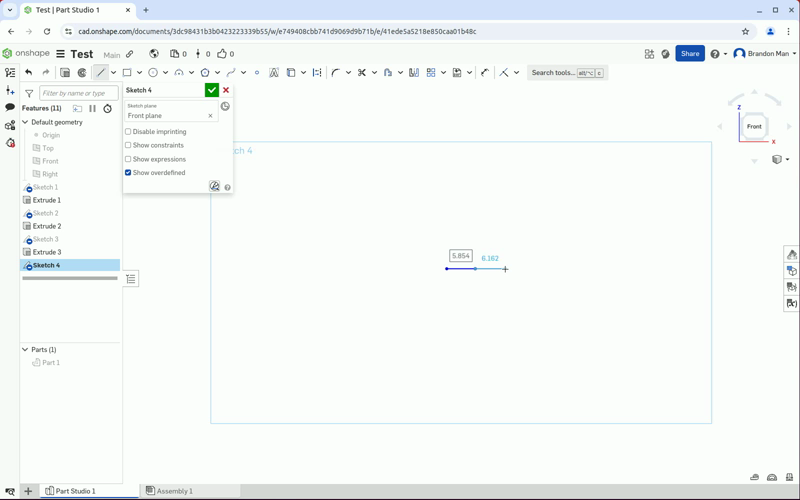
mouse_move(475, 221)
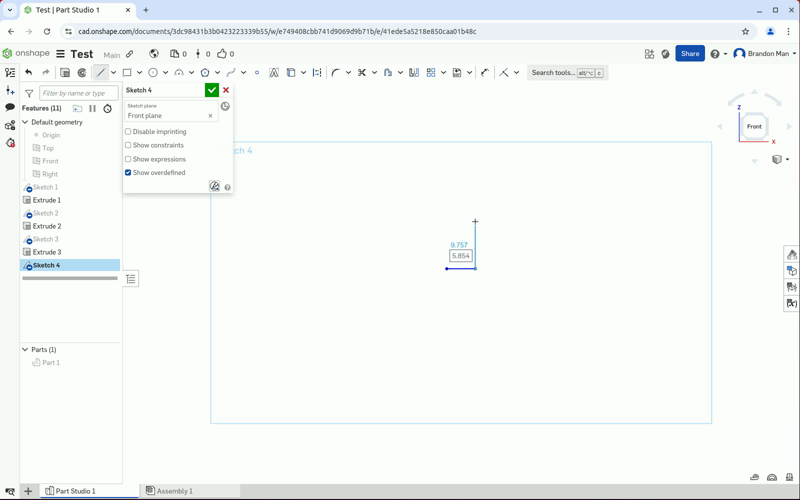
click(475, 221)
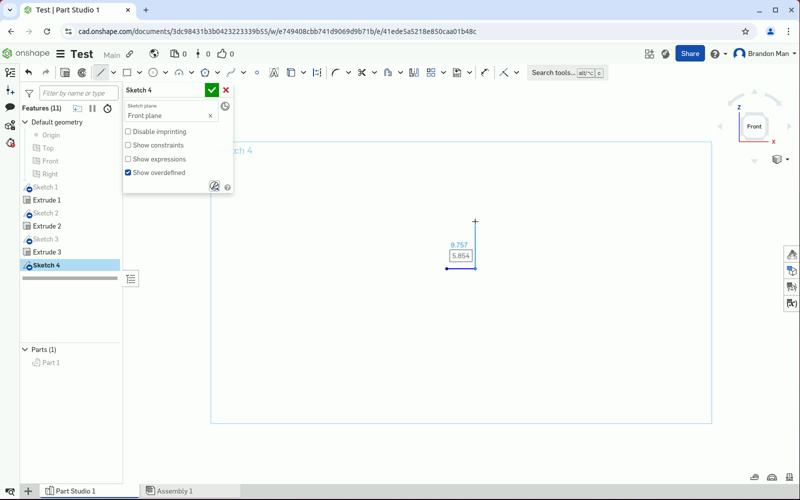
key_up(shift)
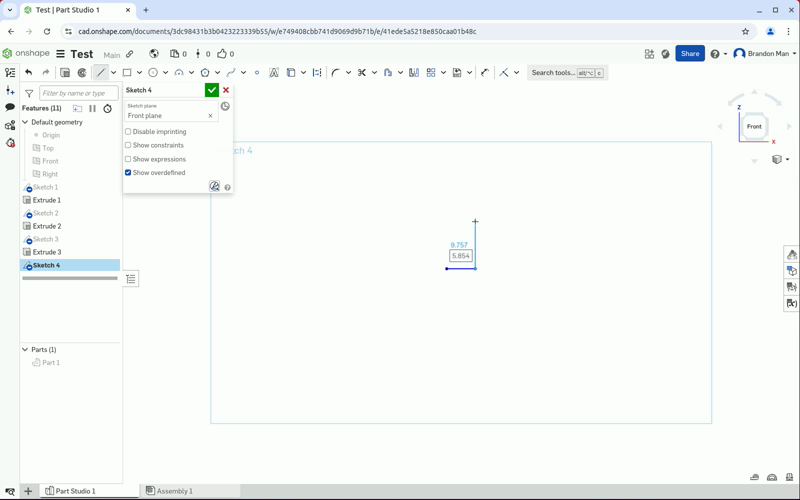
key_down(shift)
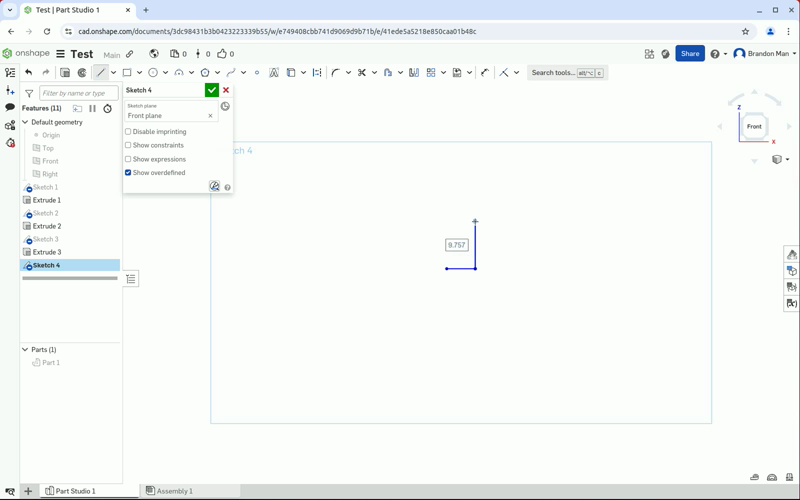
mouse_move(505, 221)
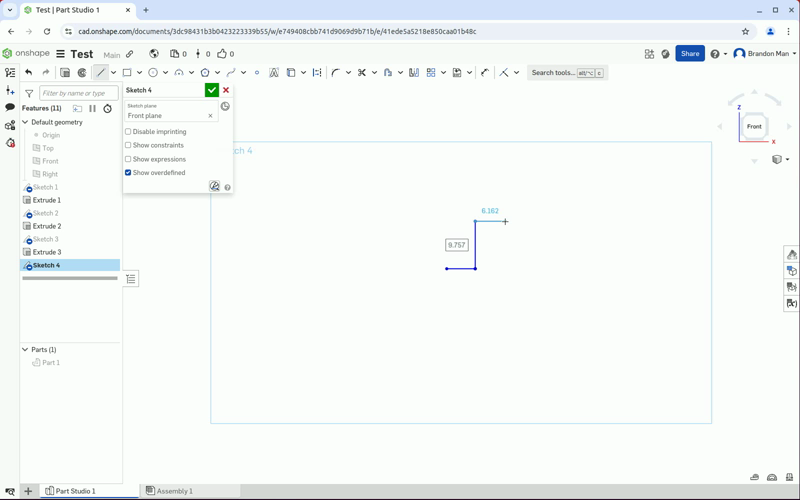
mouse_move(446, 221)
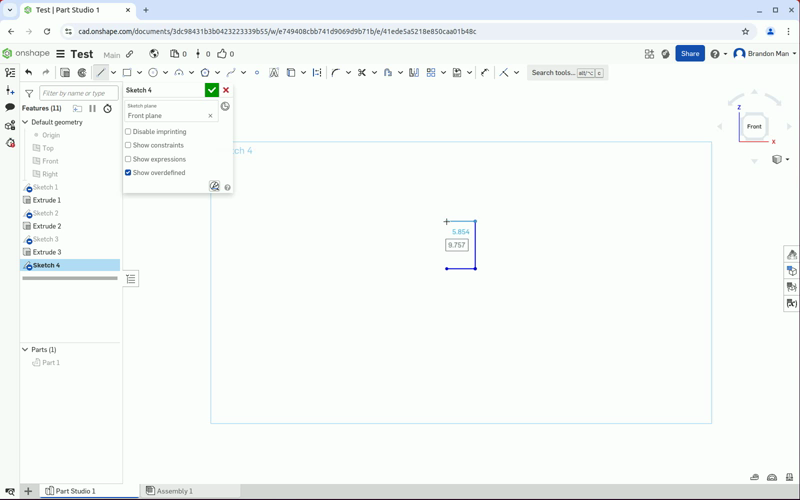
click(446, 221)
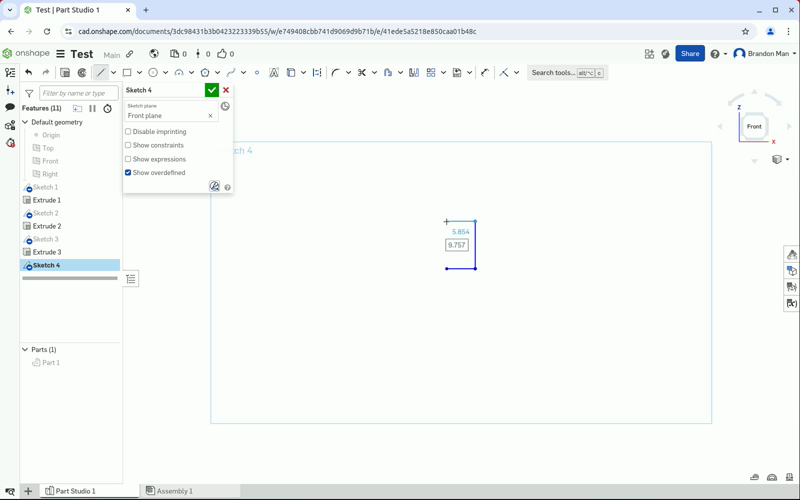
key_up(shift)
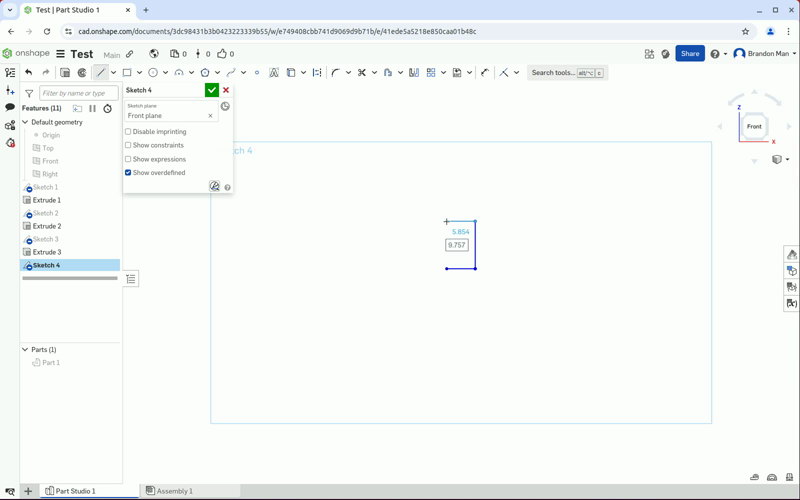
mouse_move(476, 221)
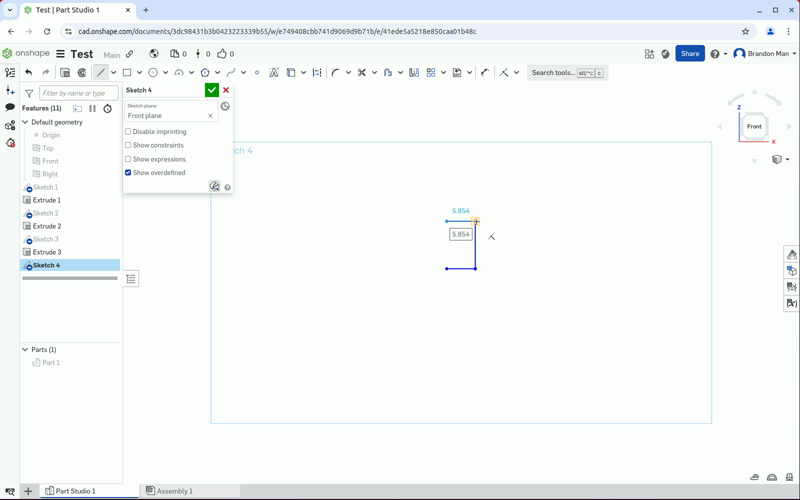
key_down(shift)
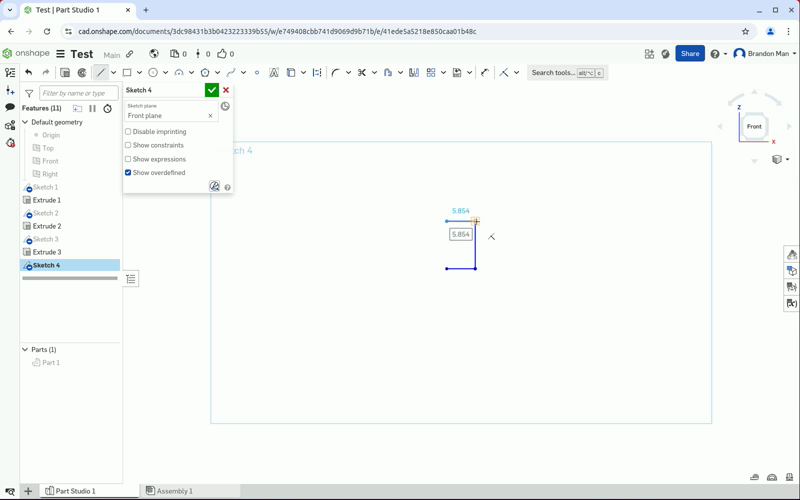
mouse_move(446, 268)
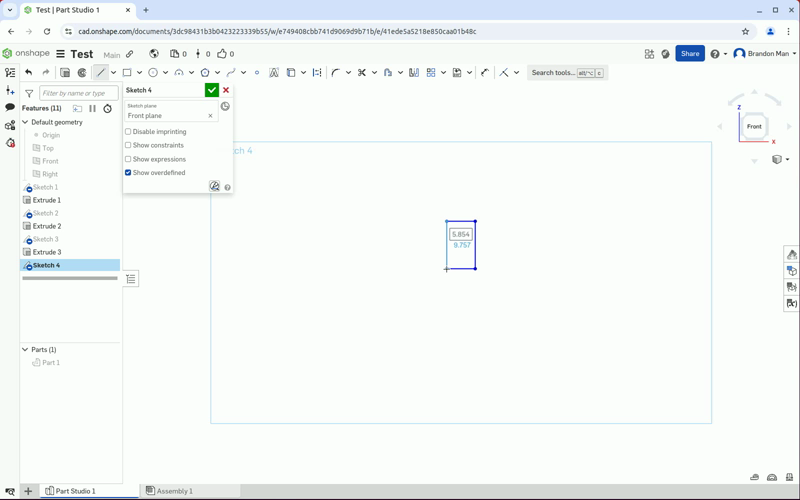
key_up(shift)
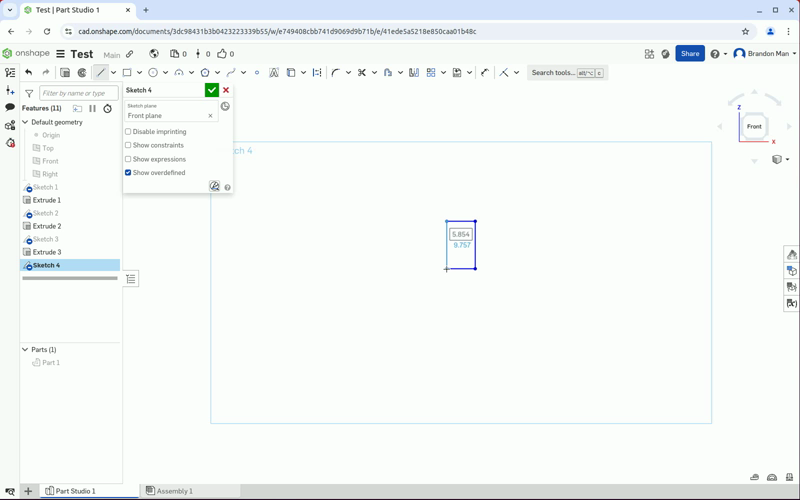
click(446, 268)
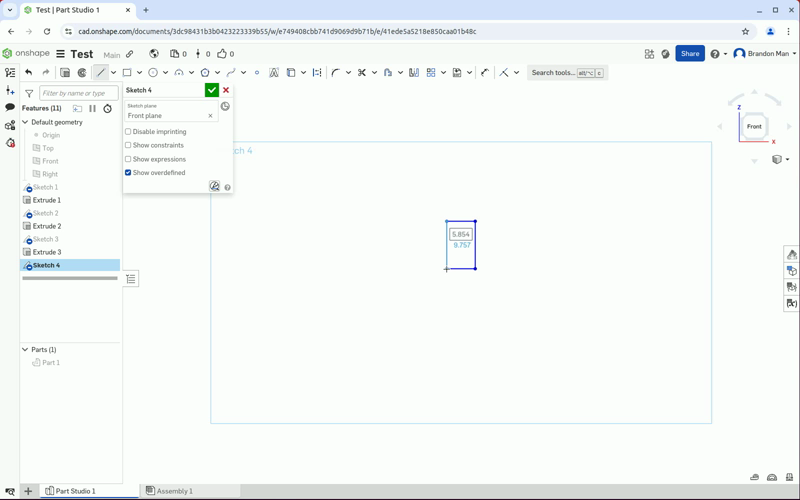
key(esc)
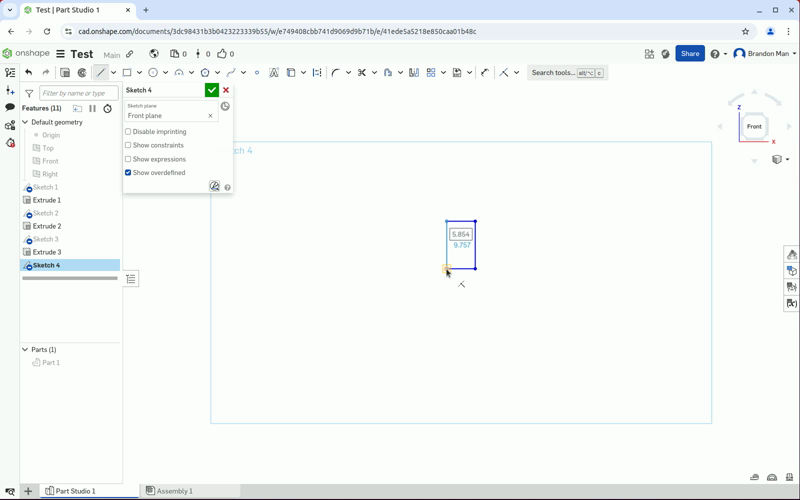
mouse_move(453, 264)
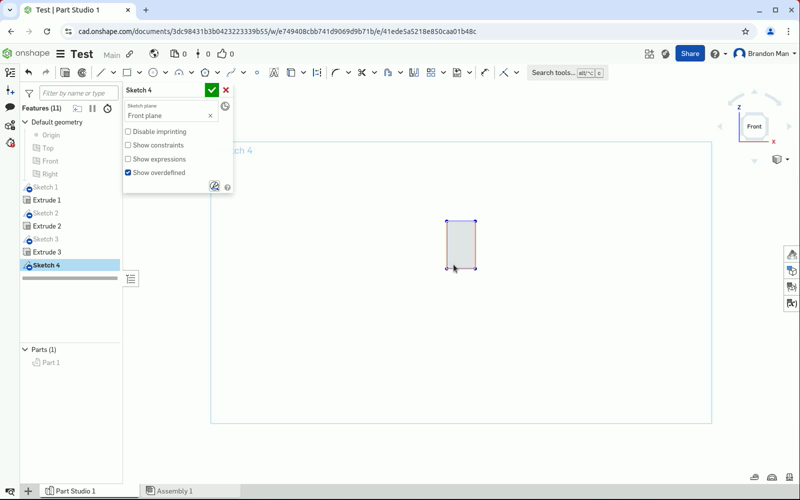
scroll(6)
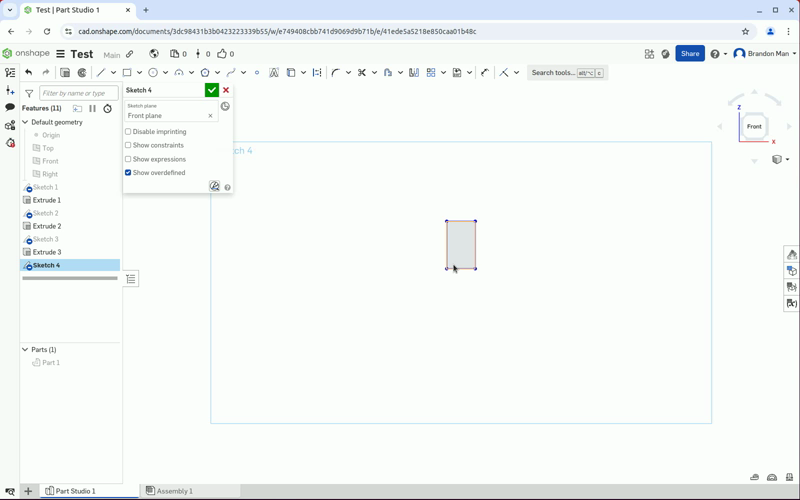
scroll(6)
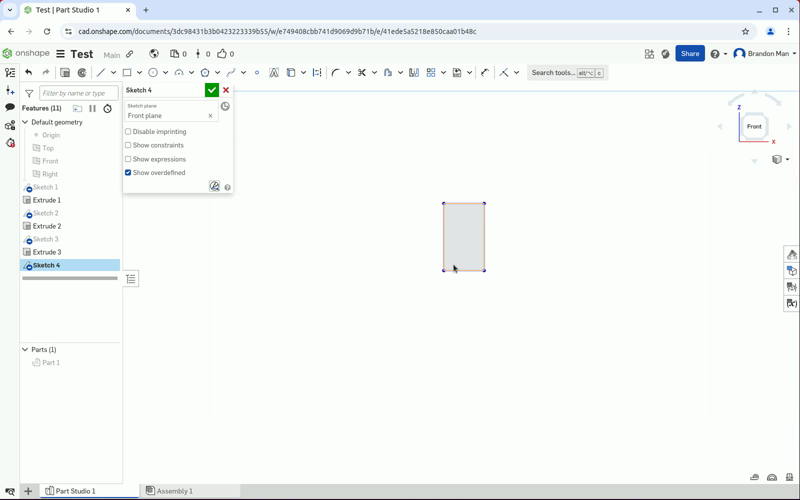
scroll(6)
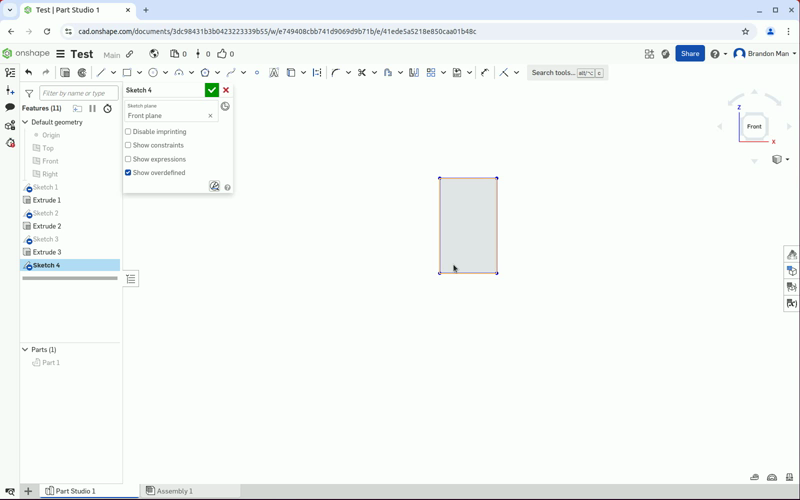
scroll(6)
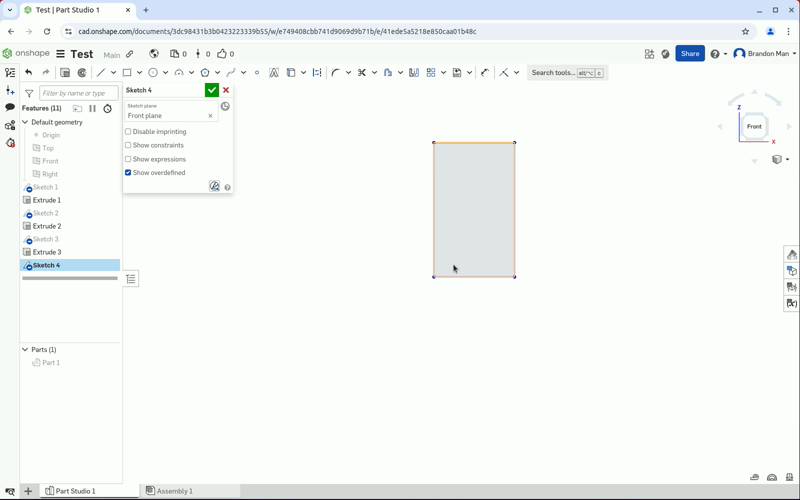
scroll(6)
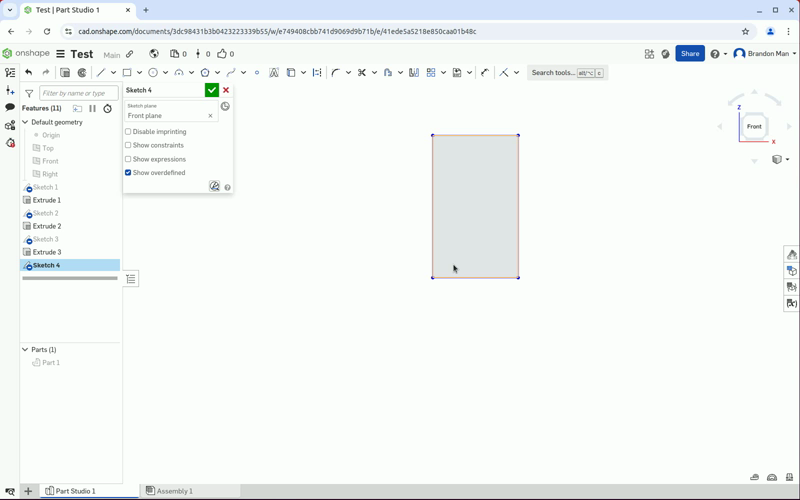
scroll(6)
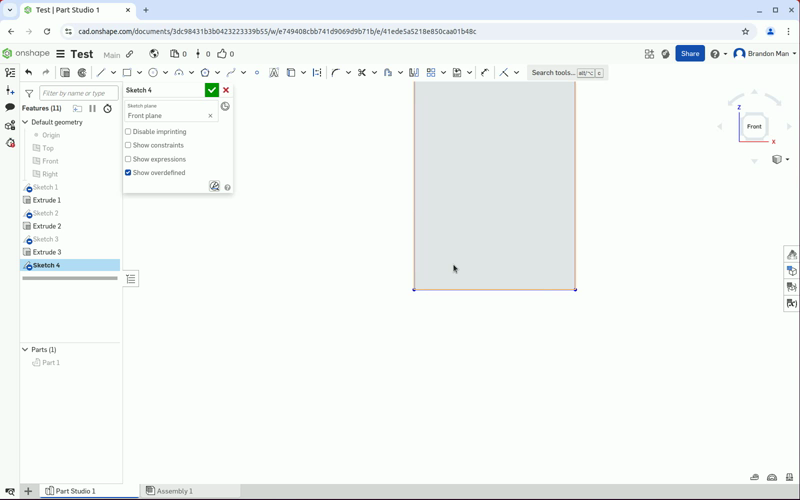
scroll(6)
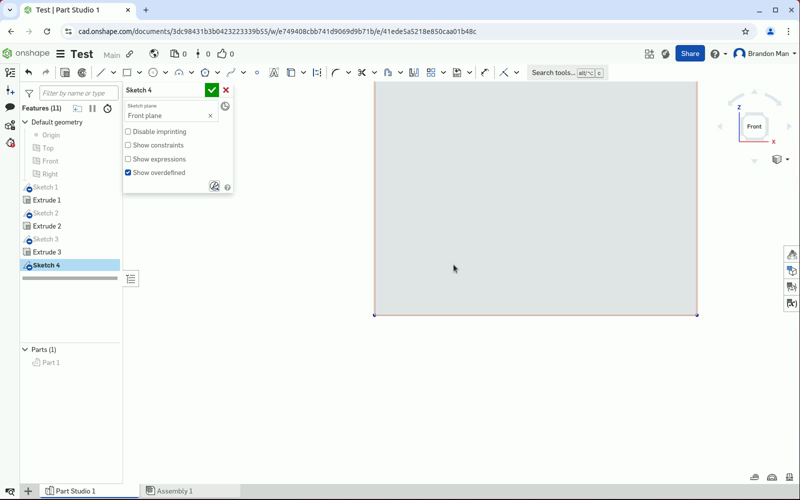
click(453, 264)
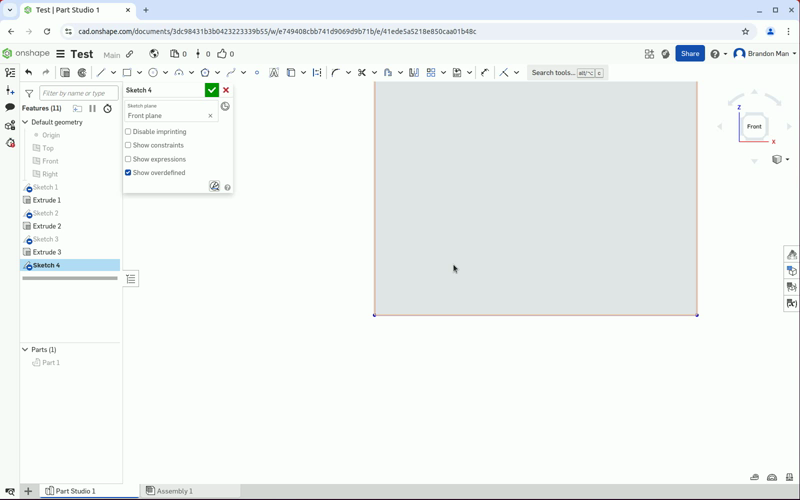
scroll(-6)
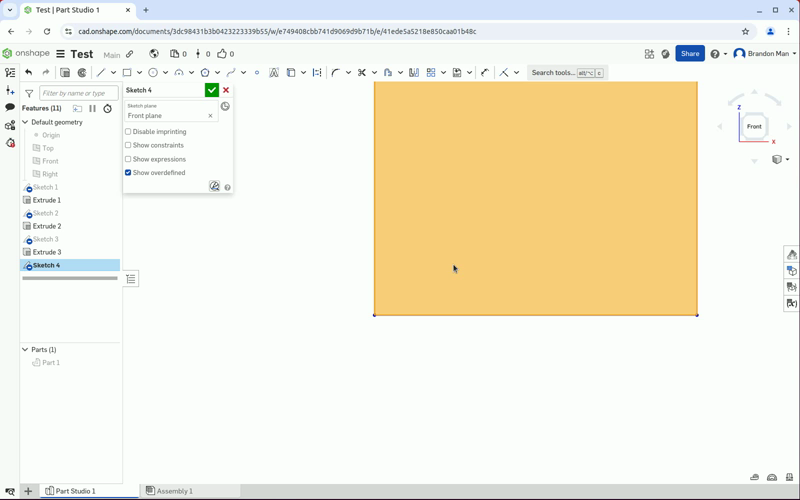
scroll(-6)
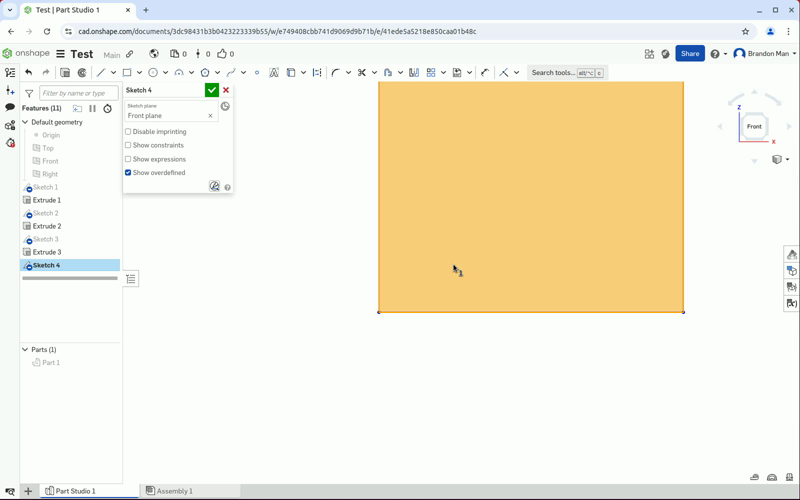
scroll(-6)
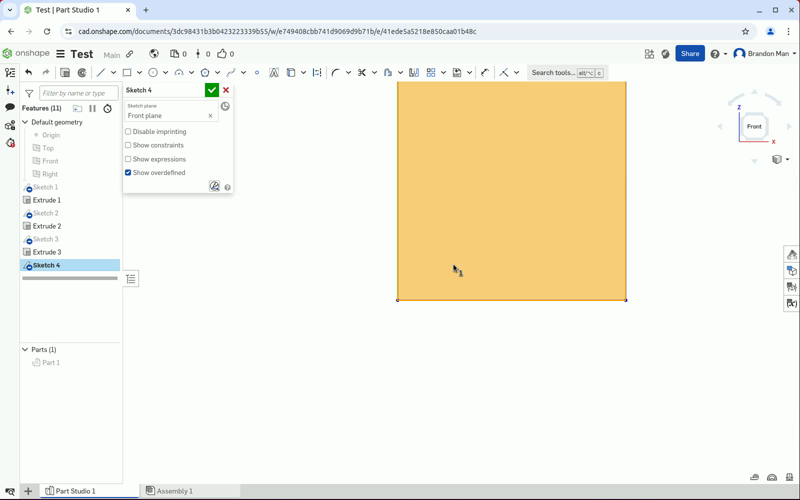
scroll(-6)
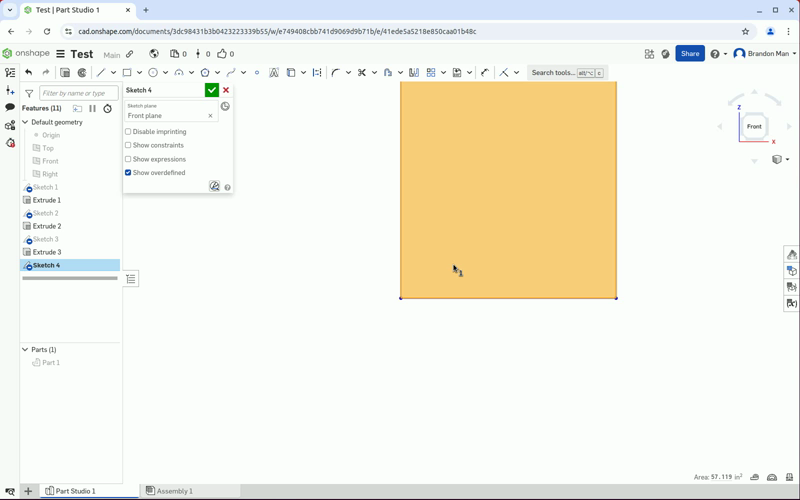
scroll(-6)
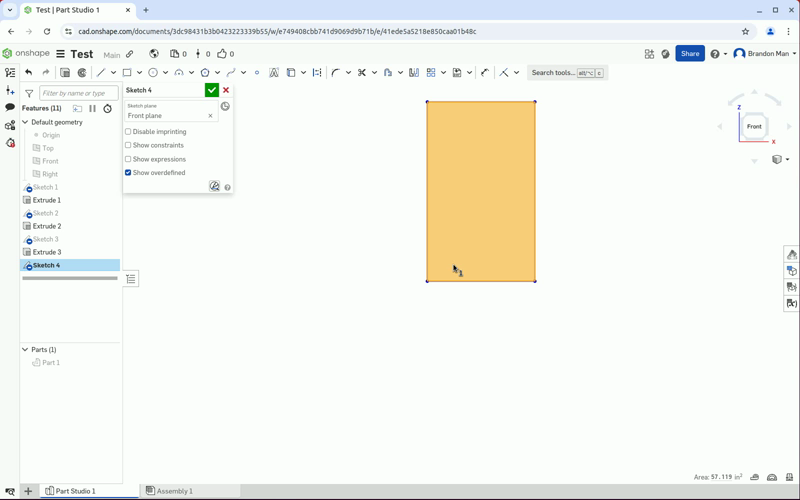
scroll(-6)
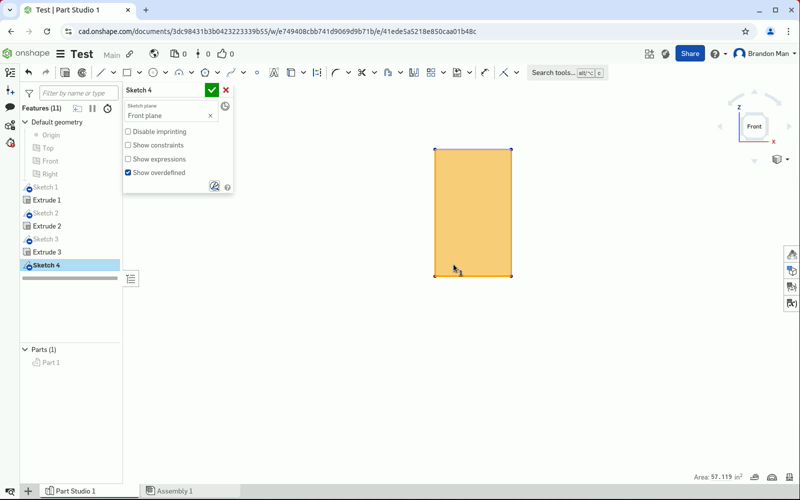
scroll(-6)
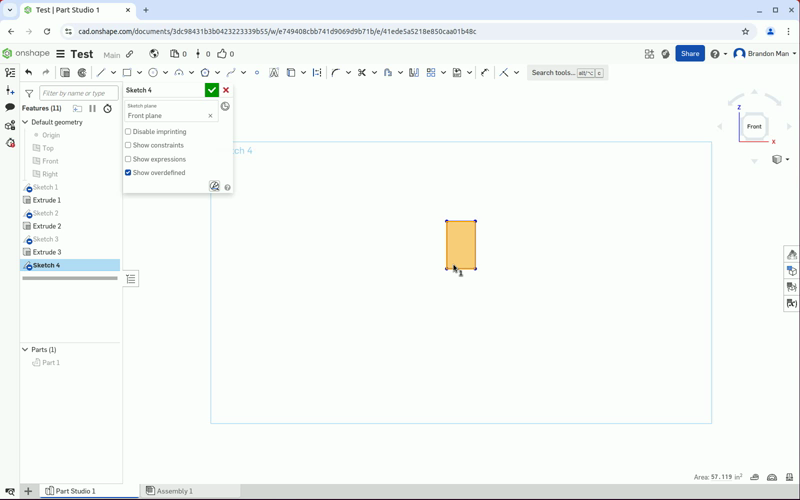
mouse_move(73, 352)
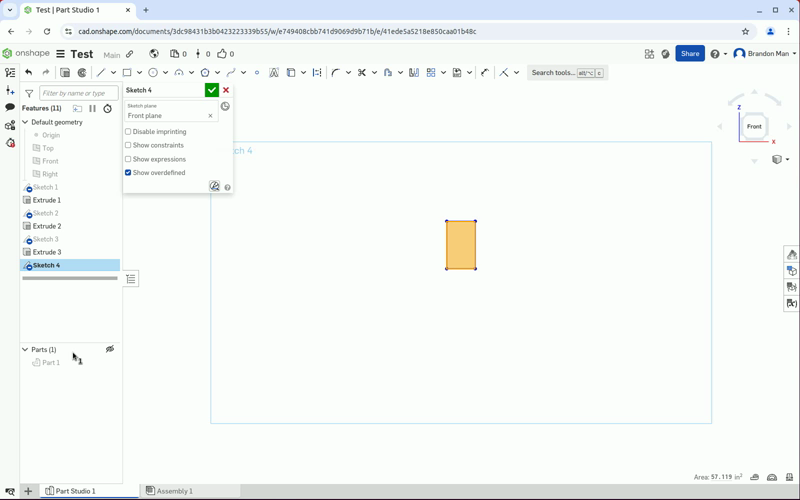
key(shift+y)
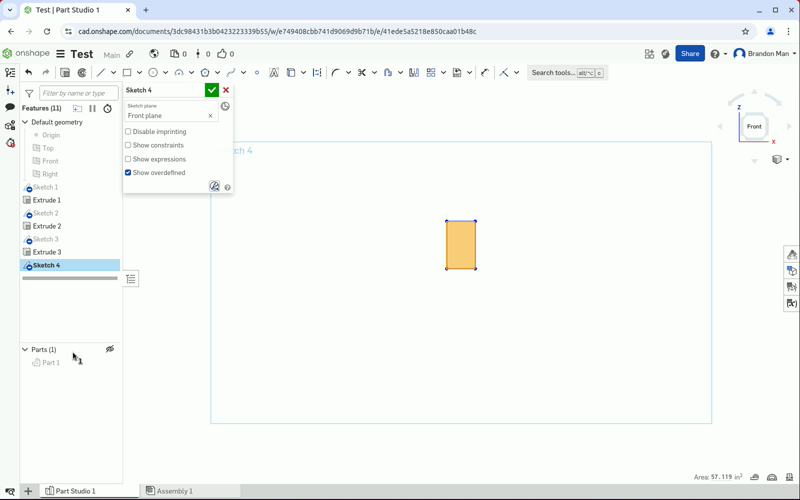
key(shift+e)
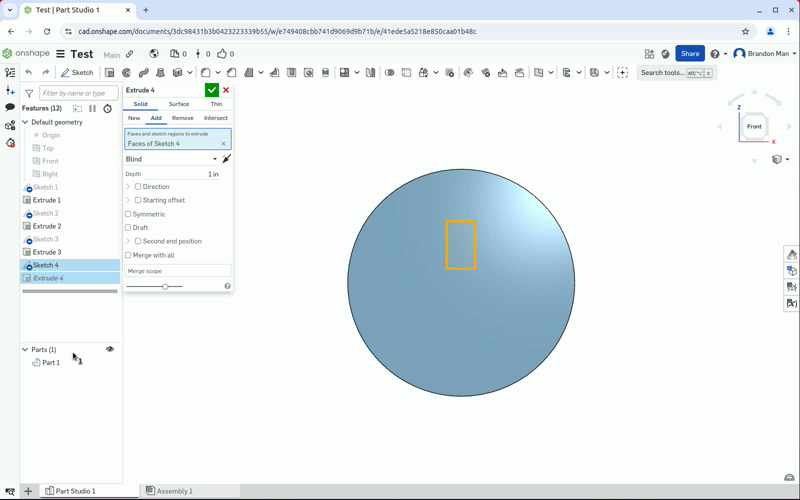
mouse_move(143, 106)
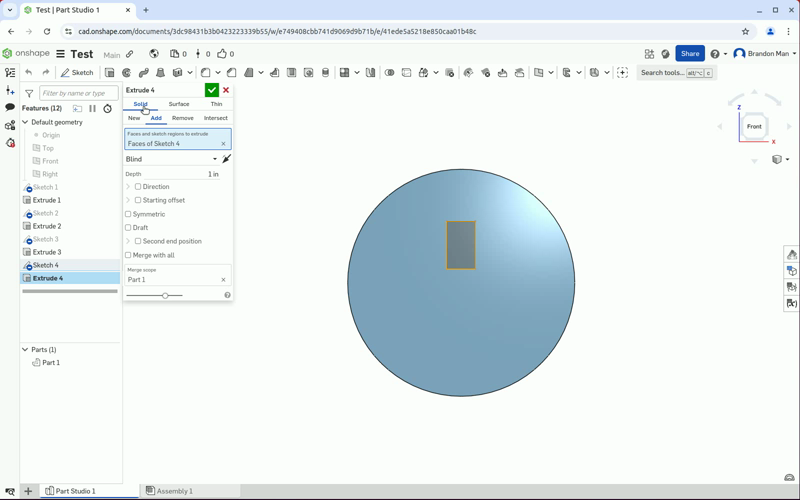
click(143, 106)
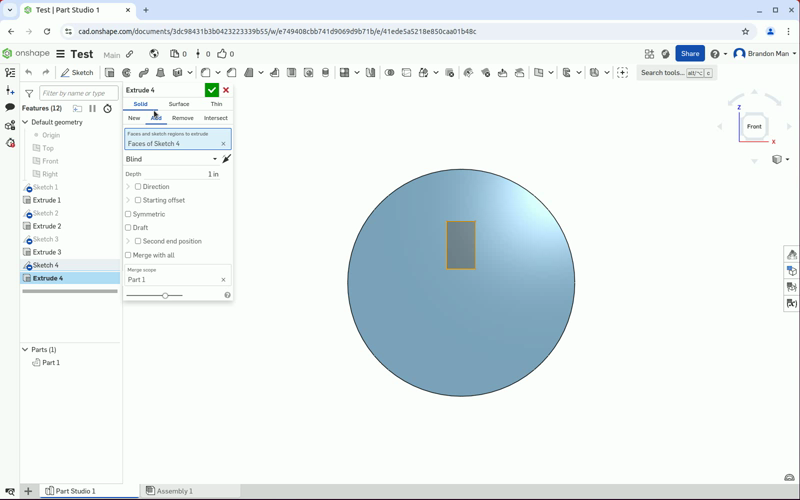
mouse_move(186, 120)
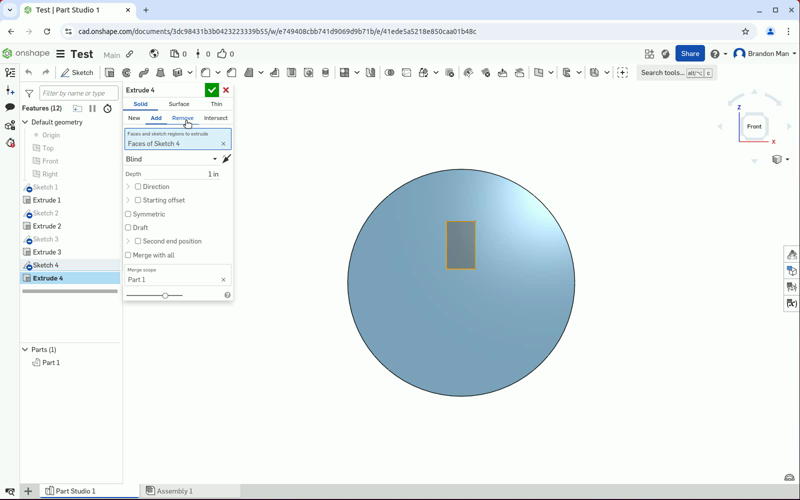
click(186, 120)
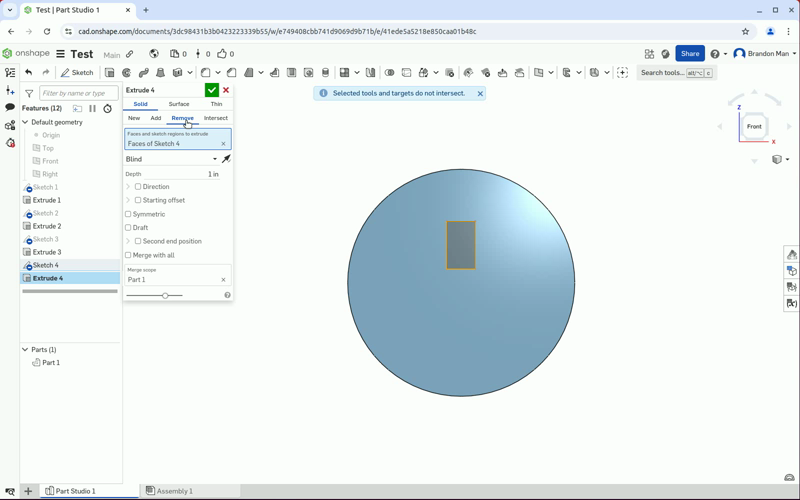
key(tab, 4)
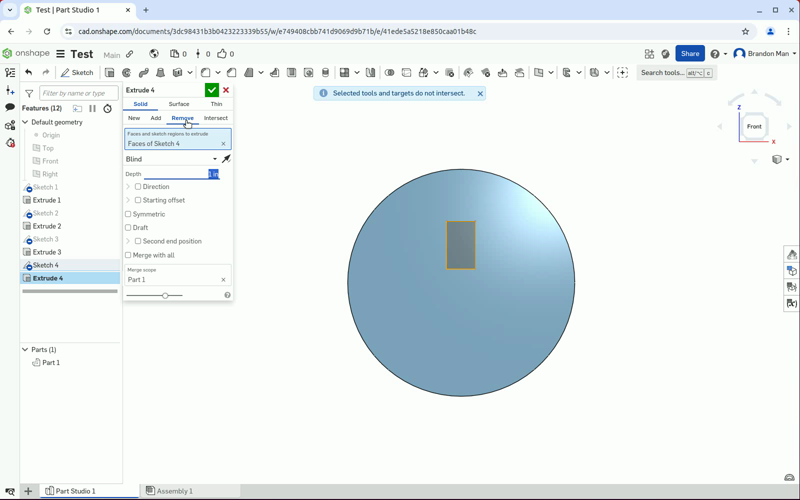
text(-5.777)
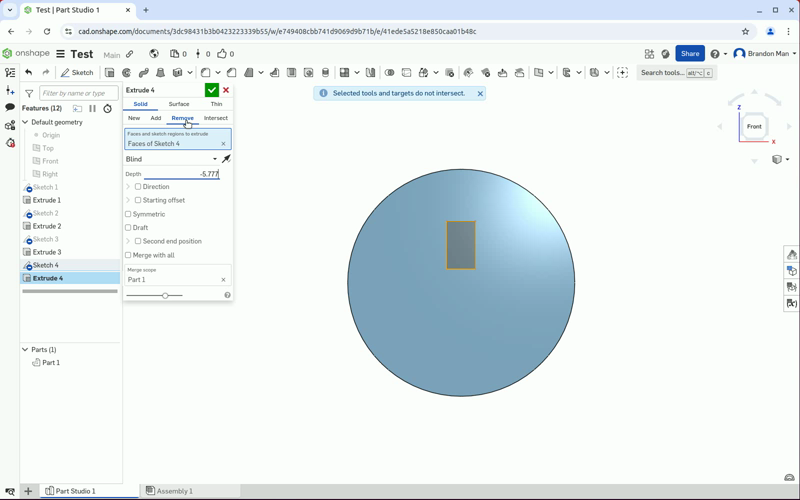
key(tab, 6)
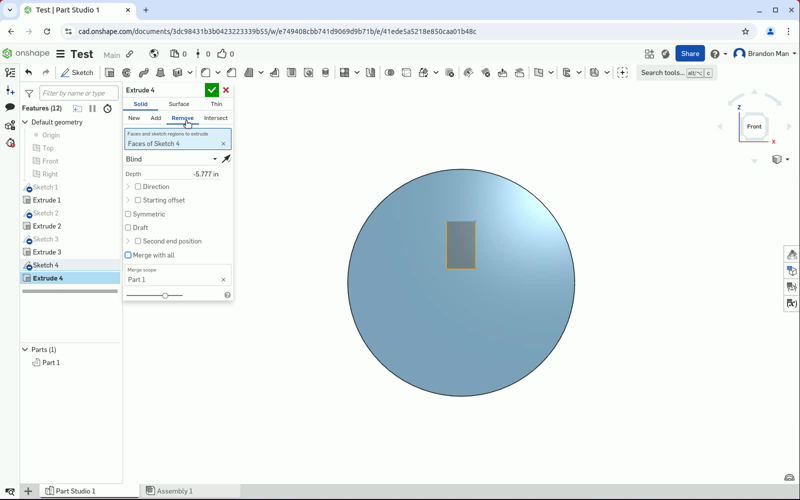
key(space)
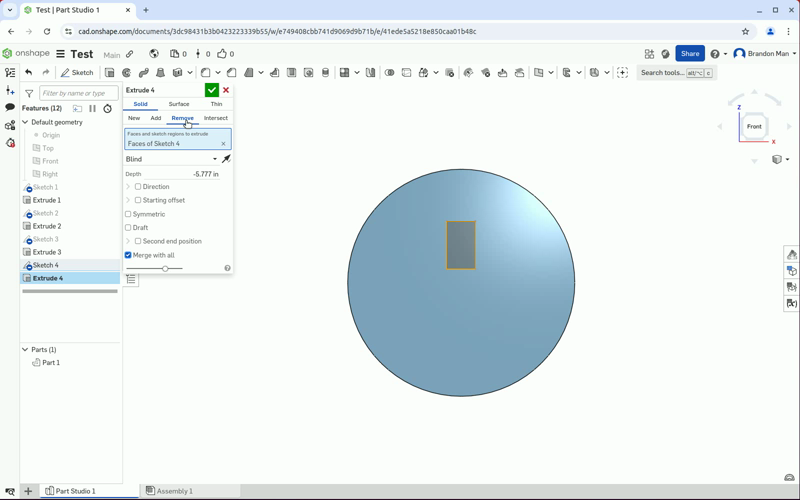
key(enter)
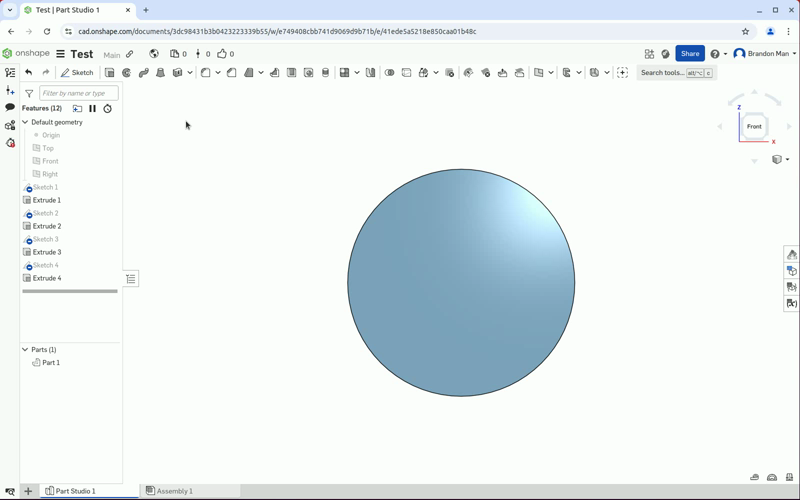
key(shift+h)
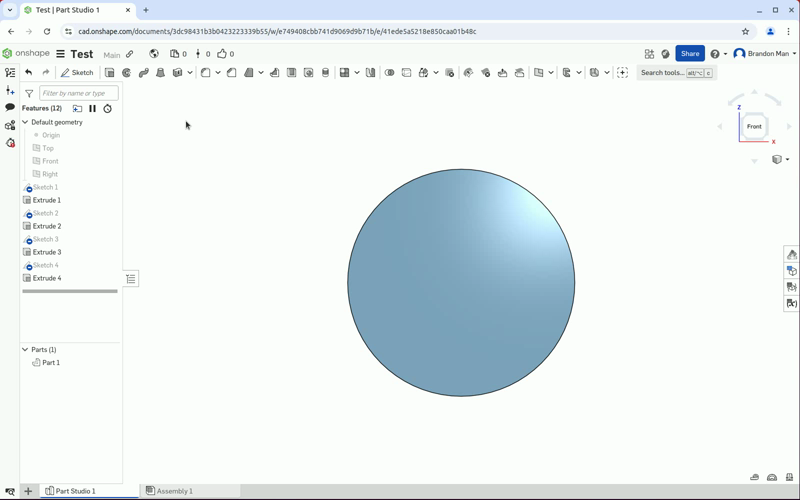
key(shift+h)
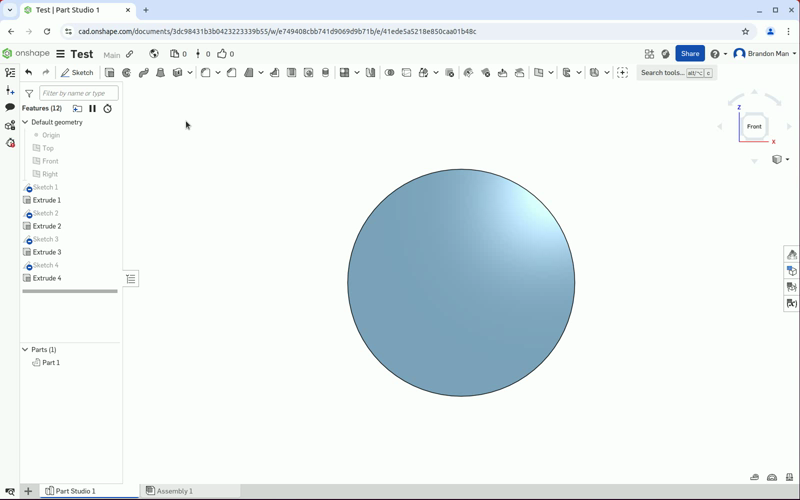
mouse_move(73, 189)
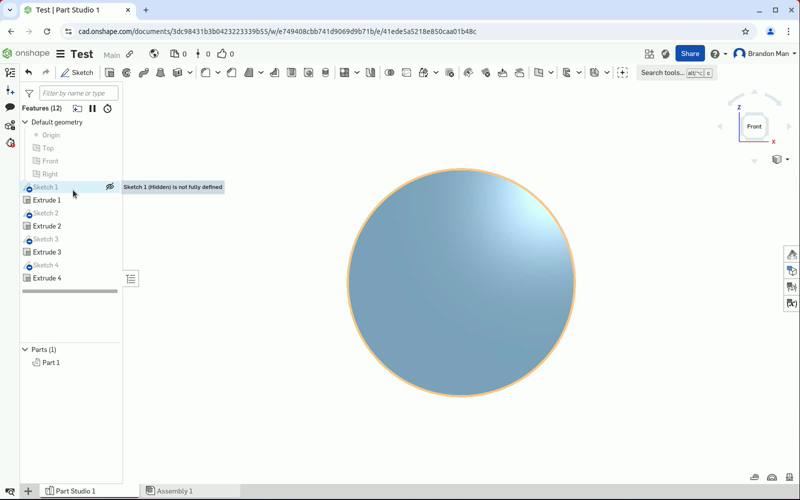
click(73, 189)
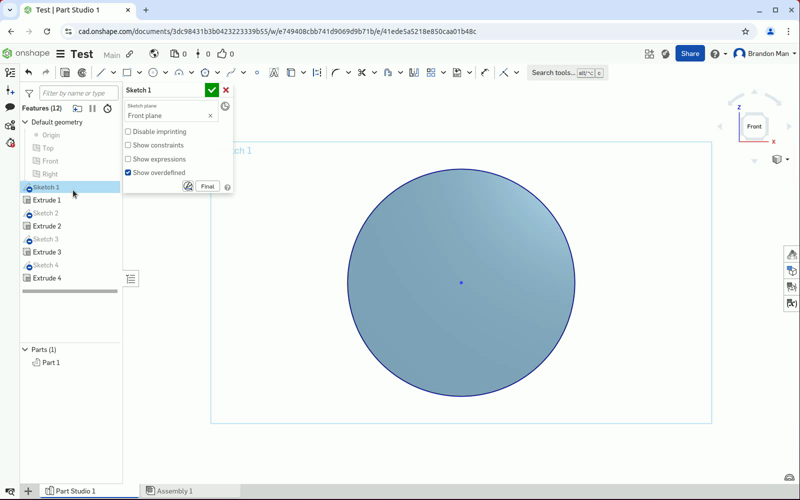
mouse_move(229, 92)
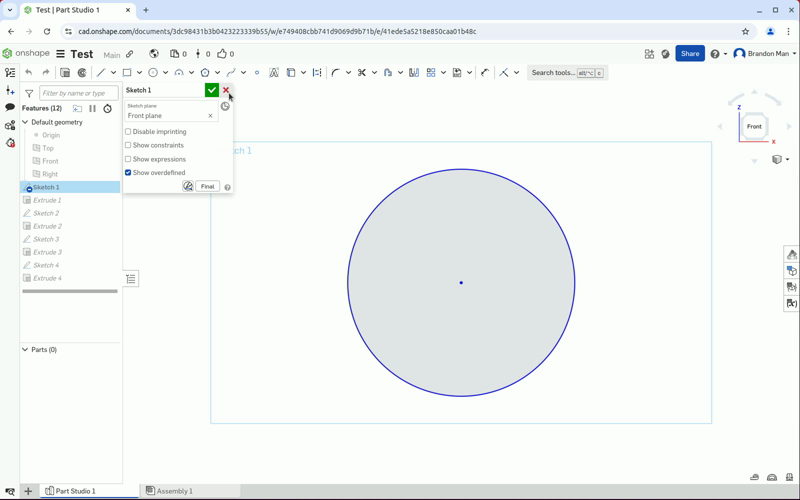
click(229, 92)
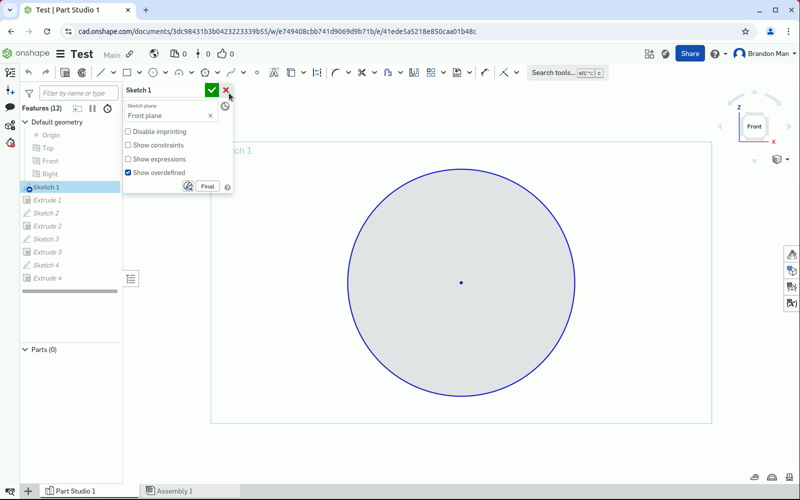
key(shift+s)
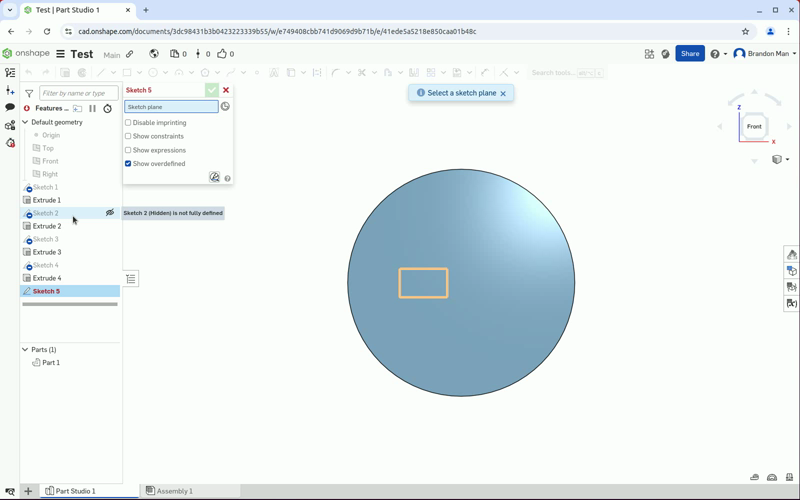
scroll(3)
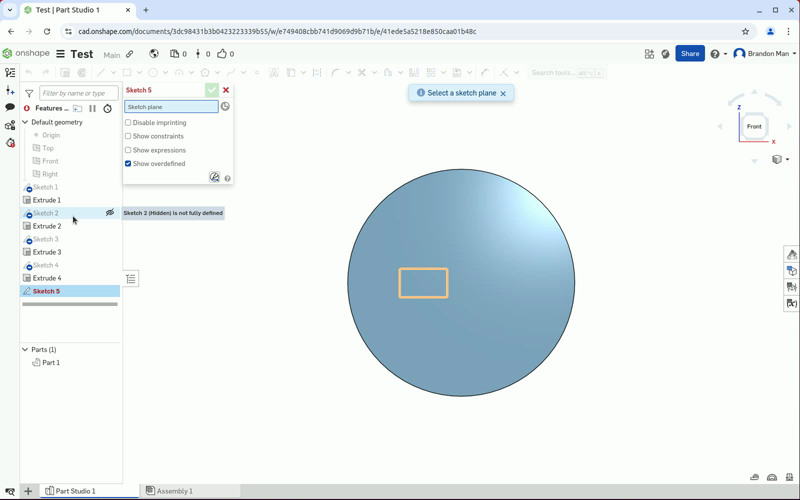
mouse_move(73, 163)
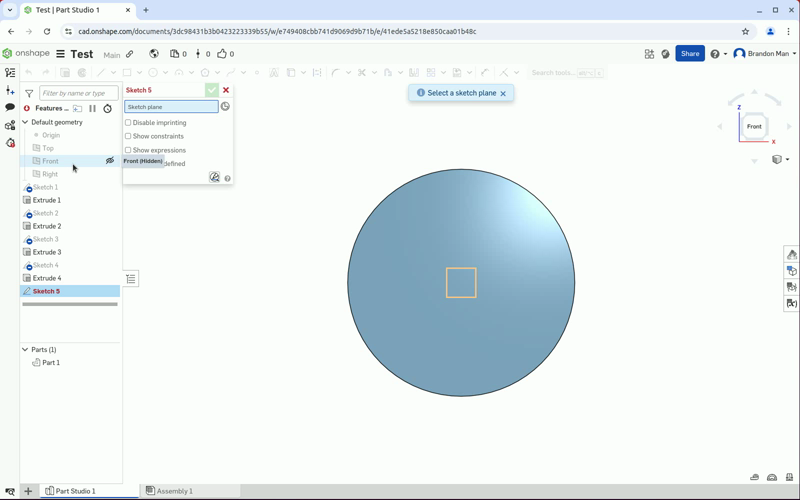
click(73, 163)
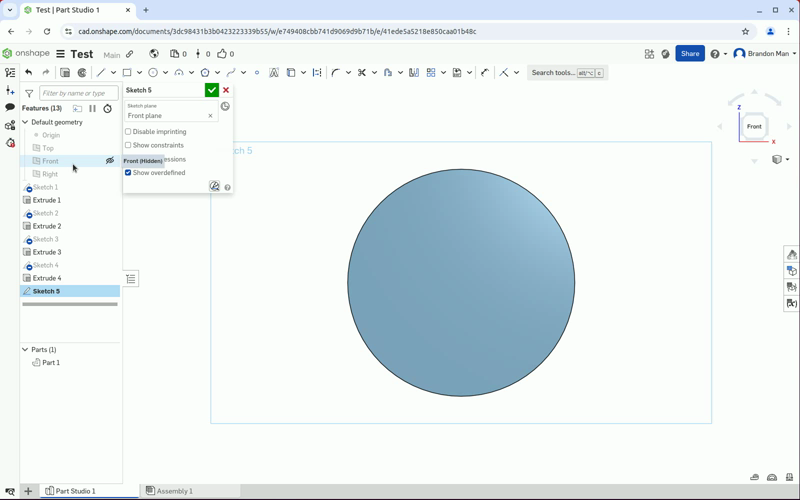
mouse_move(73, 352)
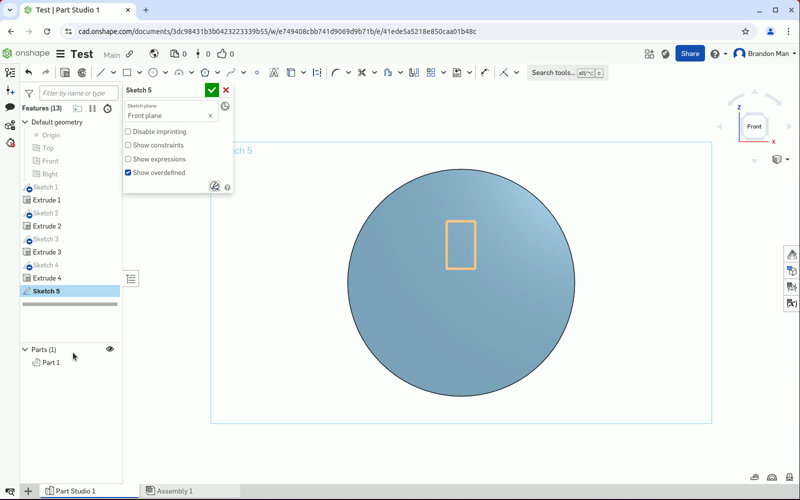
key(y)
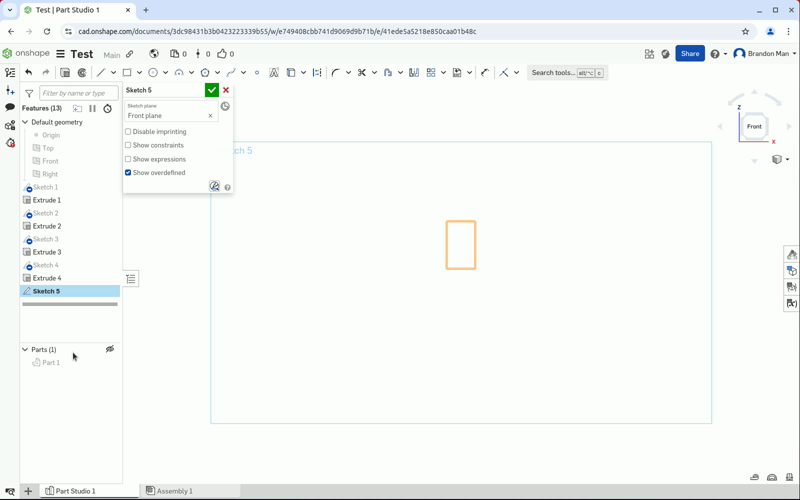
key(l)
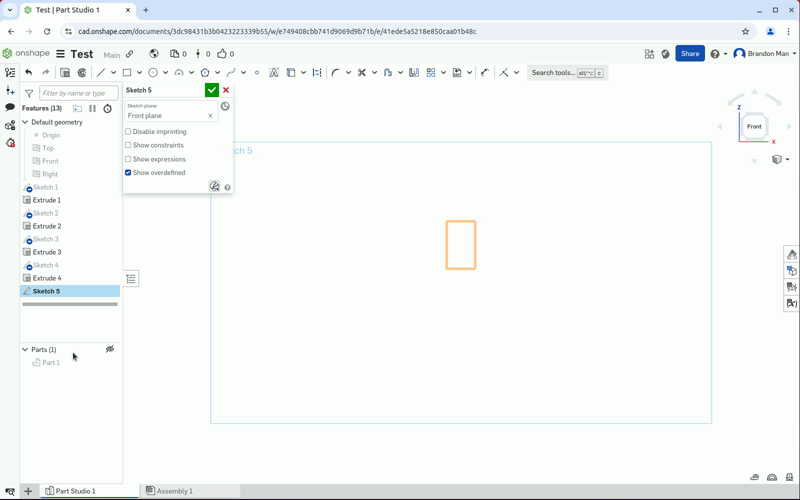
key_down(shift)
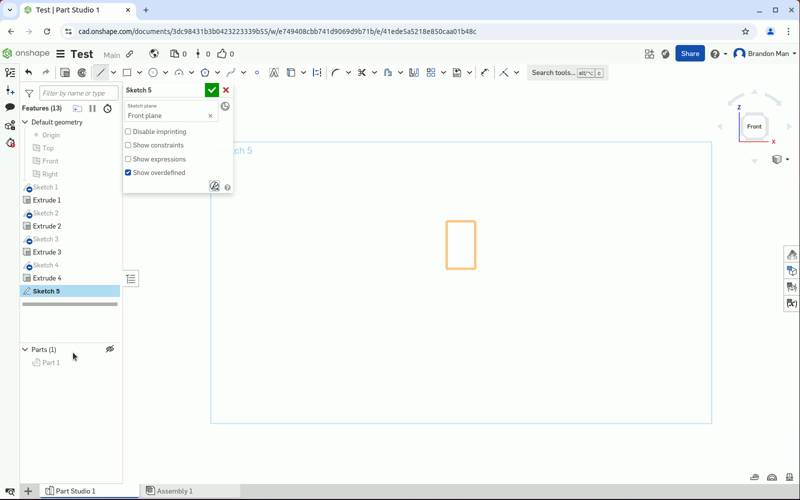
mouse_move(474, 297)
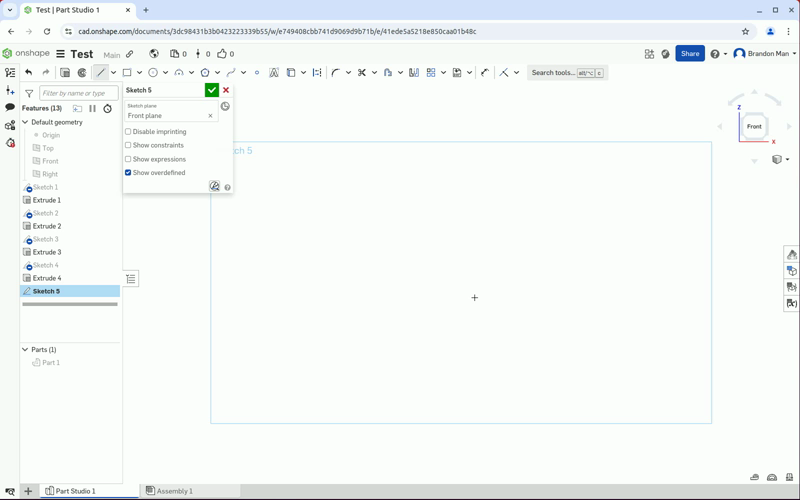
click(474, 297)
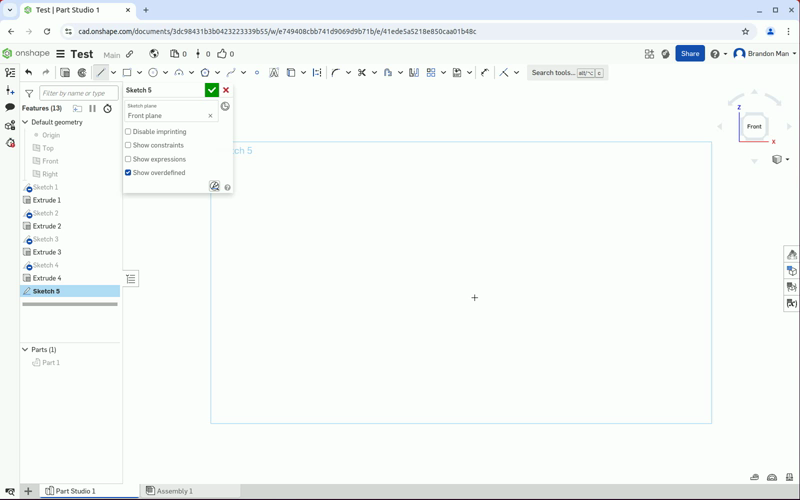
key_up(shift)
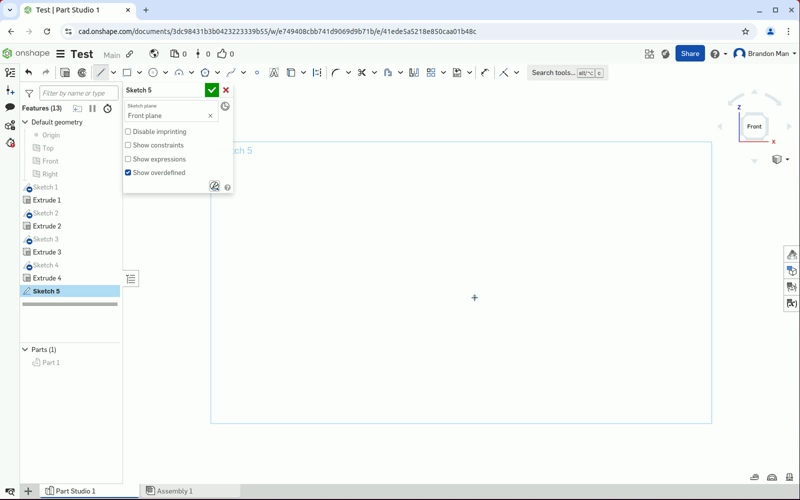
key_down(shift)
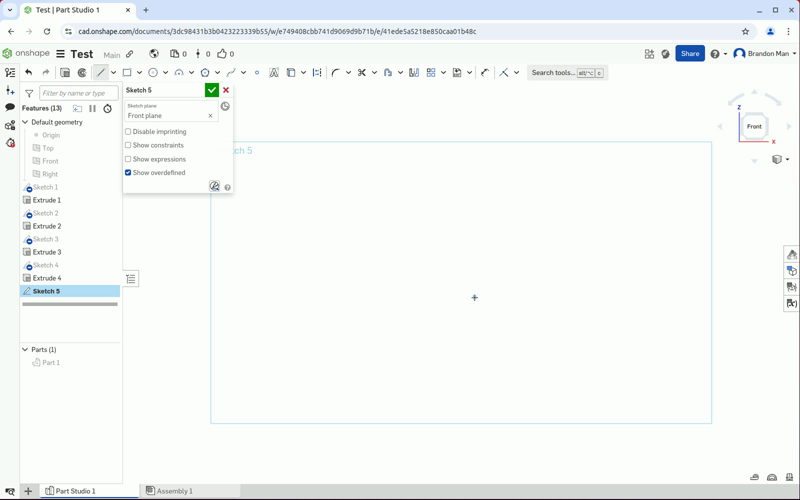
mouse_move(504, 297)
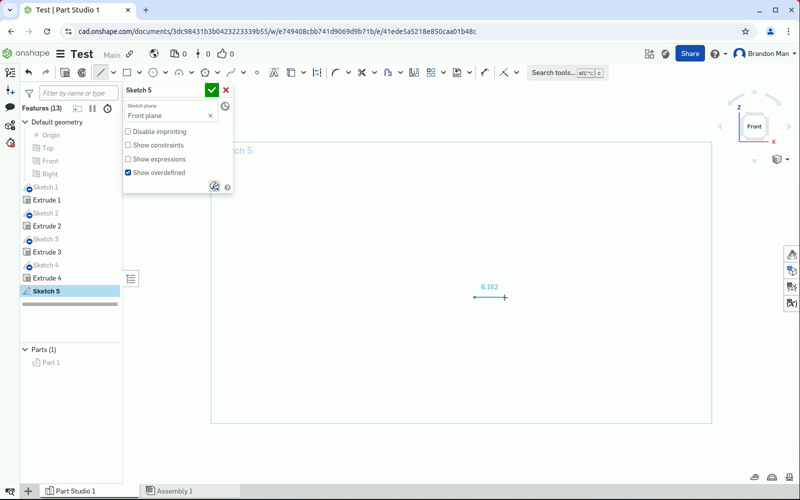
mouse_move(522, 297)
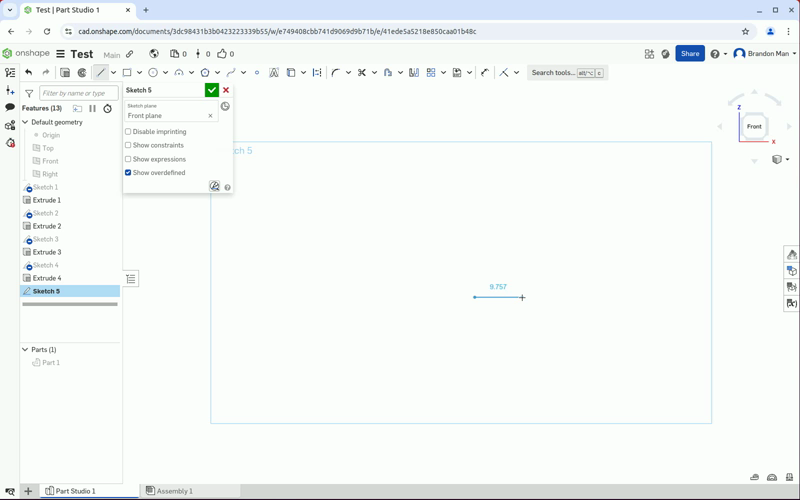
click(522, 297)
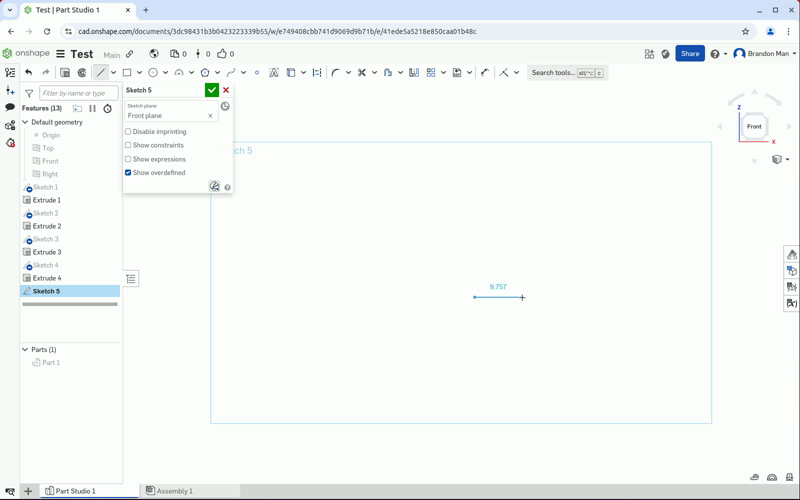
key_up(shift)
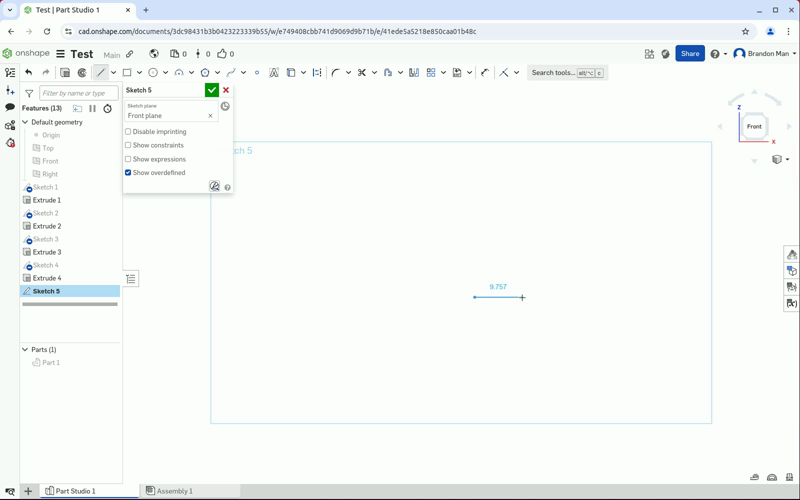
key_down(shift)
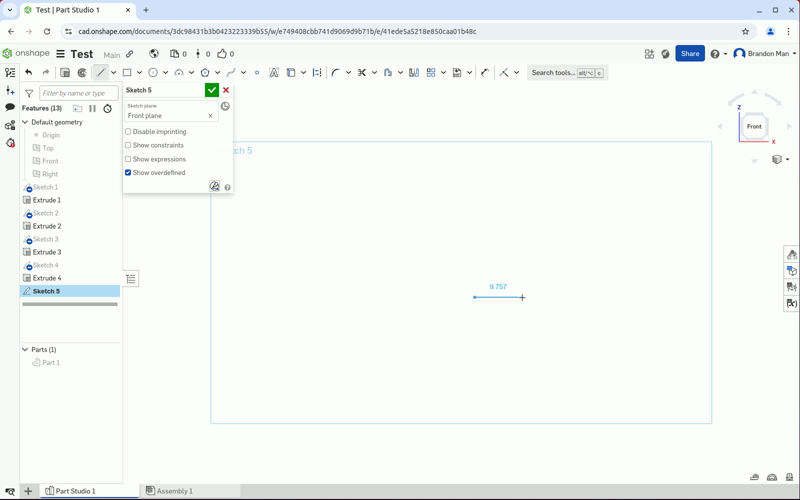
mouse_move(552, 297)
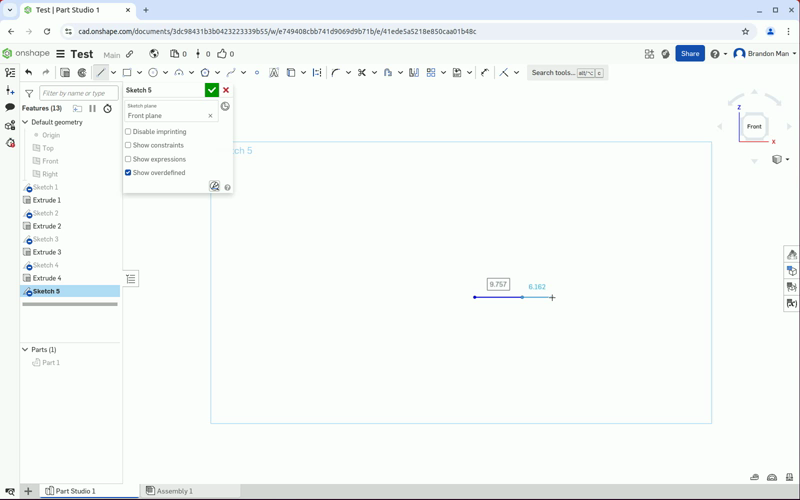
mouse_move(522, 268)
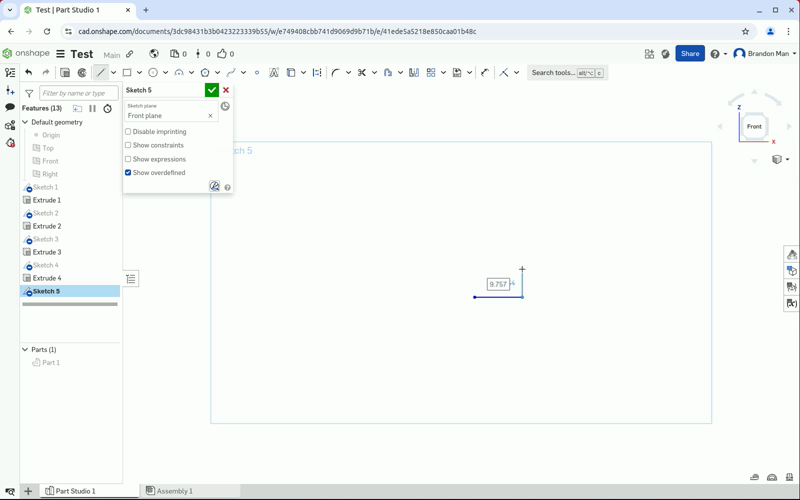
click(522, 268)
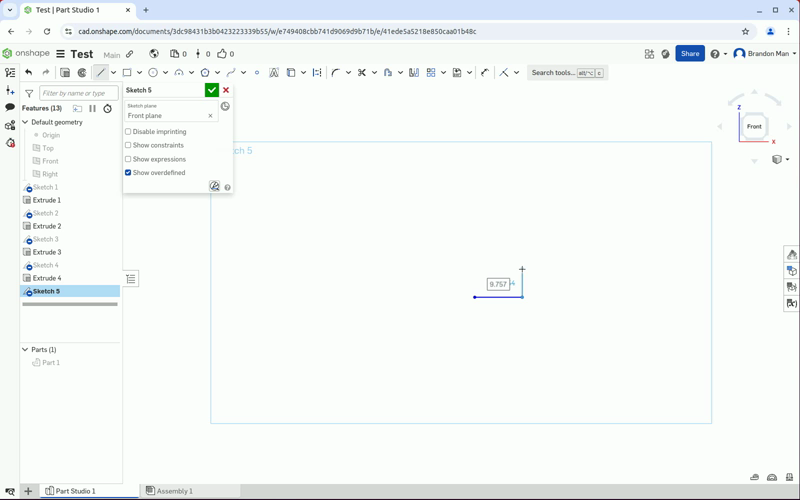
key_up(shift)
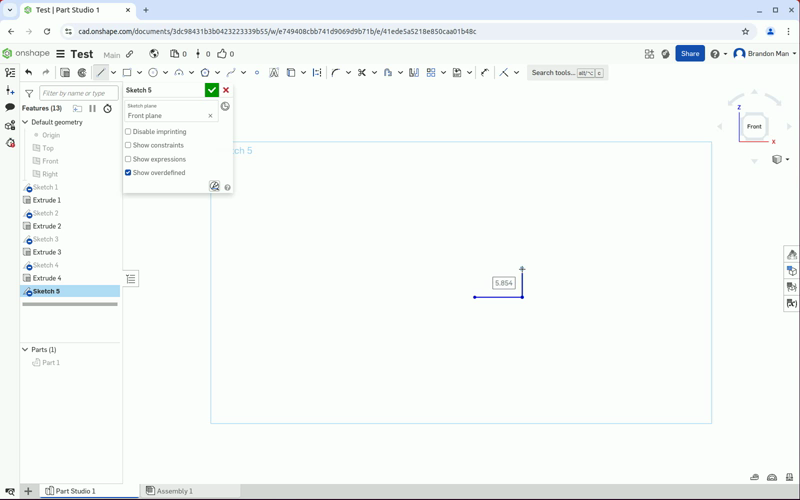
key_down(shift)
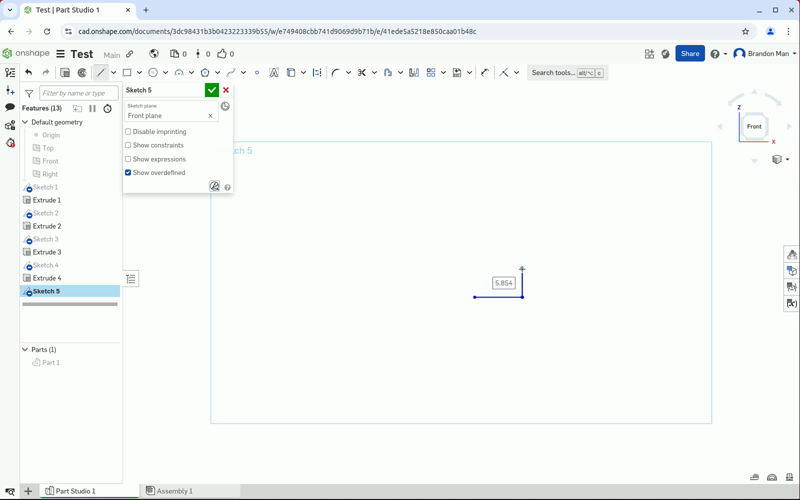
mouse_move(552, 268)
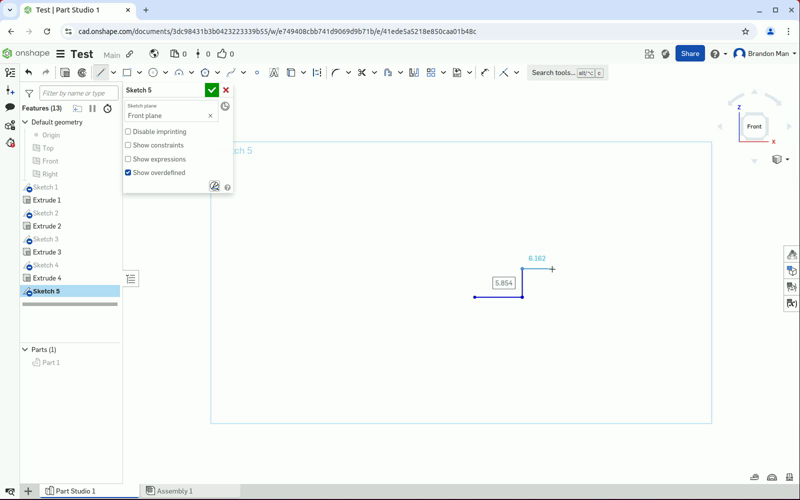
mouse_move(474, 268)
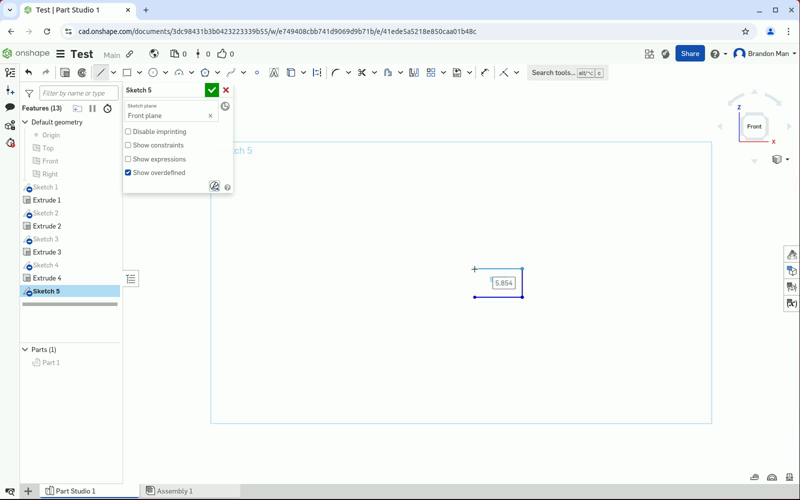
click(474, 268)
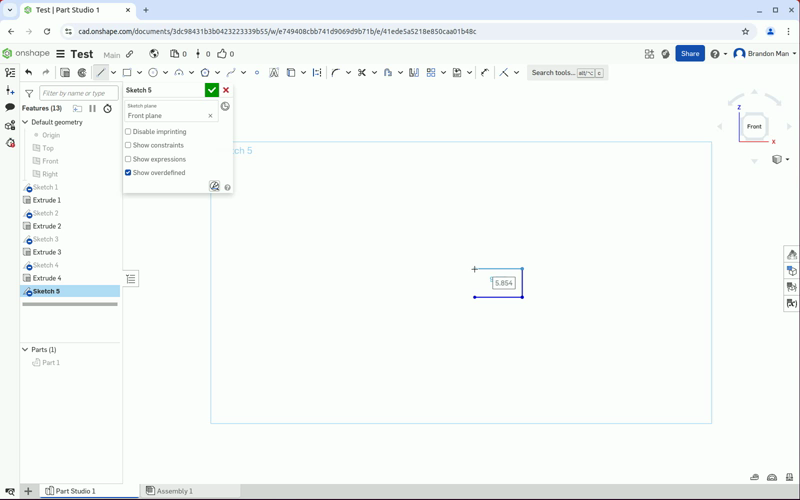
key_up(shift)
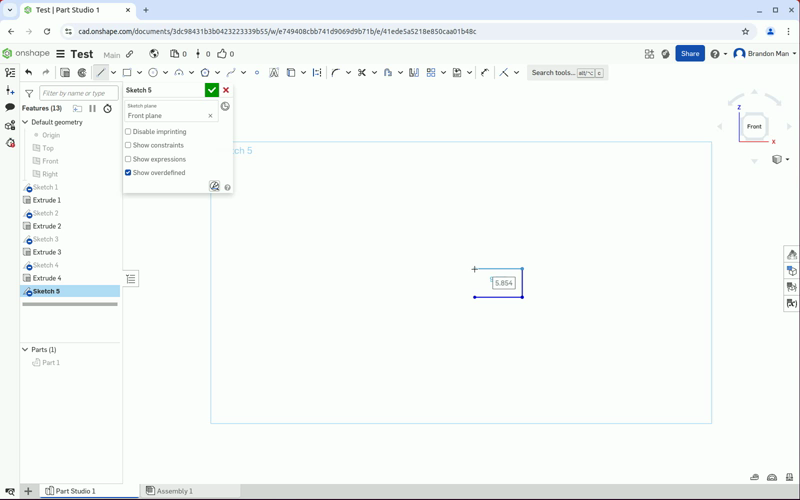
mouse_move(504, 268)
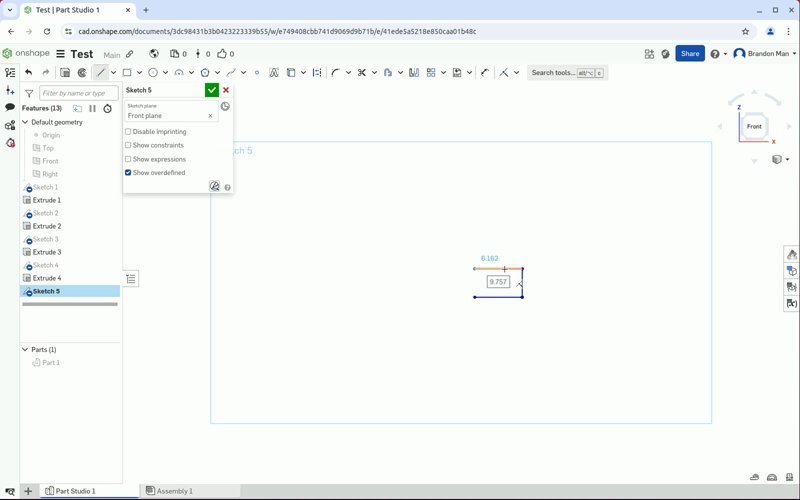
key_down(shift)
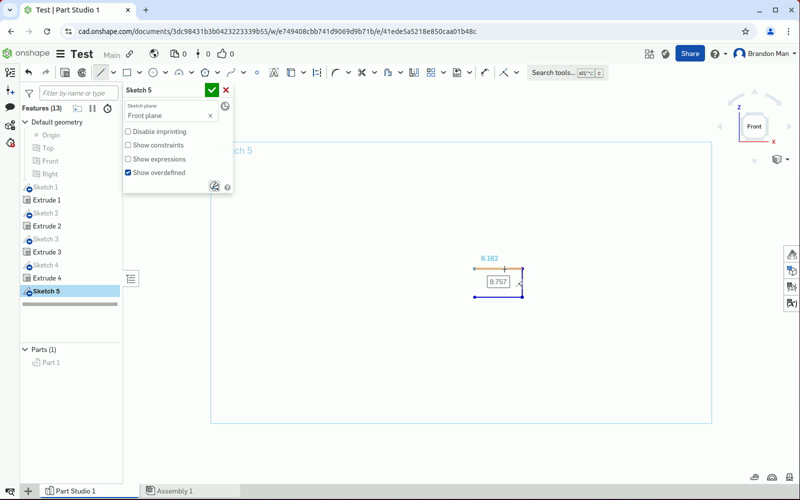
mouse_move(474, 297)
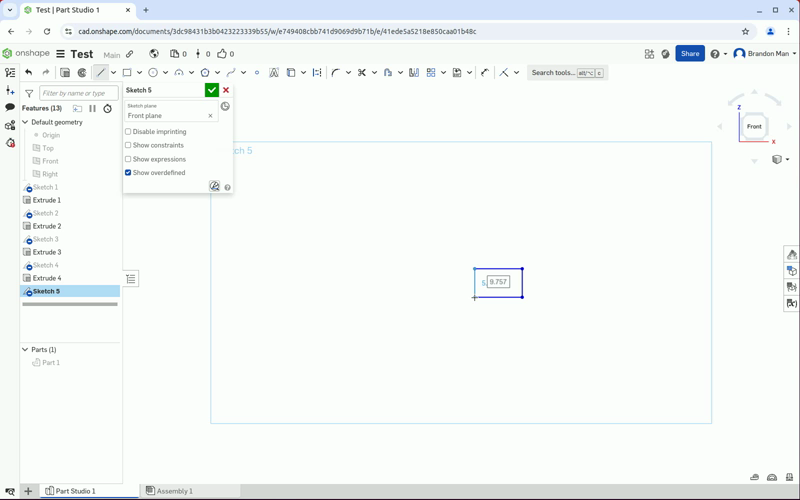
key_up(shift)
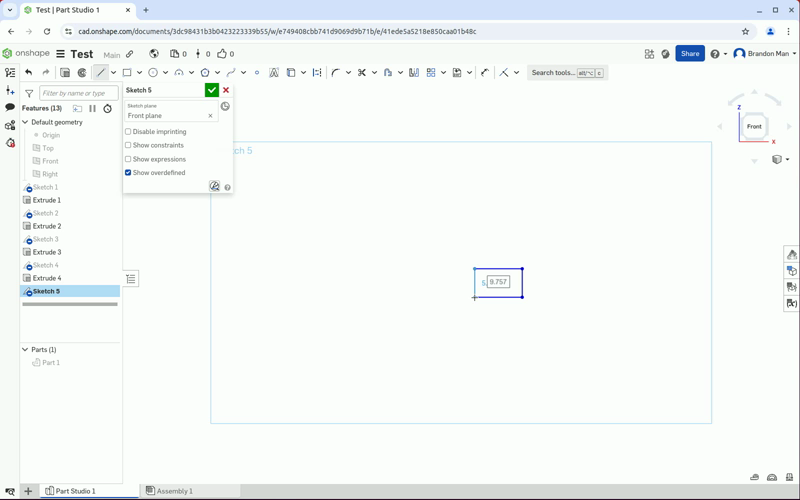
click(474, 297)
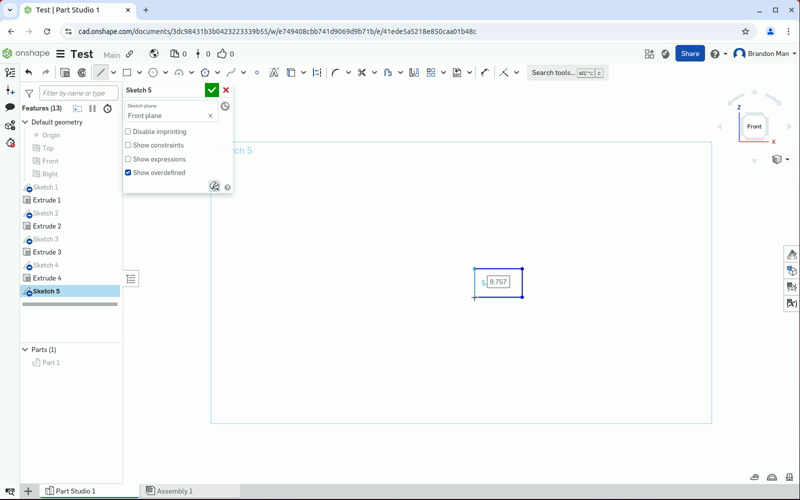
key(esc)
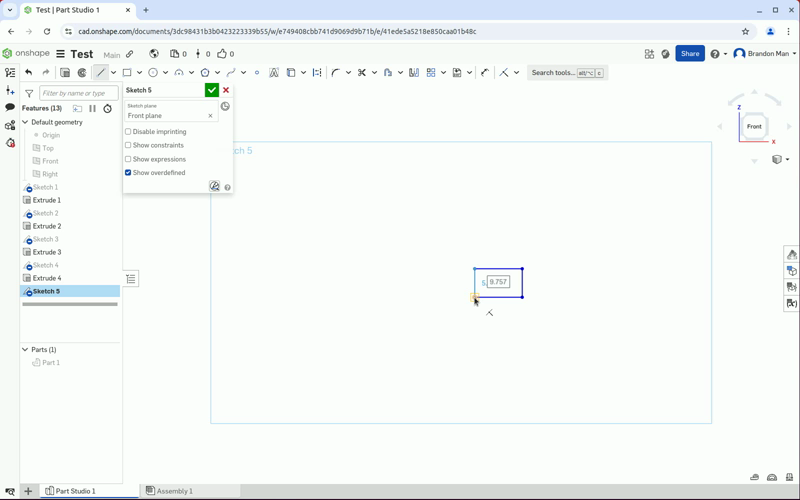
mouse_move(489, 289)
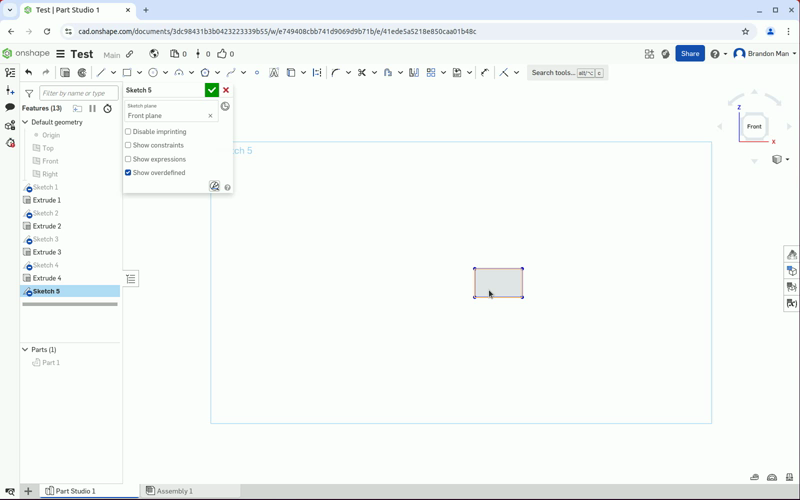
scroll(6)
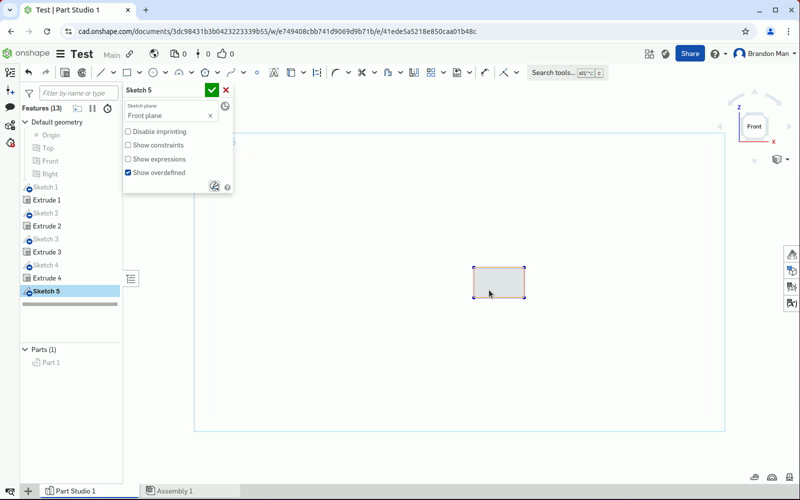
scroll(6)
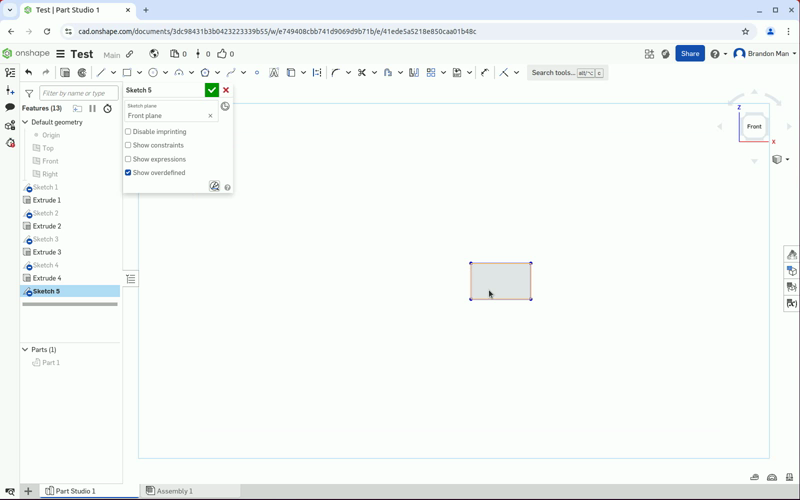
scroll(6)
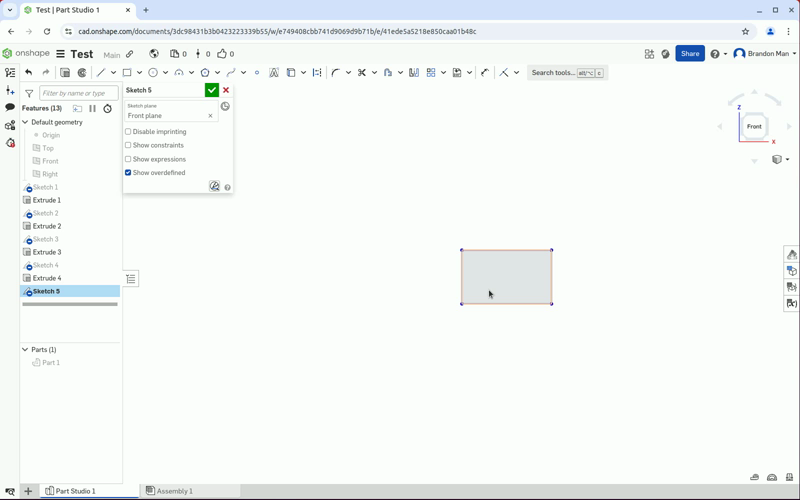
scroll(6)
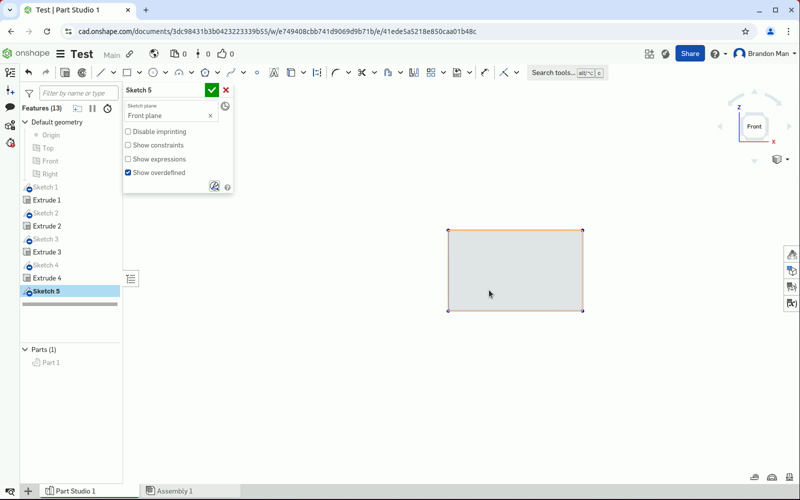
scroll(6)
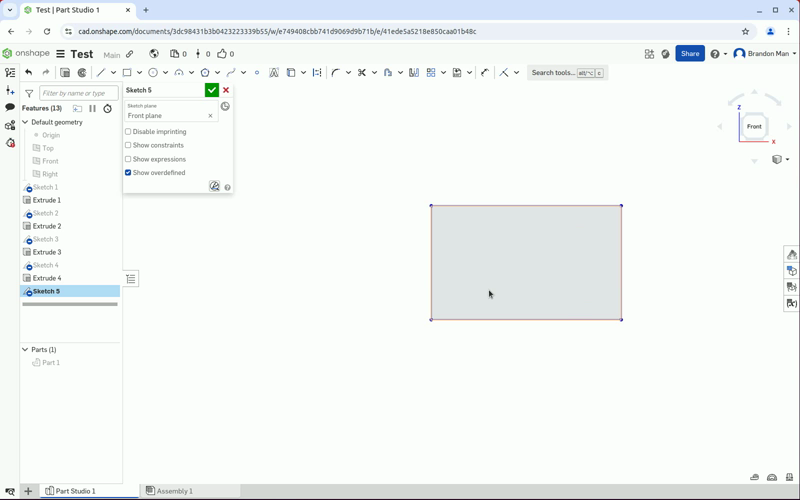
scroll(6)
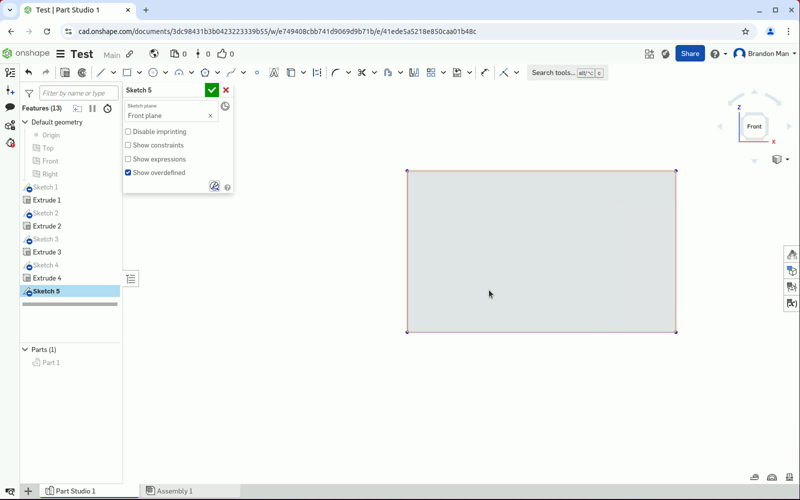
scroll(6)
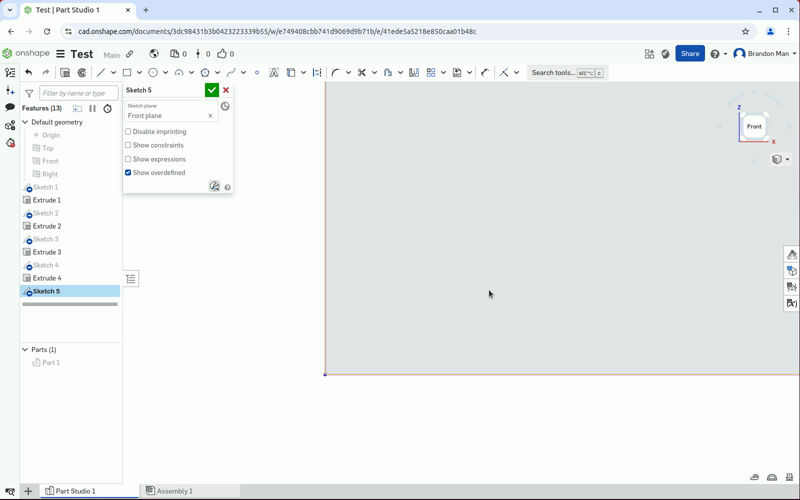
click(489, 289)
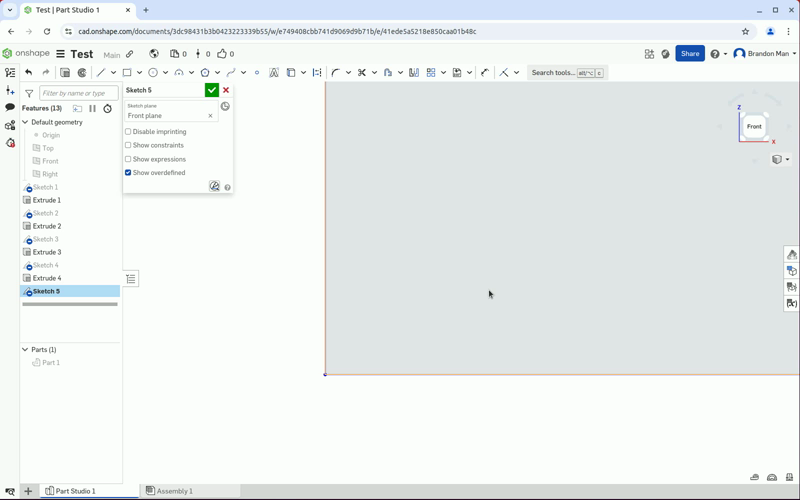
scroll(-6)
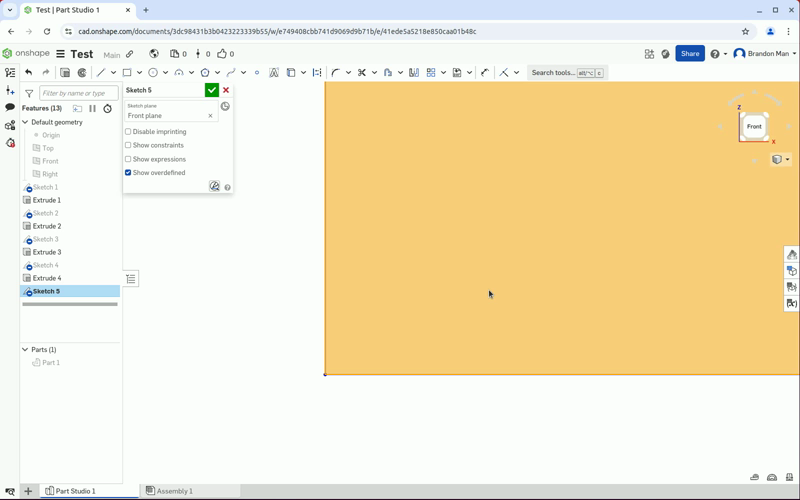
scroll(-6)
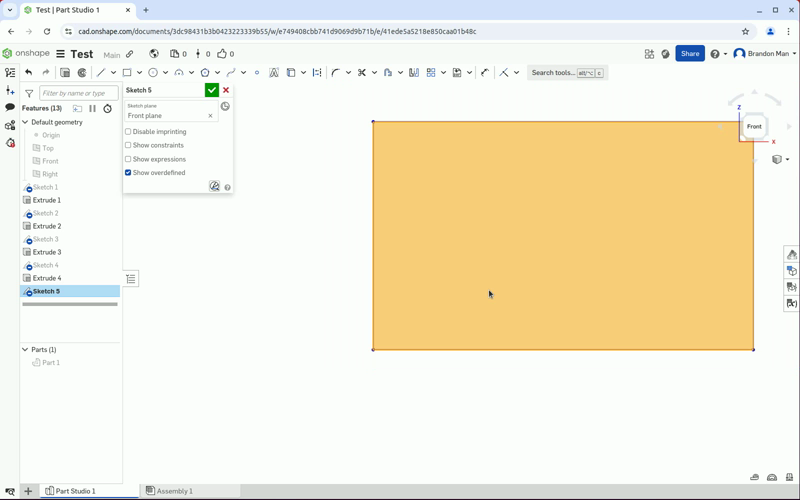
scroll(-6)
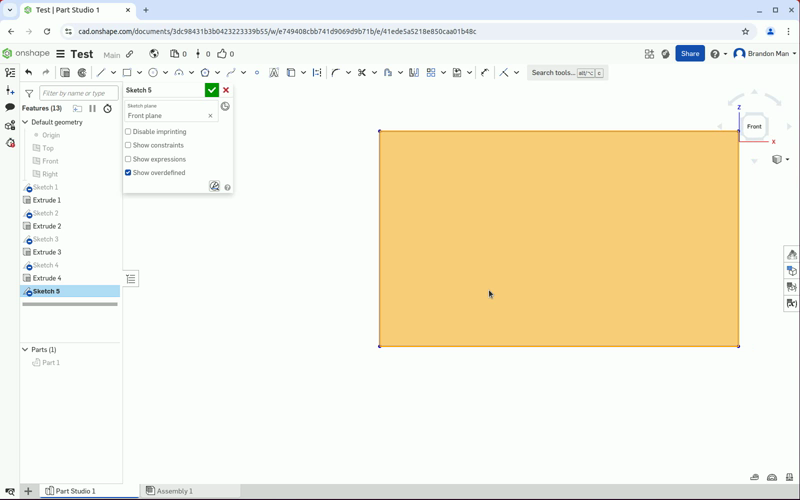
scroll(-6)
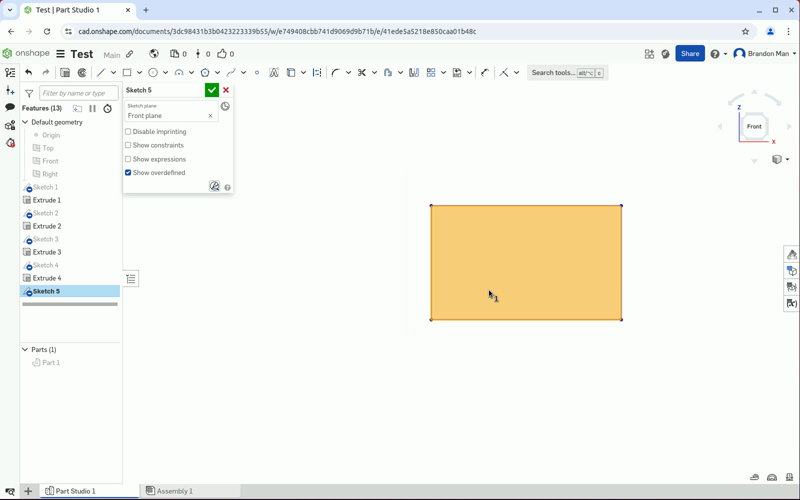
scroll(-6)
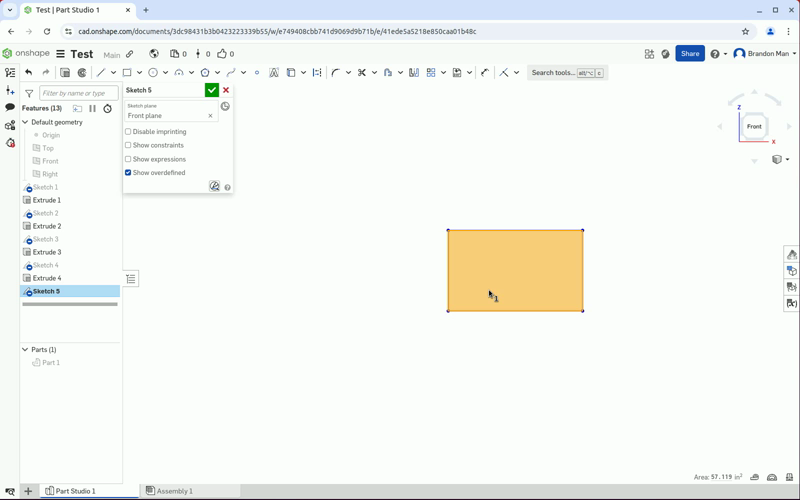
scroll(-6)
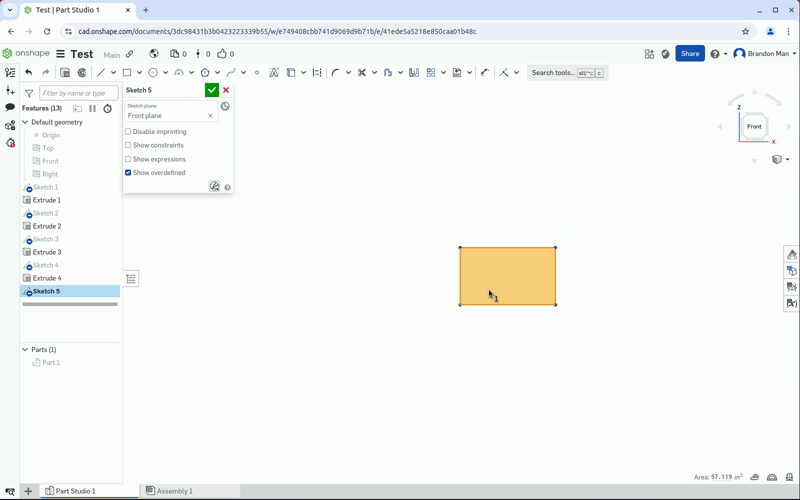
scroll(-6)
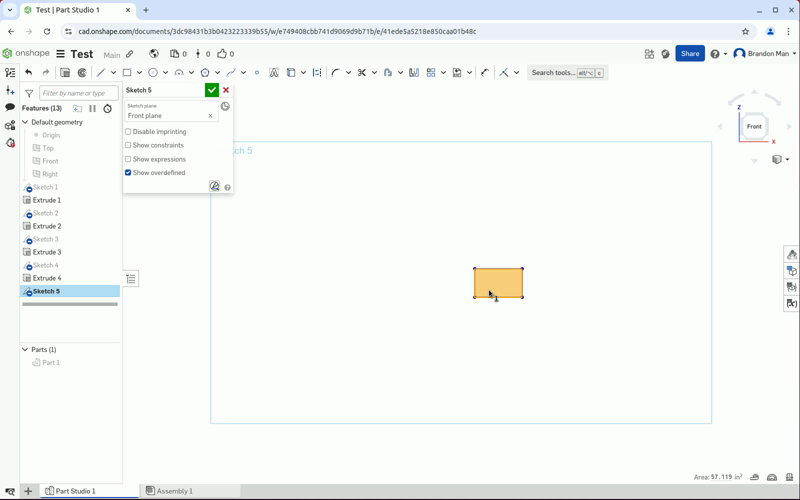
mouse_move(73, 352)
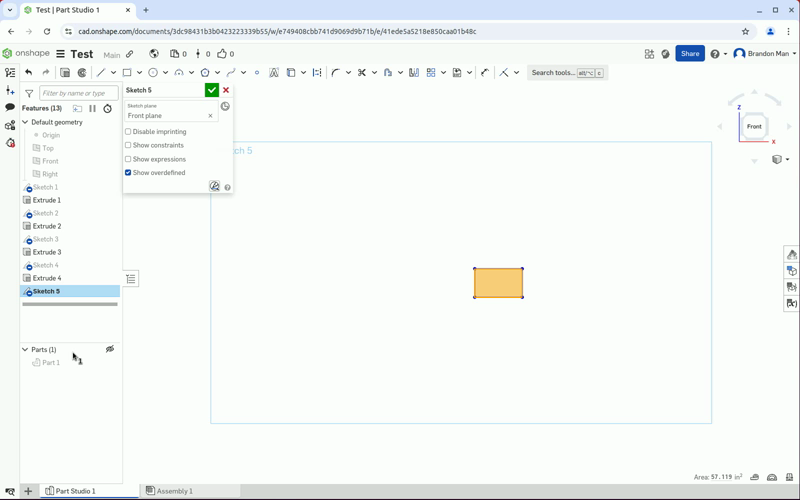
key(shift+y)
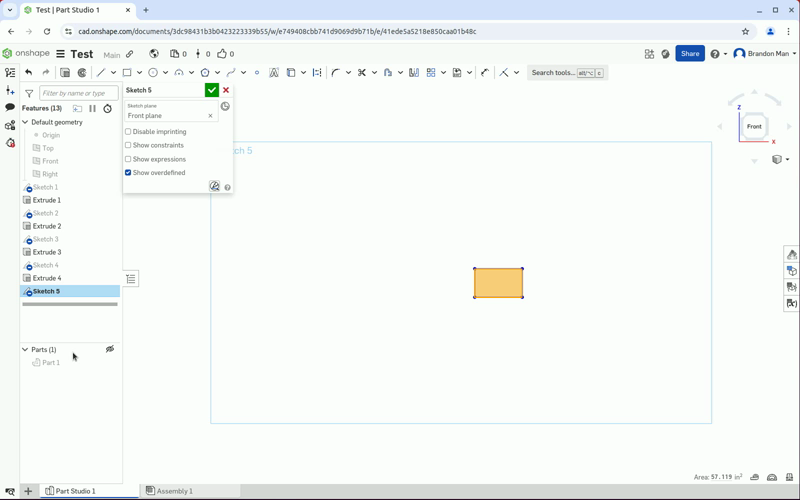
key(shift+e)
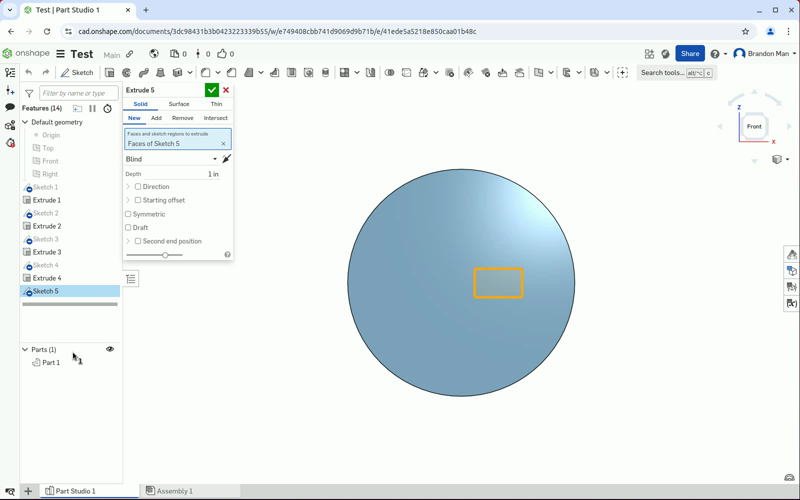
mouse_move(143, 106)
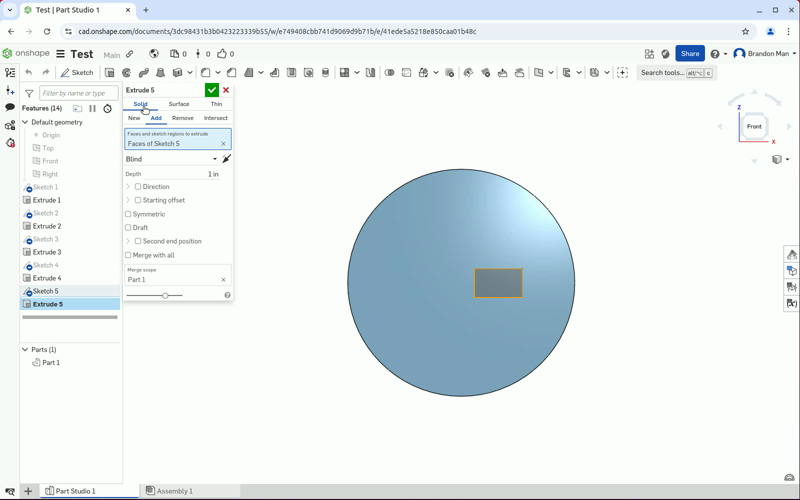
click(143, 106)
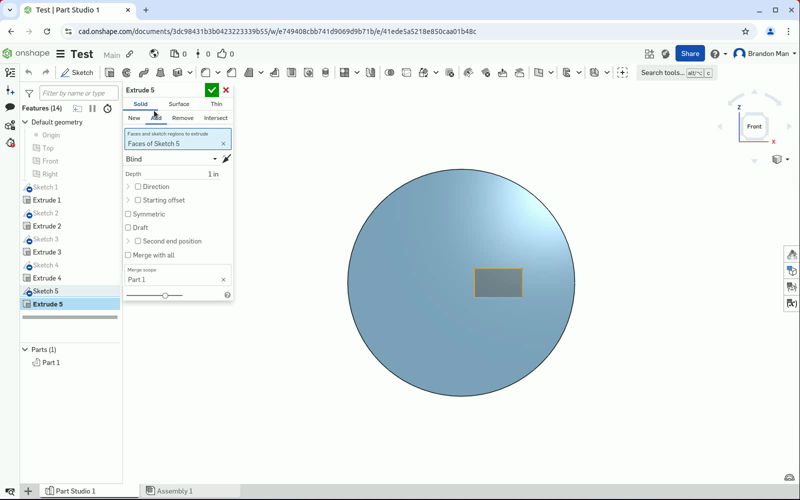
mouse_move(186, 120)
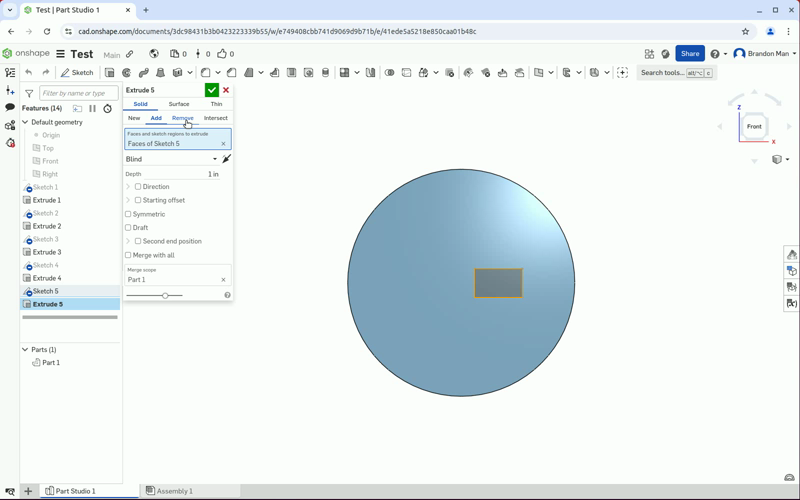
click(186, 120)
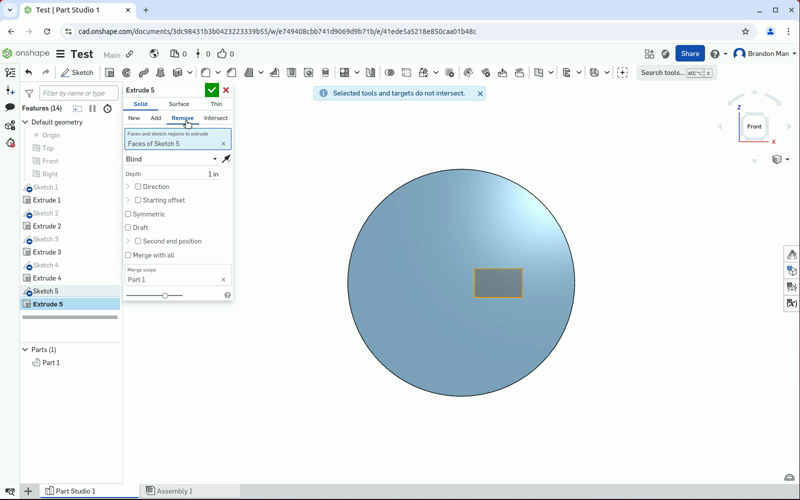
key(tab, 4)
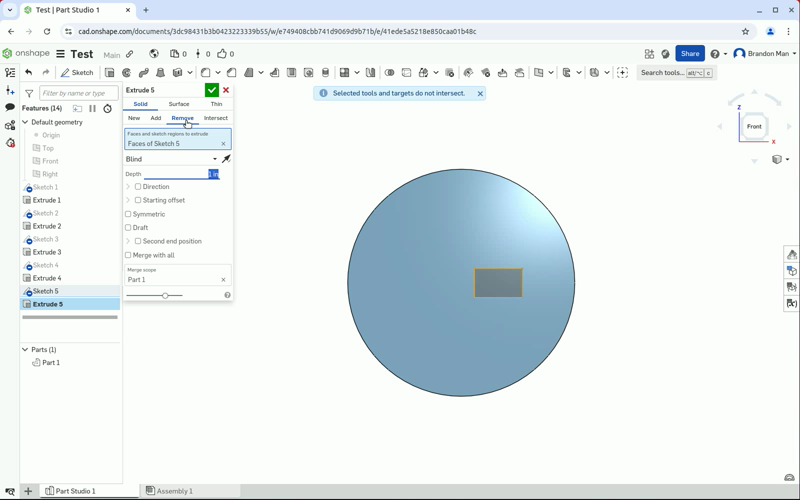
text(-5.777)
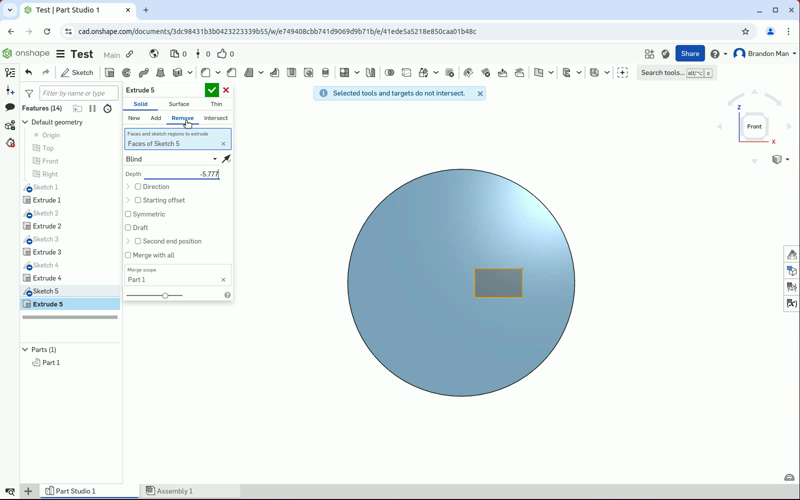
key(tab, 6)
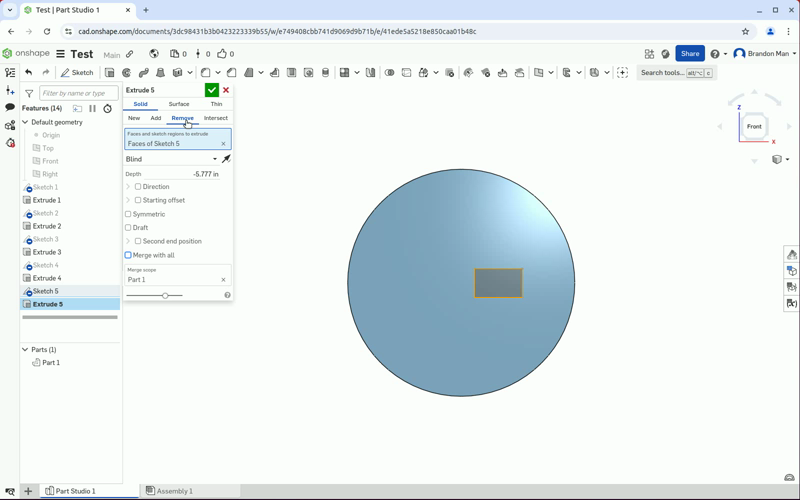
key(space)
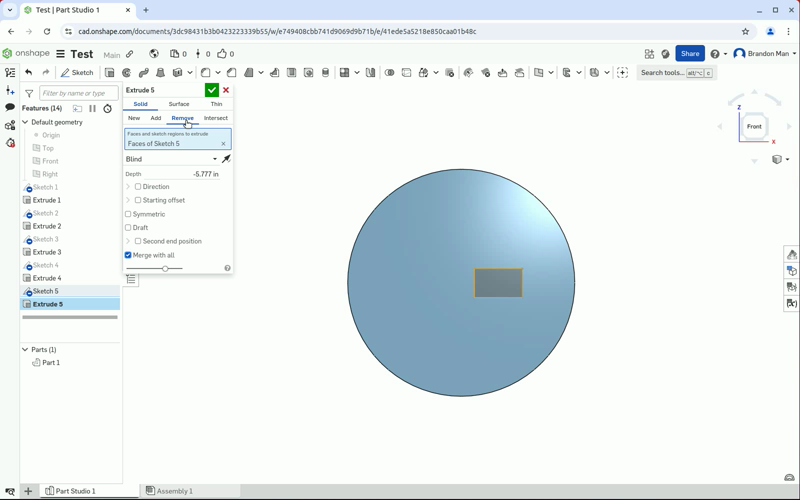
key(enter)
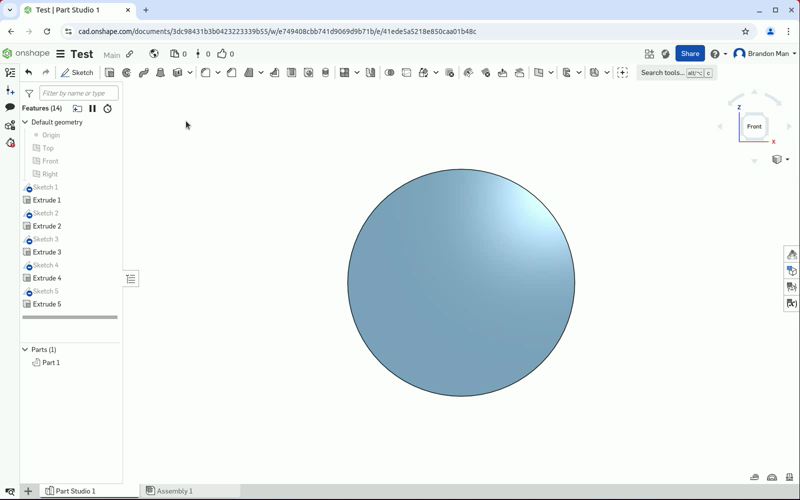
key(shift+h)
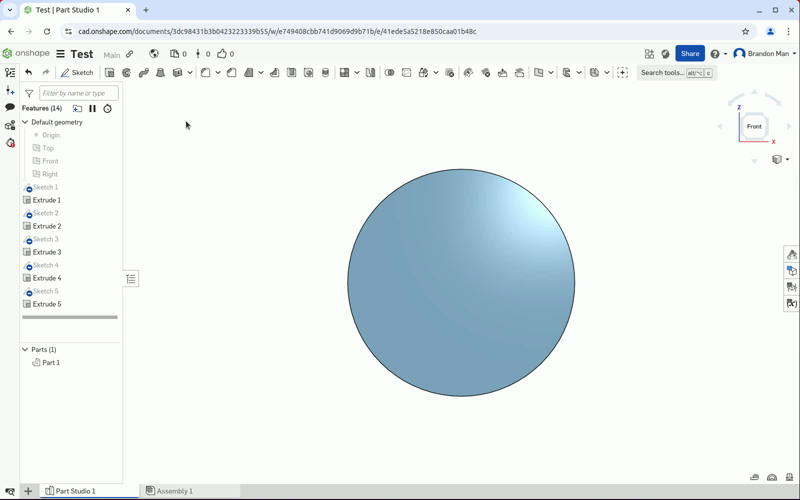
key(shift+h)
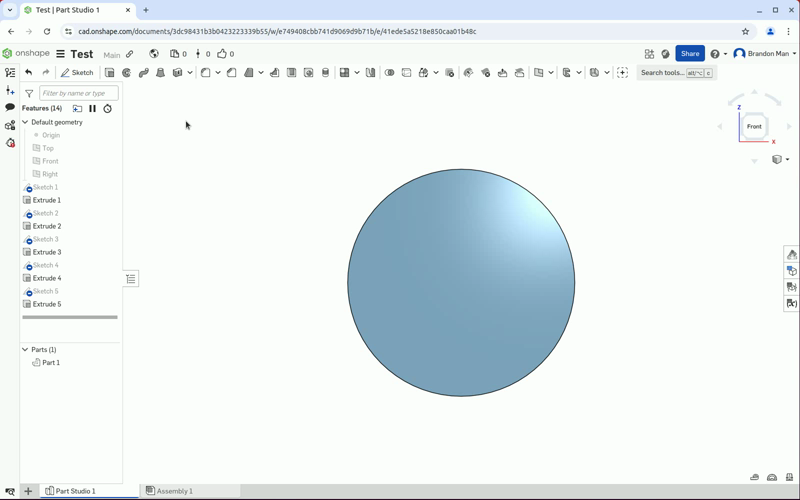
mouse_move(73, 189)
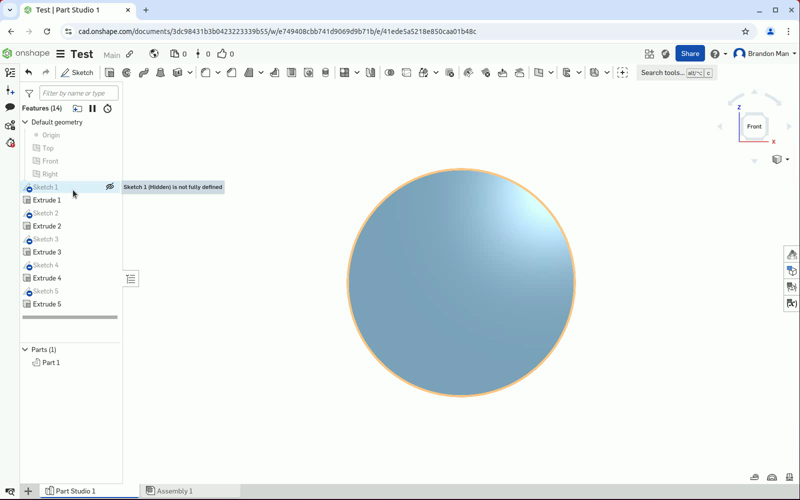
click(73, 189)
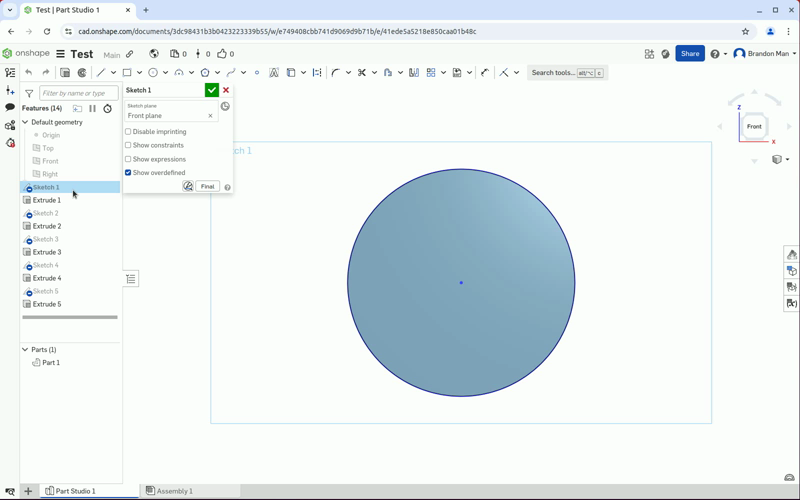
mouse_move(229, 92)
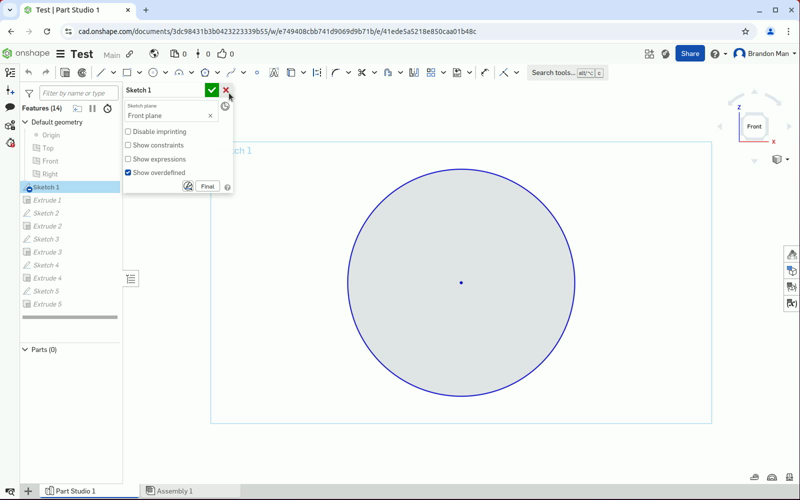
click(229, 92)
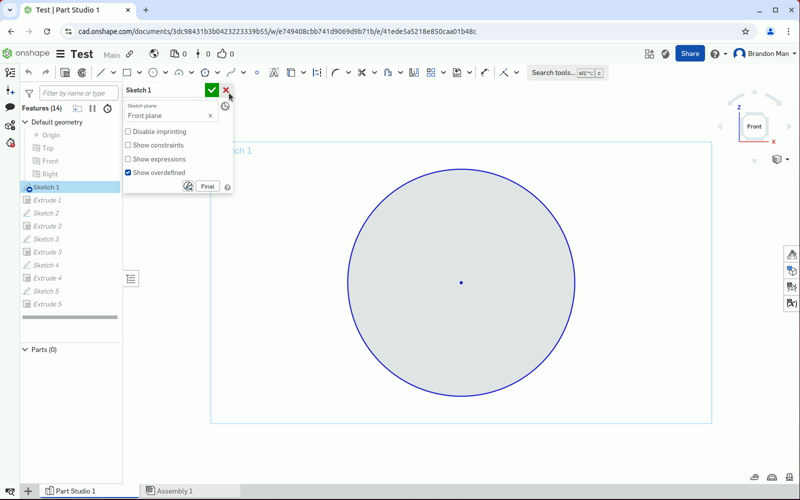
key(shift+s)
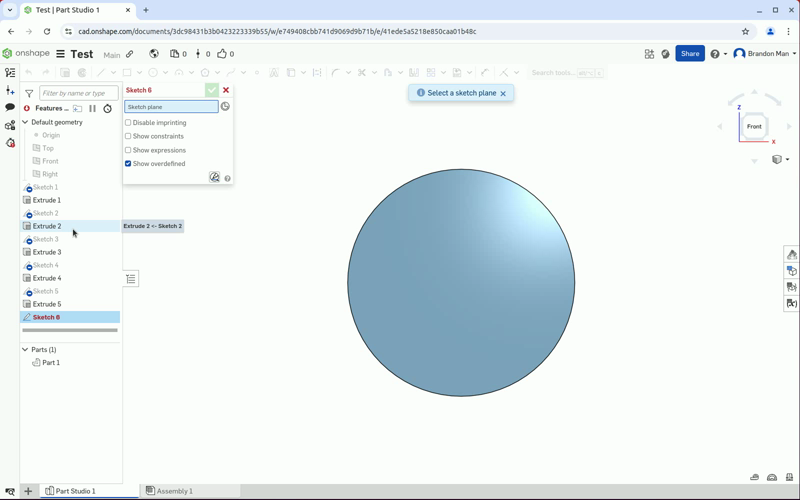
scroll(3)
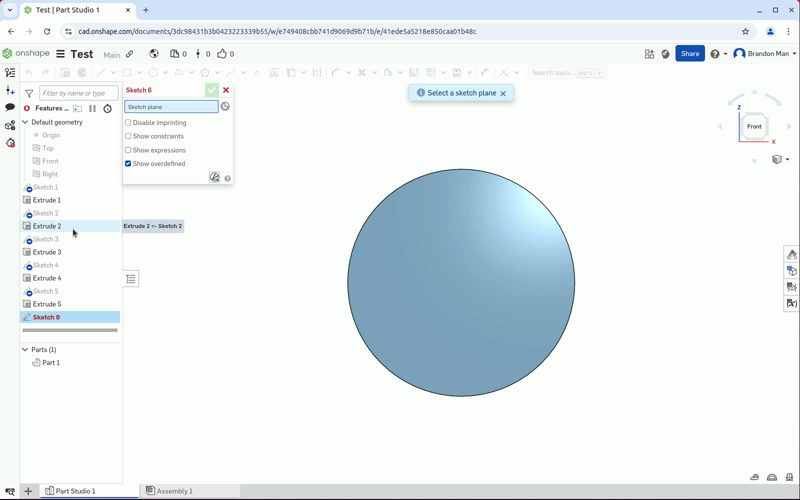
mouse_move(73, 163)
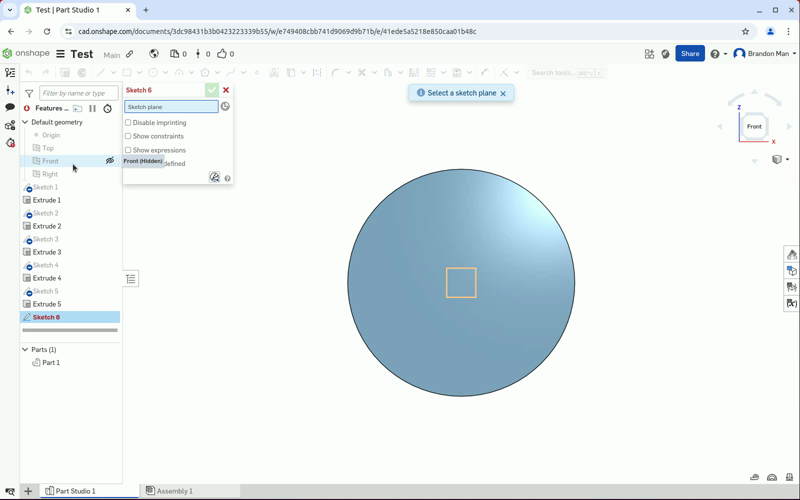
click(73, 163)
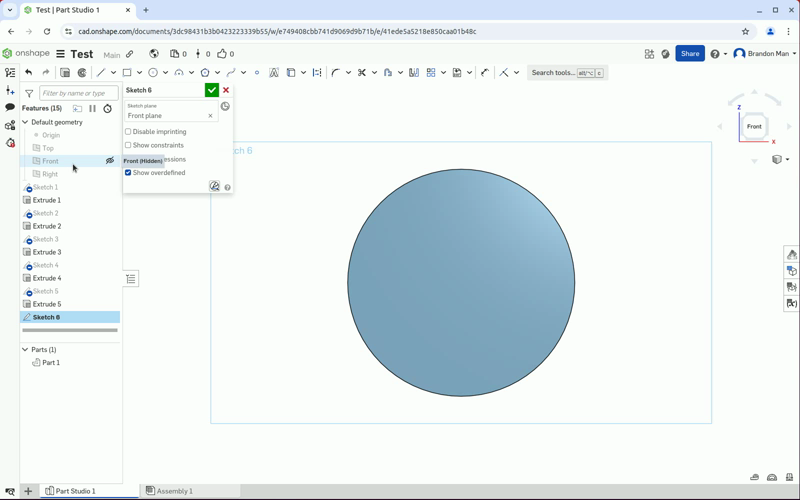
mouse_move(73, 352)
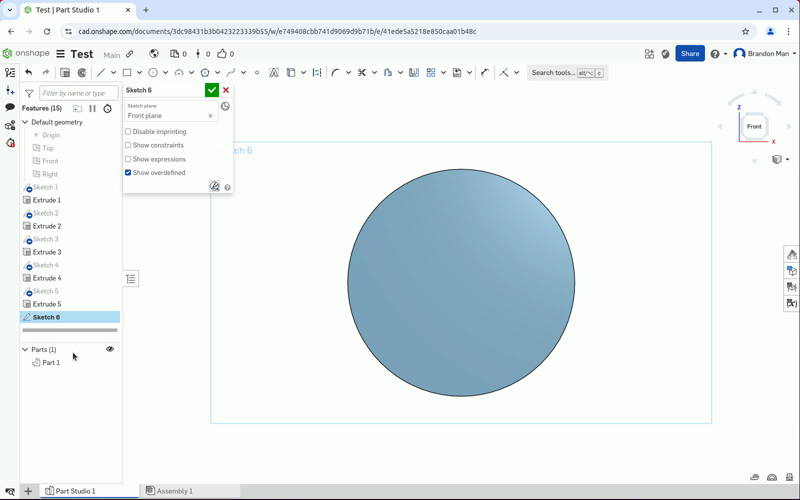
key(y)
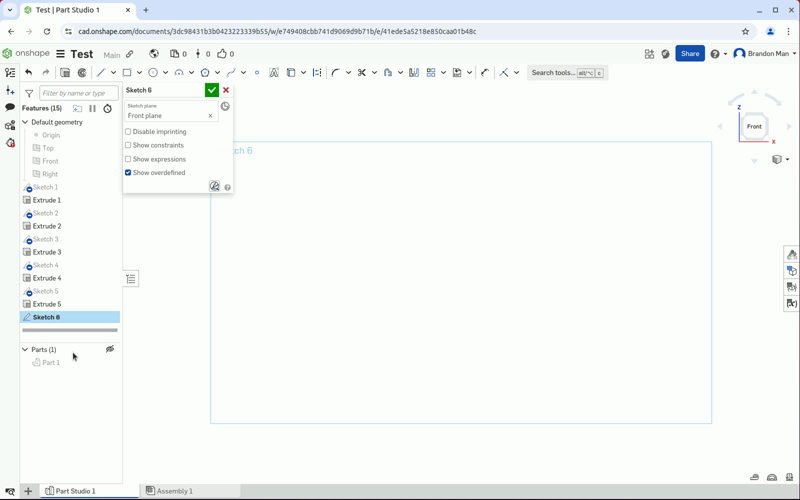
key(l)
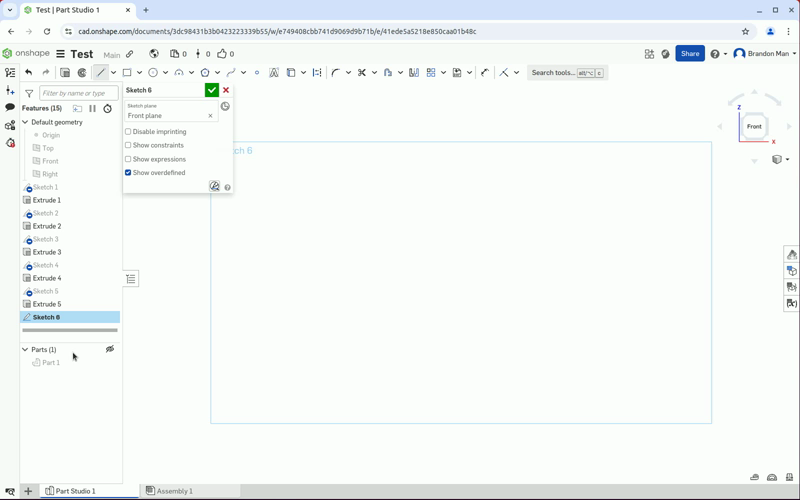
key_down(shift)
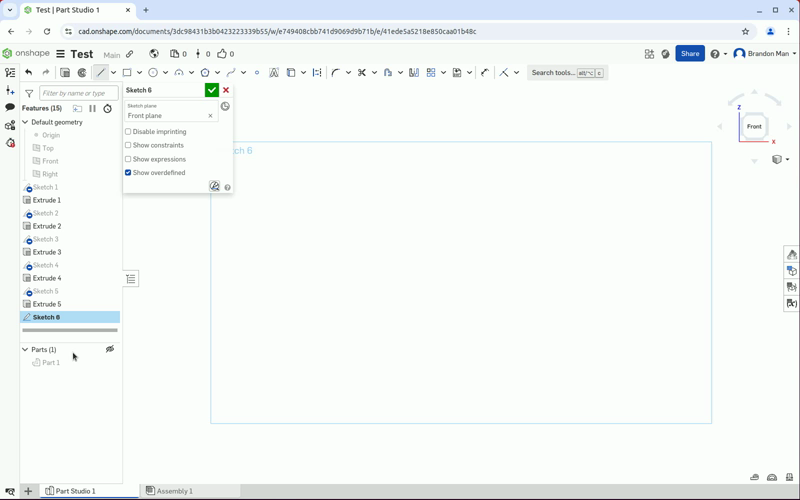
mouse_move(446, 343)
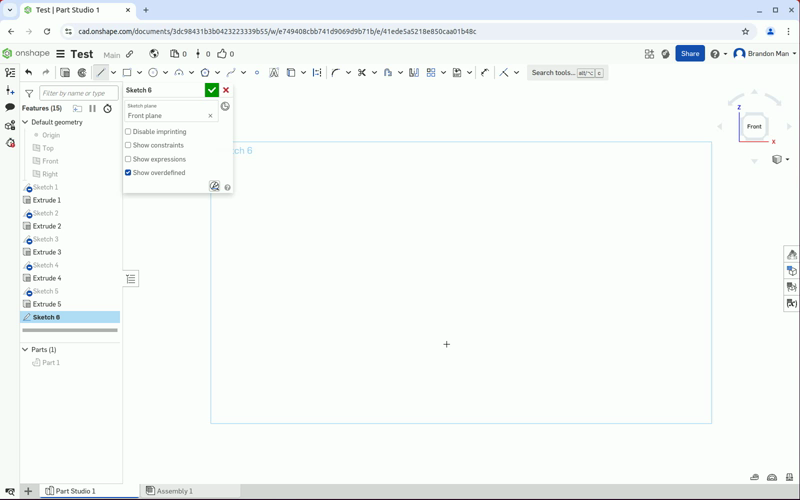
click(446, 343)
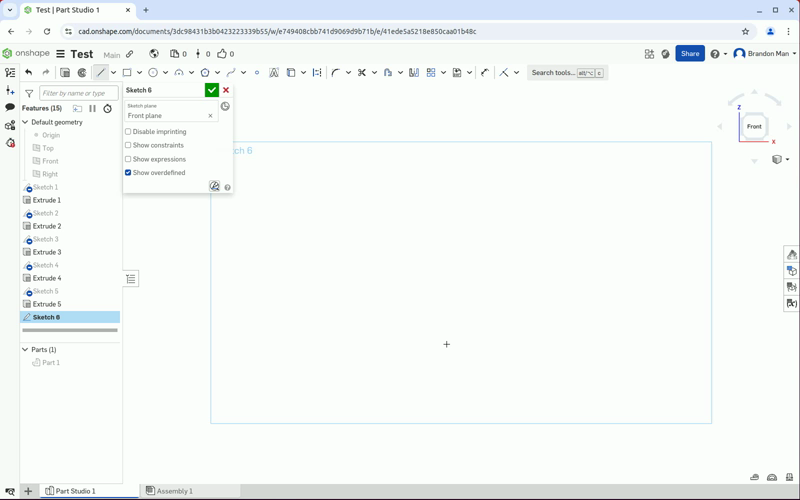
key_up(shift)
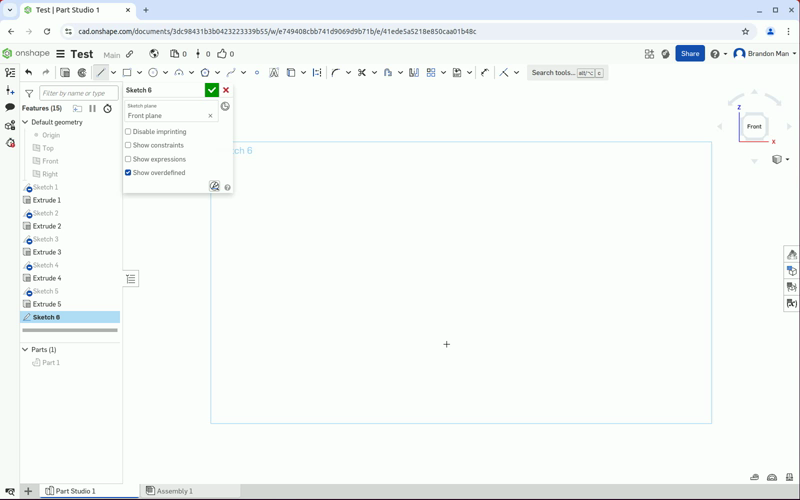
key_down(shift)
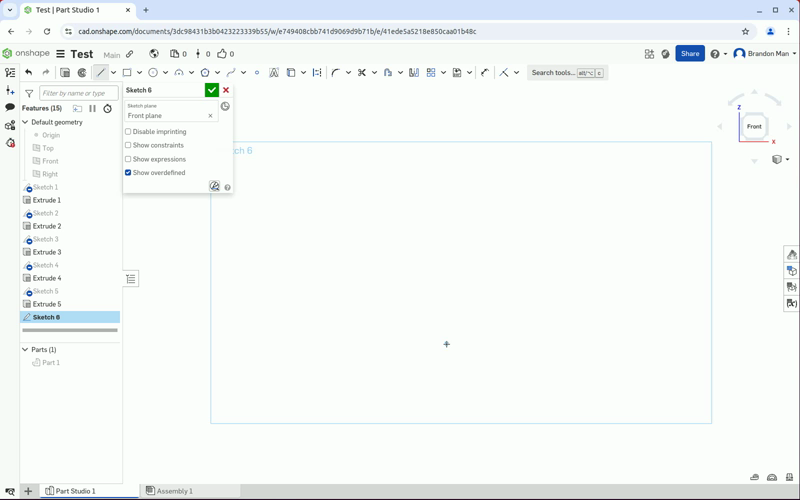
mouse_move(476, 343)
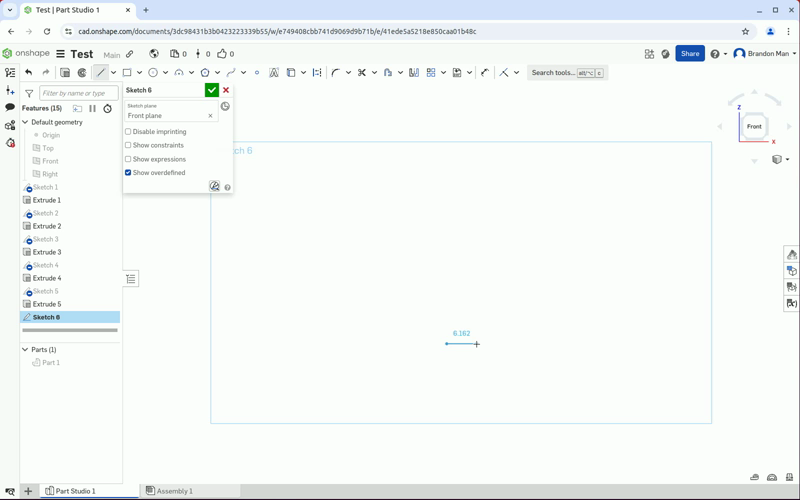
mouse_move(475, 343)
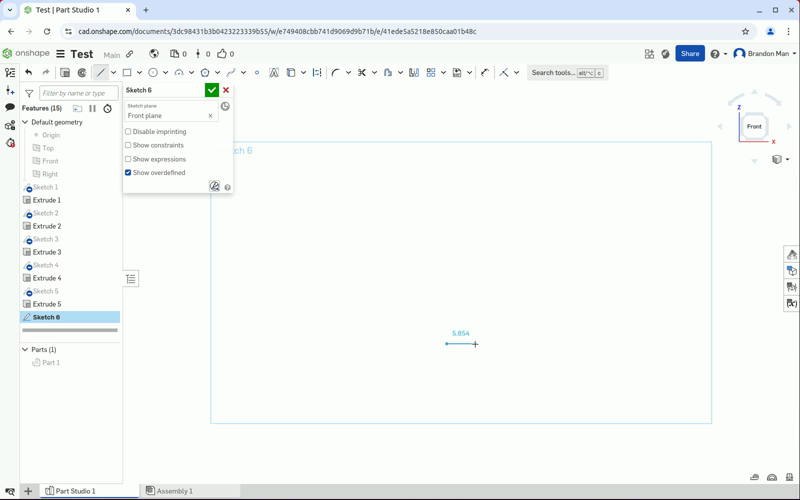
click(475, 343)
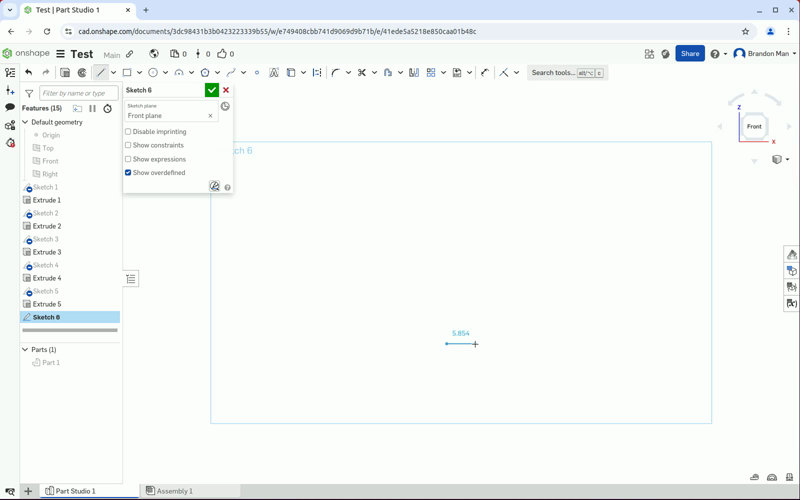
key_up(shift)
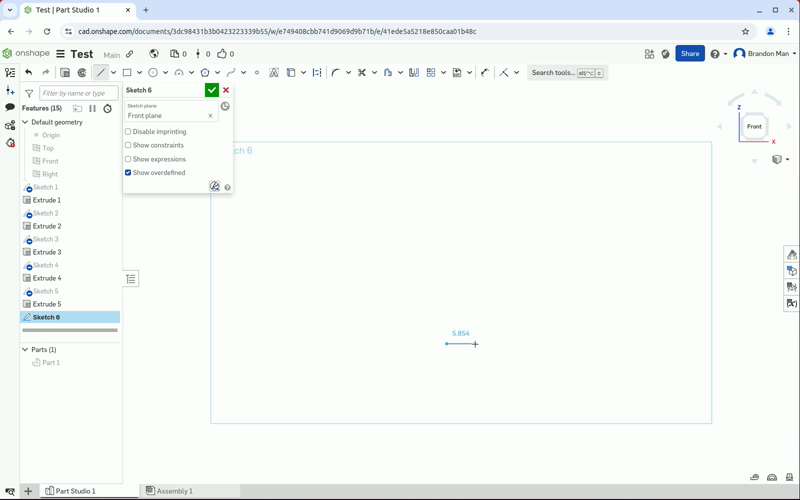
key_down(shift)
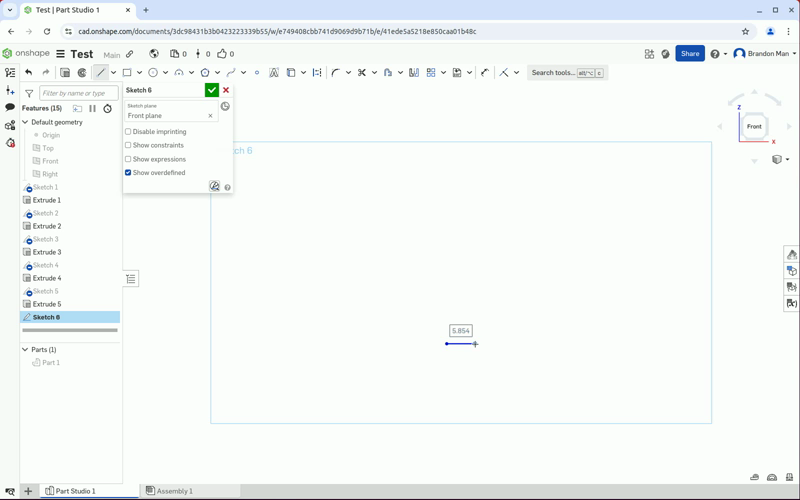
mouse_move(505, 343)
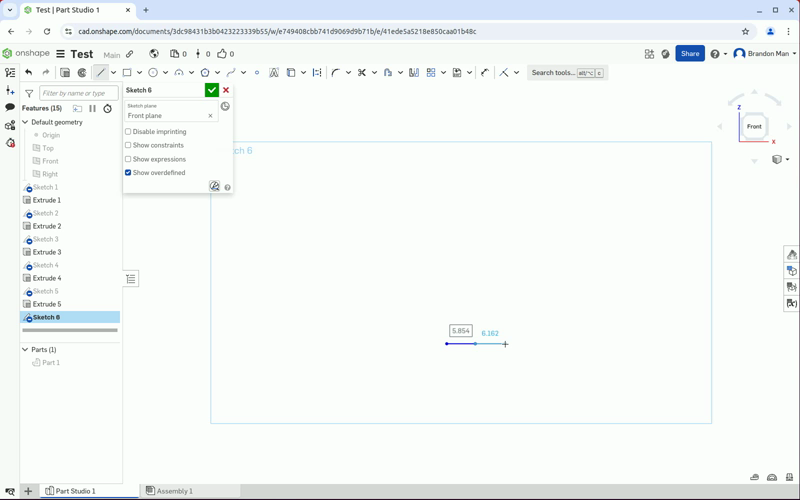
mouse_move(475, 296)
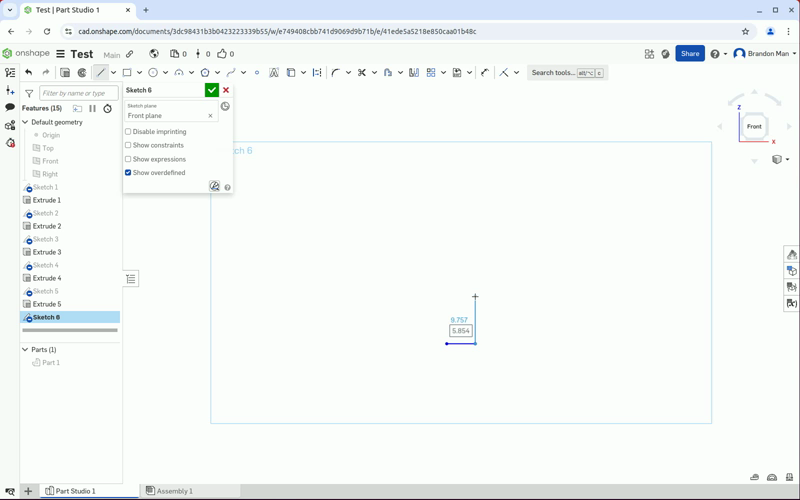
click(475, 296)
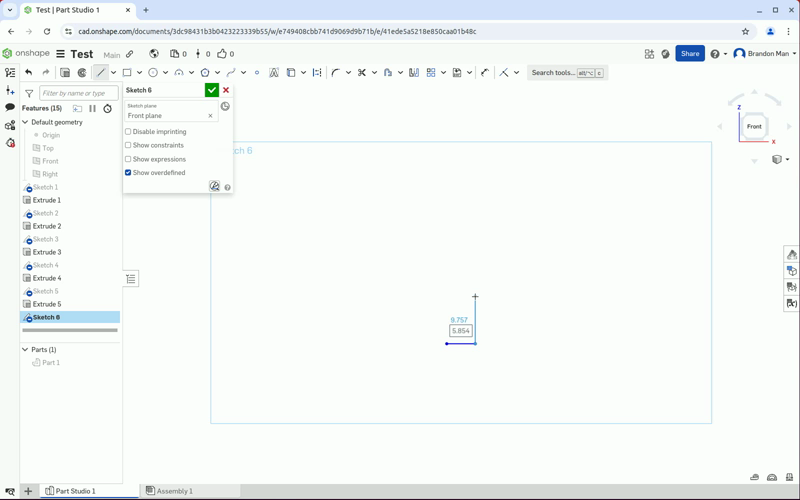
key_up(shift)
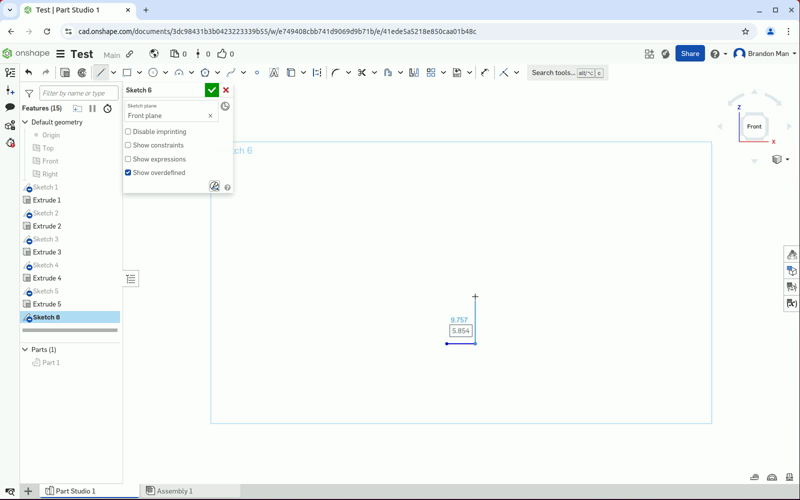
key_down(shift)
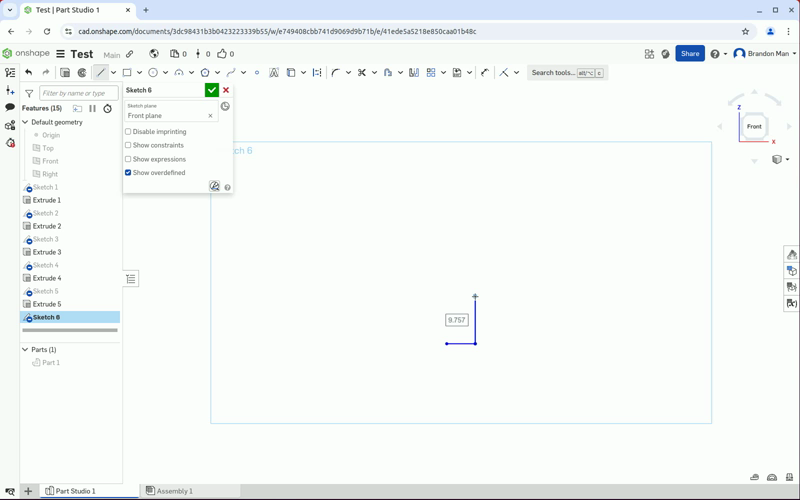
mouse_move(505, 296)
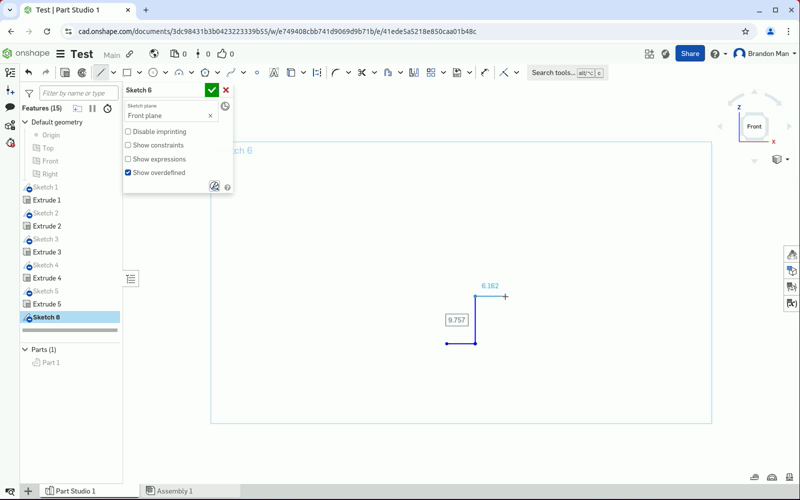
mouse_move(446, 296)
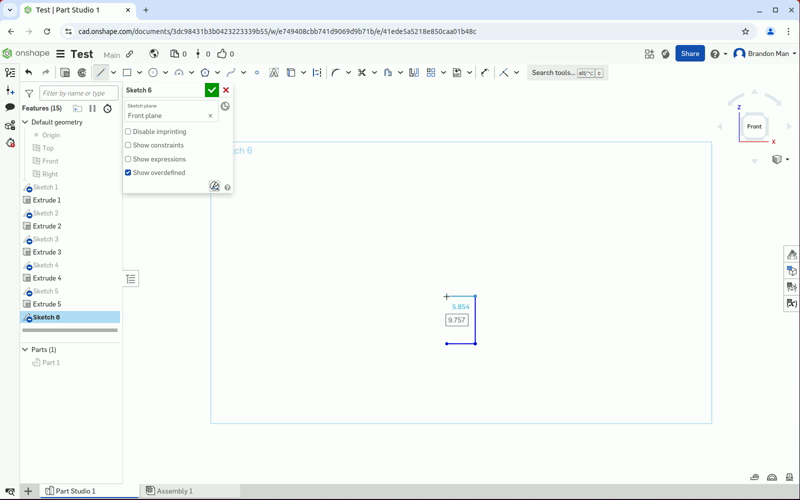
click(446, 296)
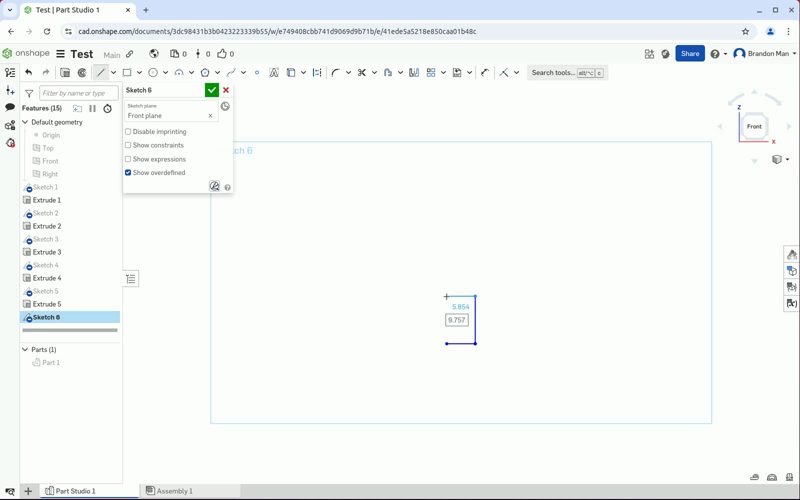
key_up(shift)
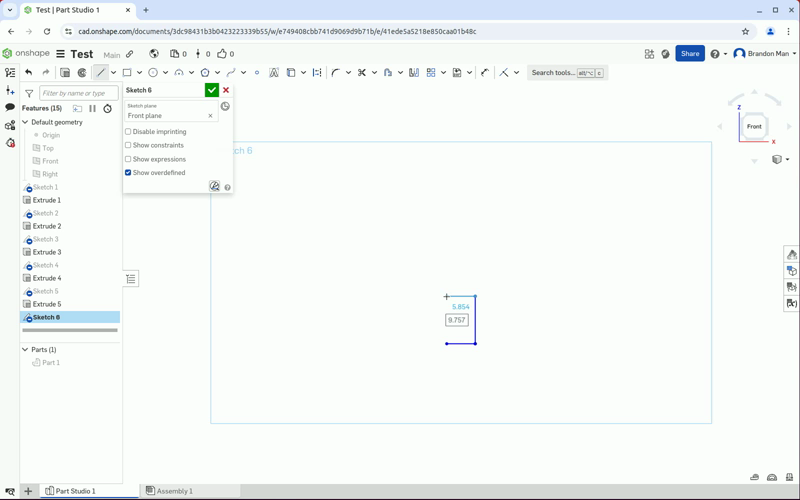
mouse_move(476, 296)
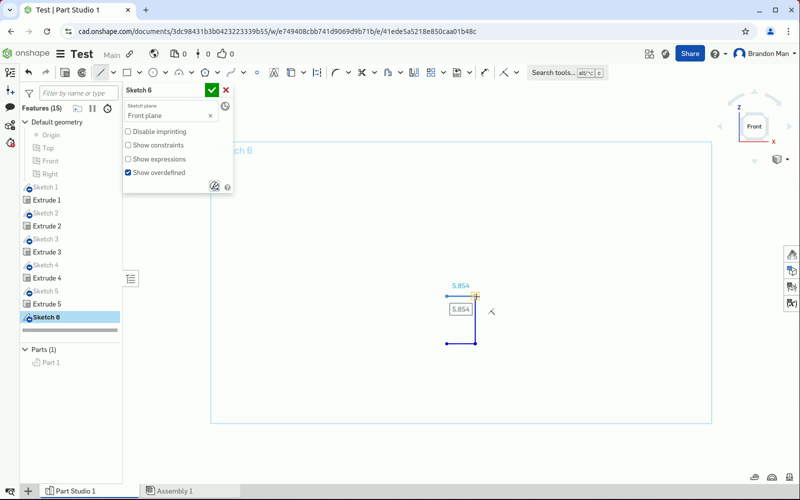
key_down(shift)
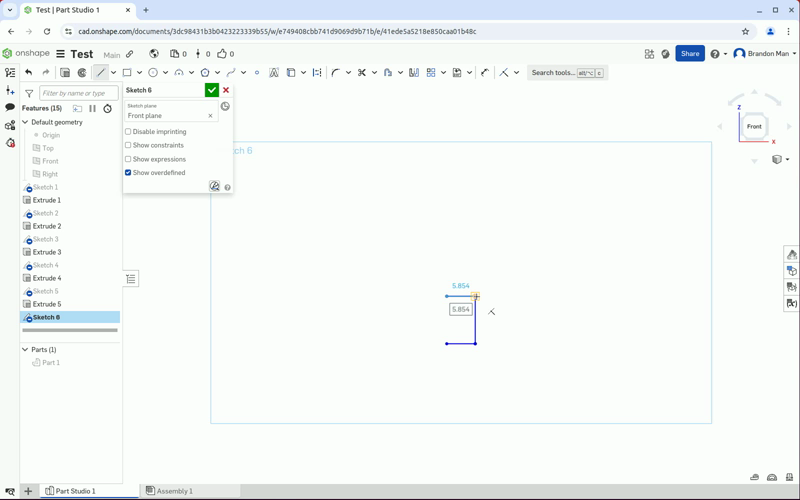
mouse_move(446, 343)
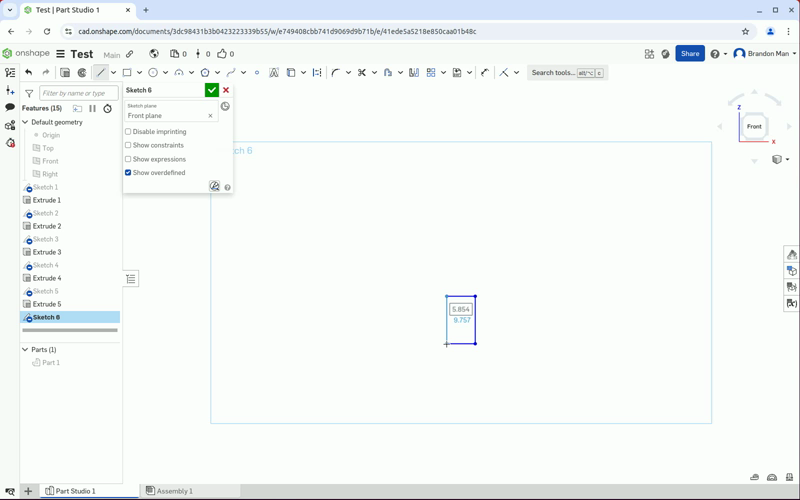
key_up(shift)
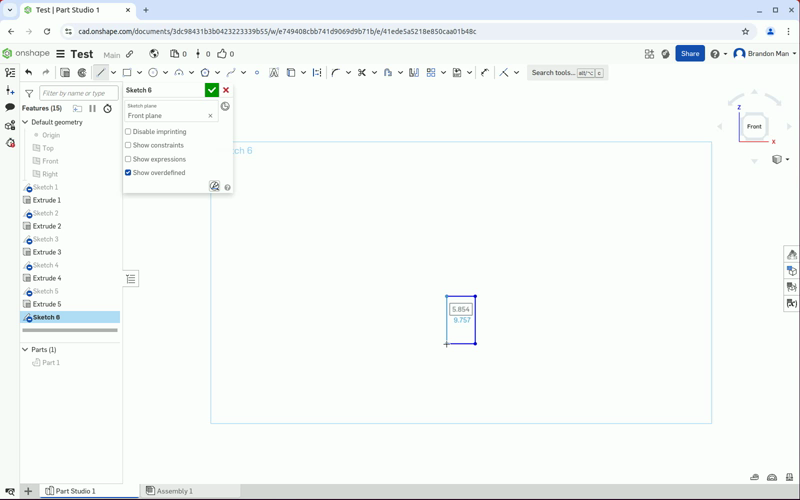
click(446, 343)
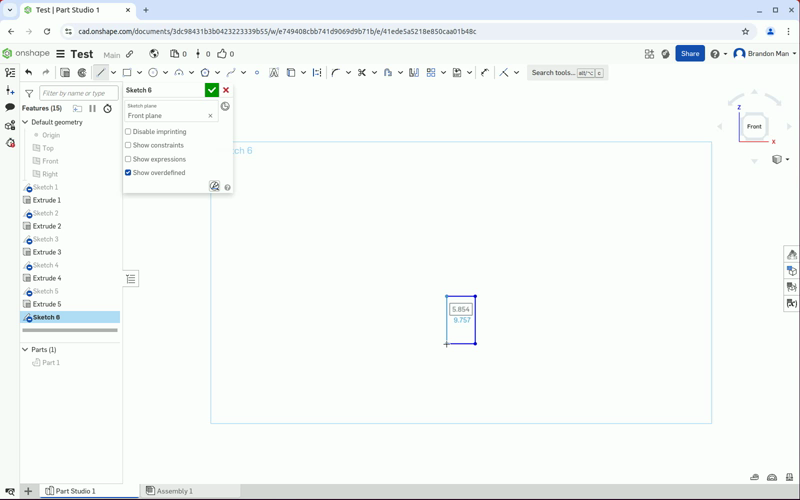
key(esc)
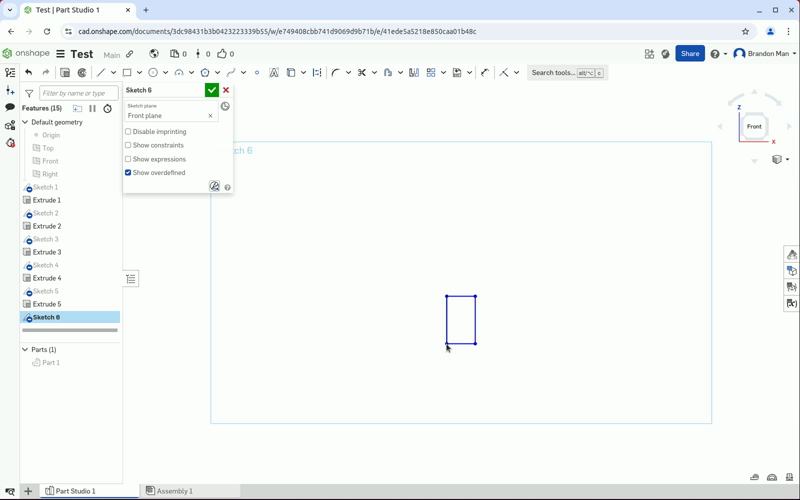
mouse_move(464, 300)
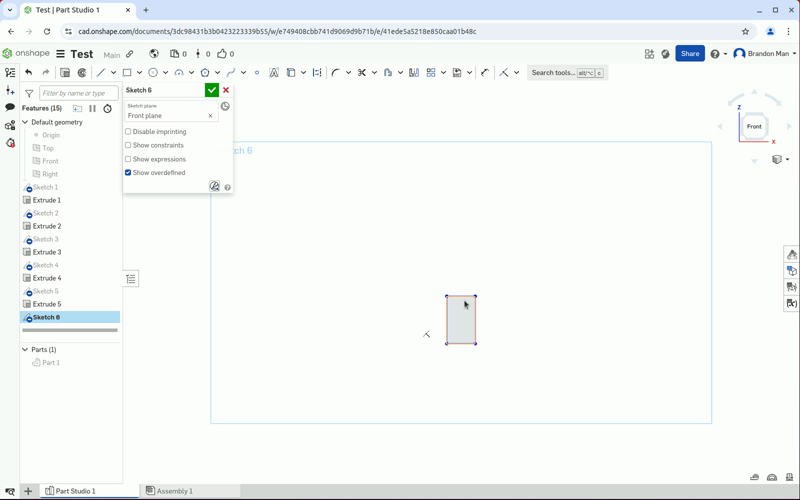
scroll(6)
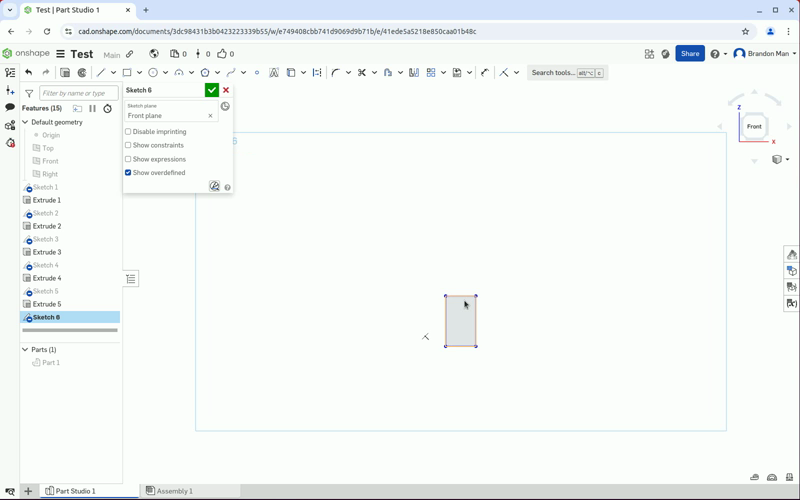
scroll(6)
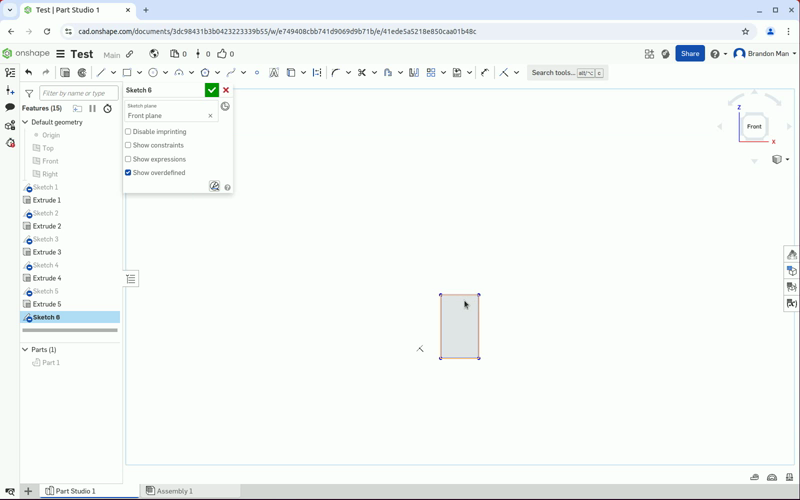
scroll(6)
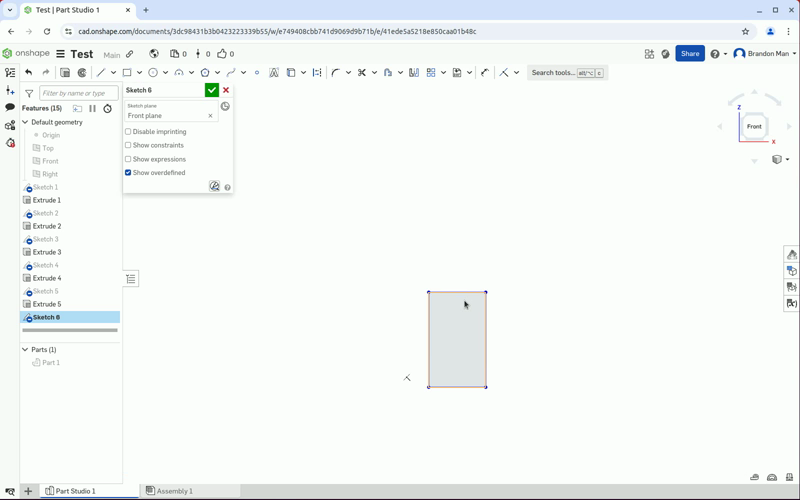
scroll(6)
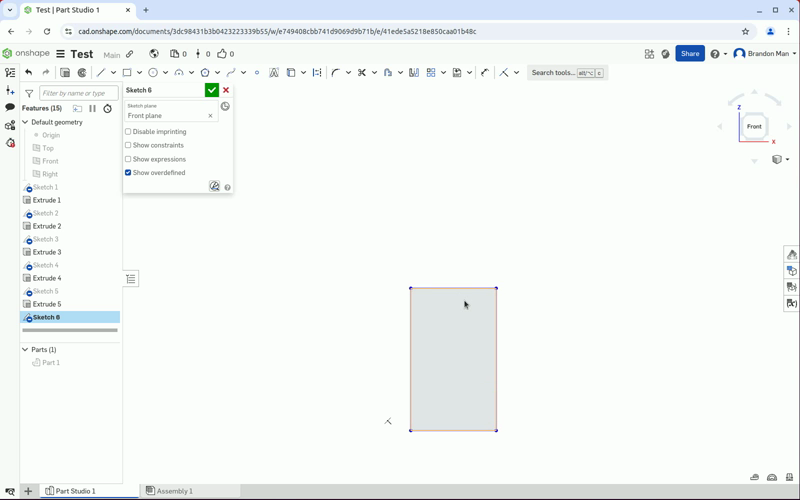
scroll(6)
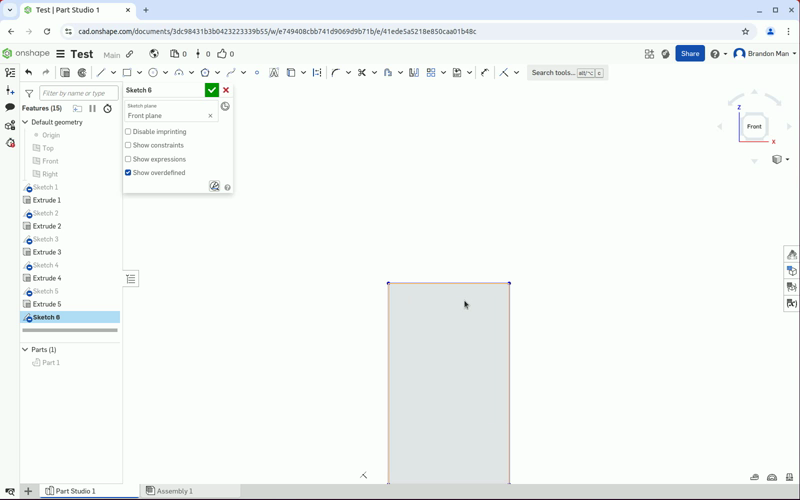
scroll(6)
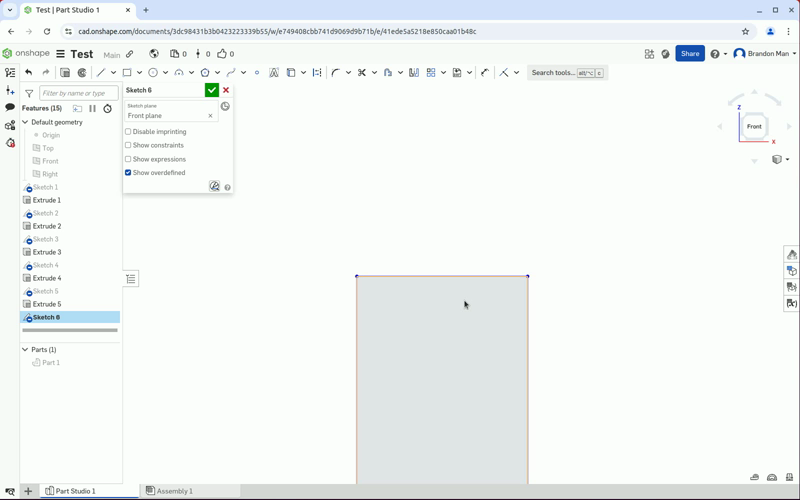
scroll(6)
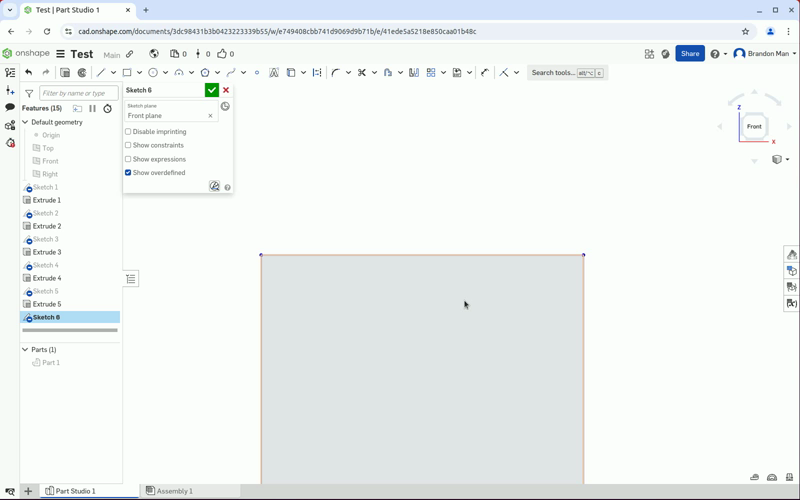
click(464, 300)
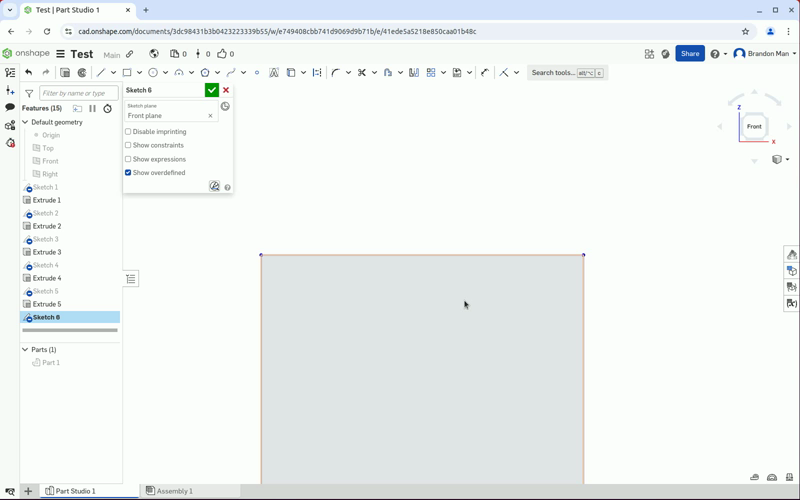
scroll(-6)
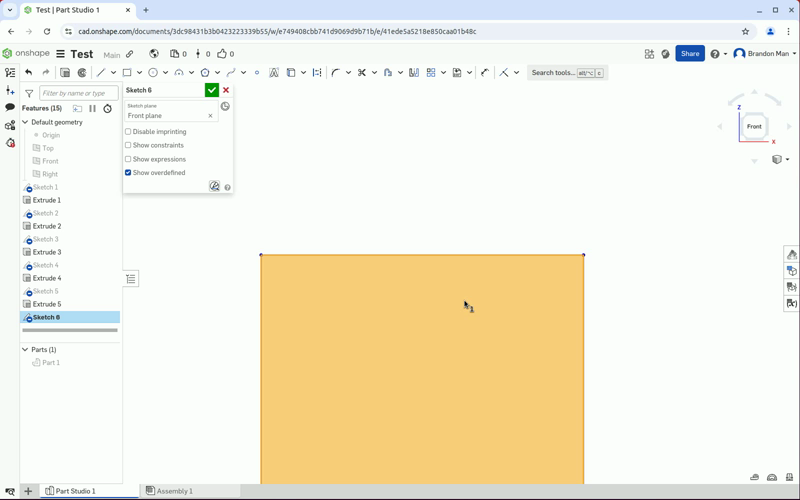
scroll(-6)
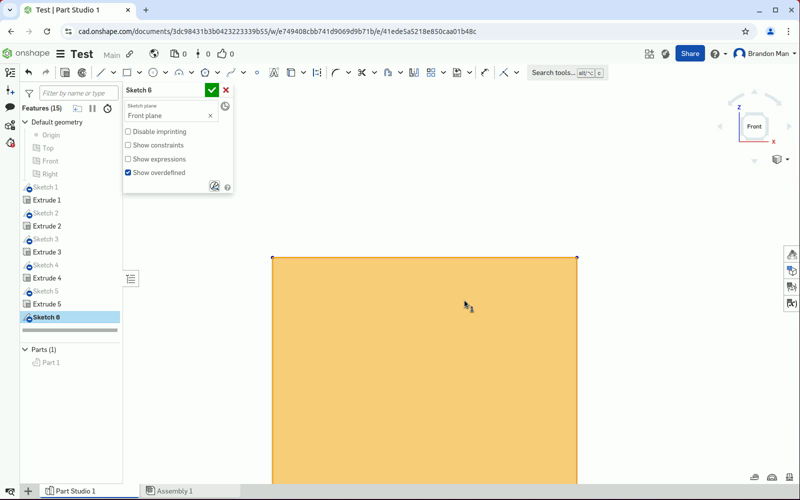
scroll(-6)
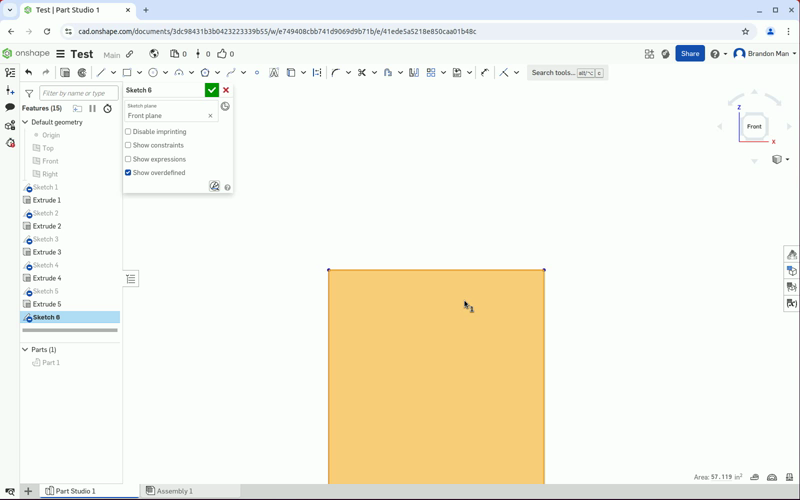
scroll(-6)
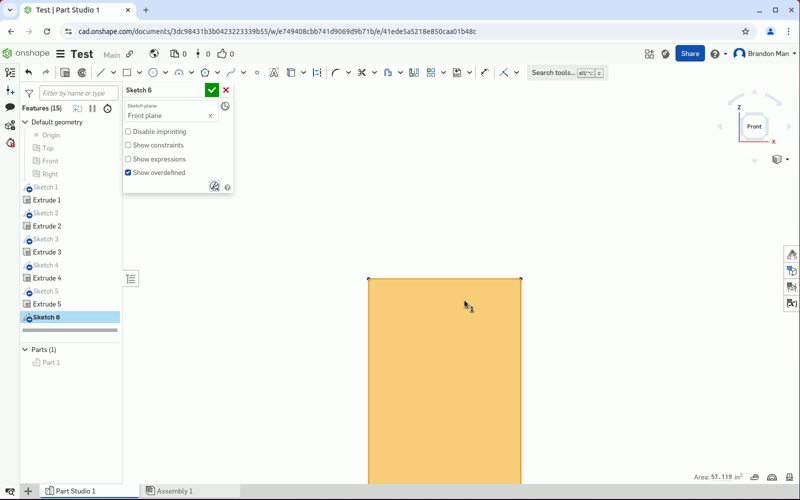
scroll(-6)
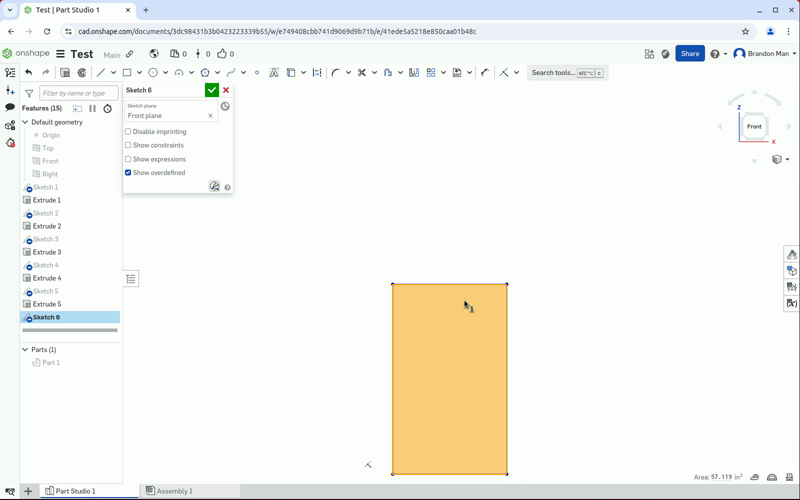
scroll(-6)
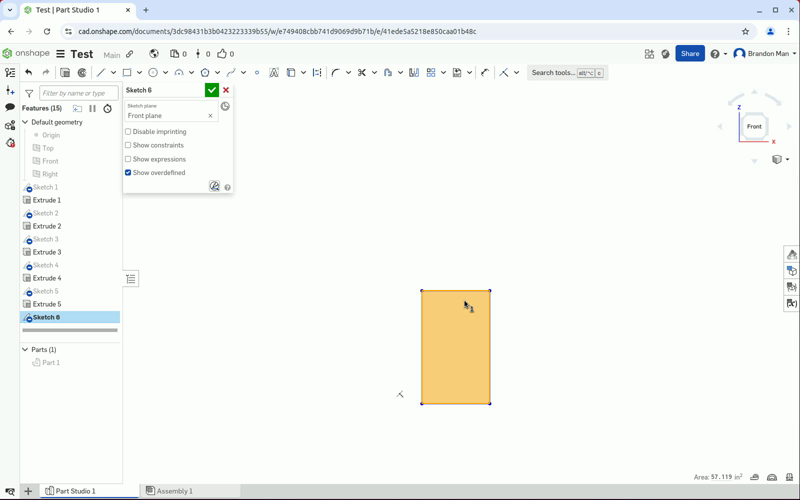
scroll(-6)
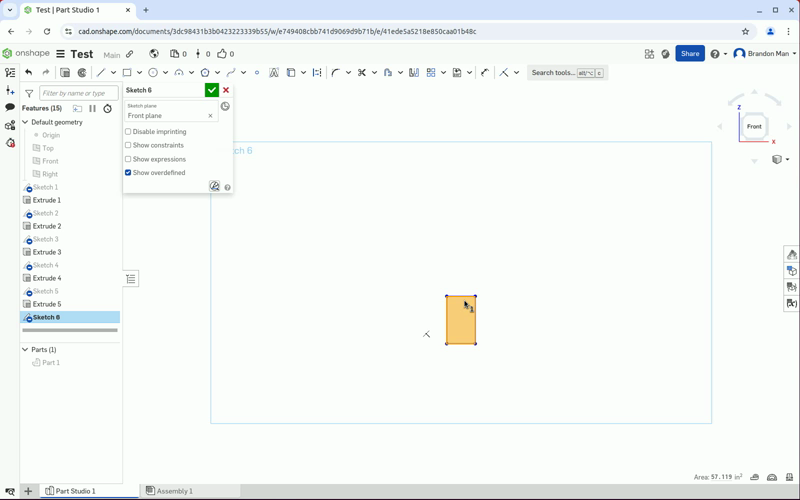
mouse_move(73, 352)
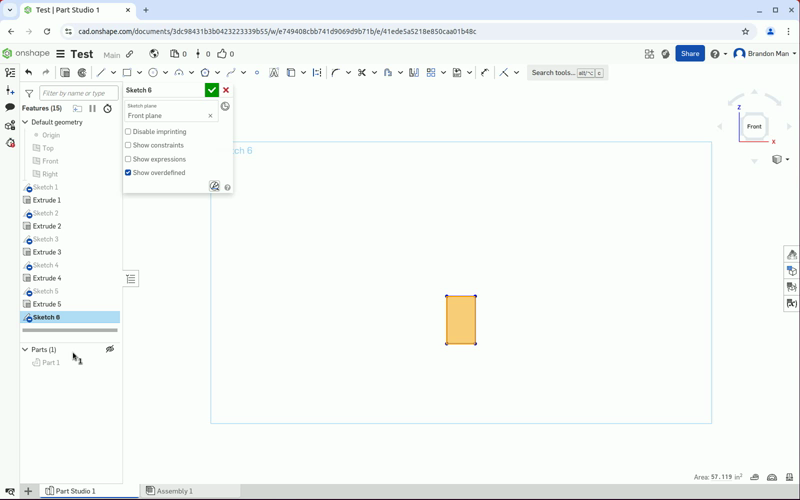
key(shift+y)
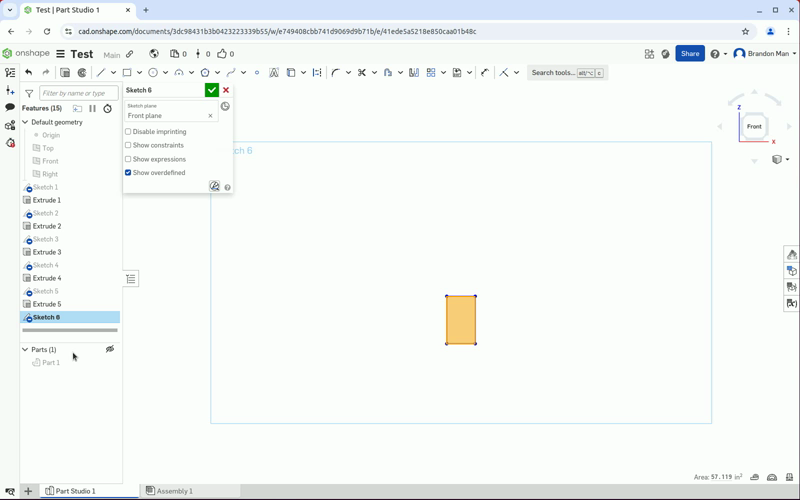
key(shift+e)
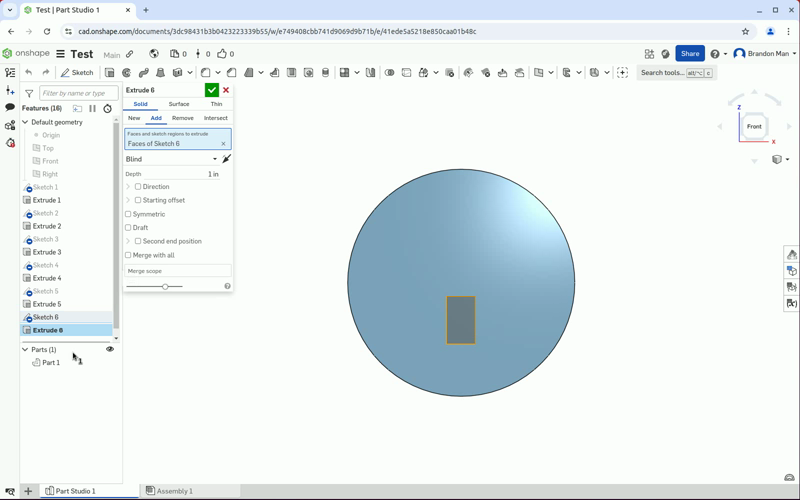
mouse_move(143, 106)
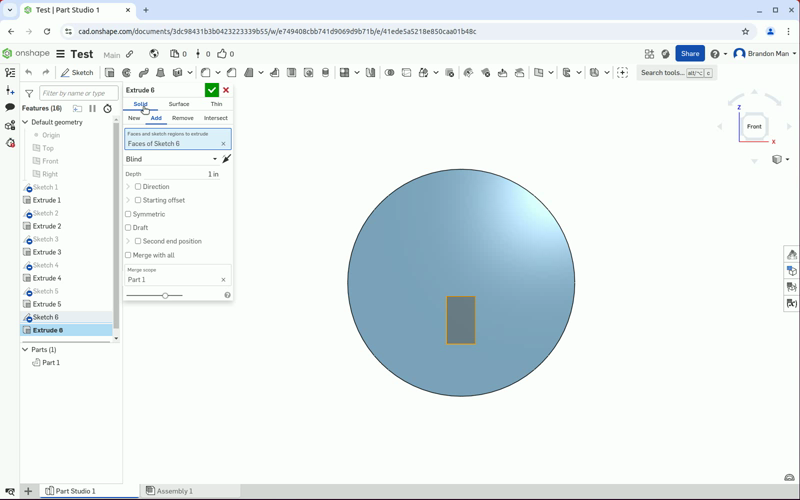
click(143, 106)
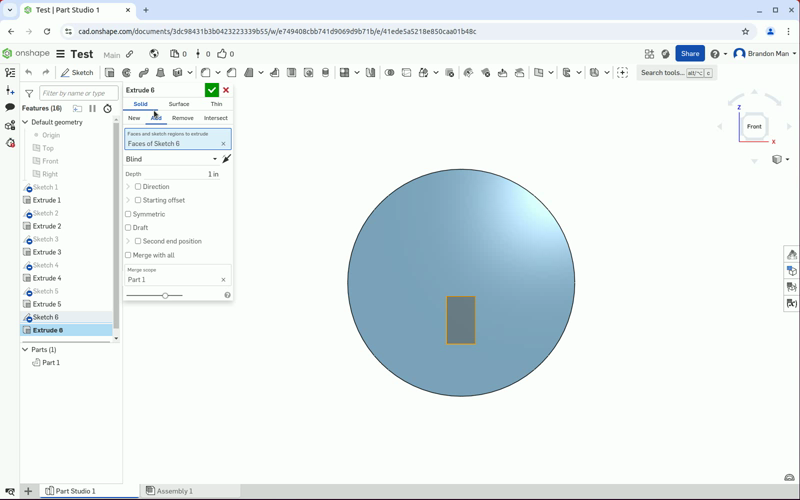
mouse_move(186, 120)
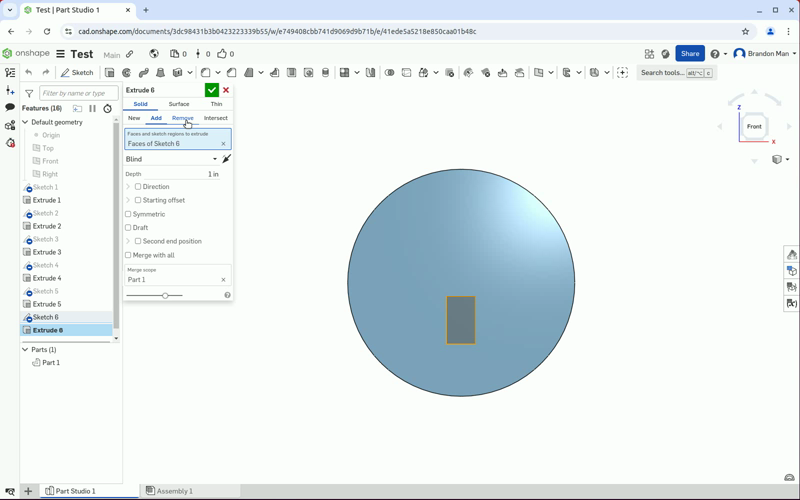
click(186, 120)
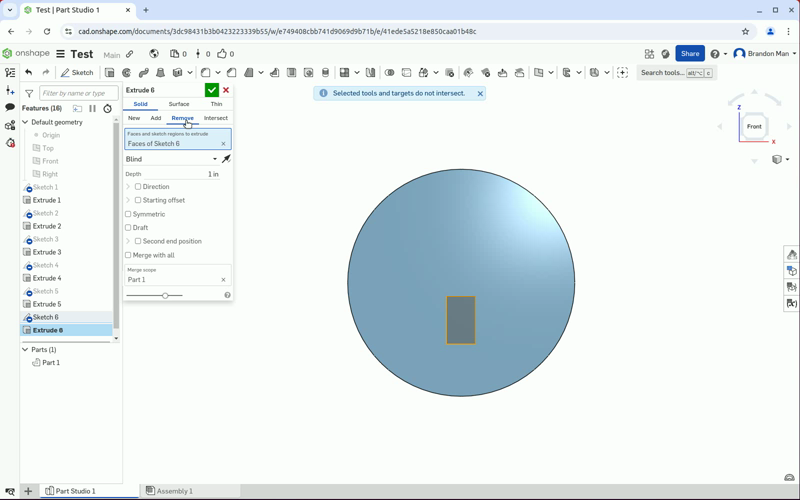
key(tab, 4)
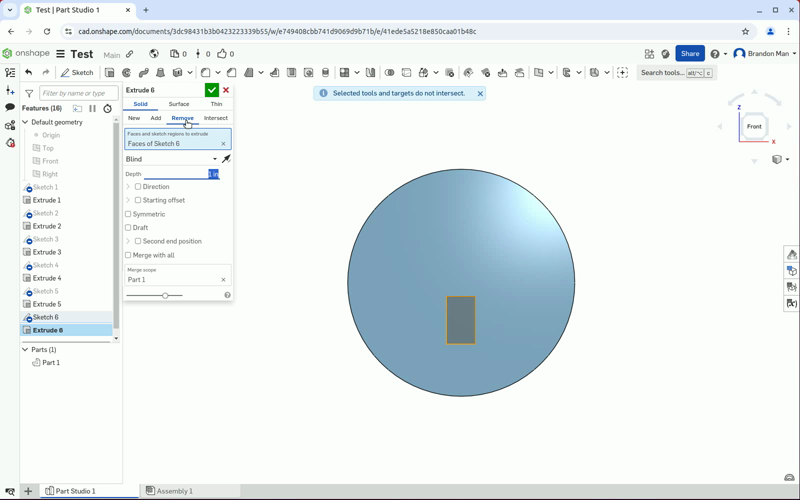
text(-5.777)
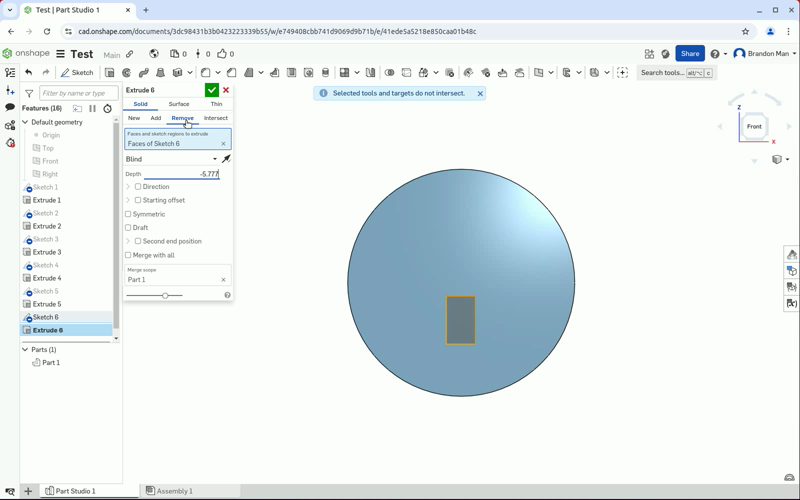
key(tab, 6)
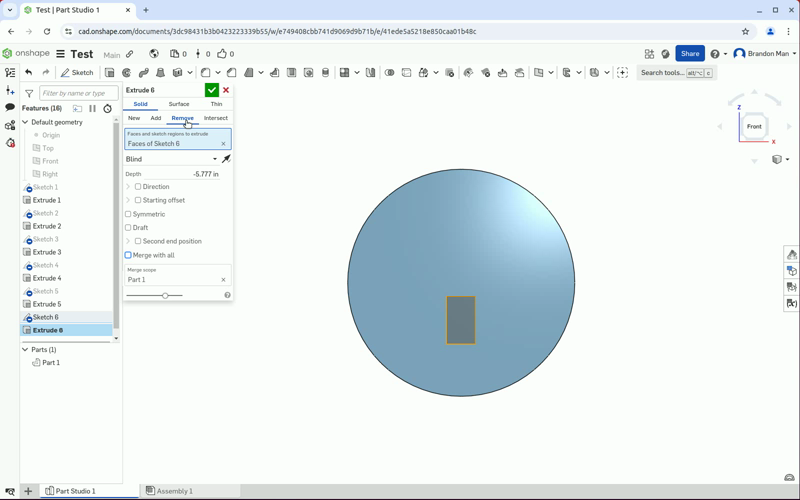
key(space)
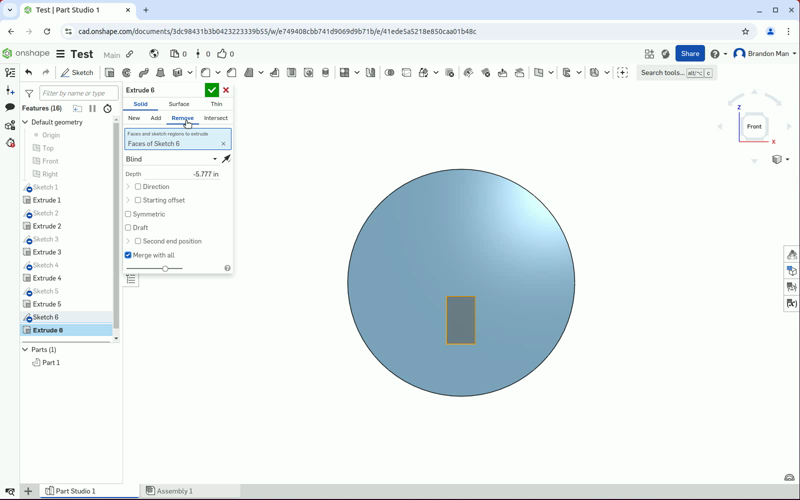
key(enter)
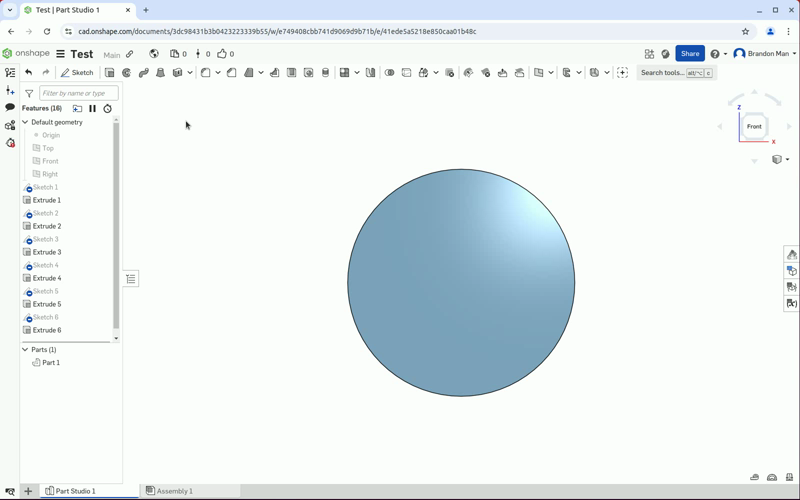
key(shift+h)
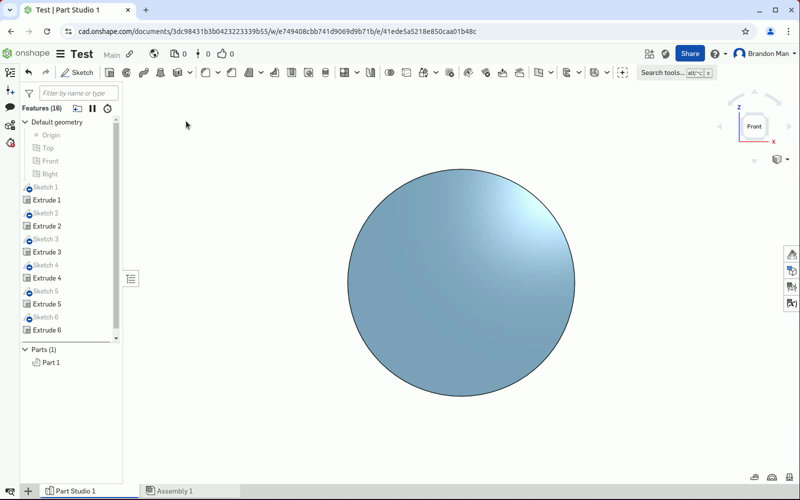
key(shift+h)
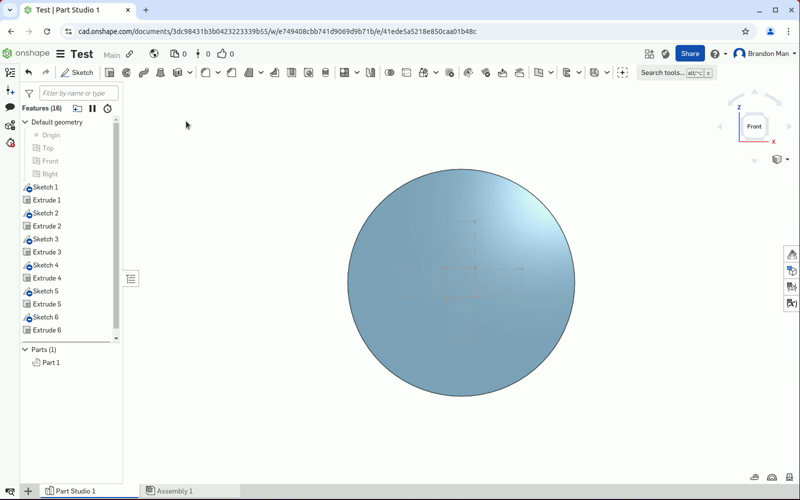
key(shift+7)
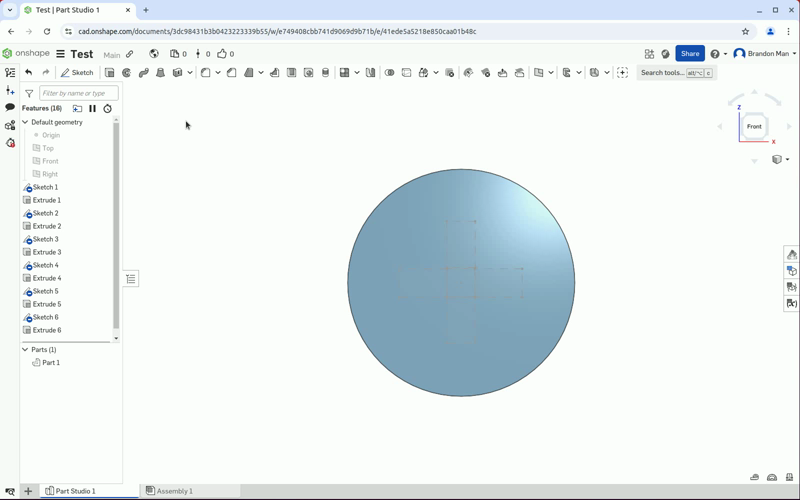
key(left, 2)
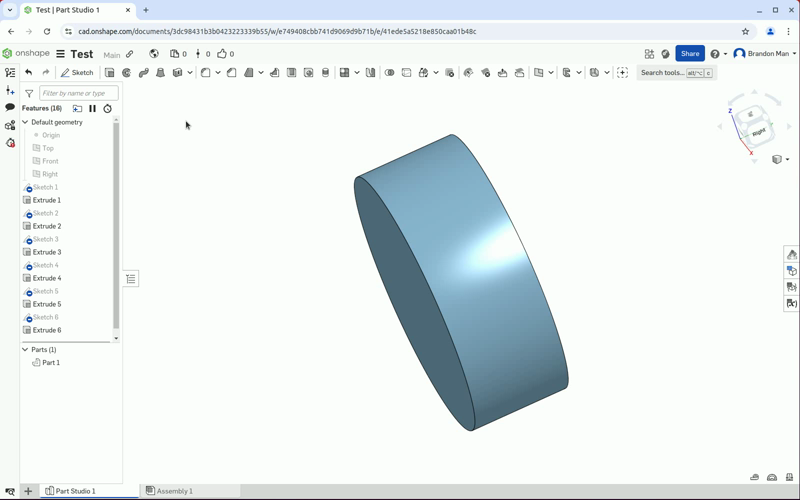
key(down, 2)
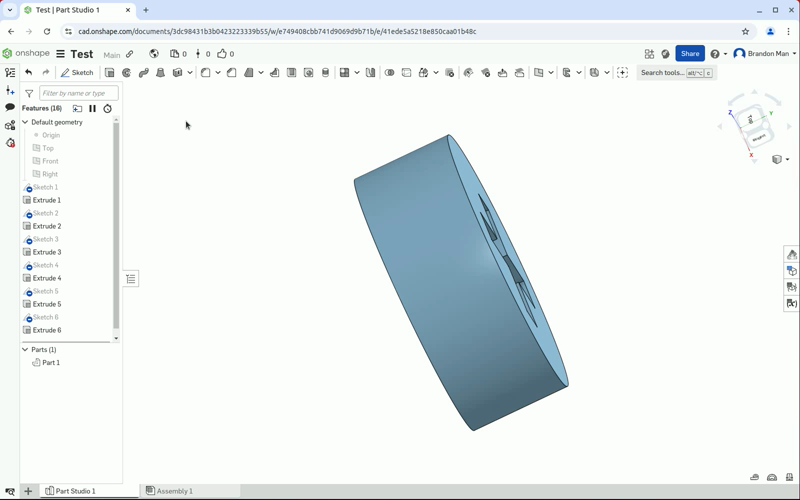
key(up, 2)
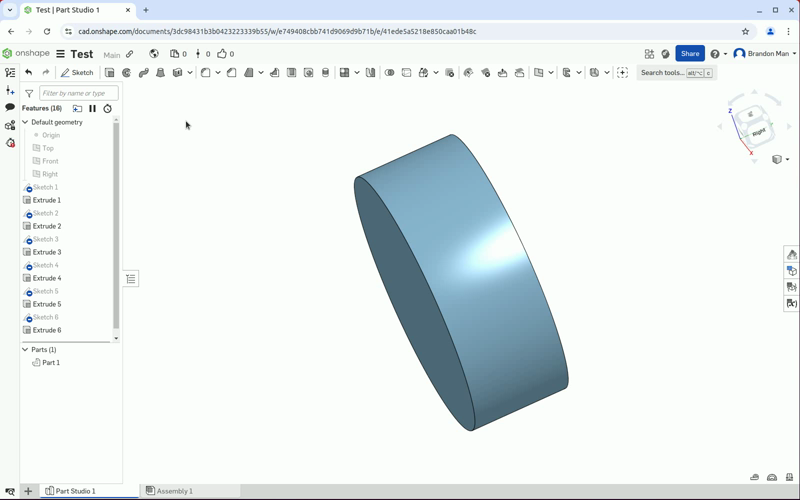
key(right, 2)
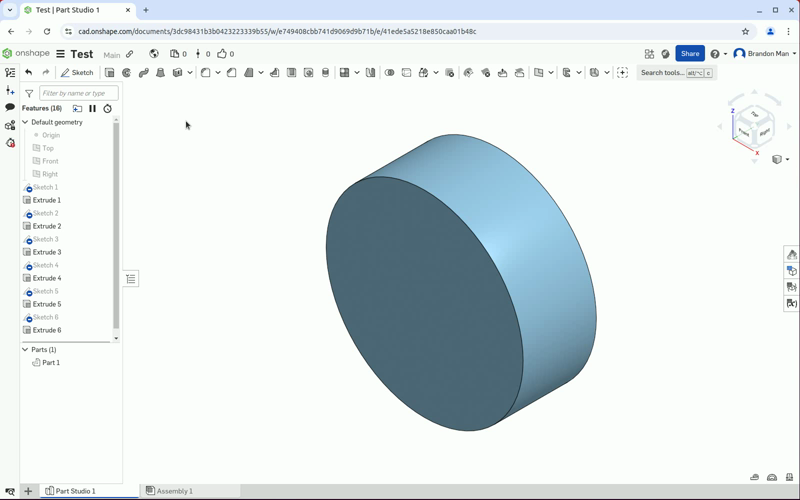
mouse_move(69, 189)
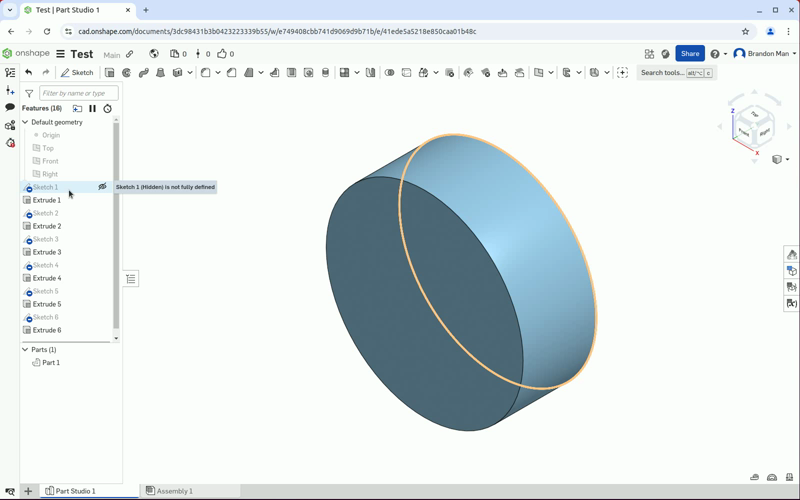
click(69, 189)